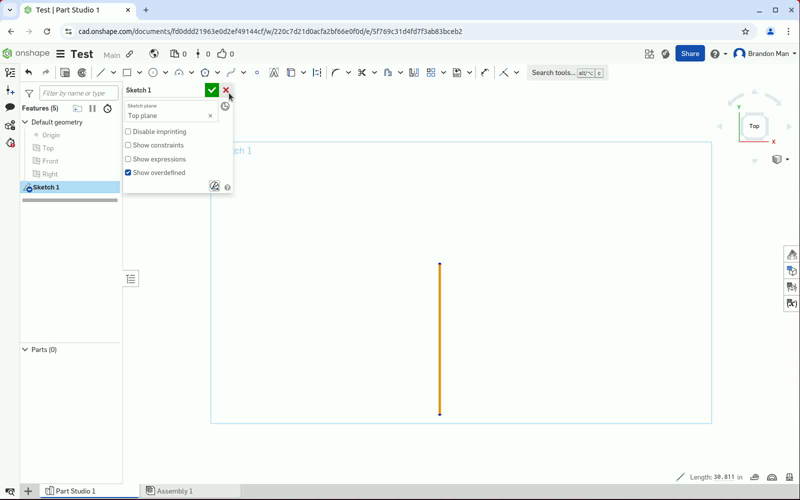
key(shift+h)
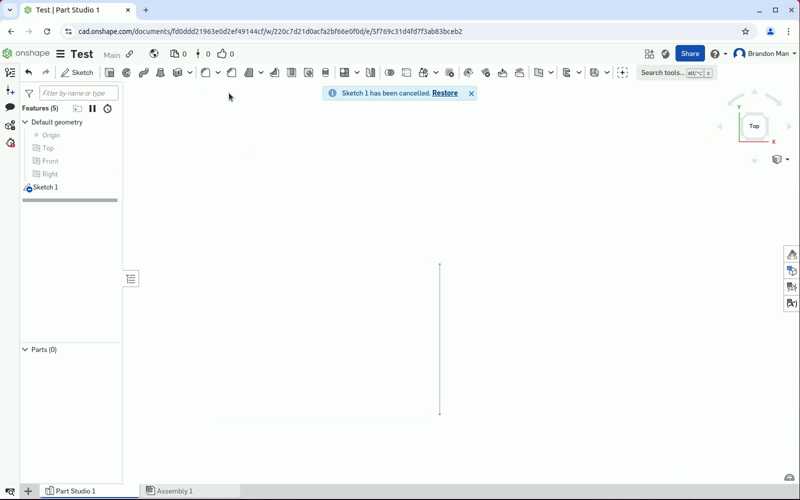
key(shift+s)
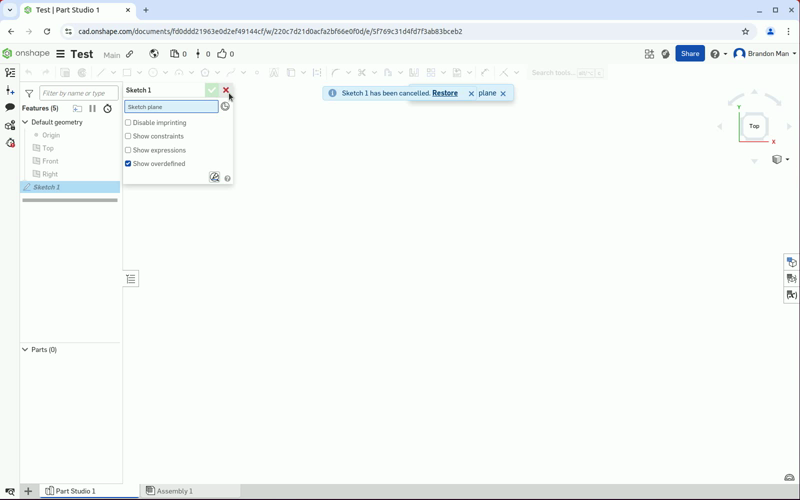
mouse_move(73, 150)
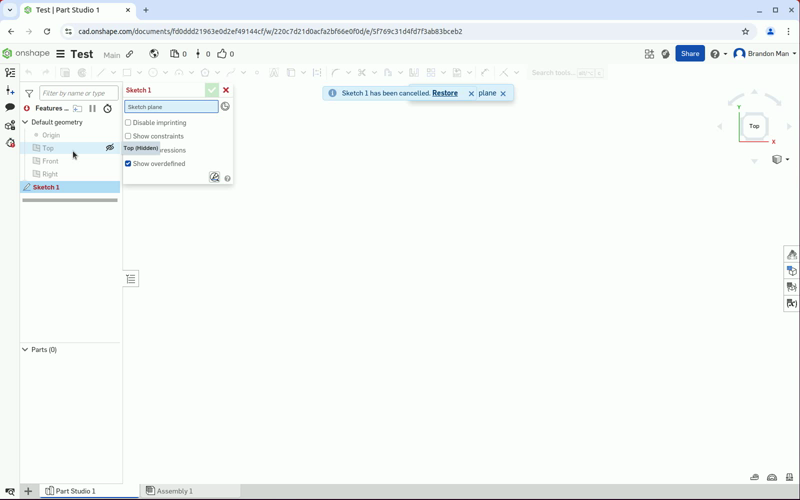
click(73, 150)
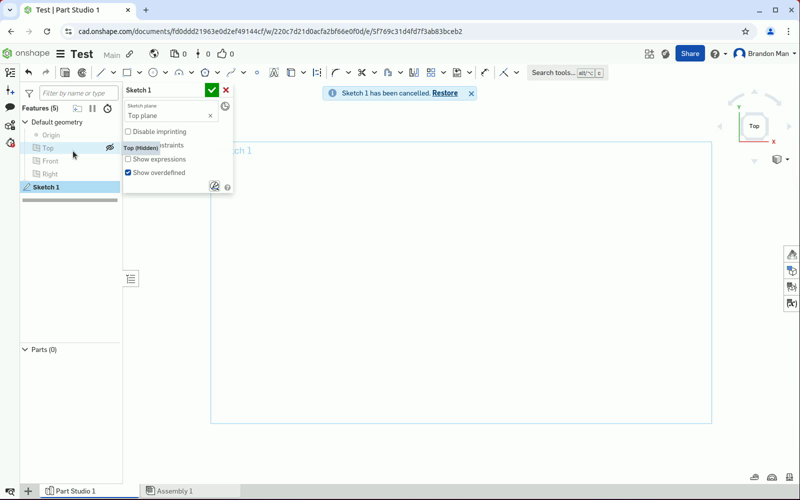
mouse_move(73, 352)
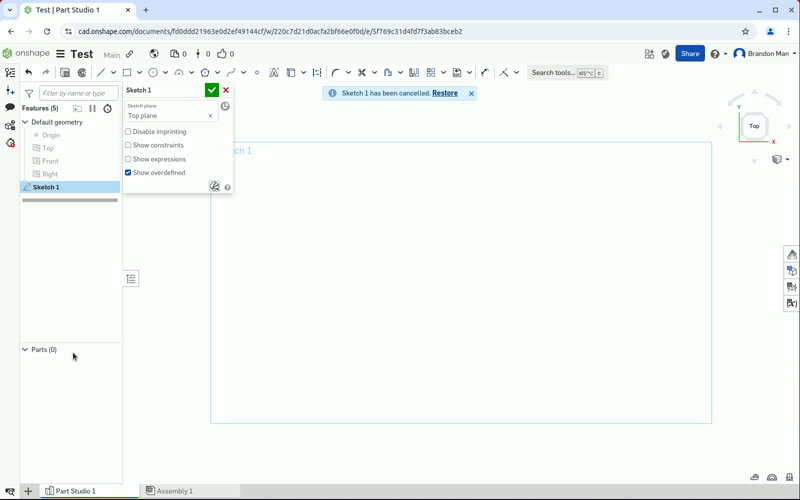
key(y)
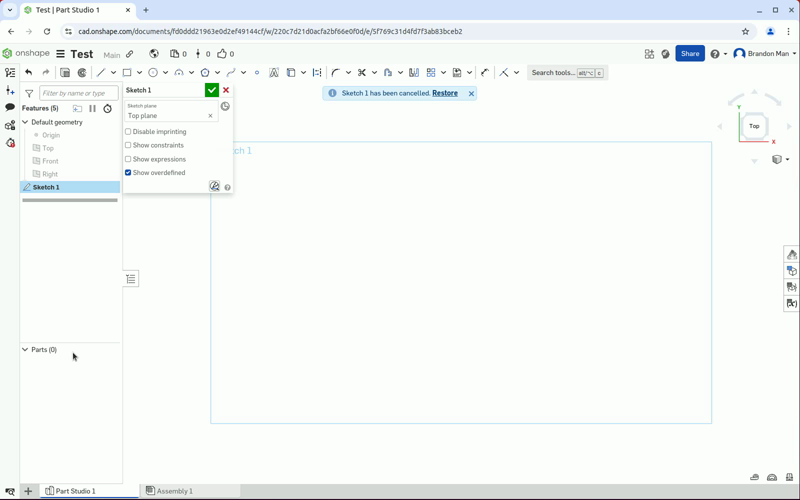
key(l)
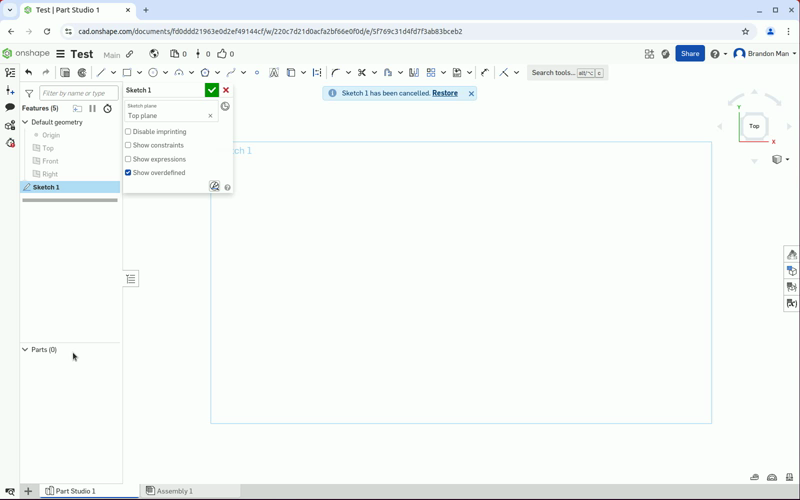
key_down(shift)
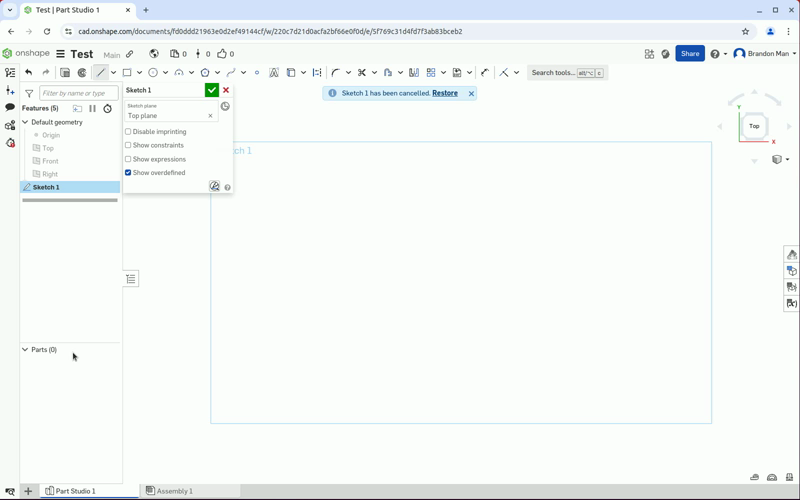
mouse_move(362, 184)
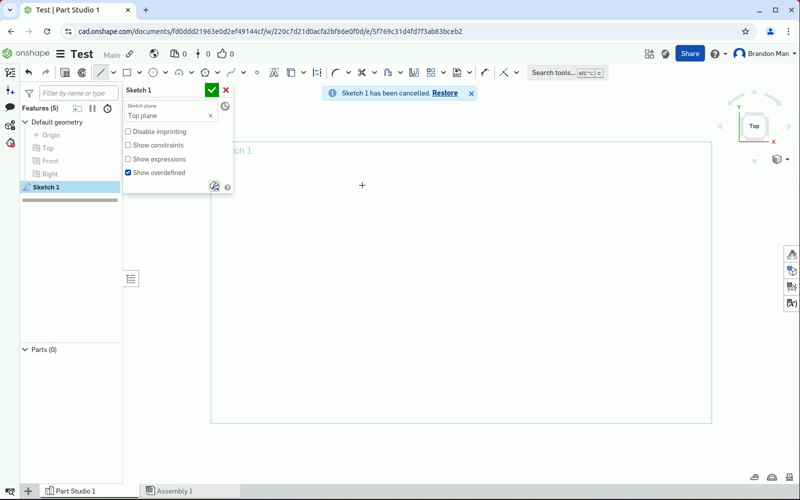
click(362, 184)
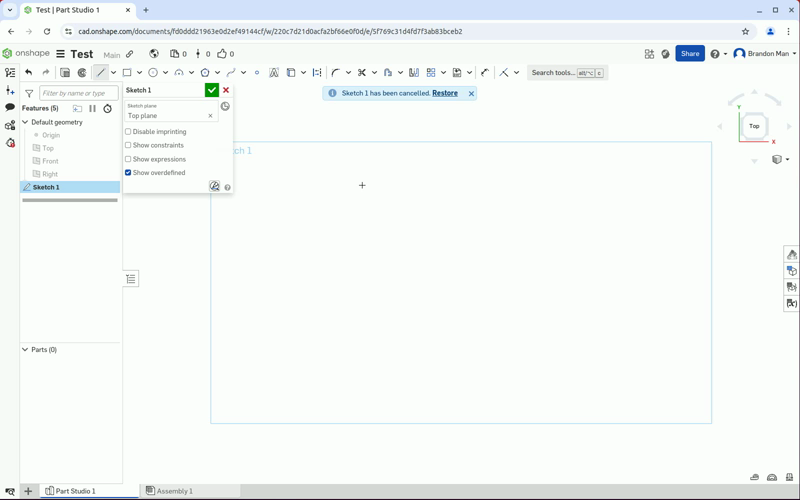
key_up(shift)
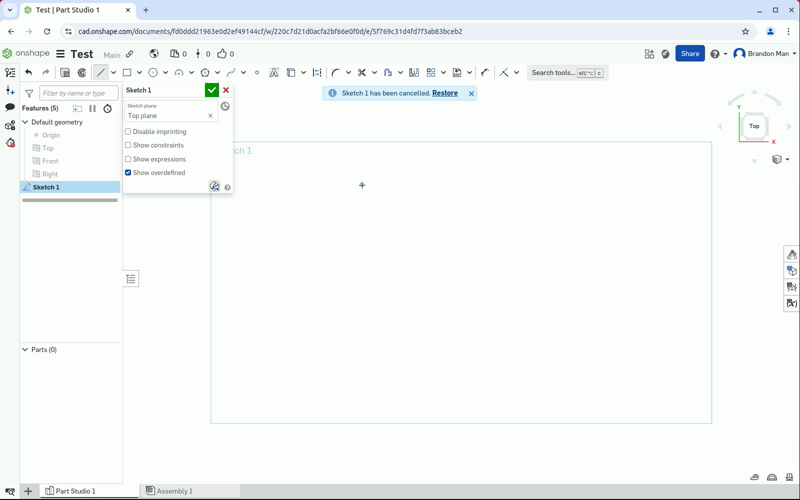
key_down(shift)
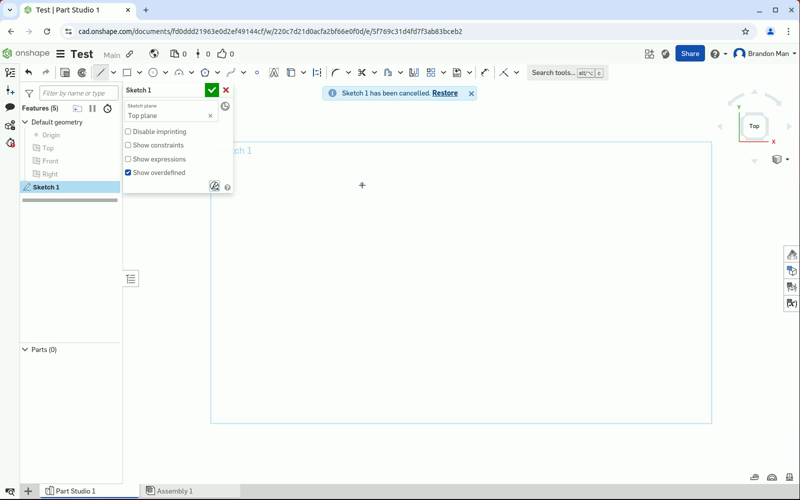
mouse_move(392, 184)
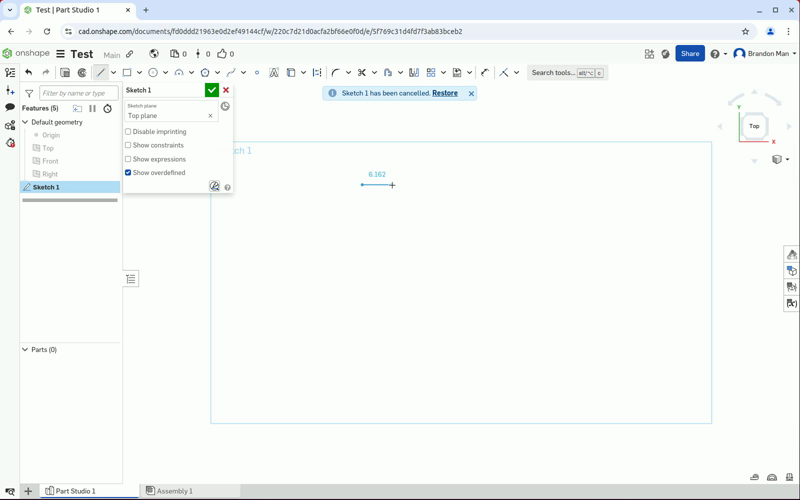
mouse_move(371, 203)
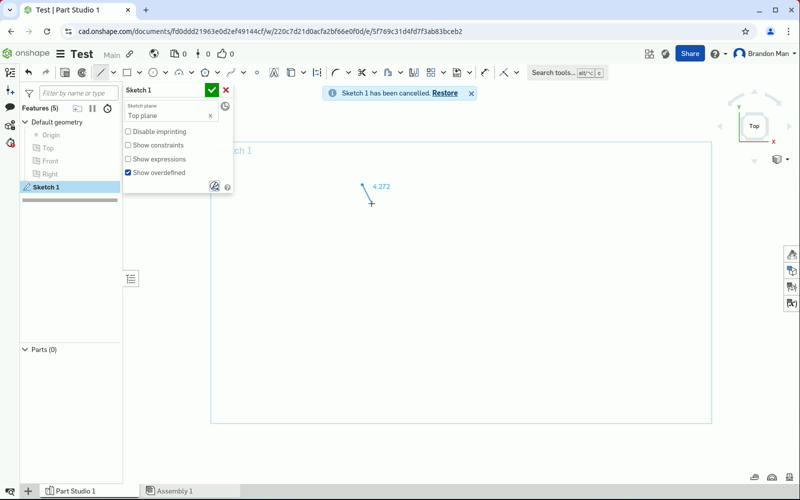
click(371, 203)
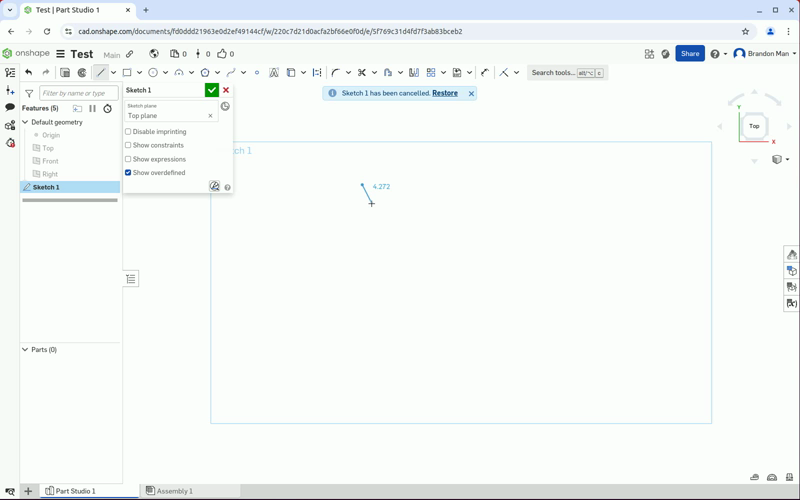
key_up(shift)
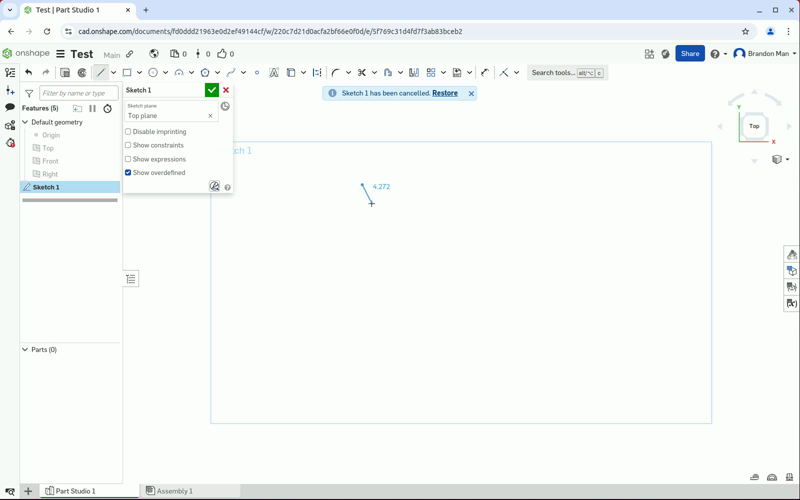
key_down(shift)
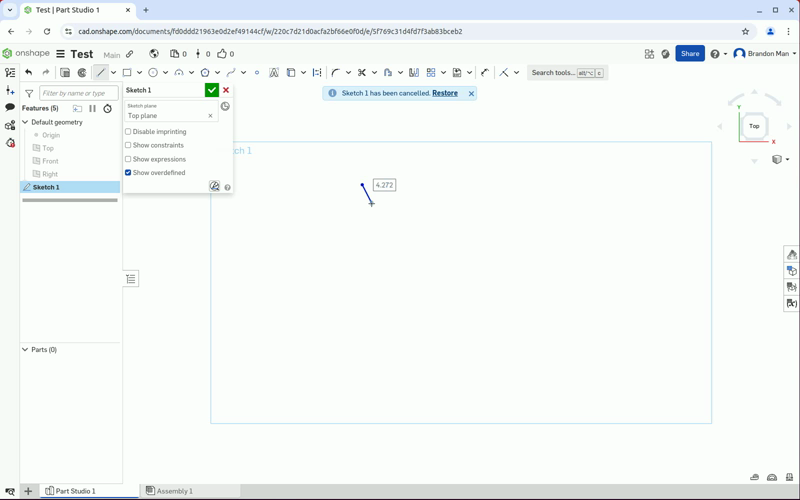
mouse_move(401, 203)
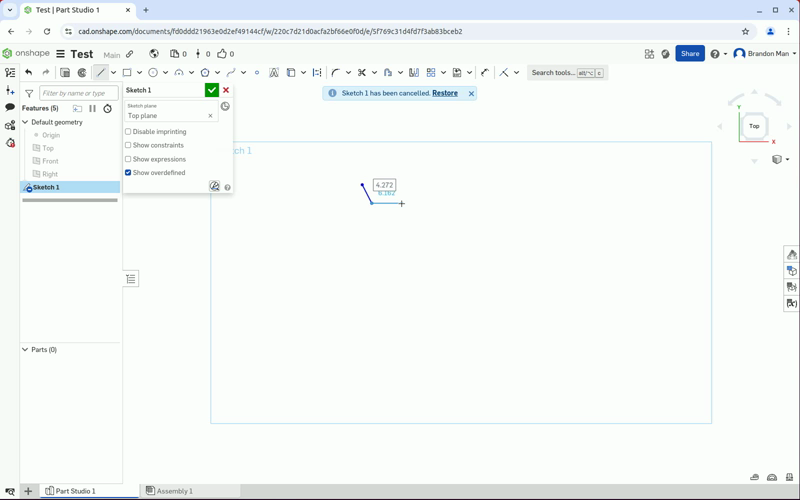
mouse_move(391, 201)
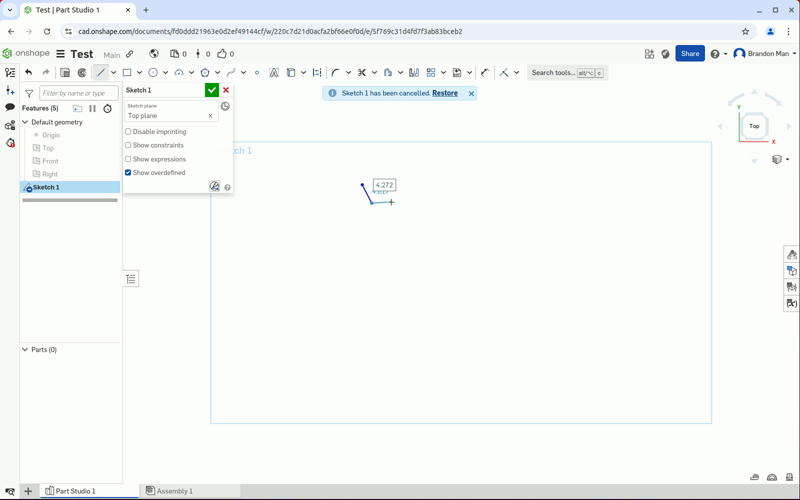
click(391, 201)
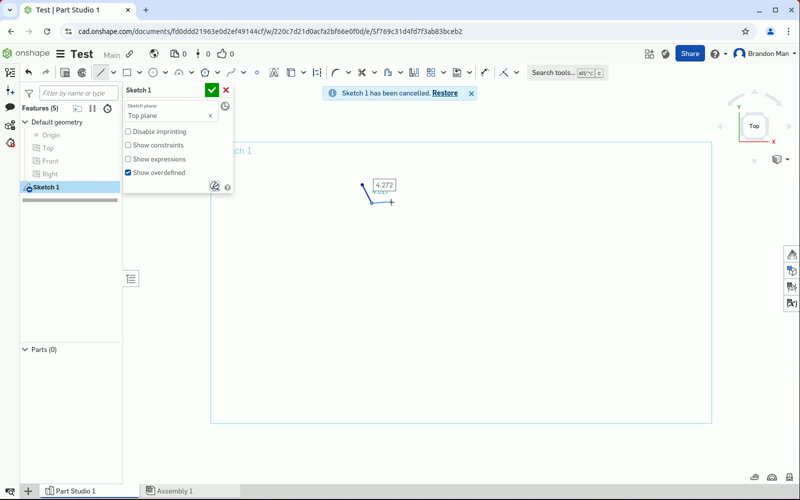
key_up(shift)
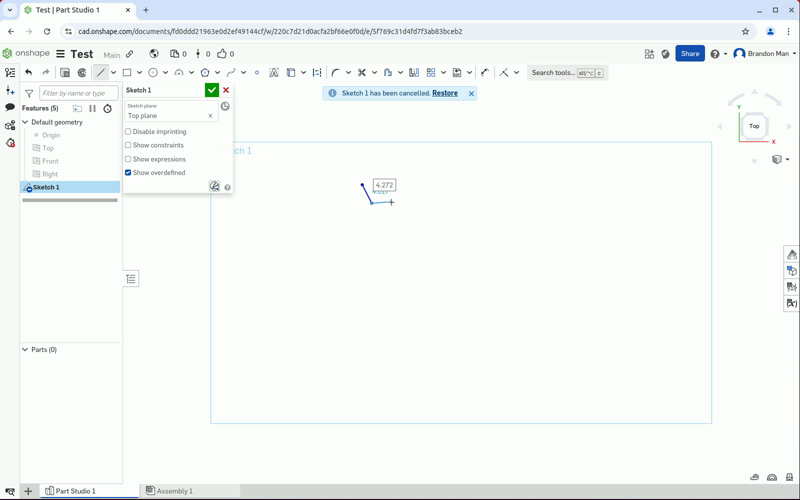
key_down(shift)
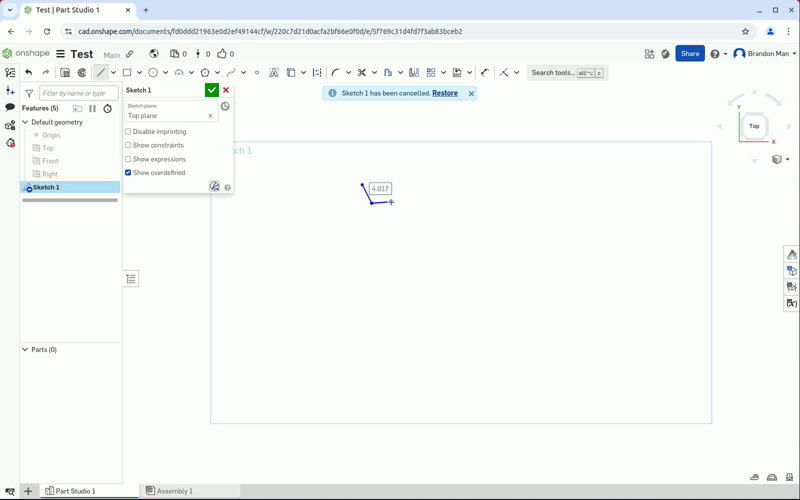
mouse_move(421, 201)
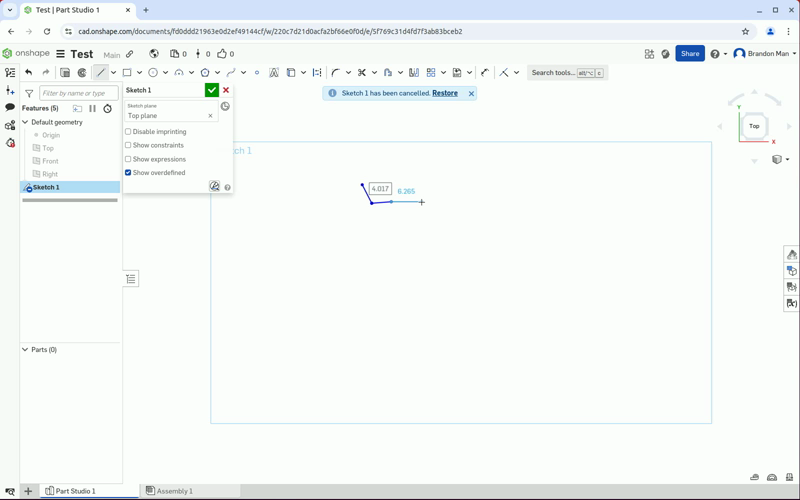
mouse_move(383, 184)
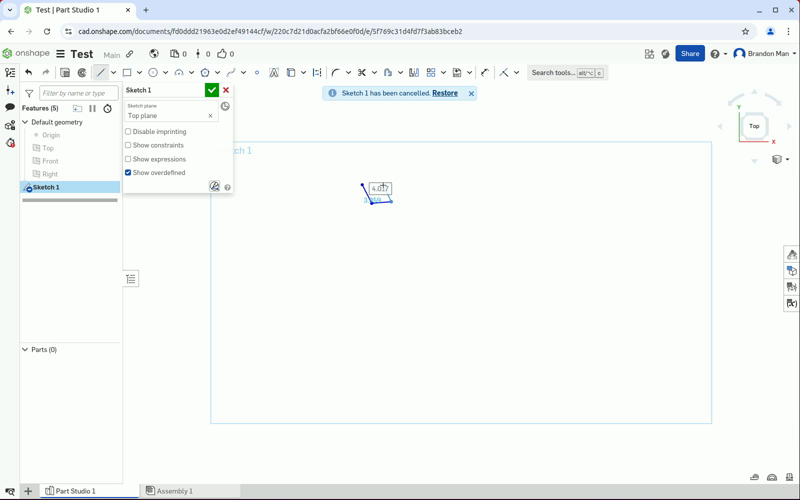
click(383, 184)
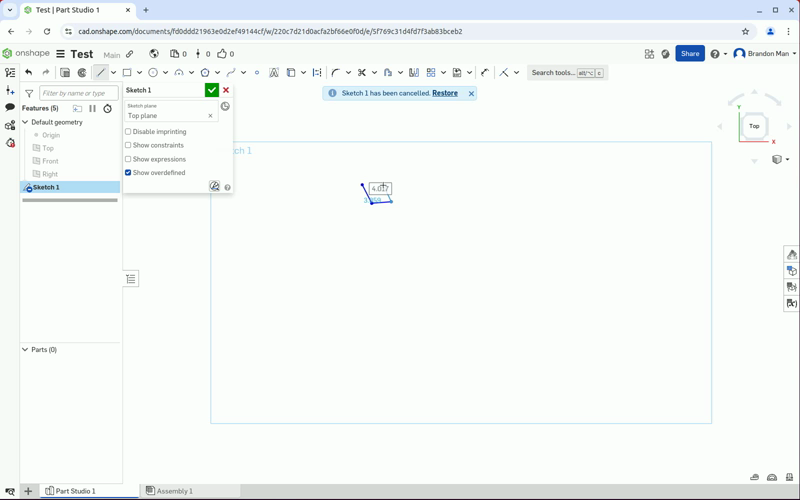
key_up(shift)
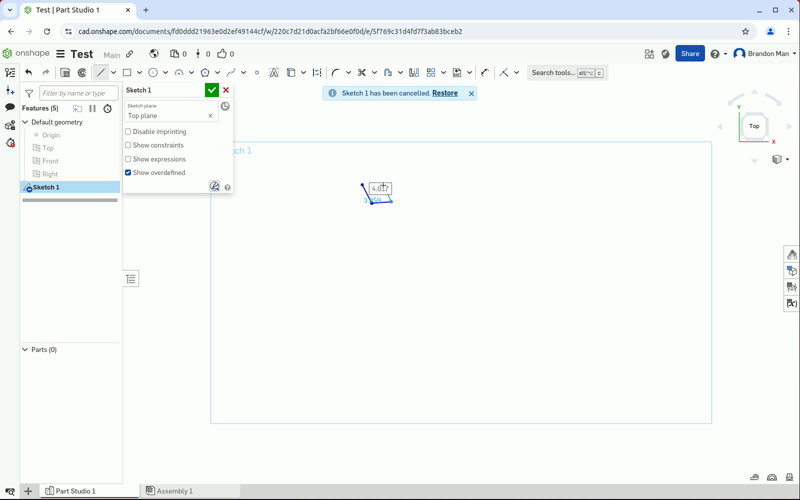
mouse_move(413, 184)
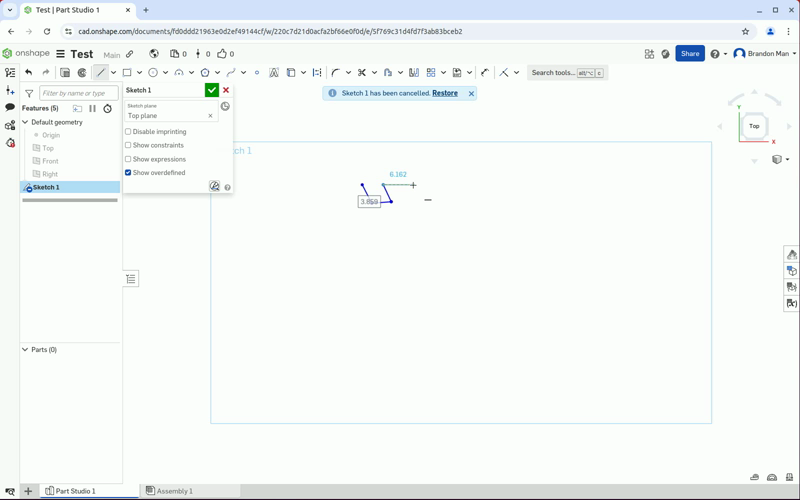
key_down(shift)
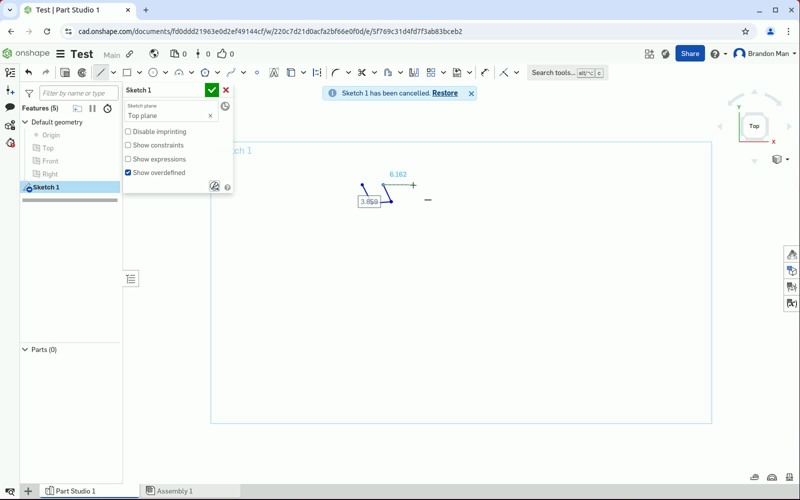
mouse_move(362, 184)
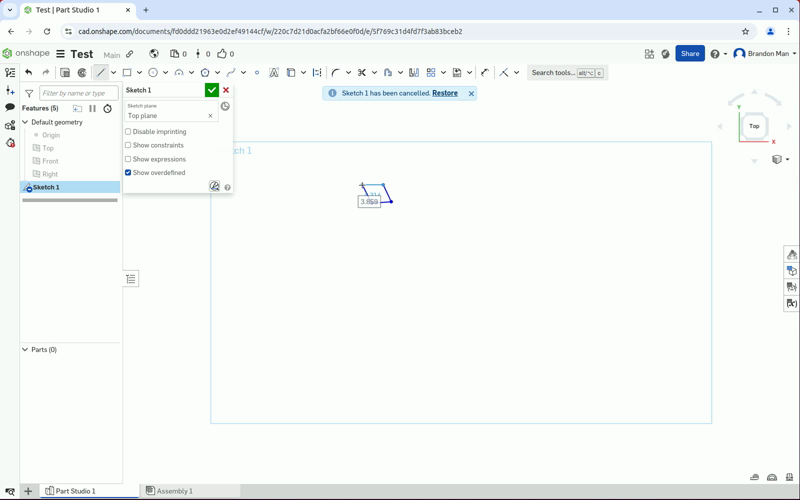
key_up(shift)
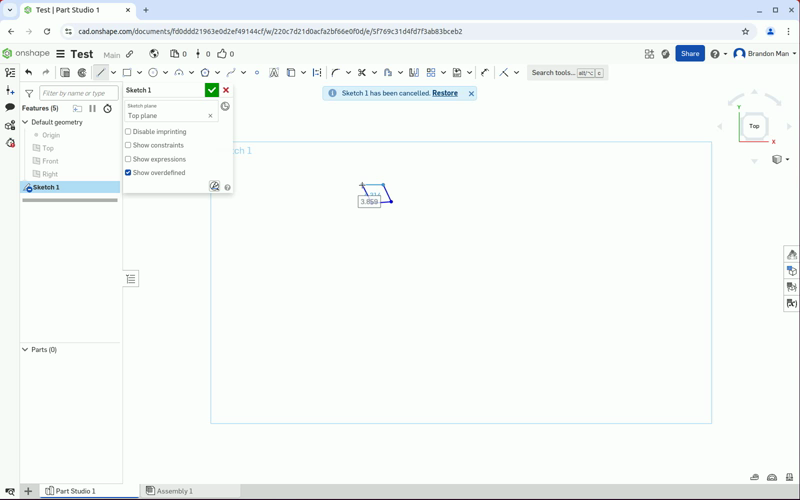
click(362, 184)
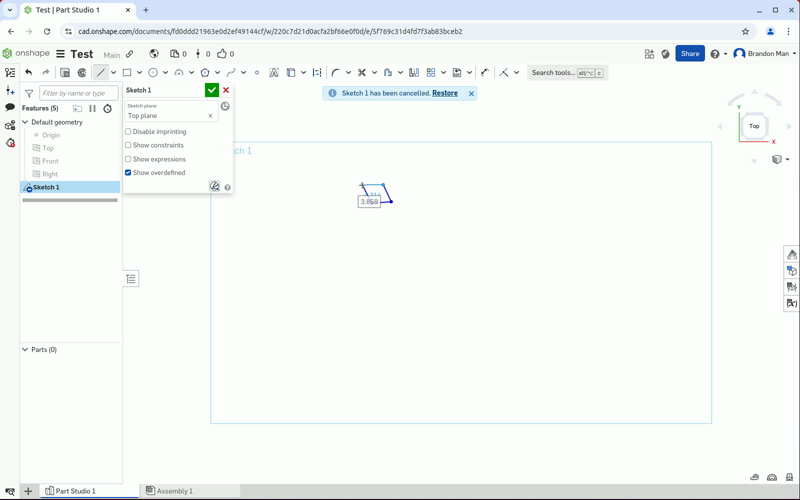
key(esc)
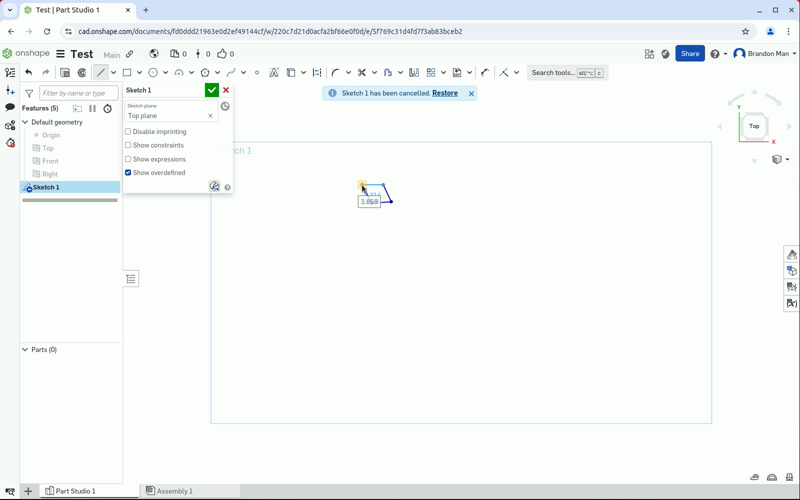
key(c)
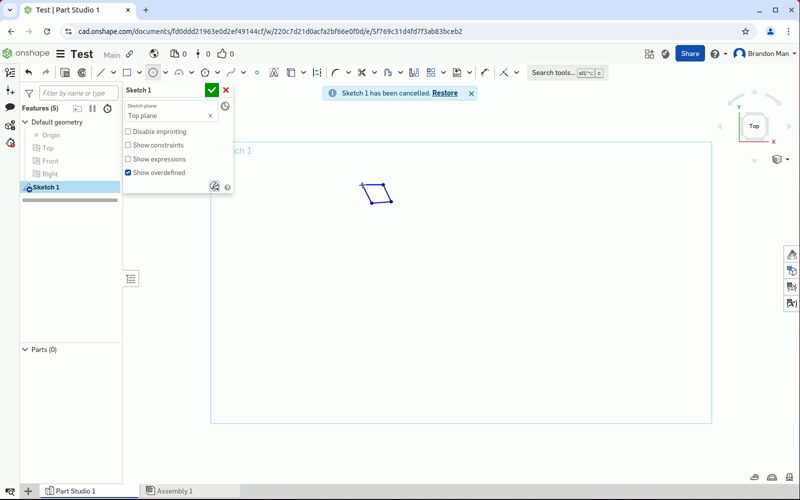
key_down(shift)
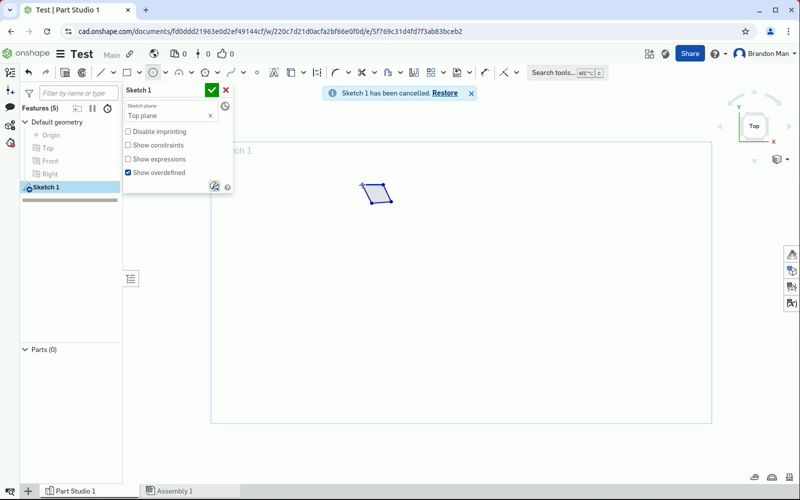
mouse_move(377, 194)
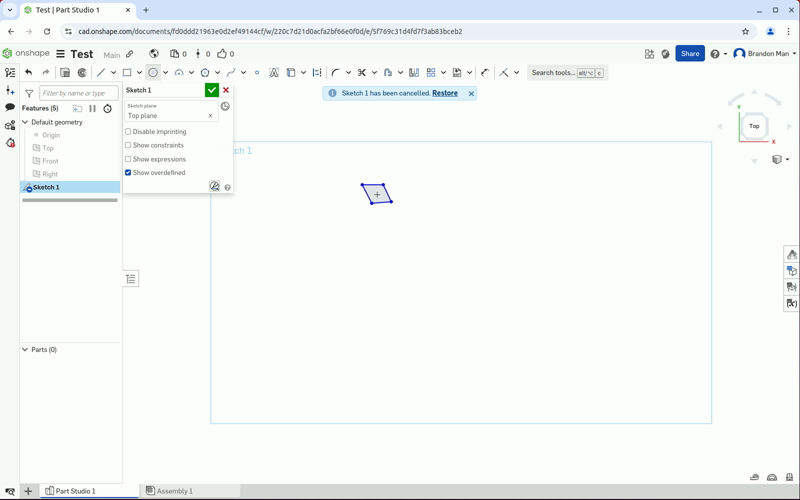
click(377, 194)
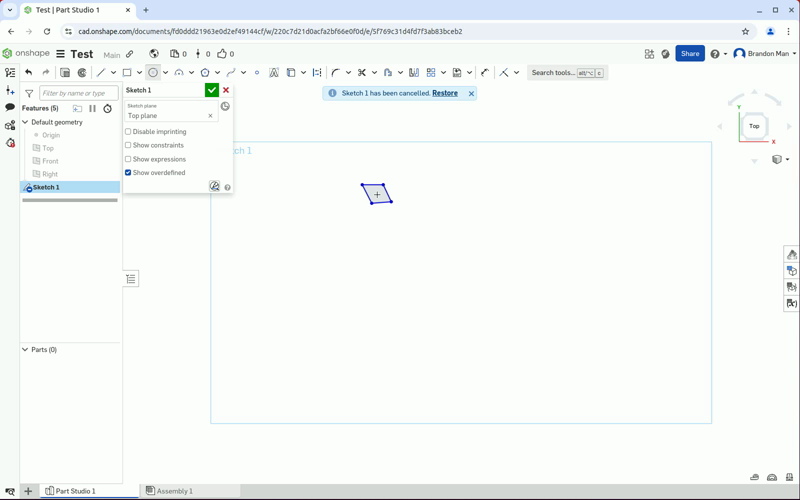
key_up(shift)
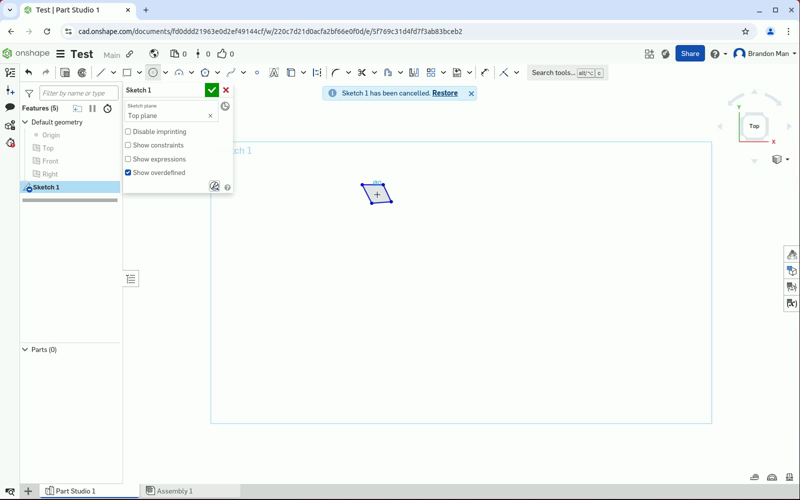
mouse_move(385, 194)
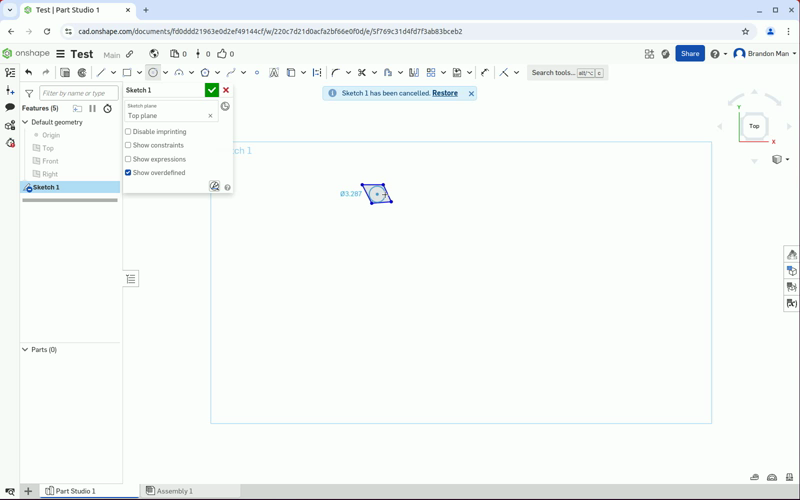
click(385, 194)
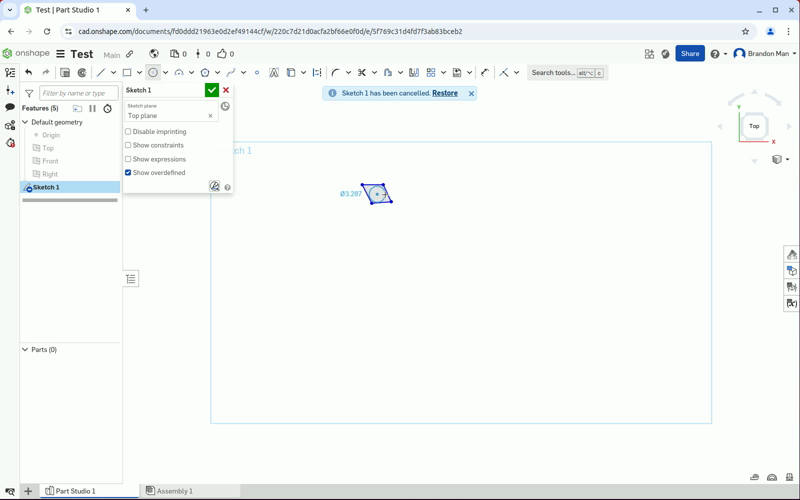
key(esc)
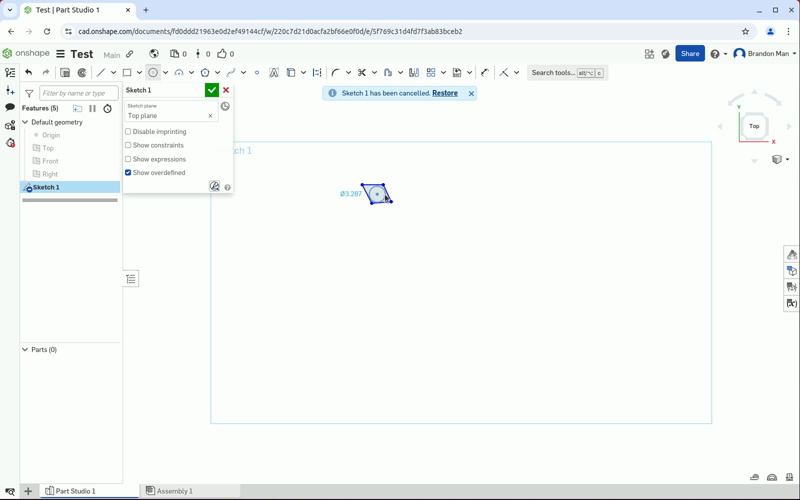
mouse_move(380, 201)
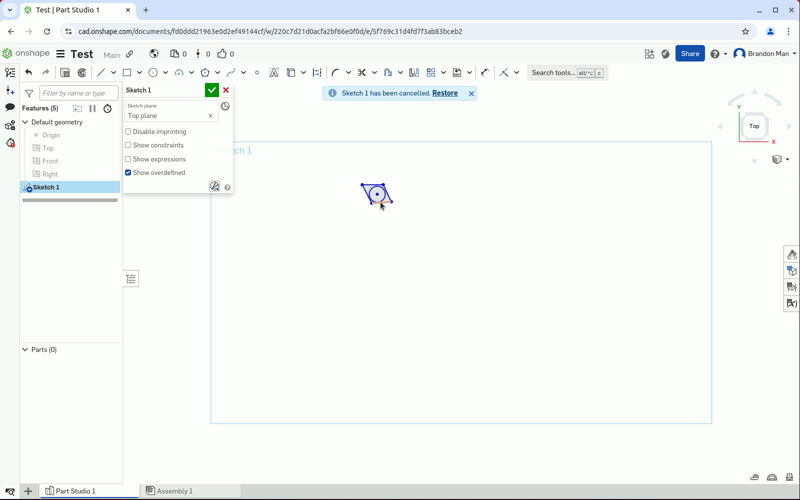
scroll(6)
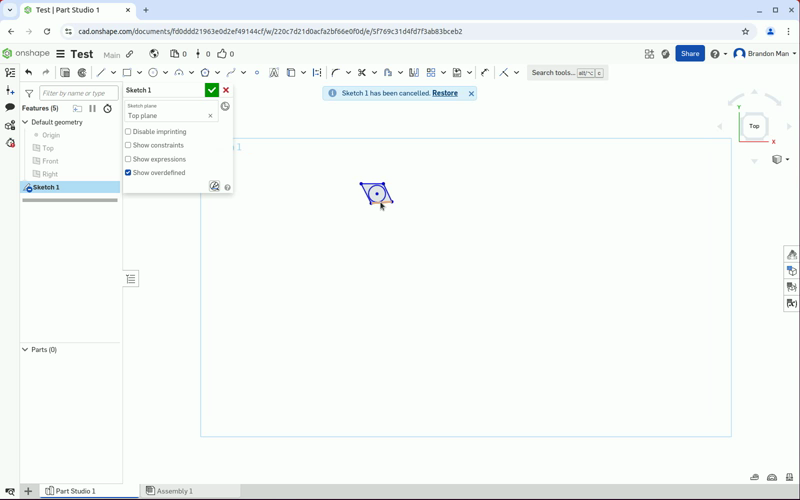
scroll(6)
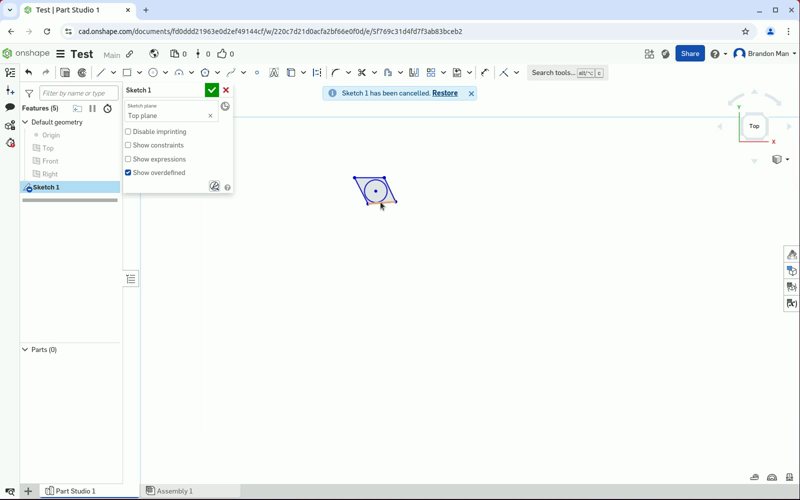
scroll(6)
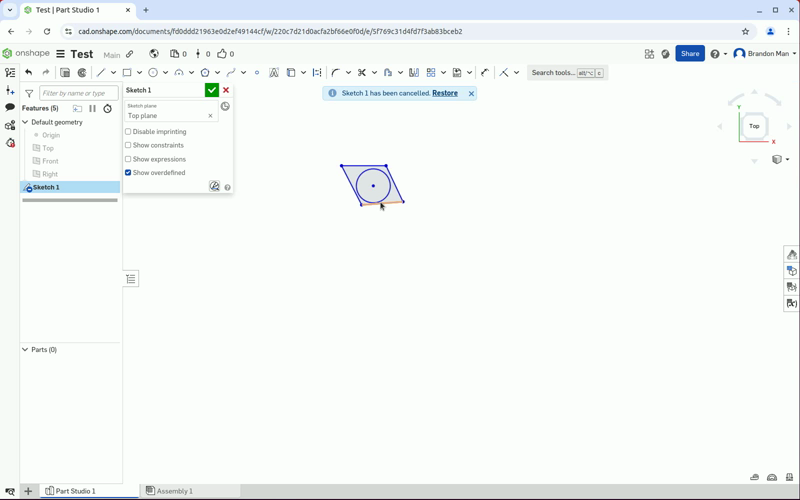
scroll(6)
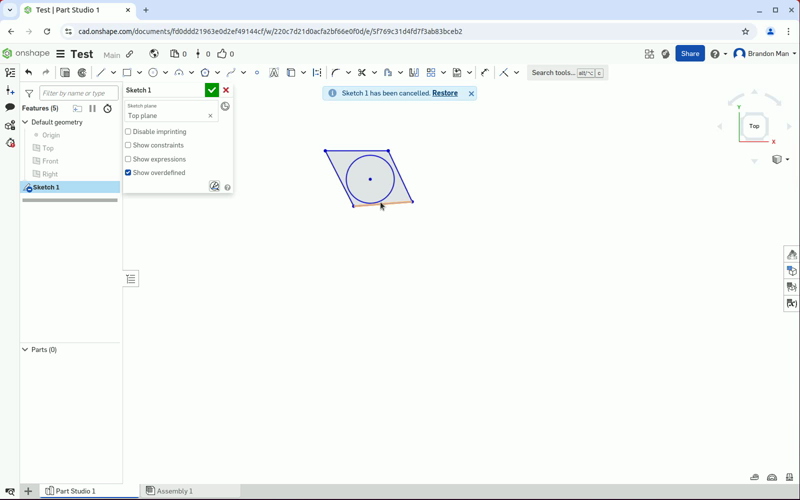
scroll(6)
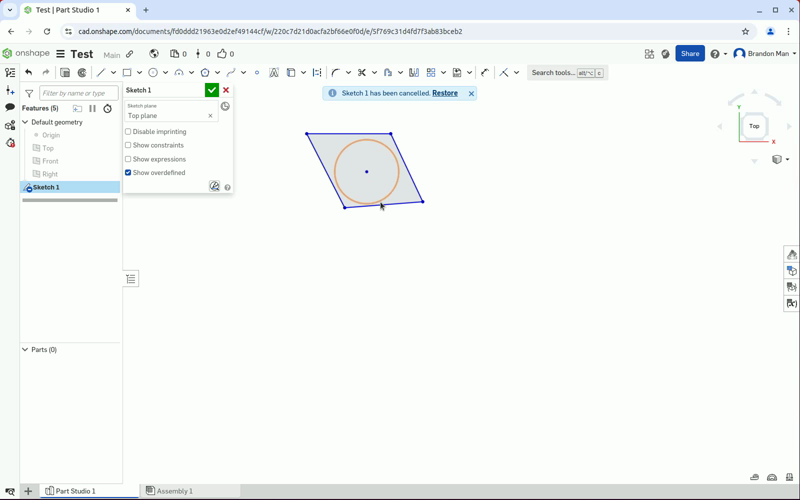
scroll(6)
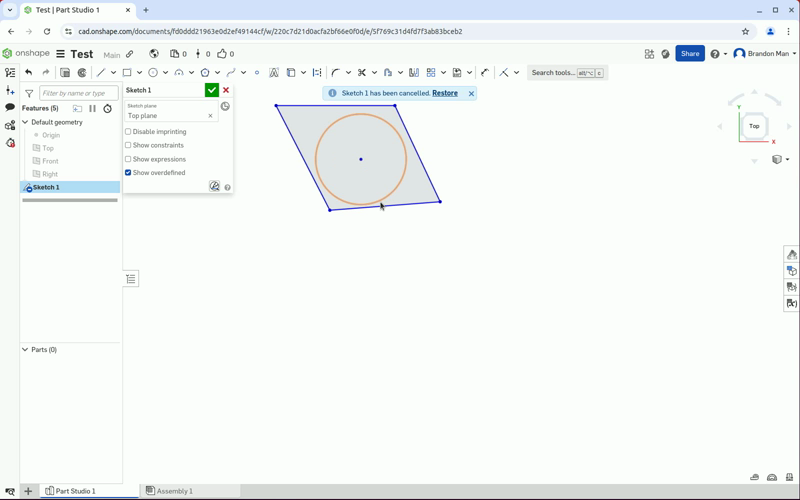
scroll(6)
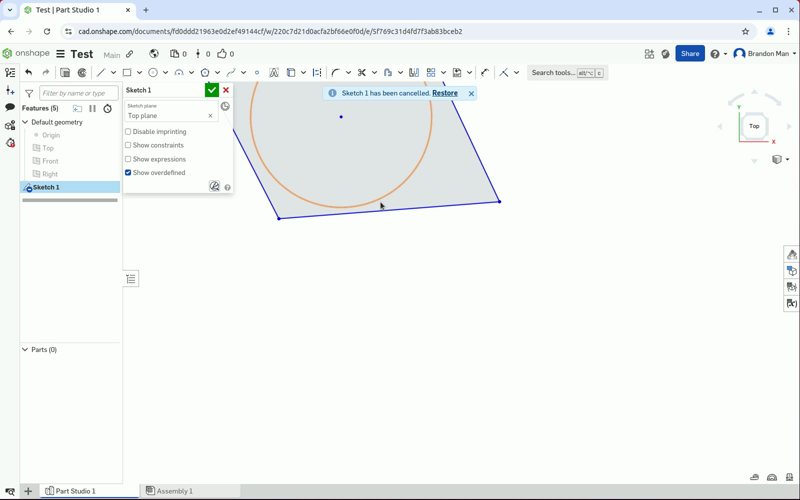
click(380, 201)
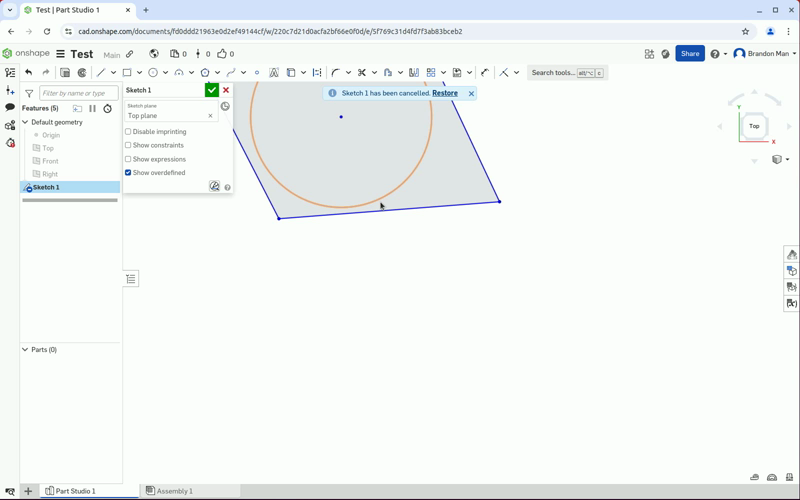
scroll(-6)
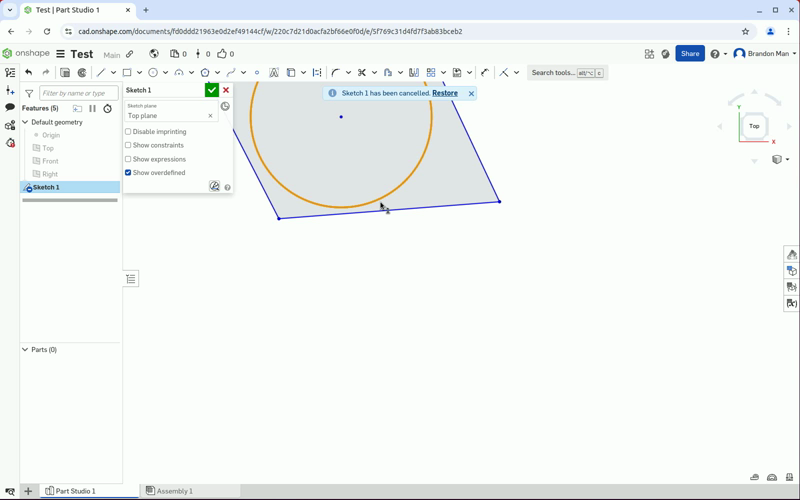
scroll(-6)
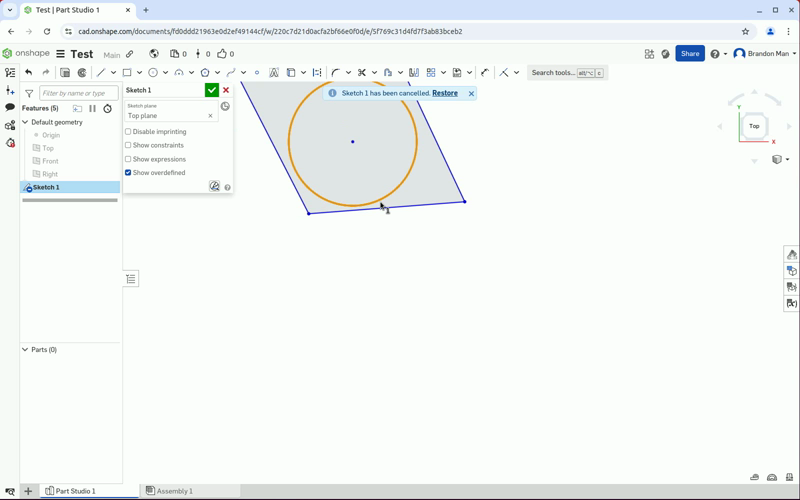
scroll(-6)
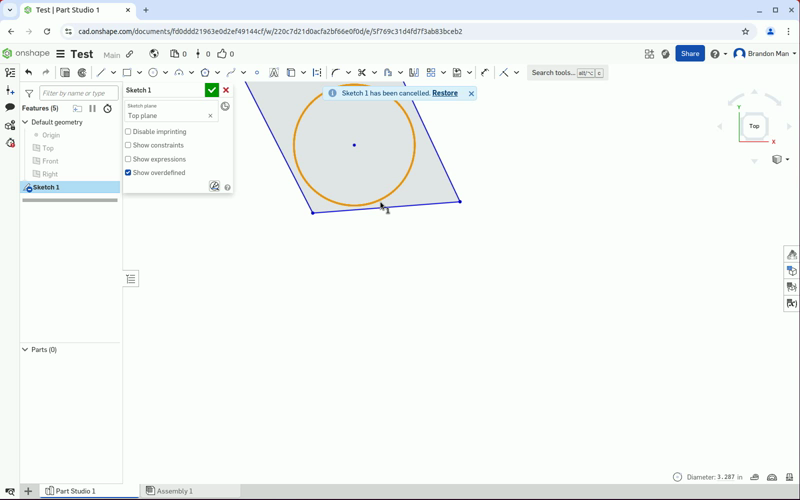
scroll(-6)
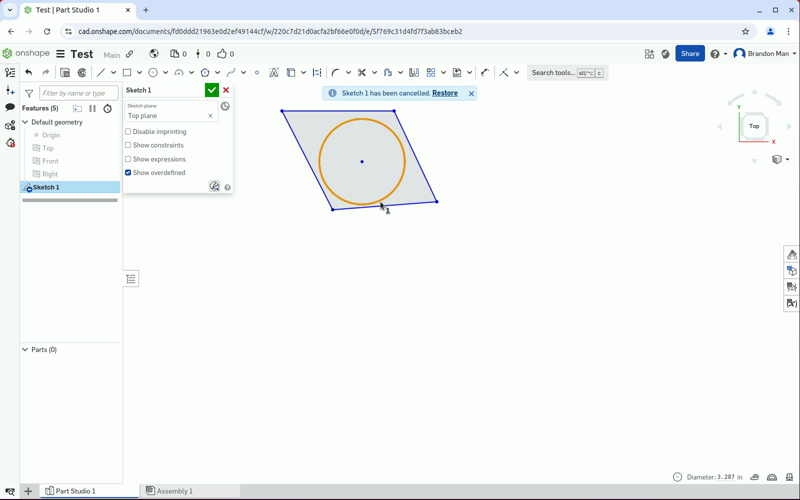
scroll(-6)
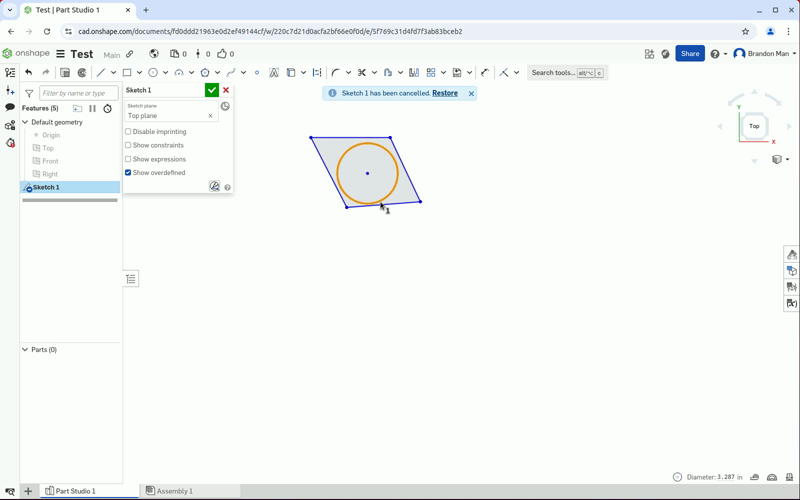
scroll(-6)
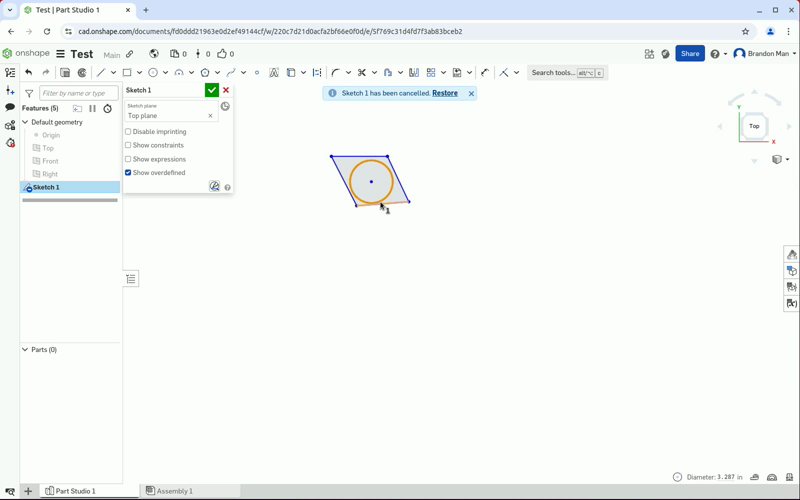
scroll(-6)
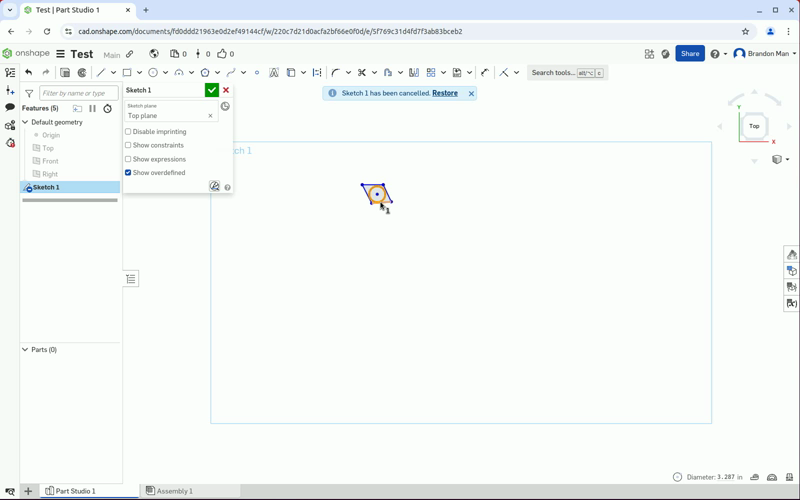
mouse_move(73, 352)
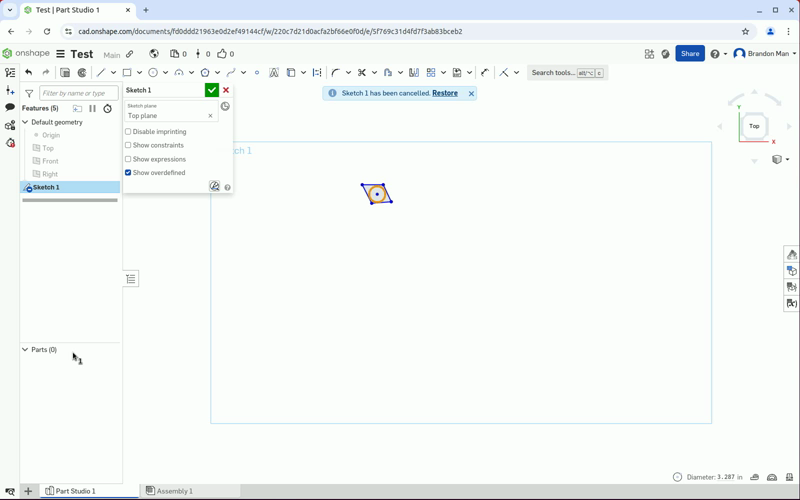
key(shift+y)
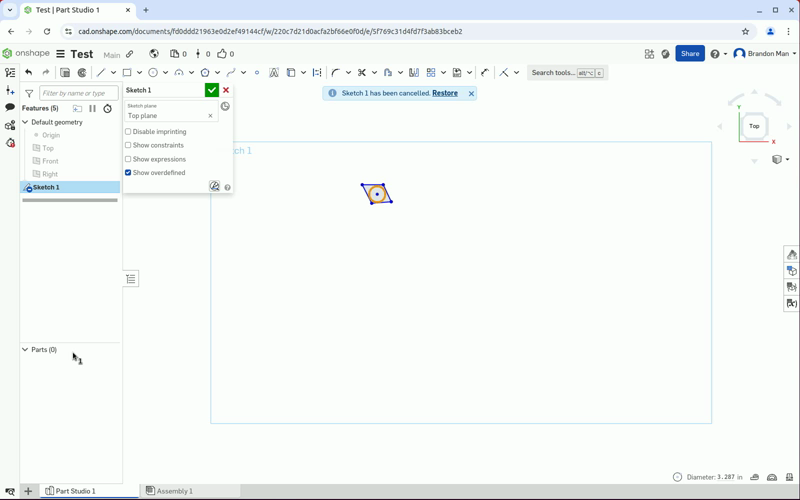
key(shift+e)
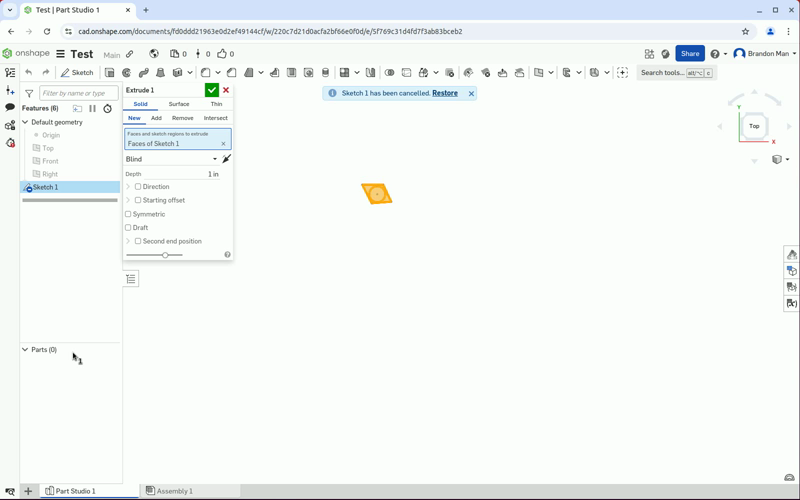
mouse_move(143, 106)
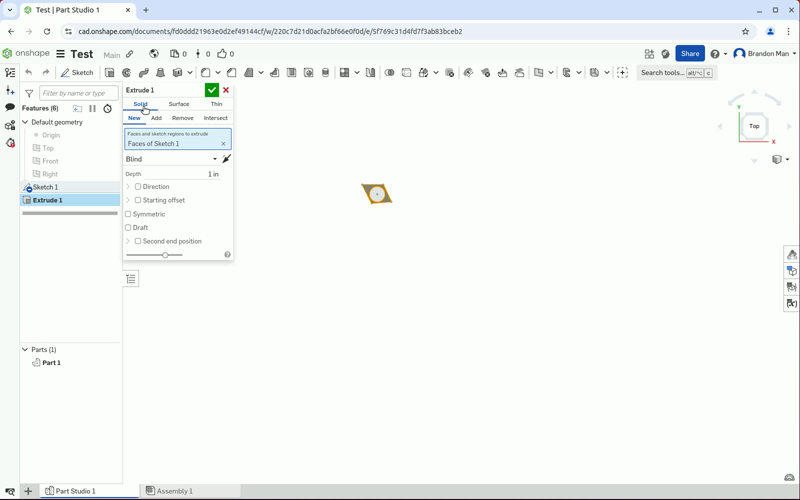
click(143, 106)
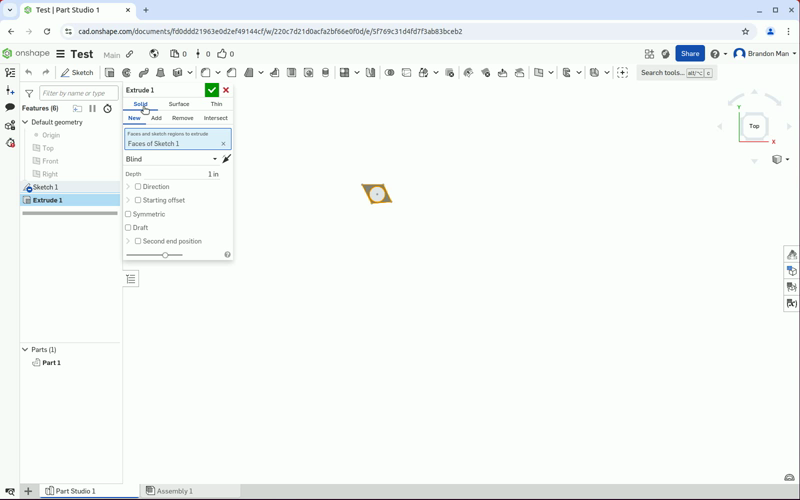
mouse_move(137, 120)
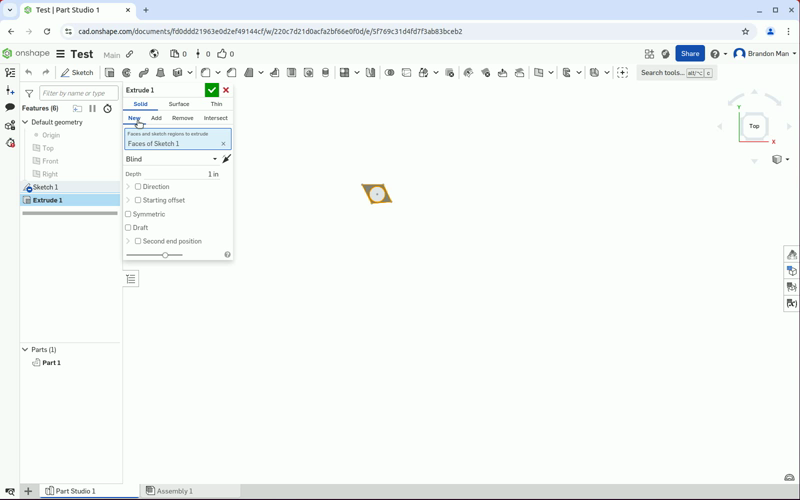
click(137, 120)
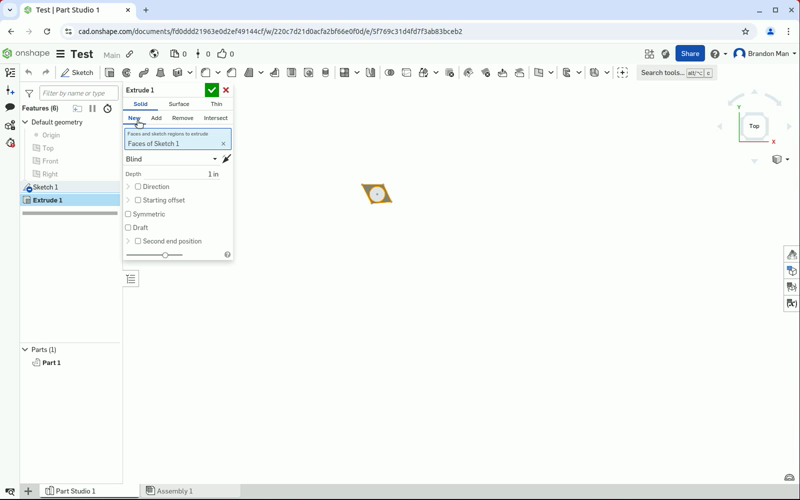
key(tab, 4)
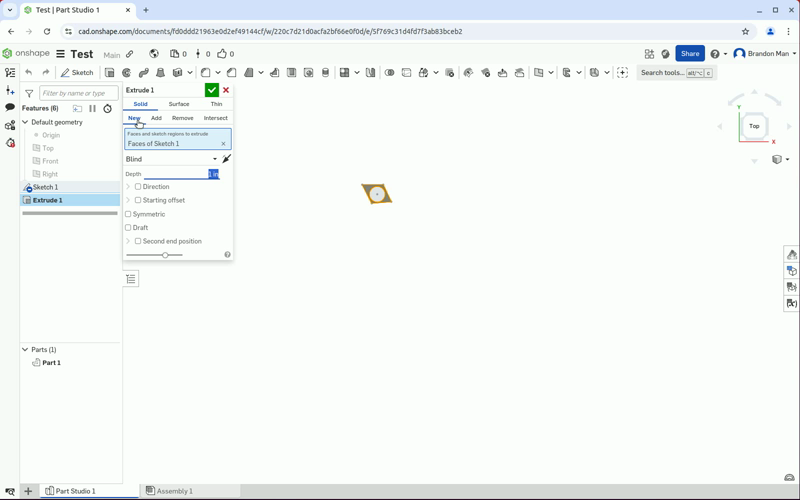
text(0.241)
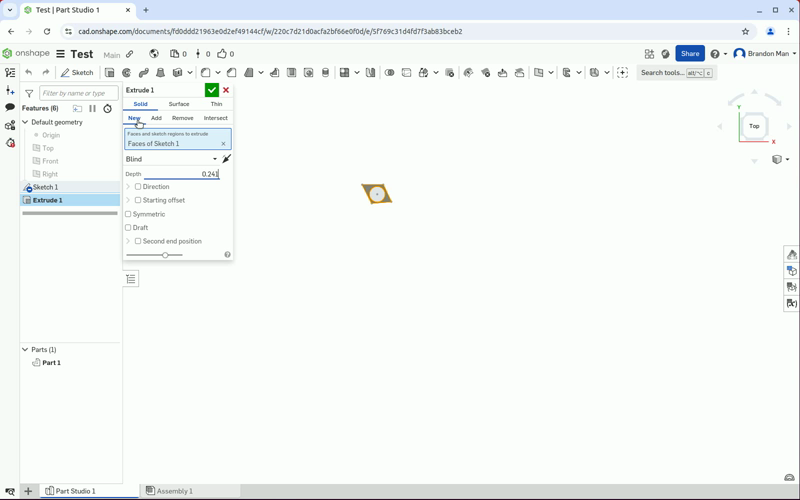
key(enter)
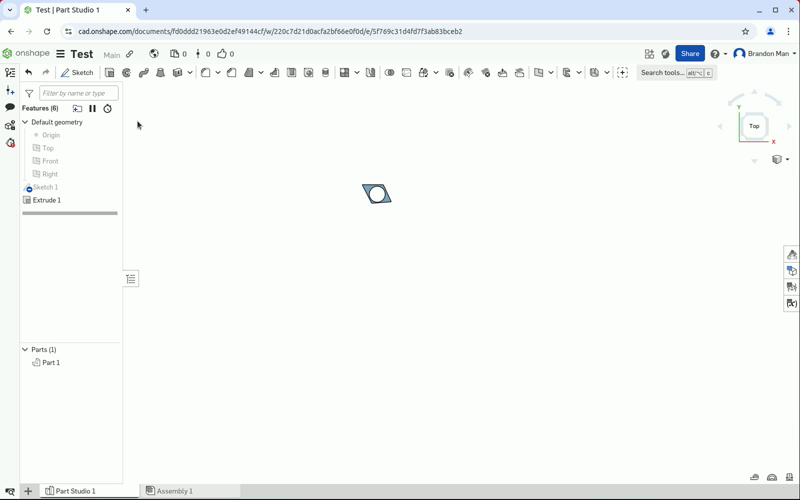
key(shift+h)
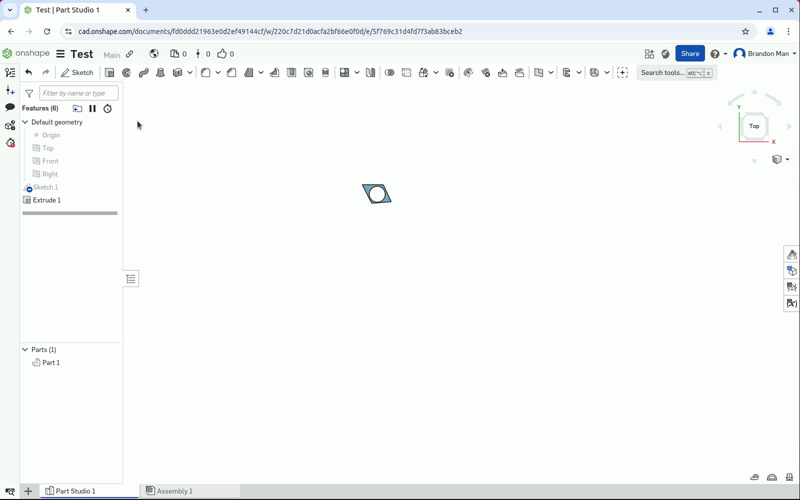
key(shift+h)
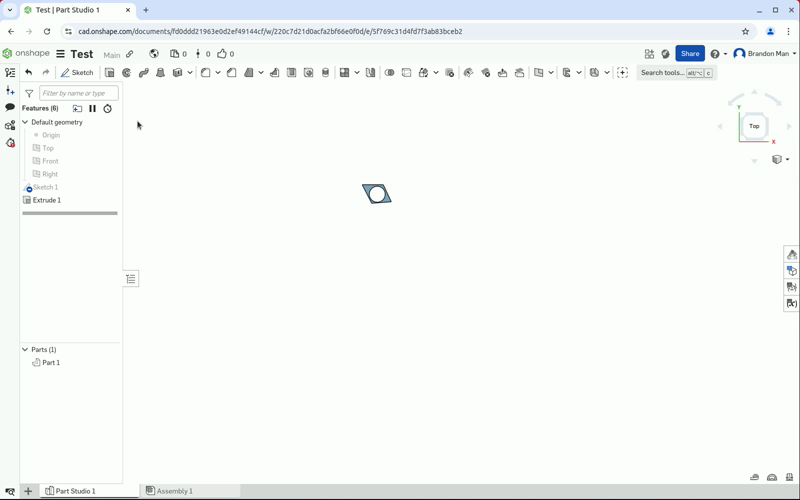
mouse_move(73, 189)
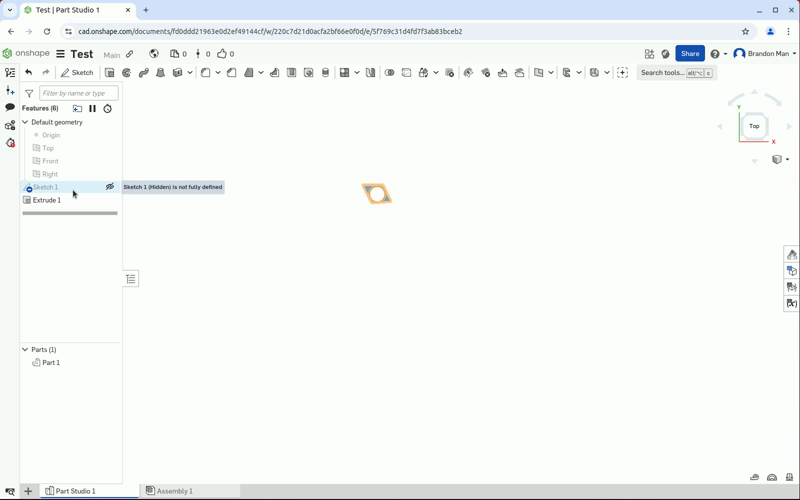
click(73, 189)
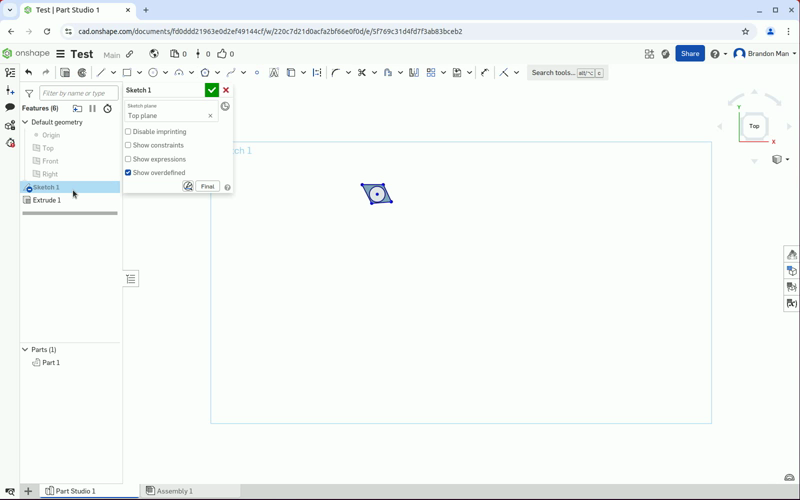
mouse_move(229, 92)
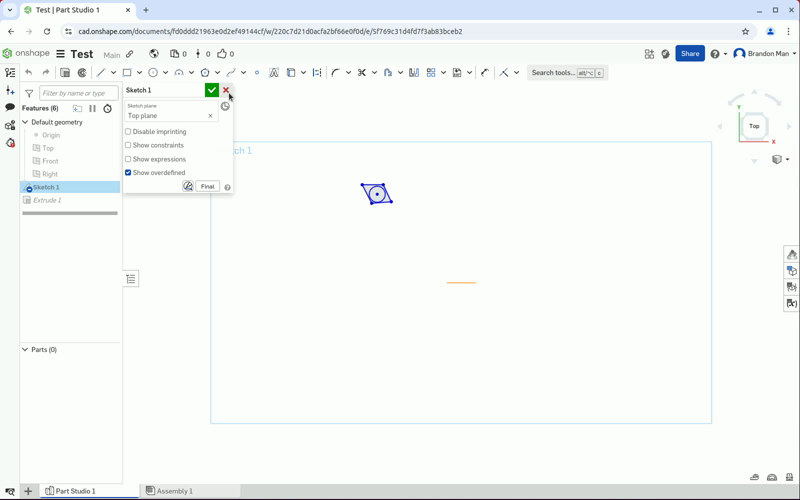
click(229, 92)
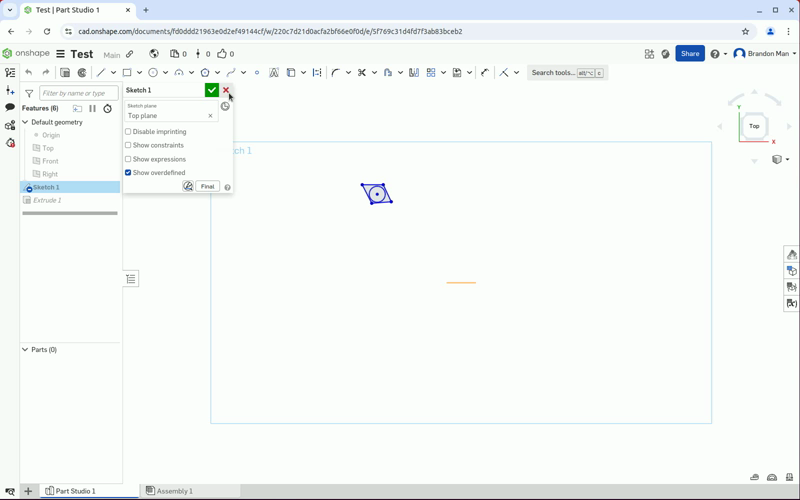
key(shift+s)
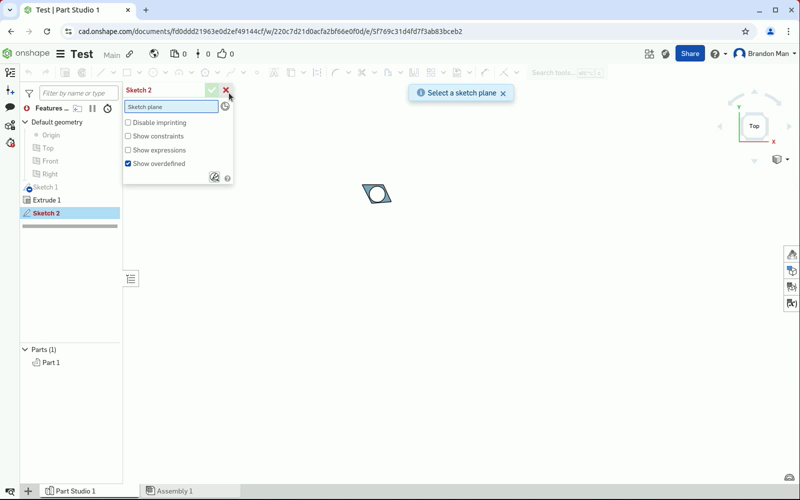
mouse_move(73, 150)
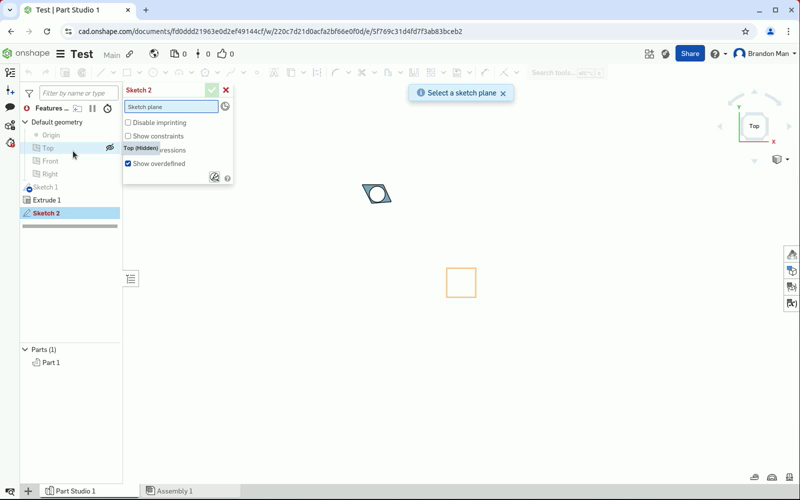
click(73, 150)
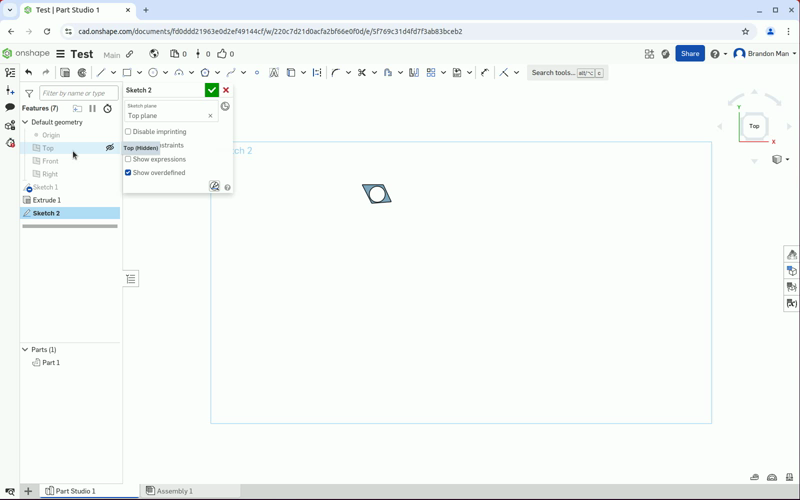
mouse_move(73, 352)
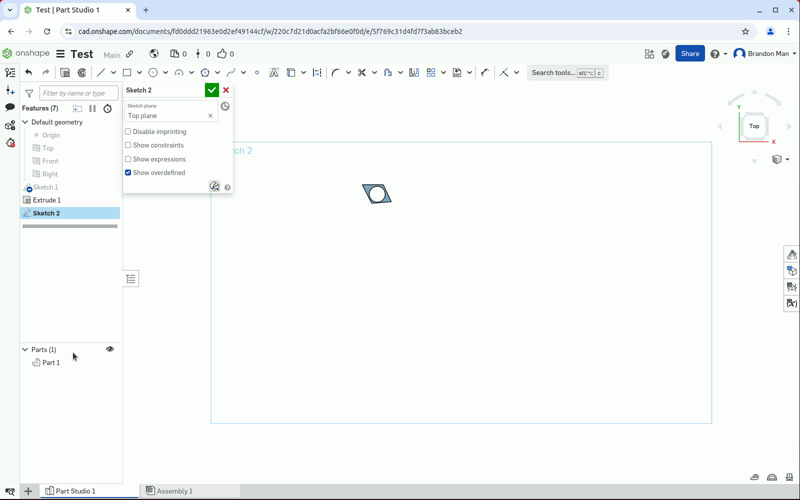
key(y)
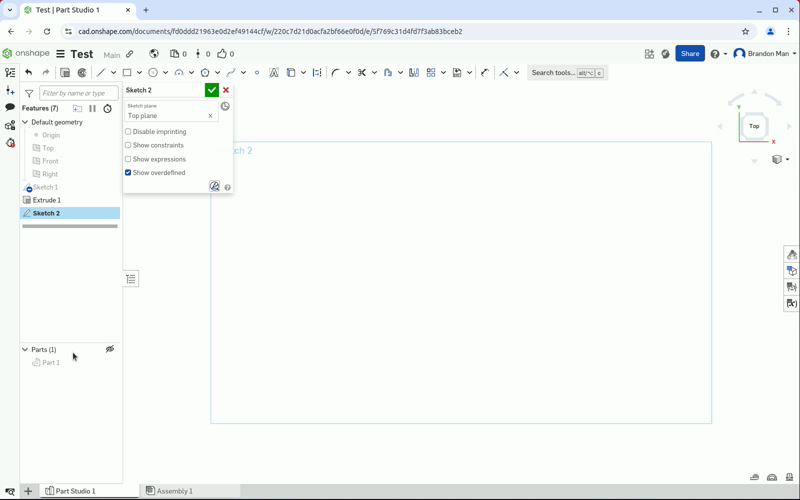
key(c)
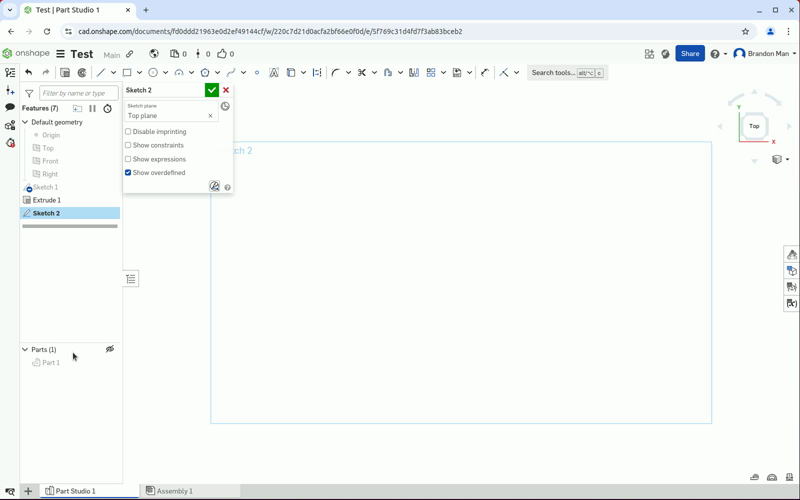
key_down(shift)
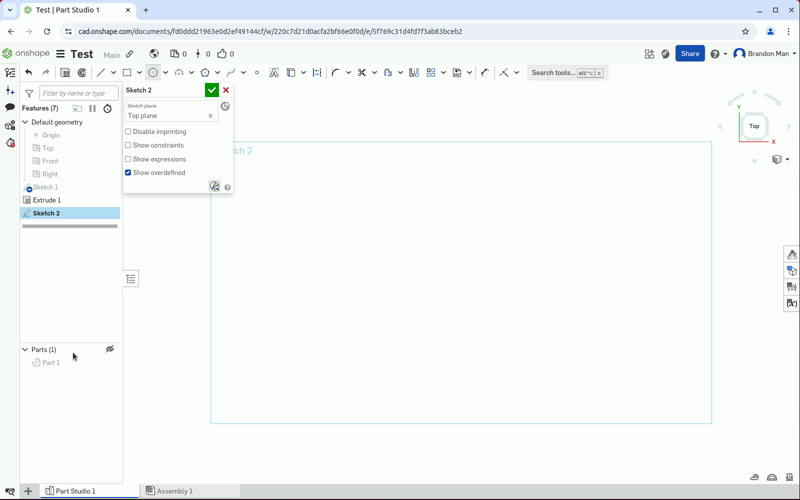
mouse_move(378, 193)
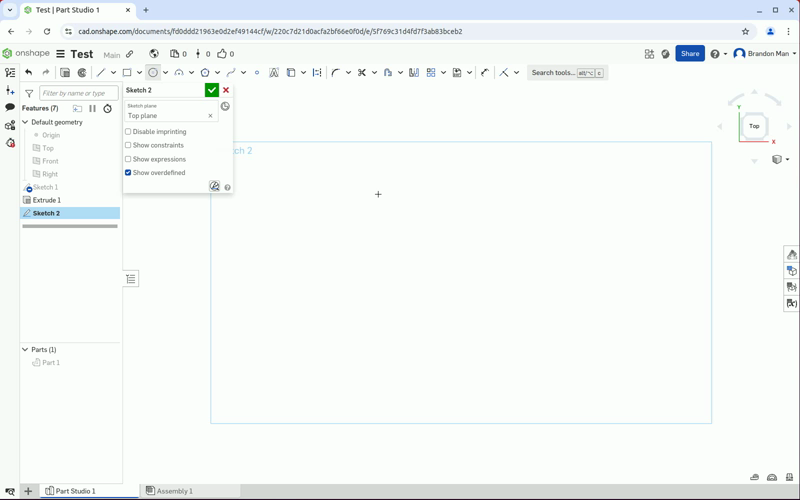
click(378, 193)
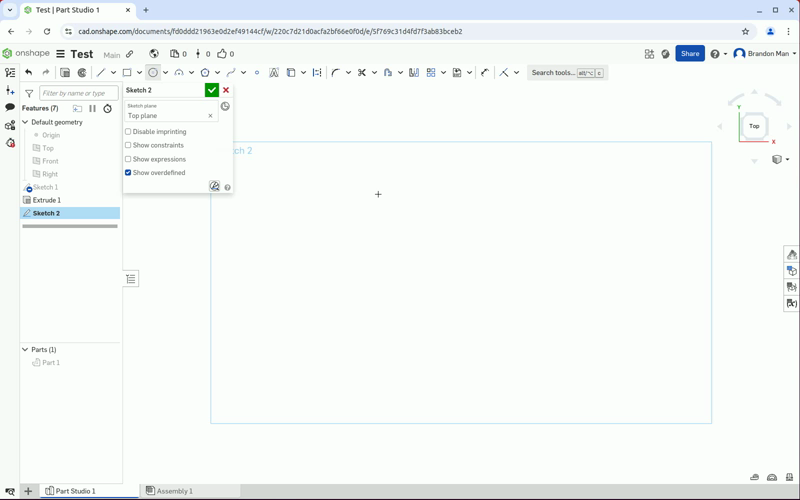
key_up(shift)
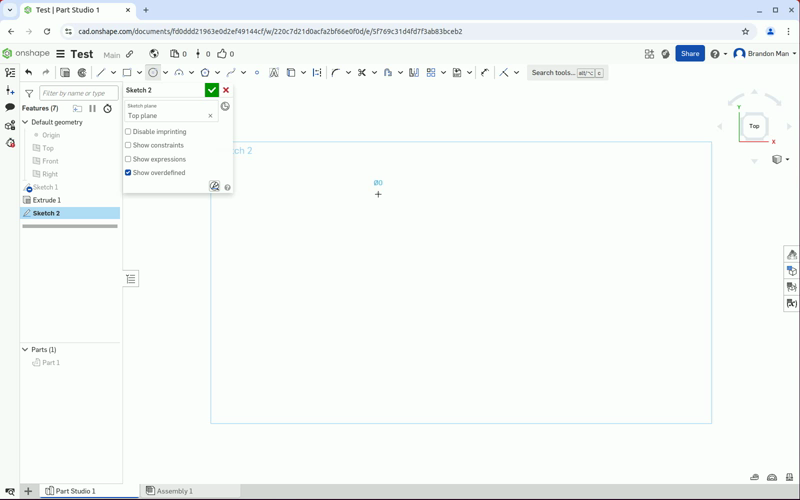
mouse_move(386, 193)
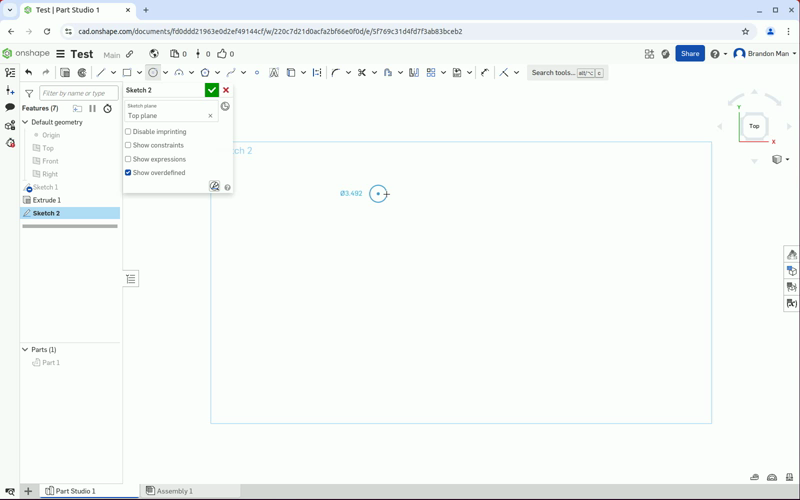
click(386, 193)
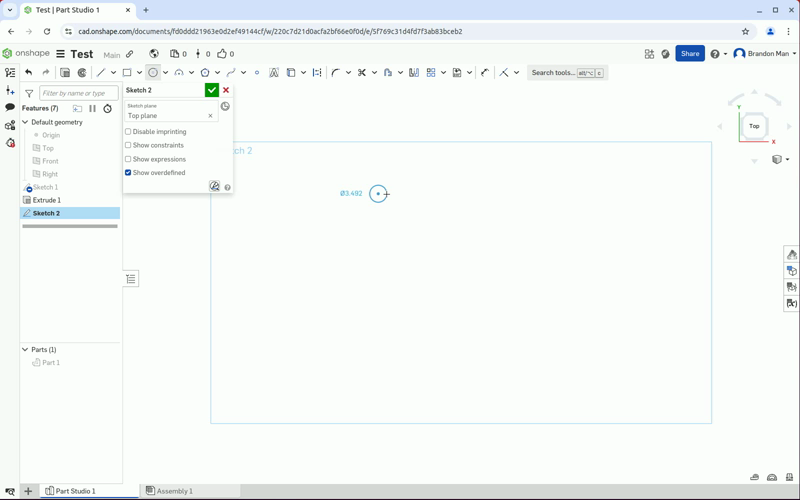
key(esc)
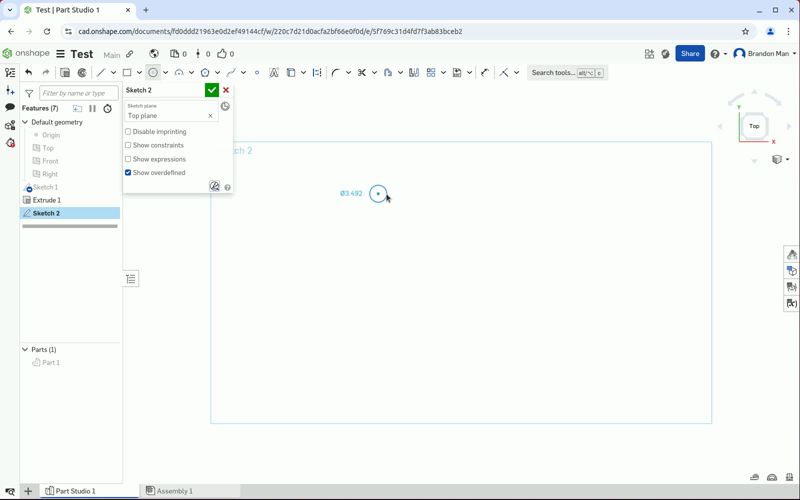
key(c)
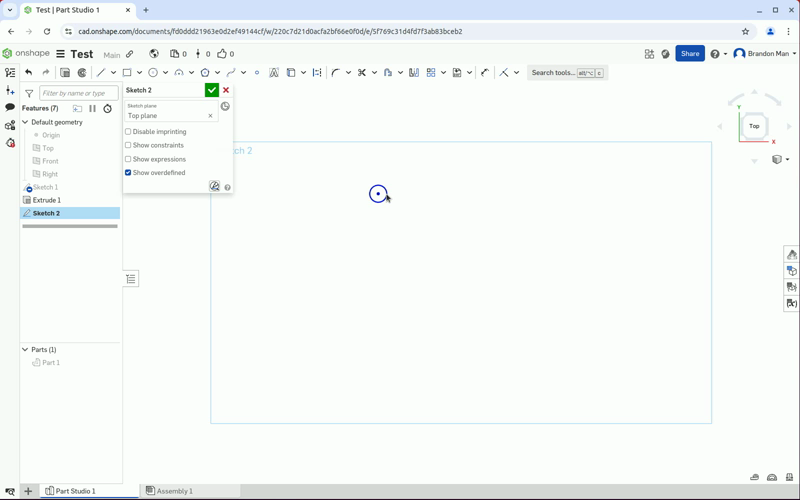
key_down(shift)
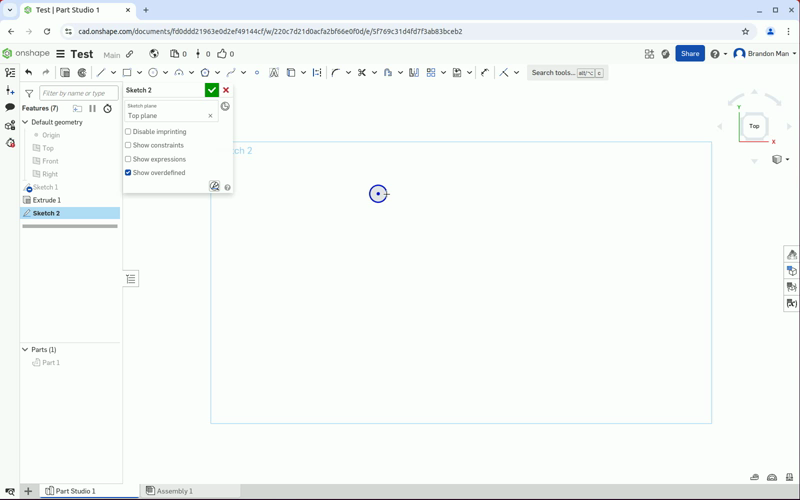
mouse_move(378, 193)
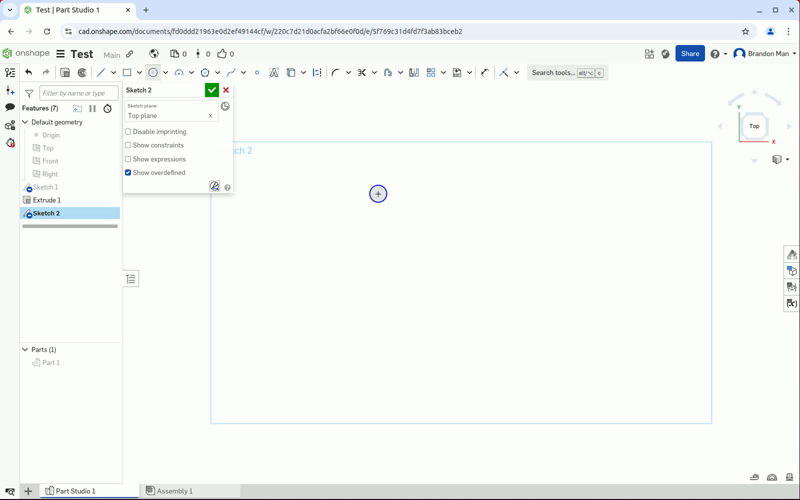
click(378, 193)
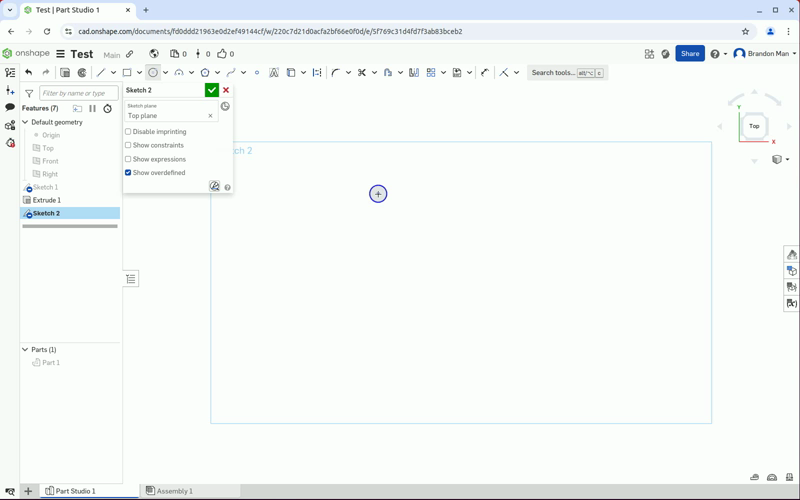
key_up(shift)
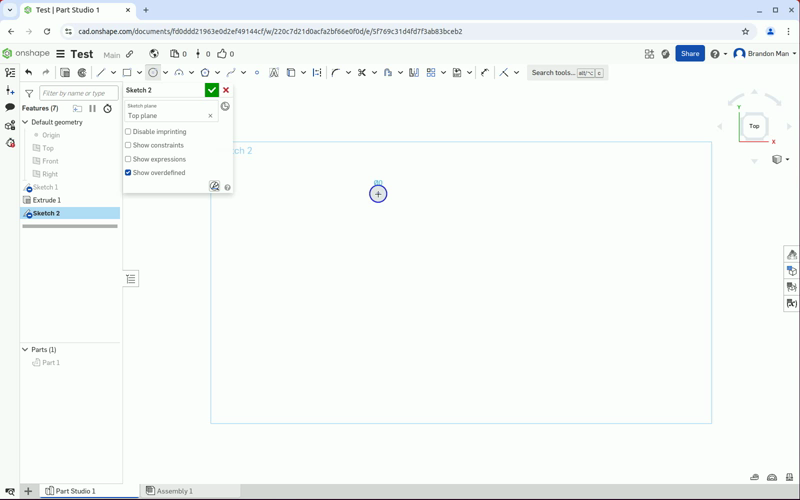
mouse_move(380, 193)
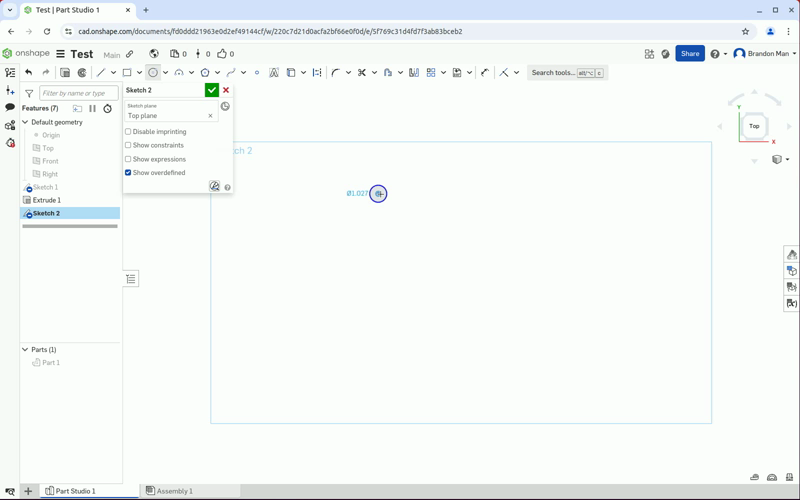
scroll(6)
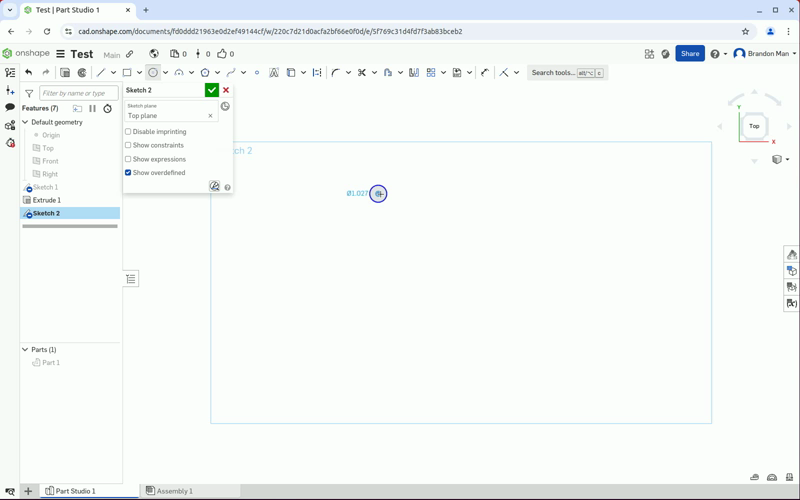
scroll(6)
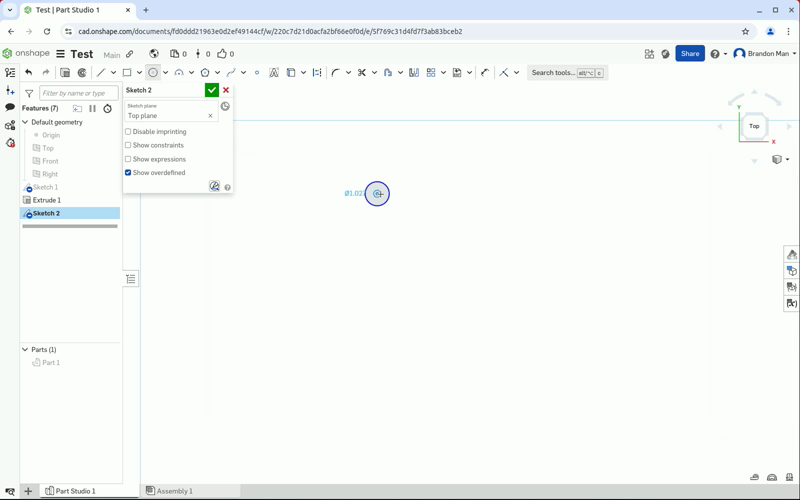
scroll(6)
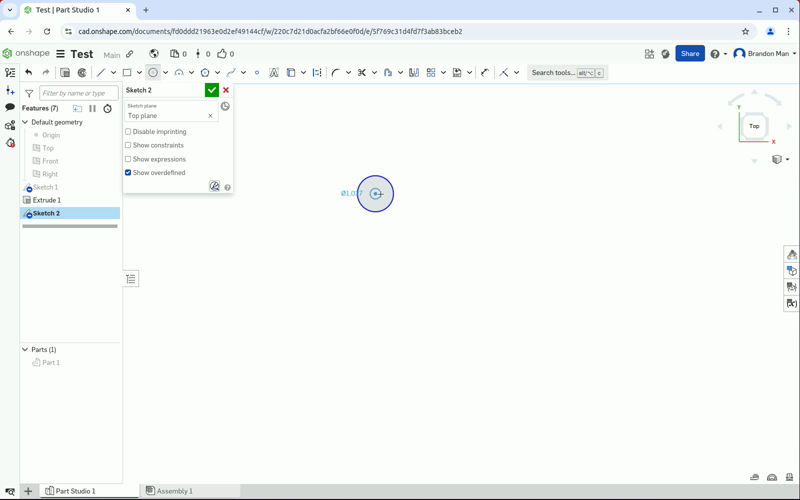
scroll(6)
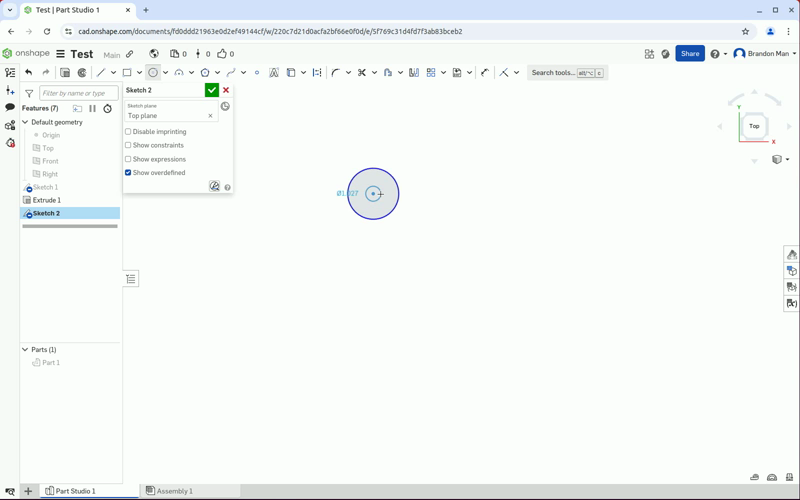
scroll(6)
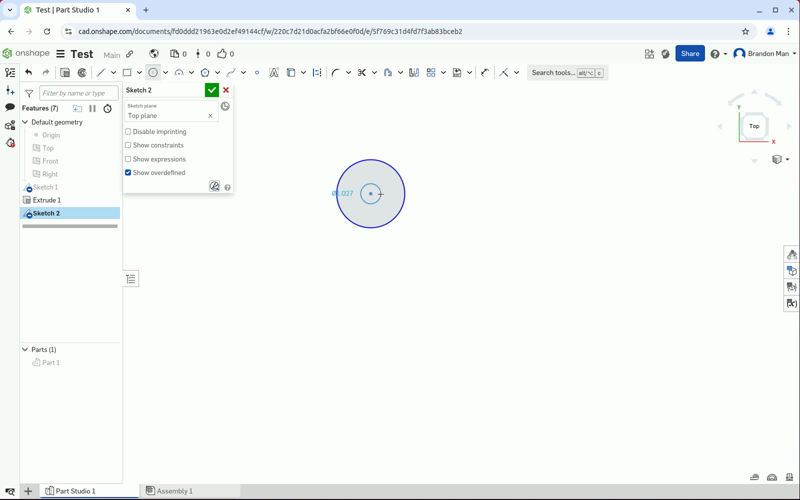
scroll(6)
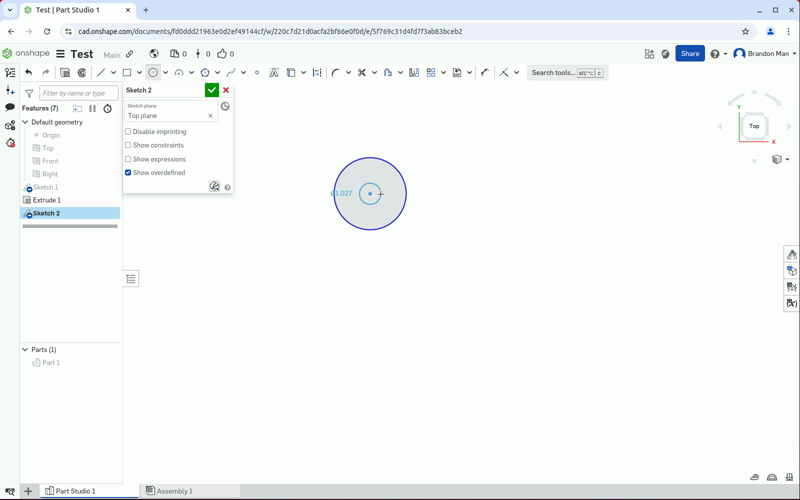
scroll(6)
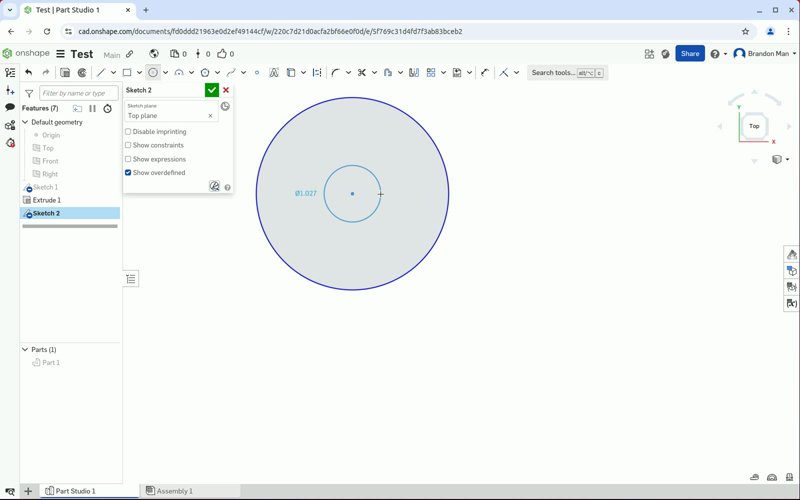
click(380, 193)
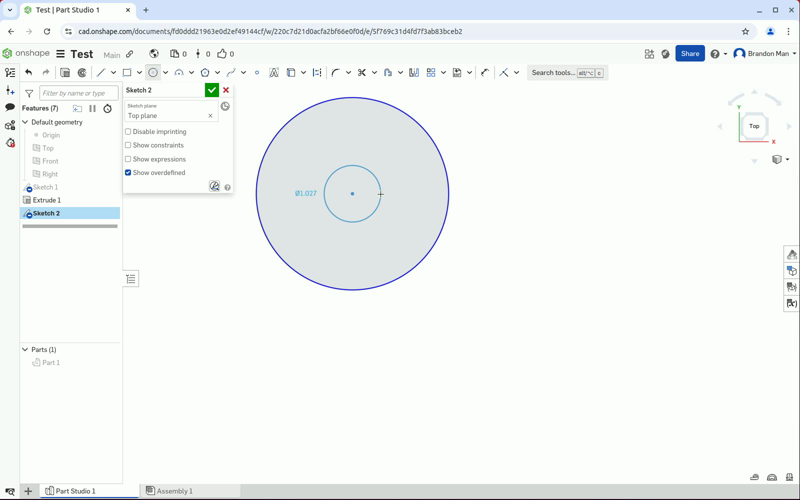
scroll(-6)
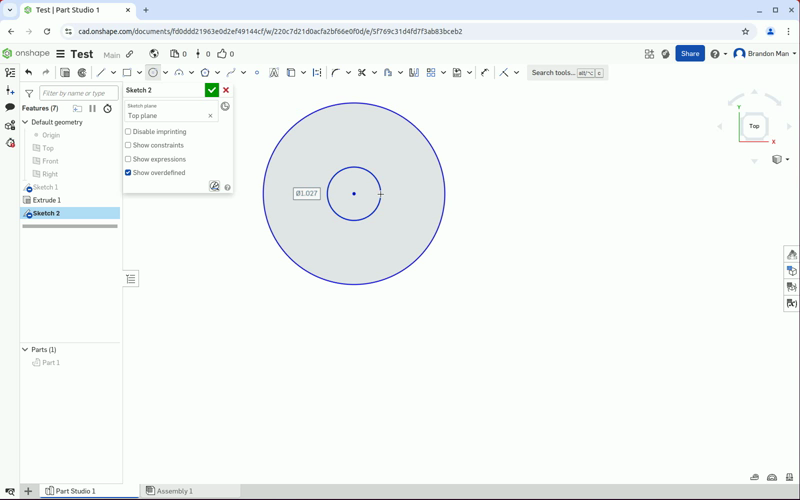
scroll(-6)
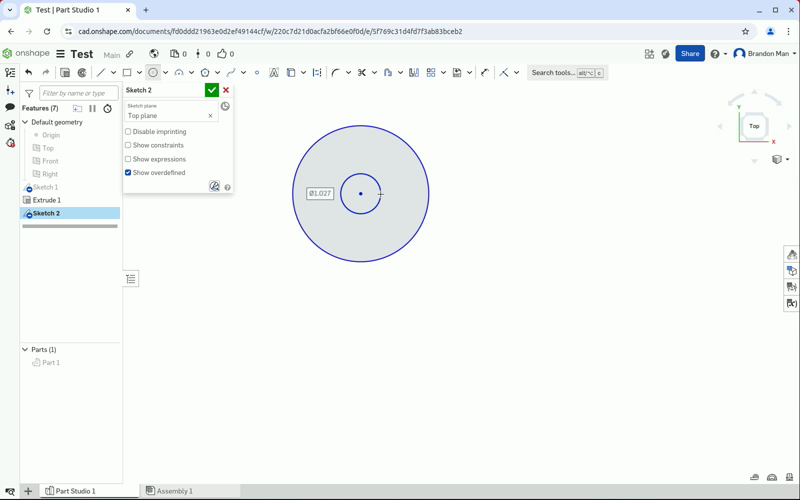
scroll(-6)
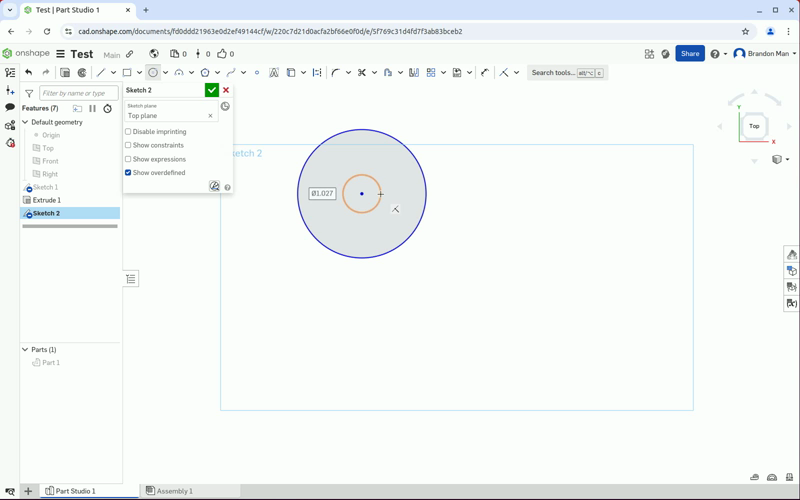
scroll(-6)
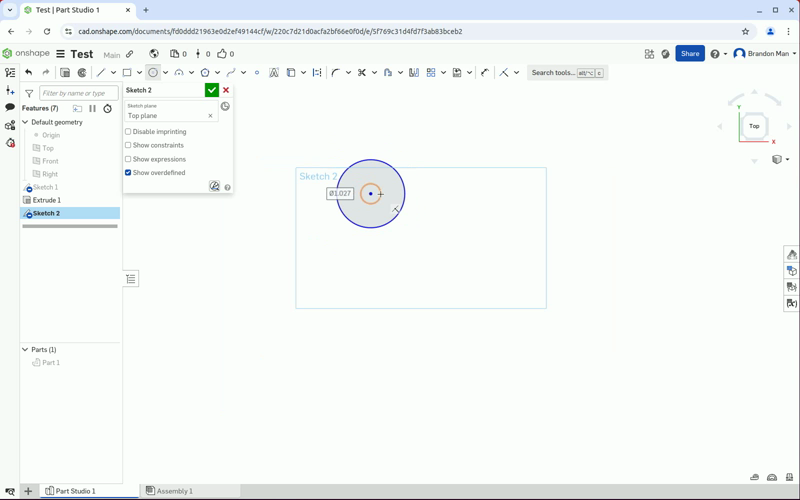
scroll(-6)
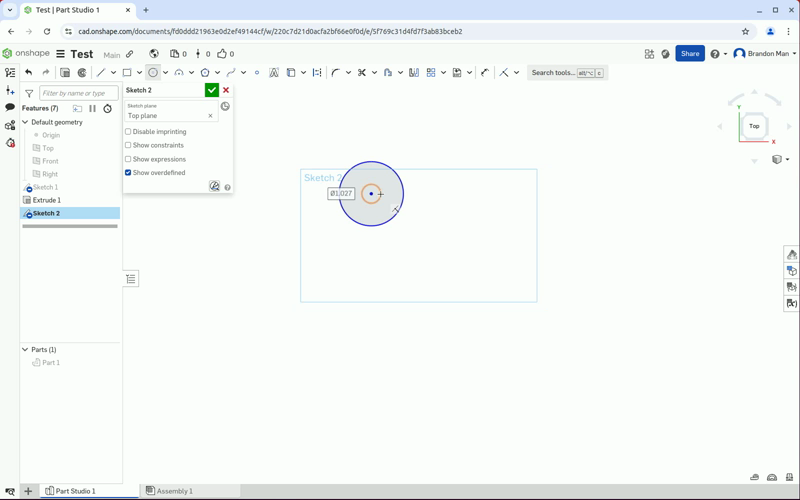
scroll(-6)
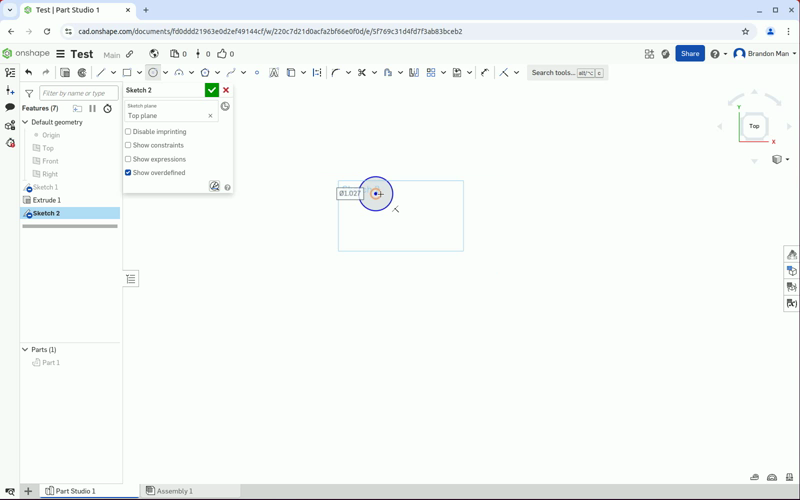
scroll(-6)
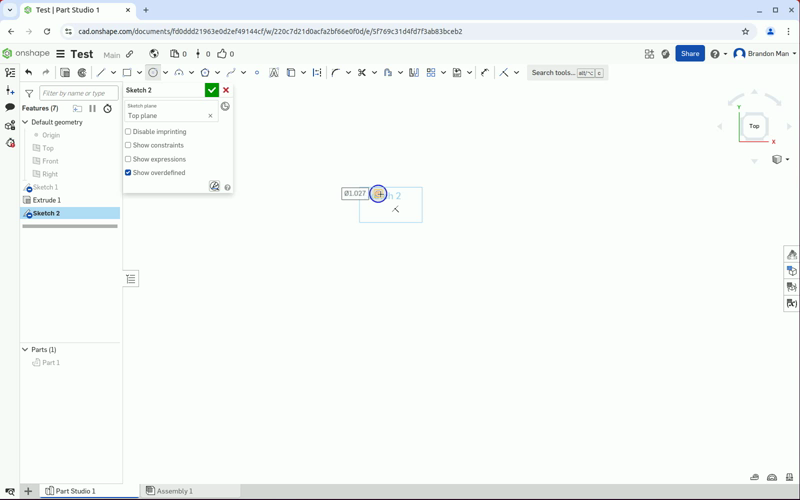
key(esc)
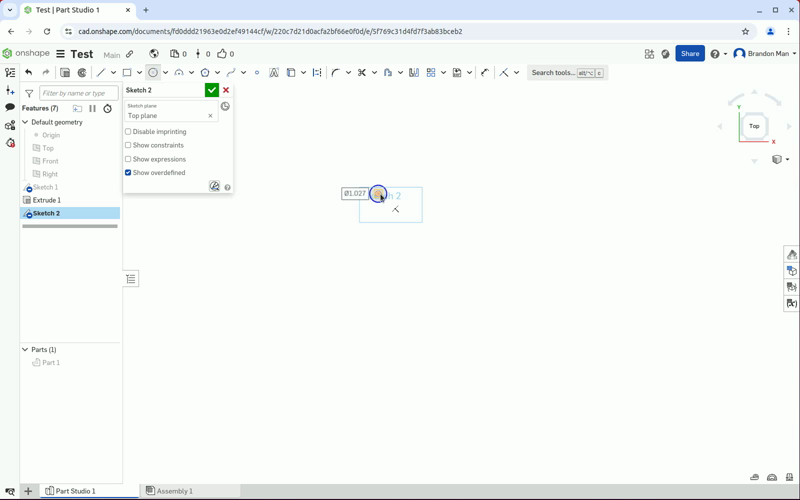
mouse_move(378, 199)
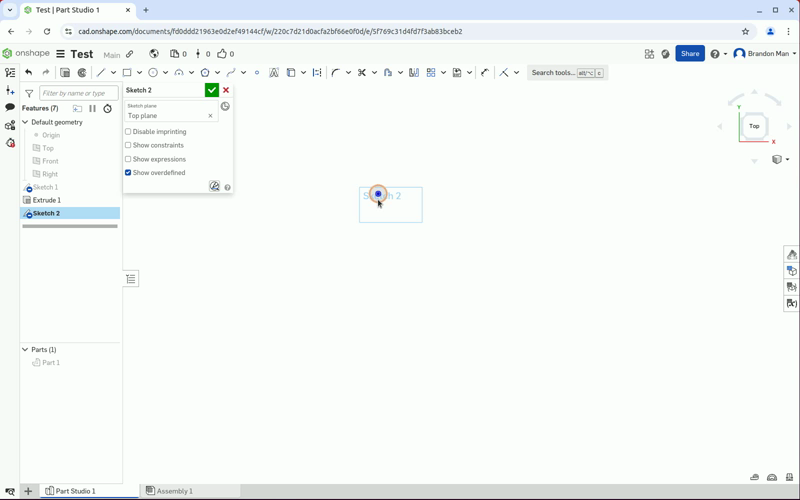
scroll(6)
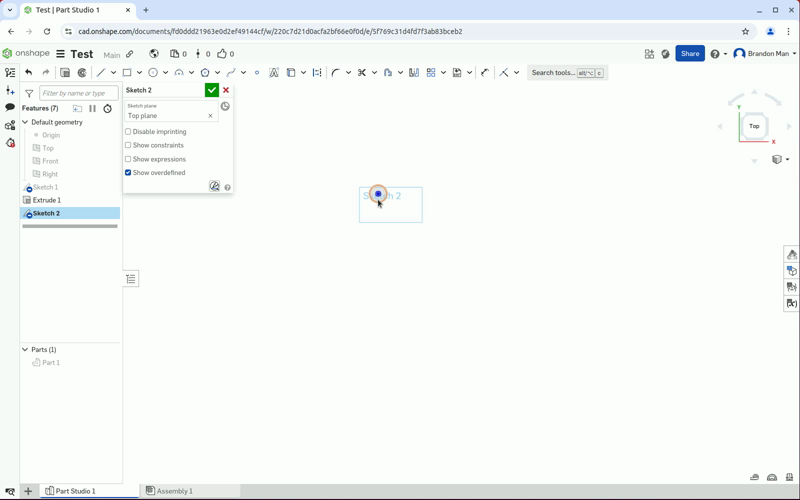
scroll(6)
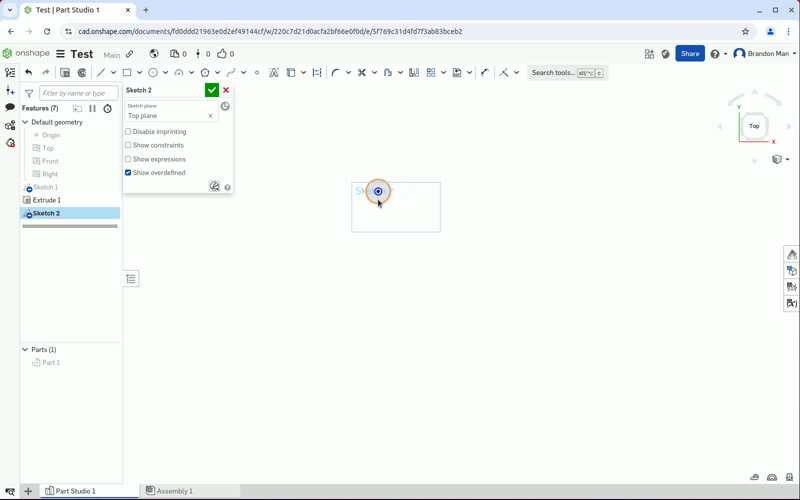
scroll(6)
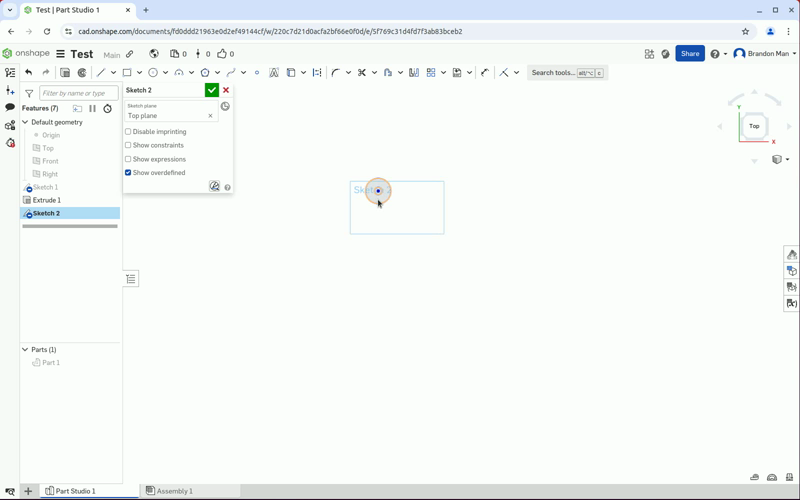
scroll(6)
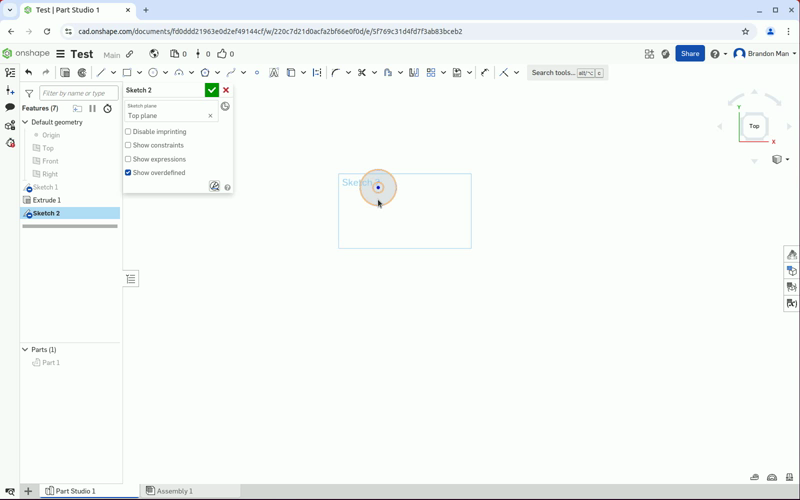
scroll(6)
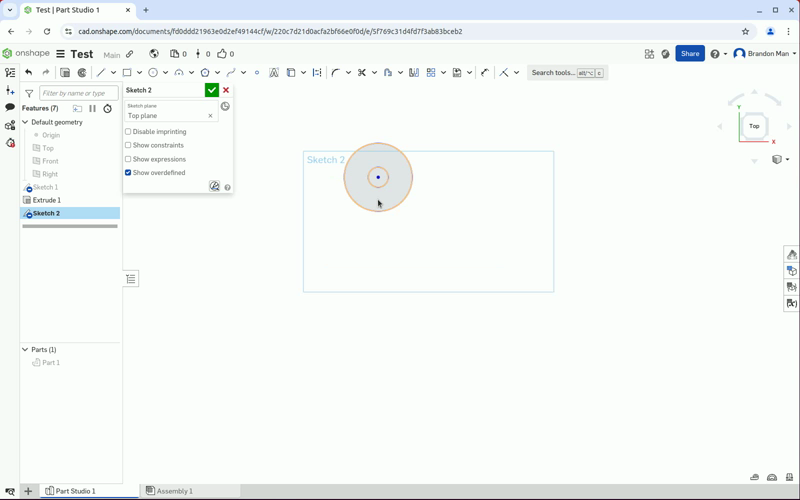
scroll(6)
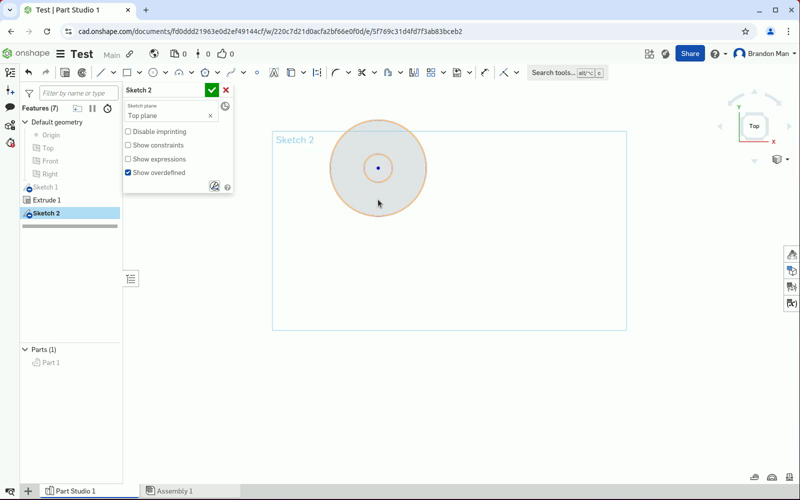
scroll(6)
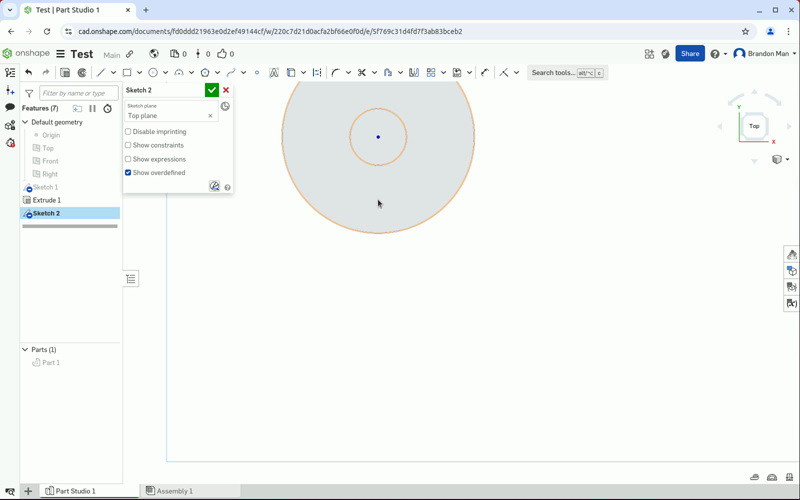
click(378, 199)
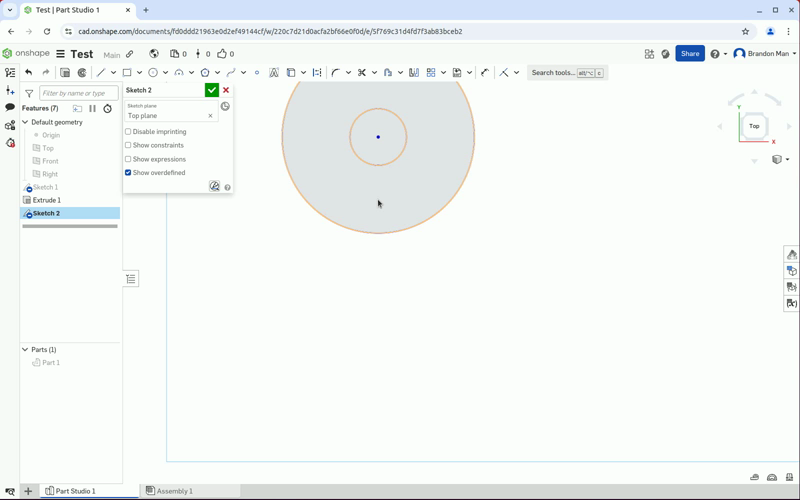
scroll(-6)
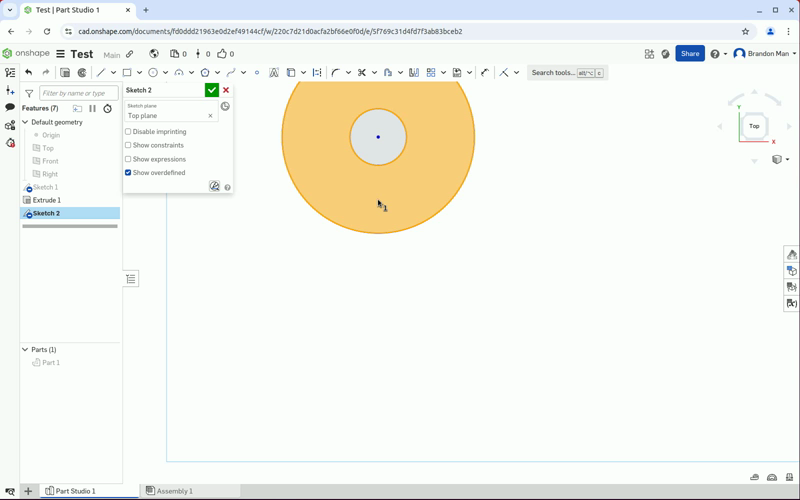
scroll(-6)
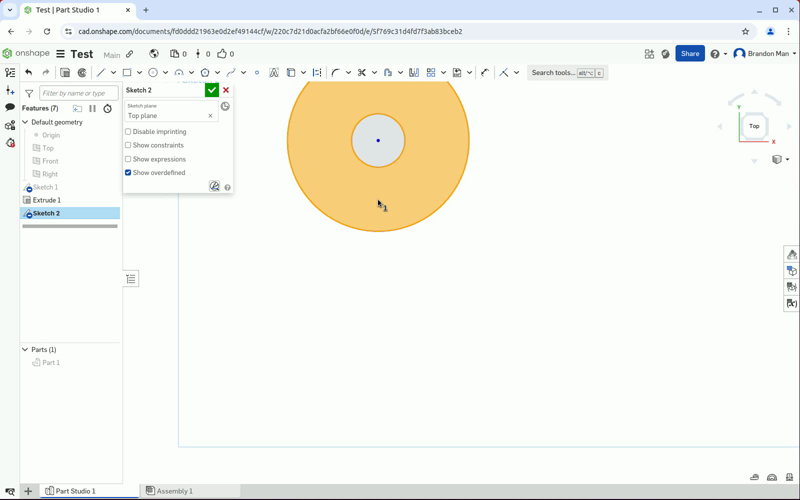
scroll(-6)
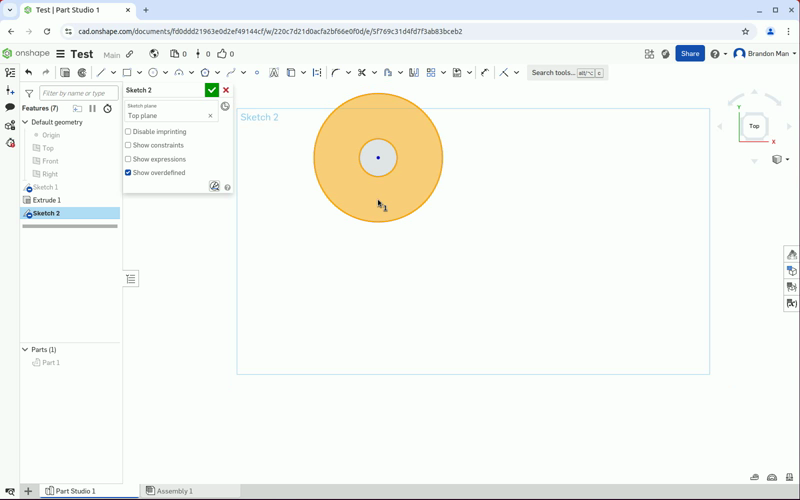
scroll(-6)
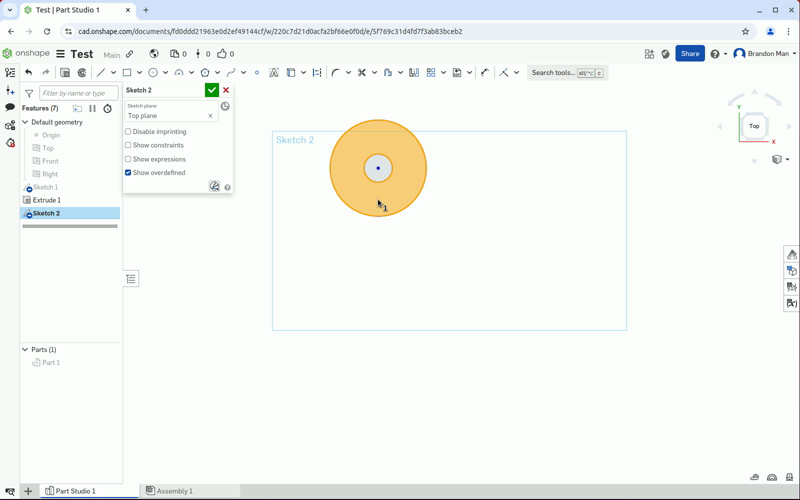
scroll(-6)
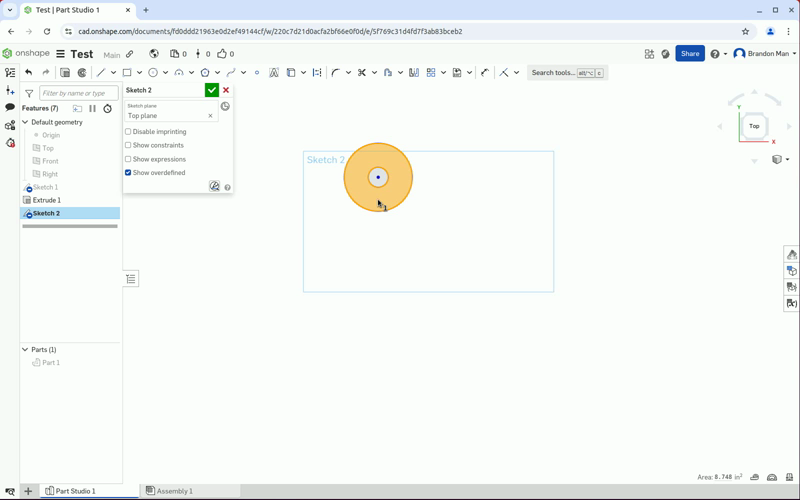
scroll(-6)
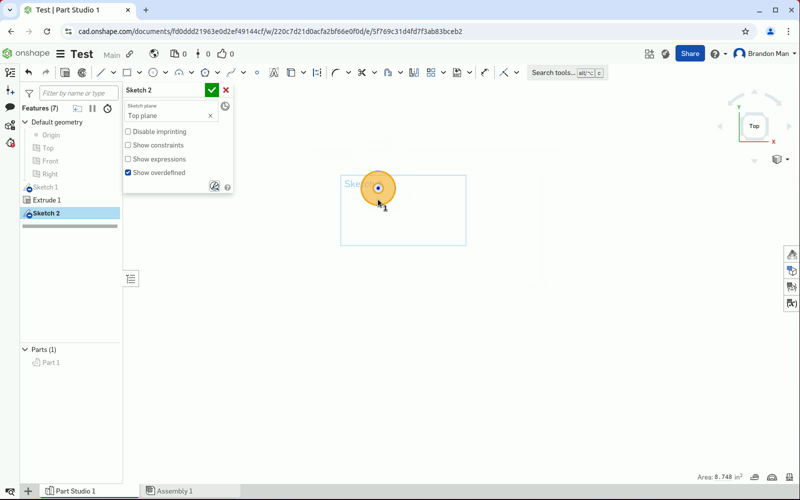
scroll(-6)
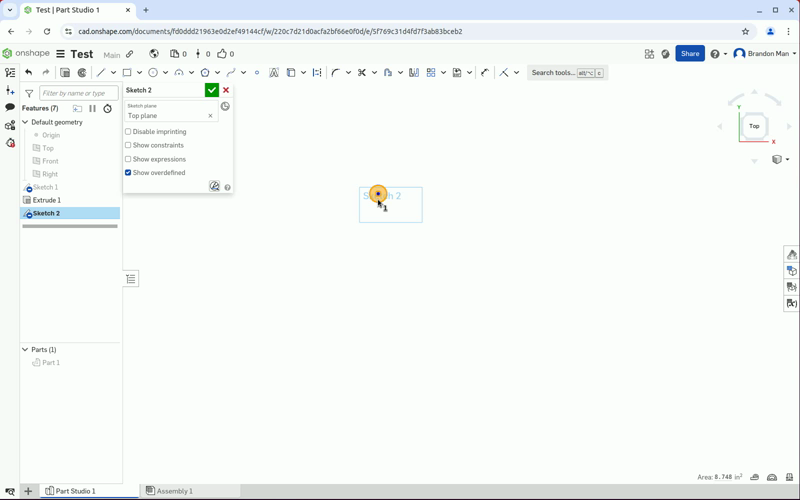
mouse_move(73, 352)
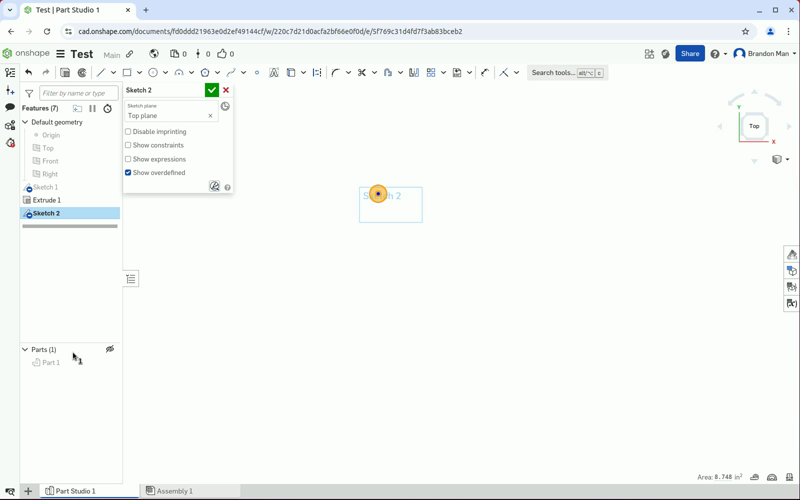
key(shift+y)
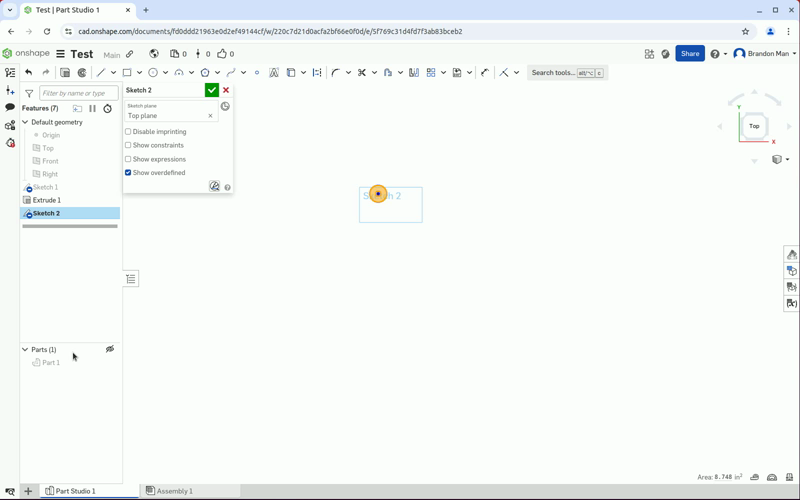
key(shift+e)
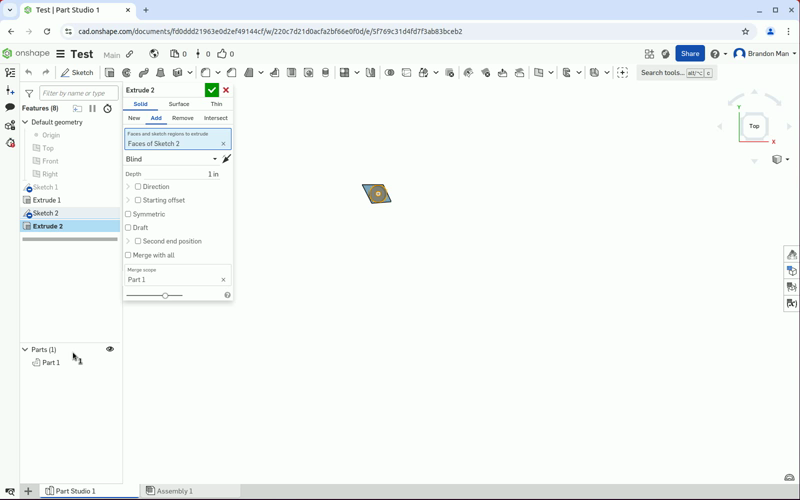
mouse_move(143, 106)
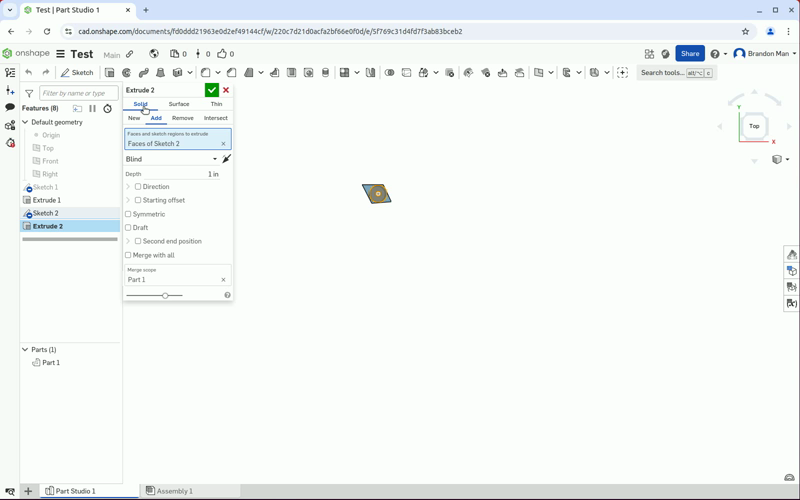
click(143, 106)
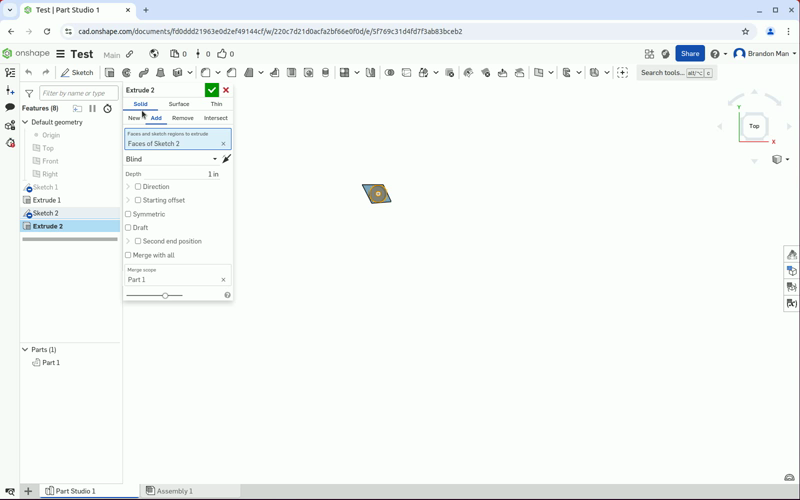
mouse_move(137, 120)
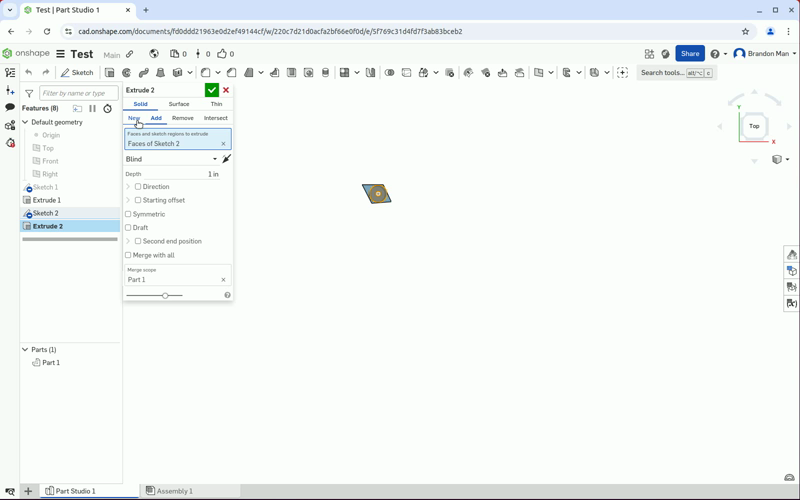
click(137, 120)
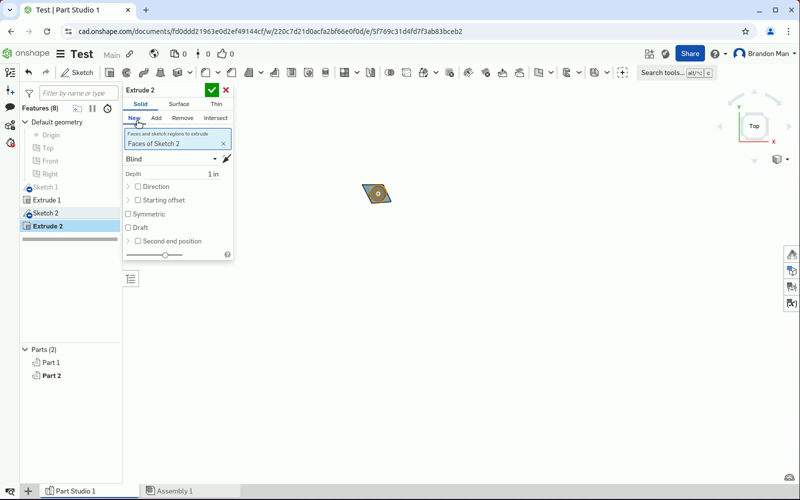
key(tab, 4)
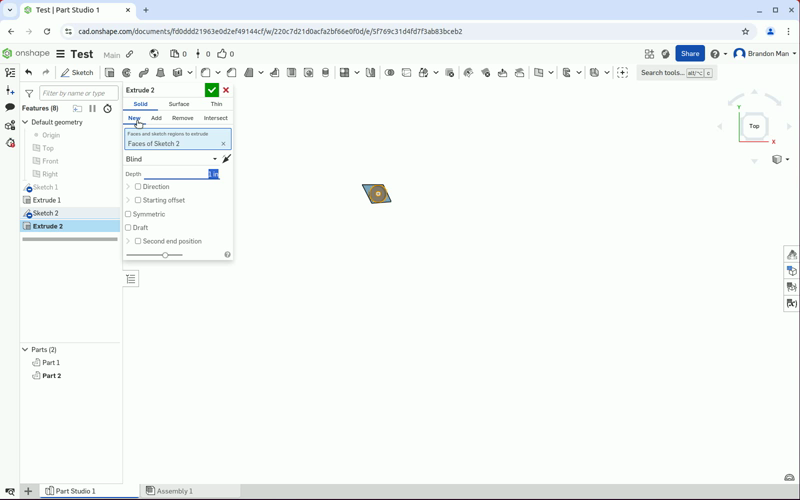
text(0.241)
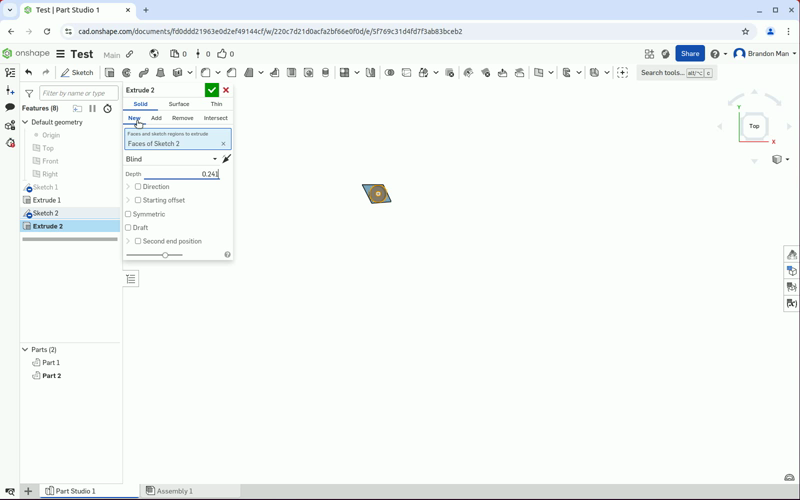
key(enter)
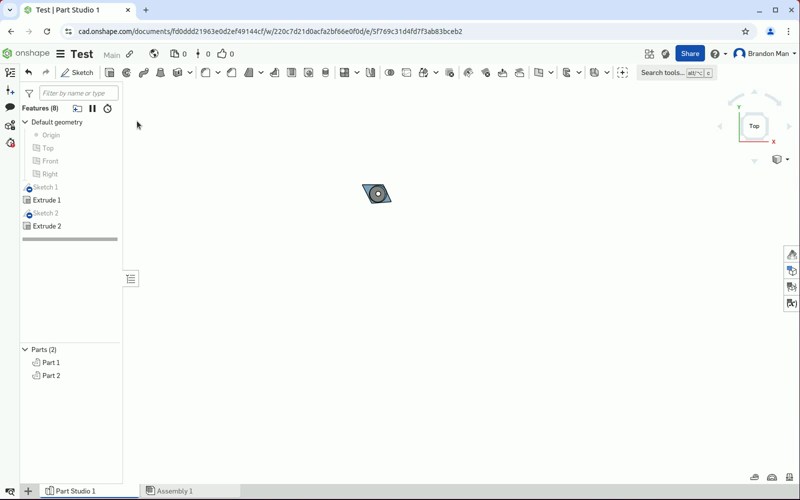
key(shift+h)
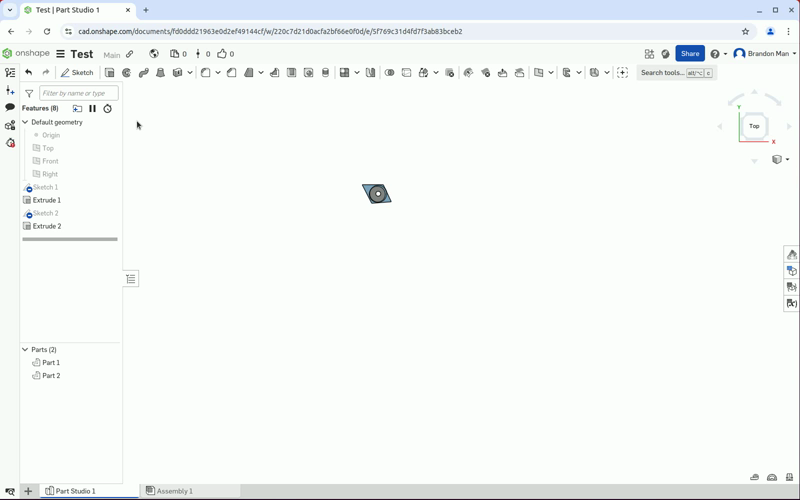
key(shift+h)
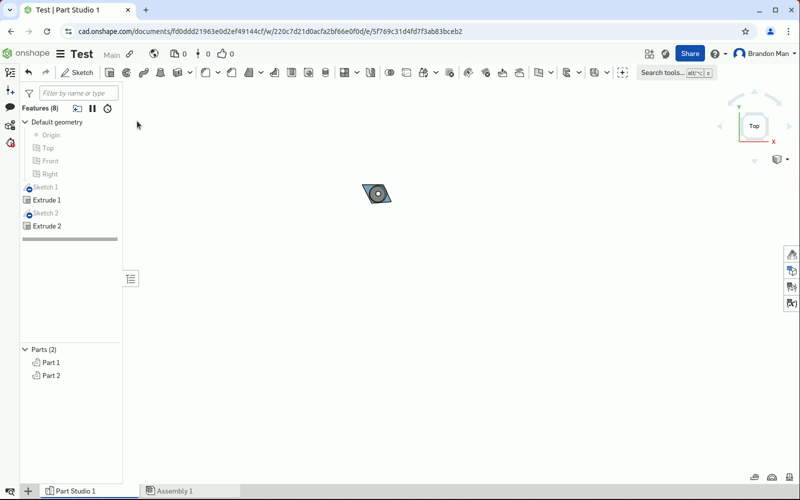
mouse_move(73, 189)
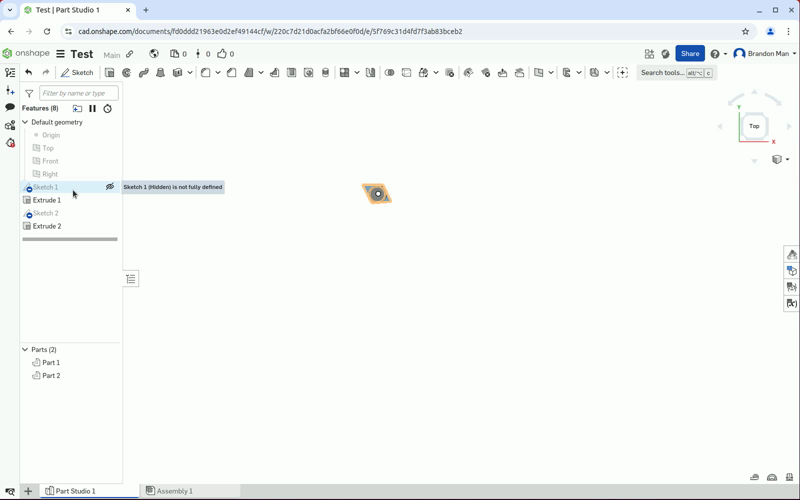
click(73, 189)
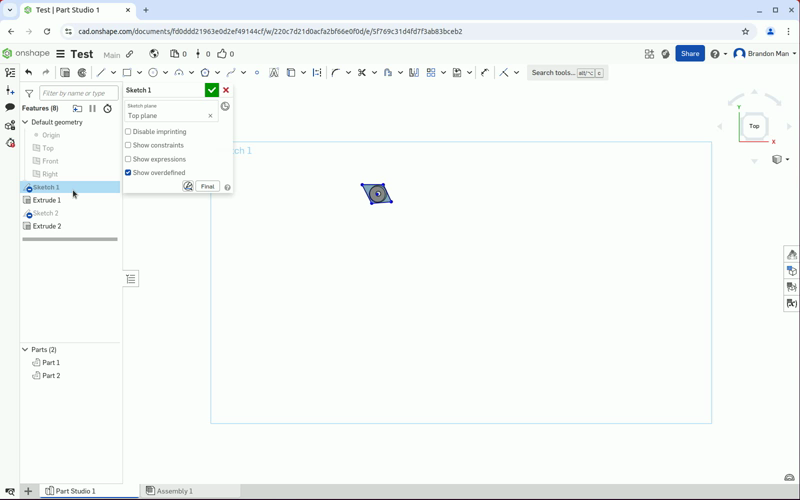
mouse_move(229, 92)
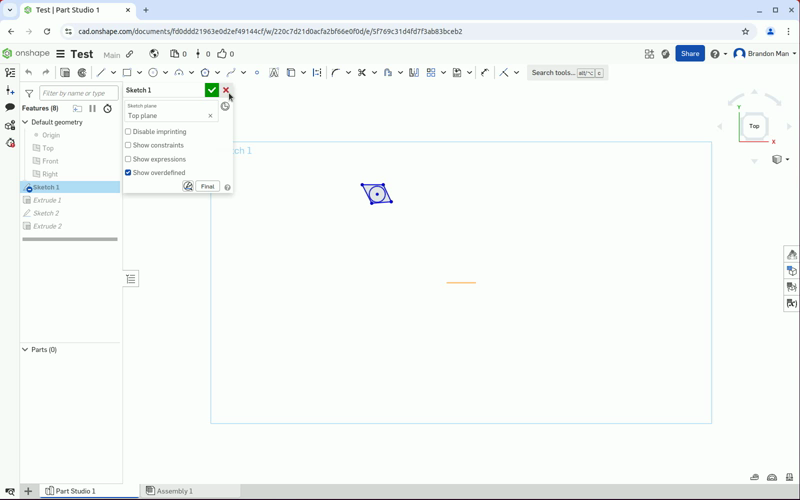
click(229, 92)
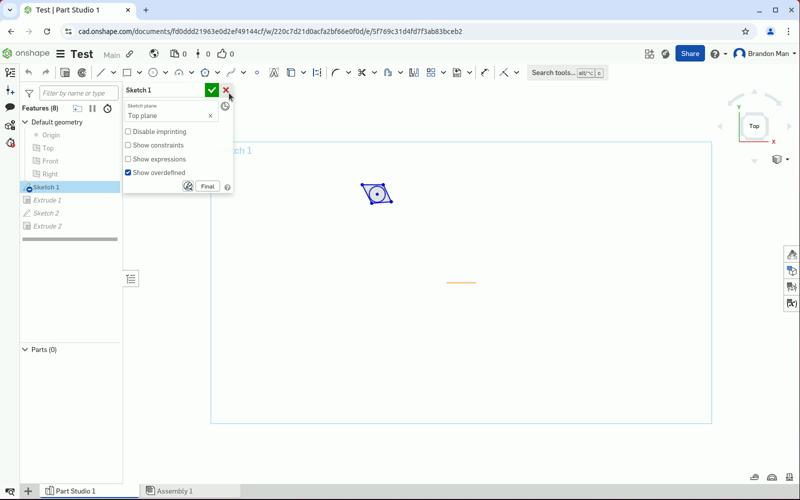
key(shift+s)
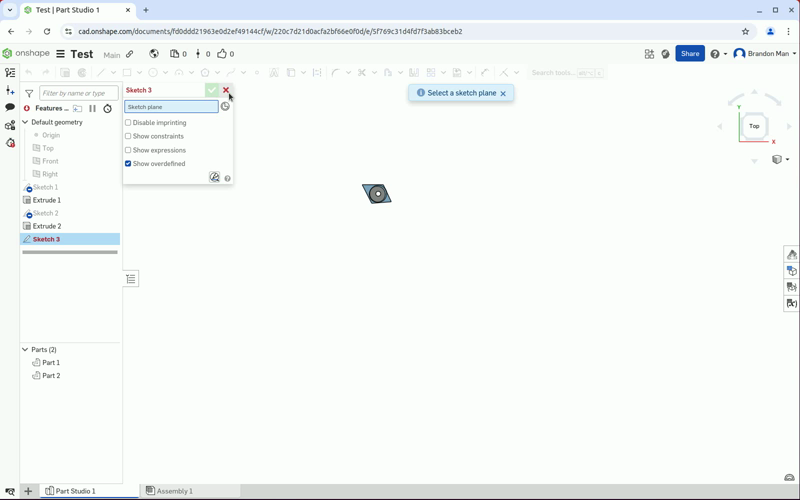
mouse_move(73, 150)
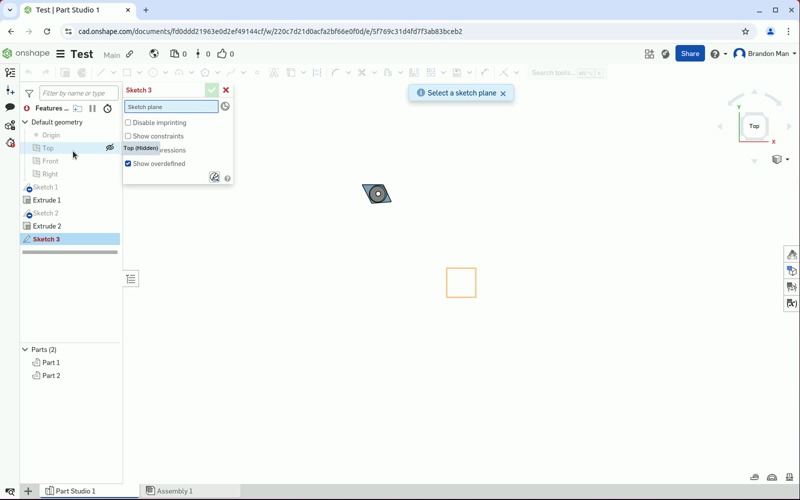
click(73, 150)
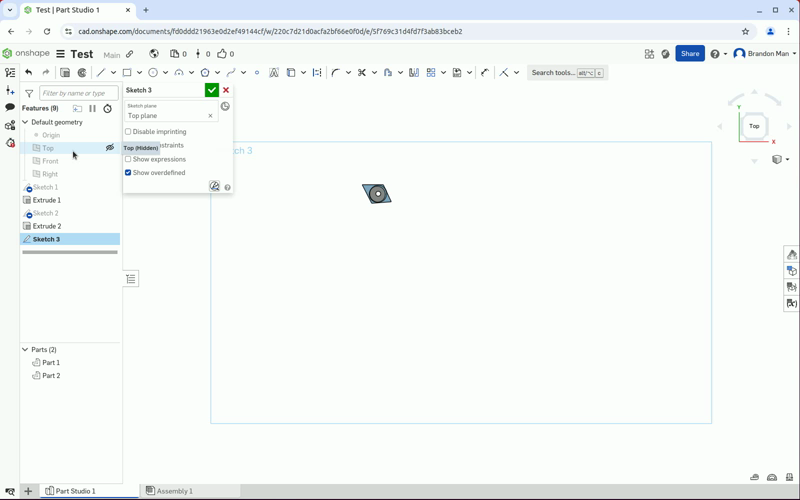
mouse_move(73, 352)
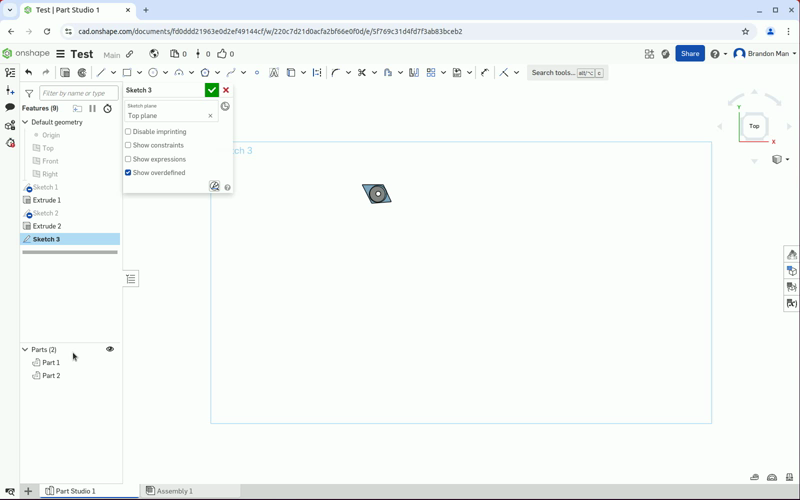
key(y)
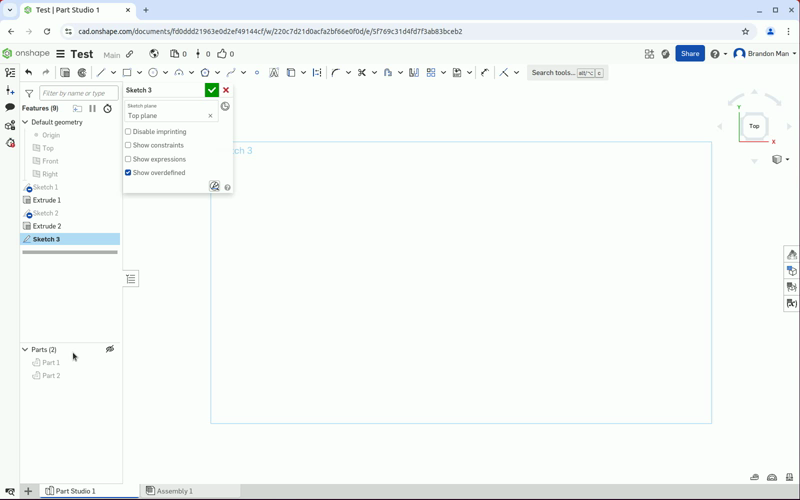
key(l)
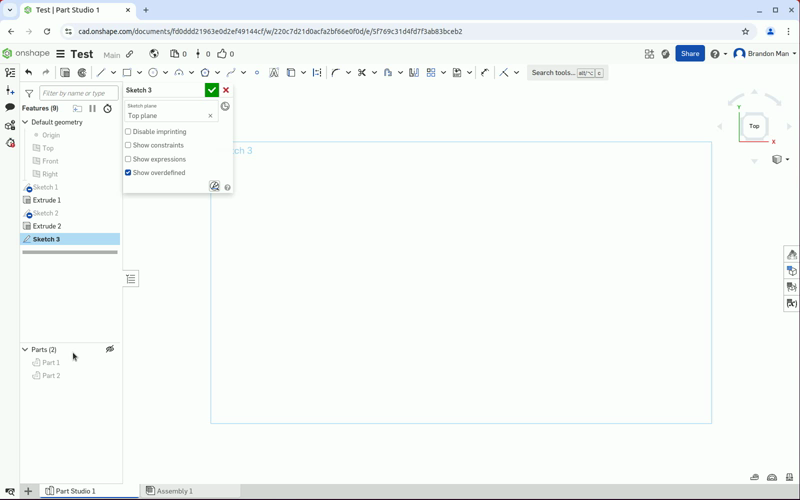
key_down(shift)
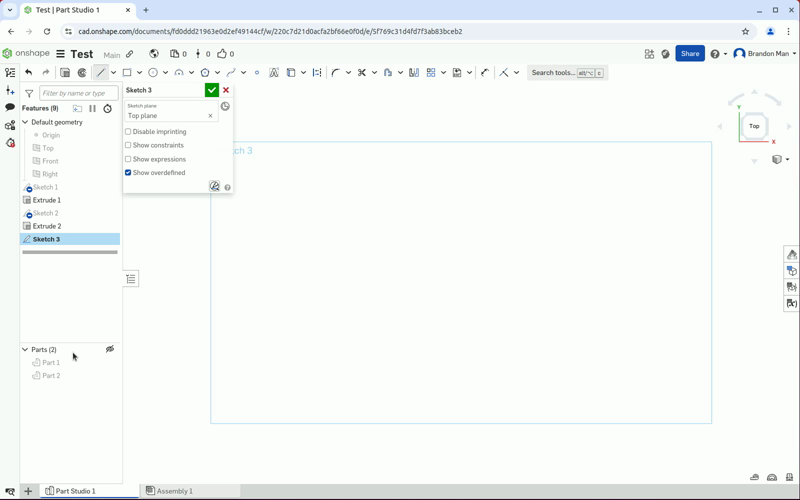
mouse_move(362, 184)
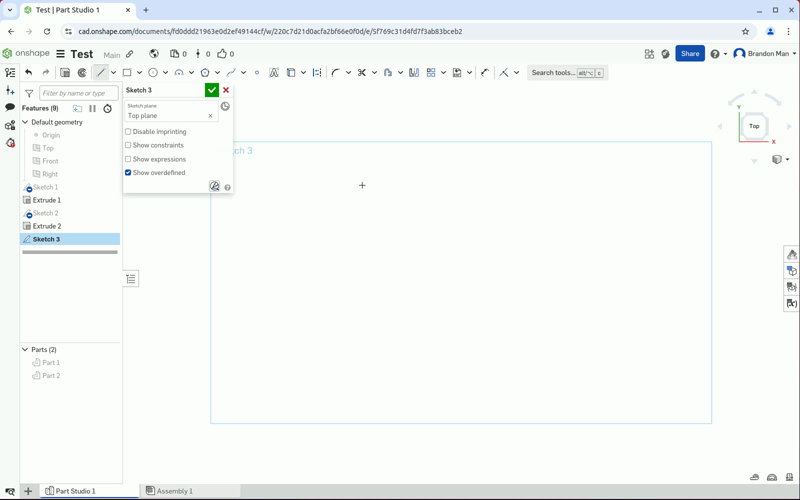
click(362, 184)
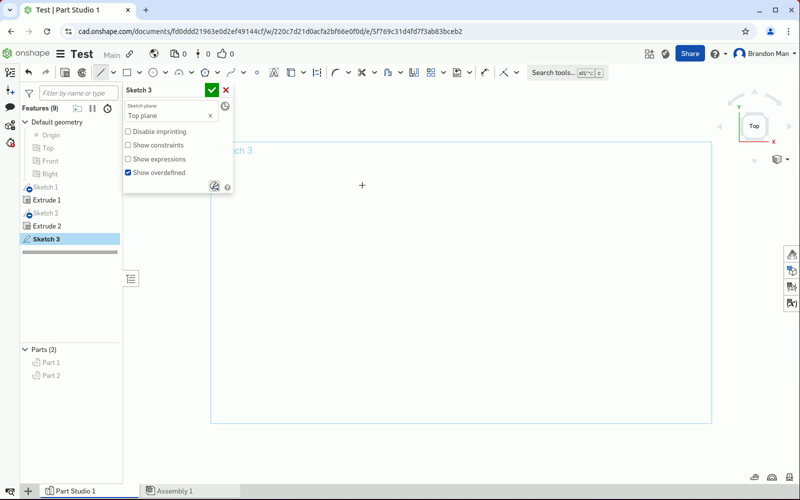
key_up(shift)
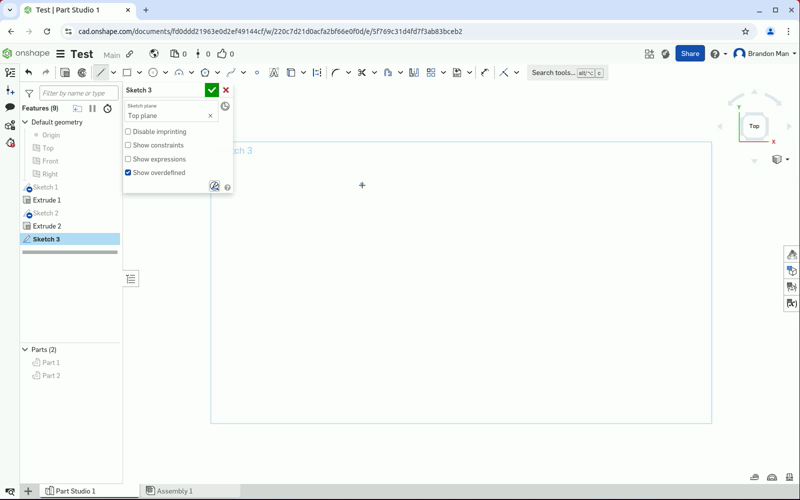
key_down(shift)
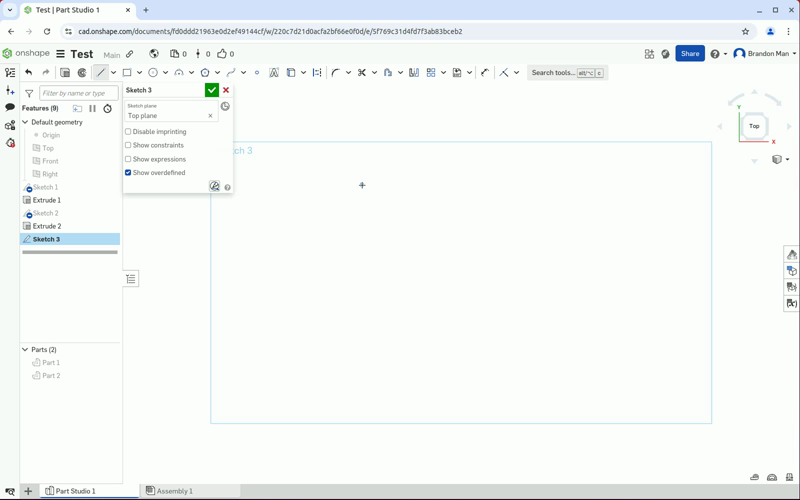
mouse_move(392, 184)
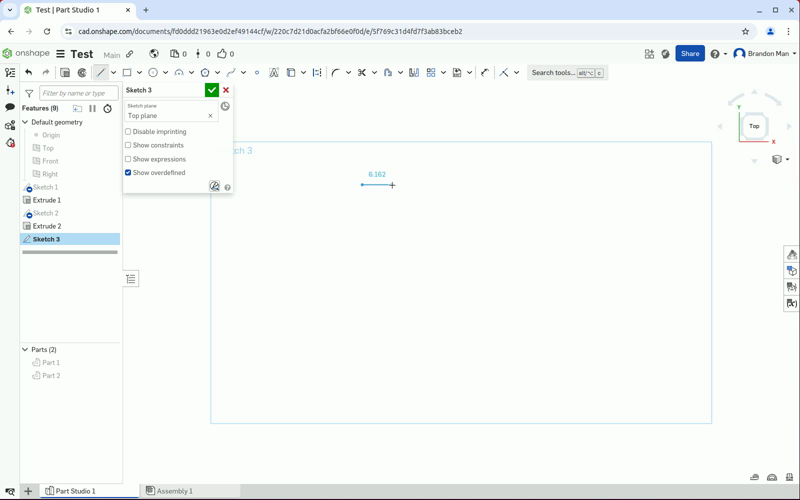
mouse_move(383, 184)
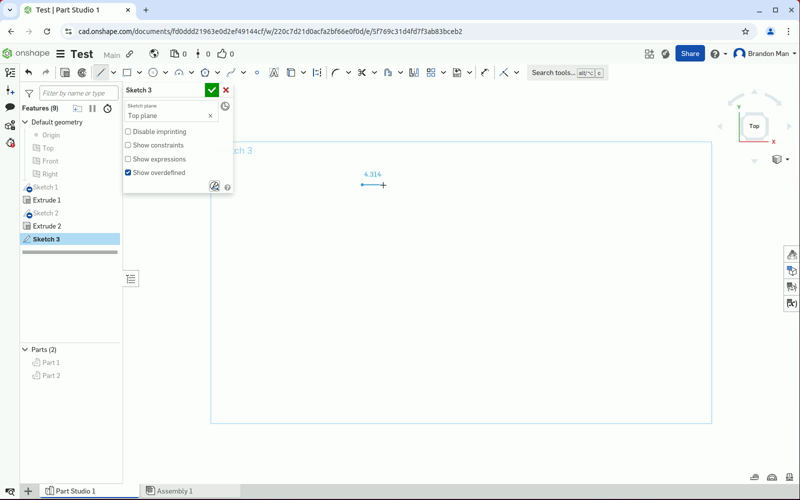
click(383, 184)
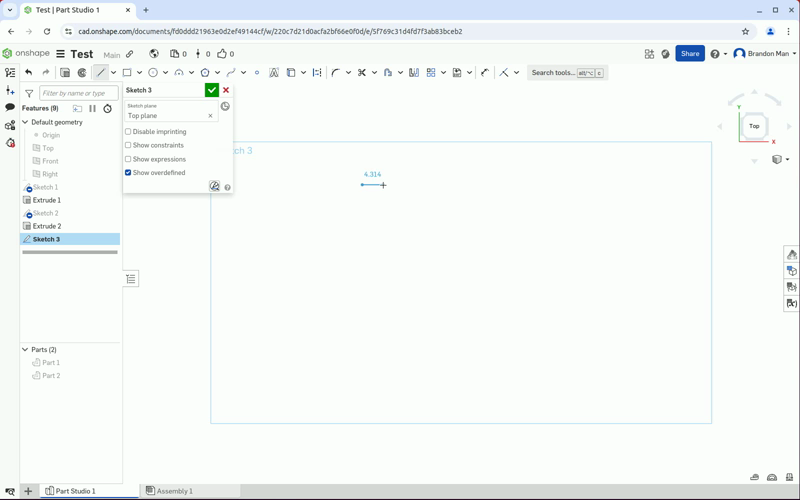
key_up(shift)
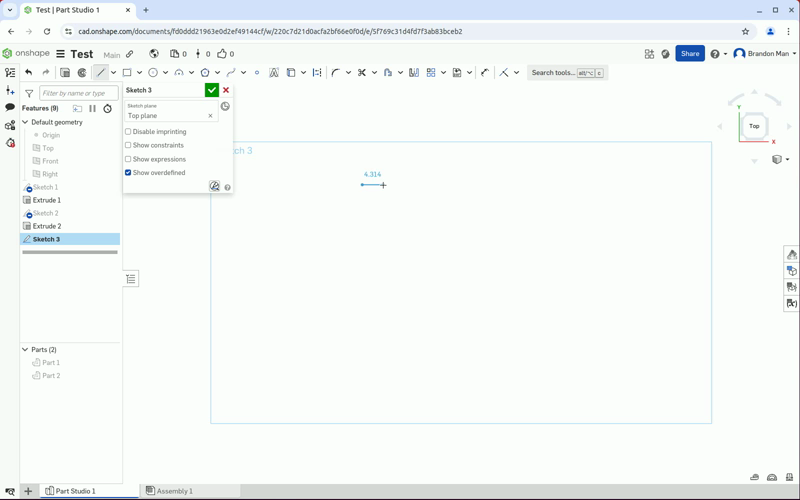
key_down(shift)
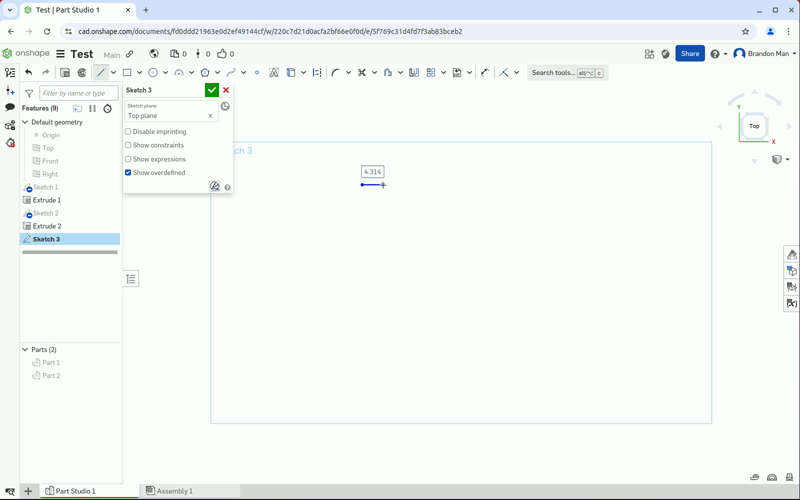
mouse_move(413, 184)
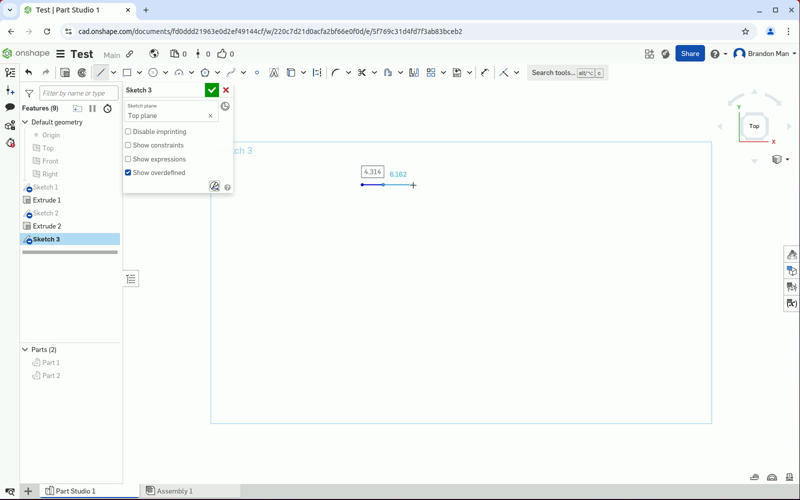
mouse_move(377, 172)
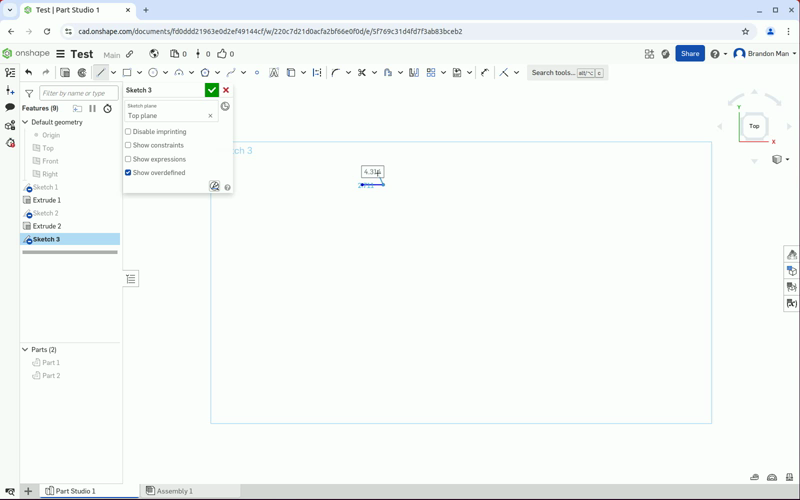
click(377, 172)
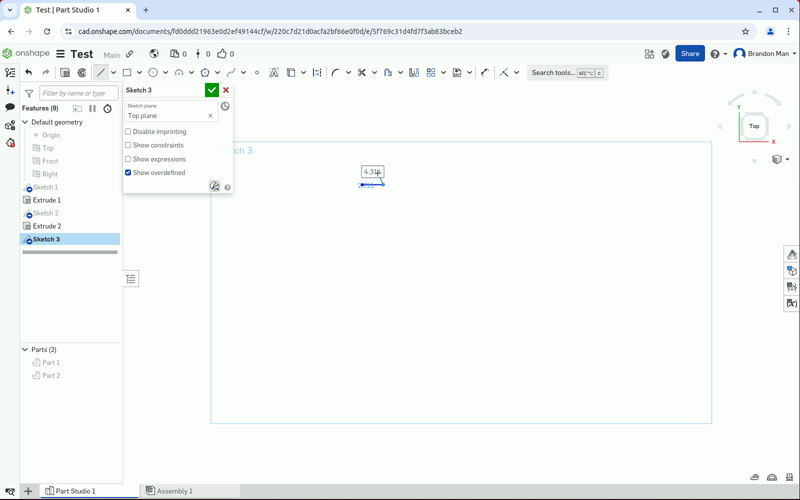
key_up(shift)
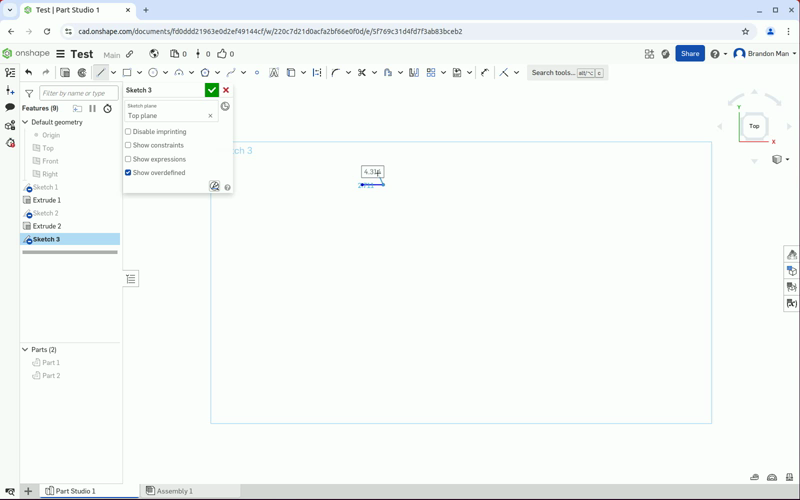
key_down(shift)
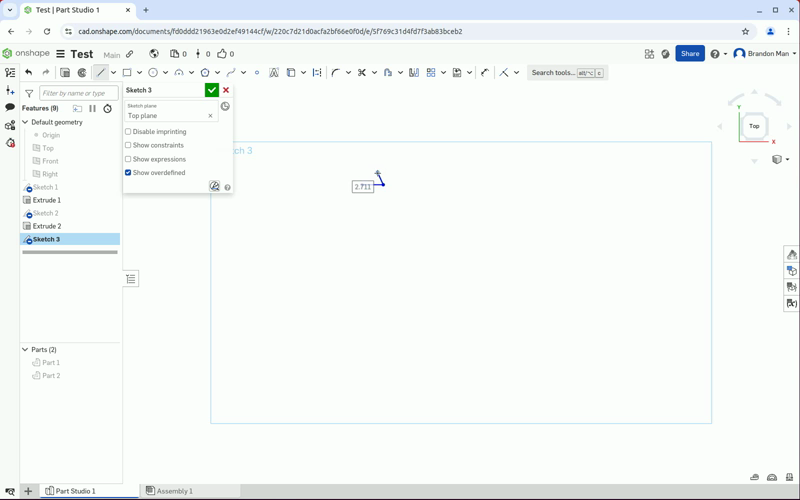
mouse_move(407, 172)
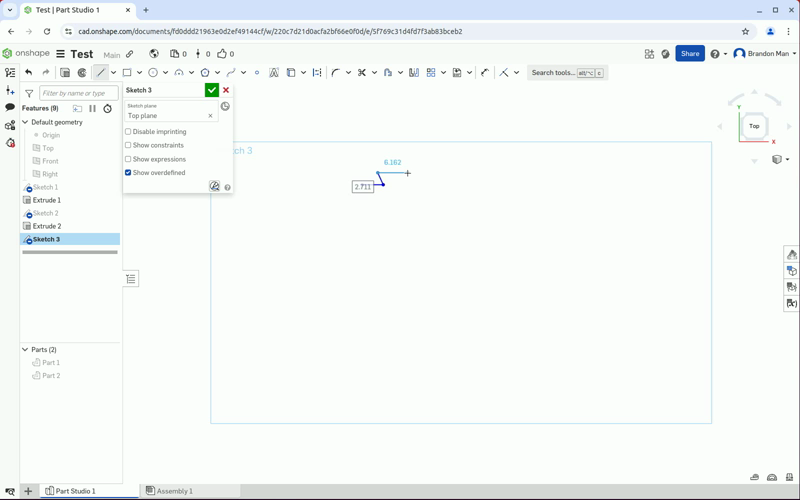
mouse_move(377, 169)
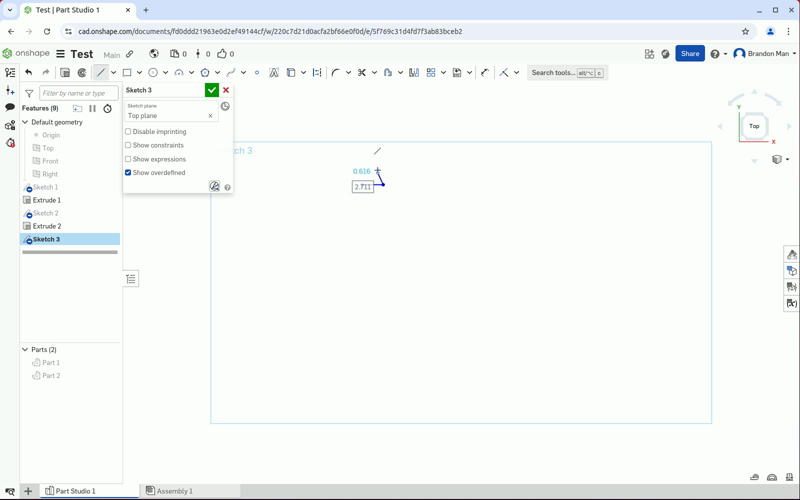
scroll(6)
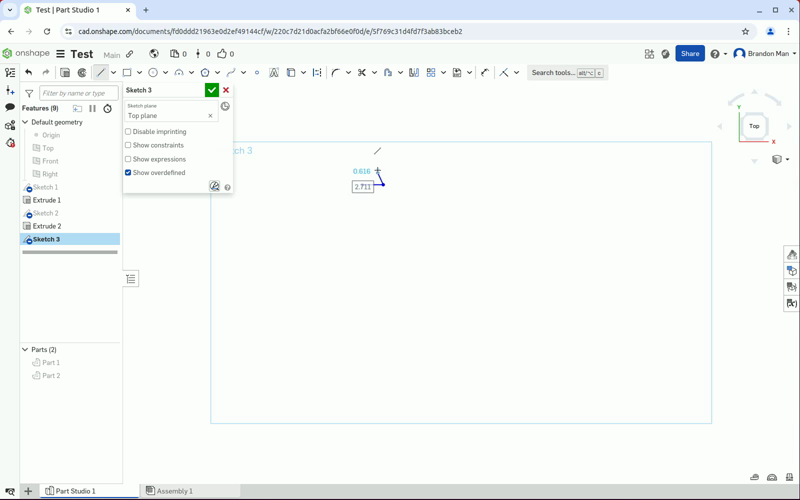
scroll(6)
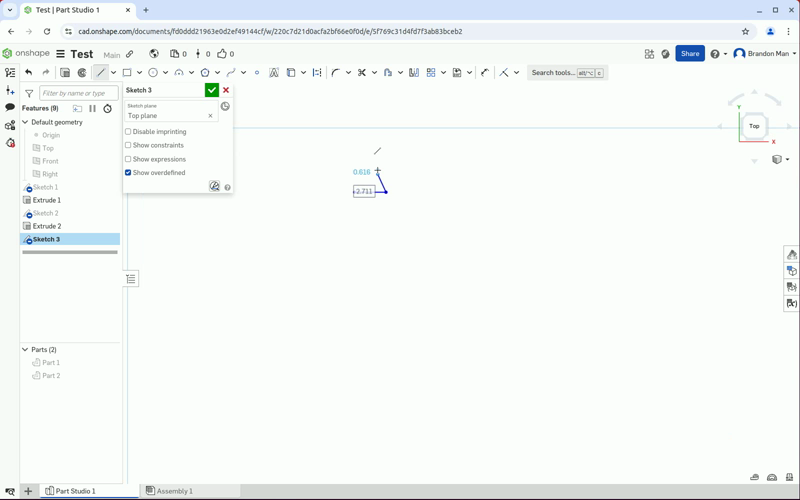
scroll(6)
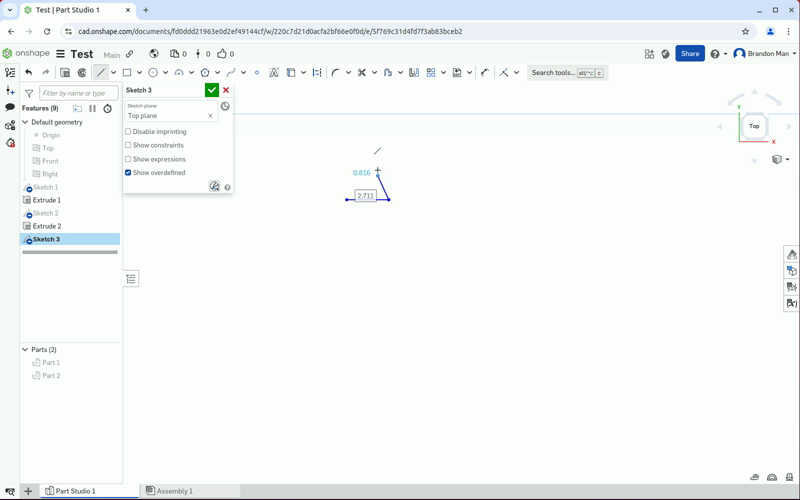
scroll(6)
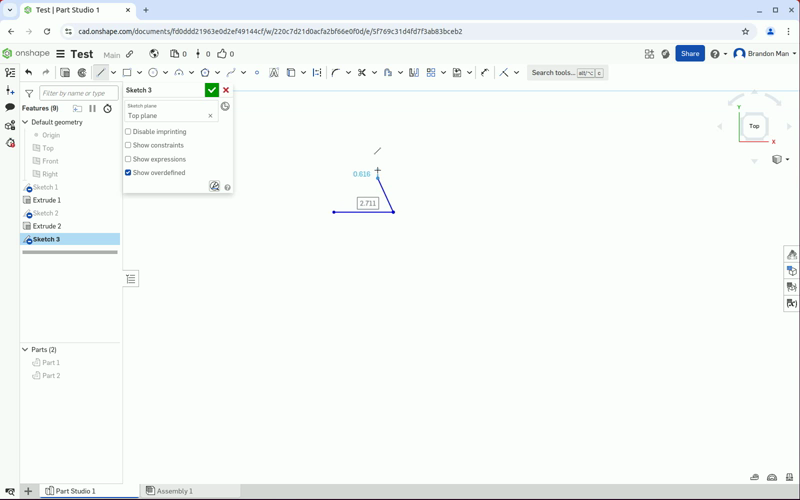
scroll(6)
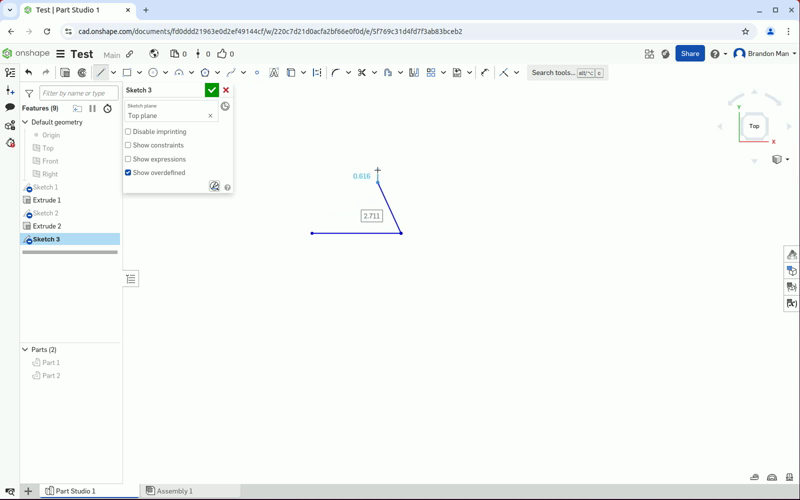
scroll(6)
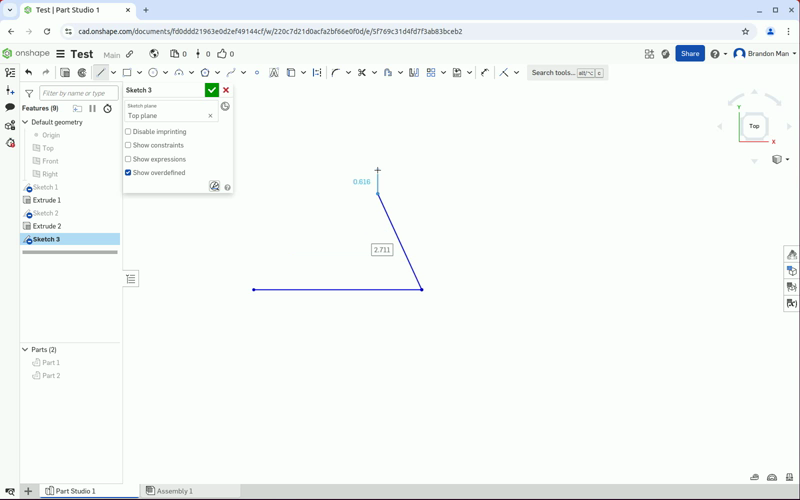
scroll(6)
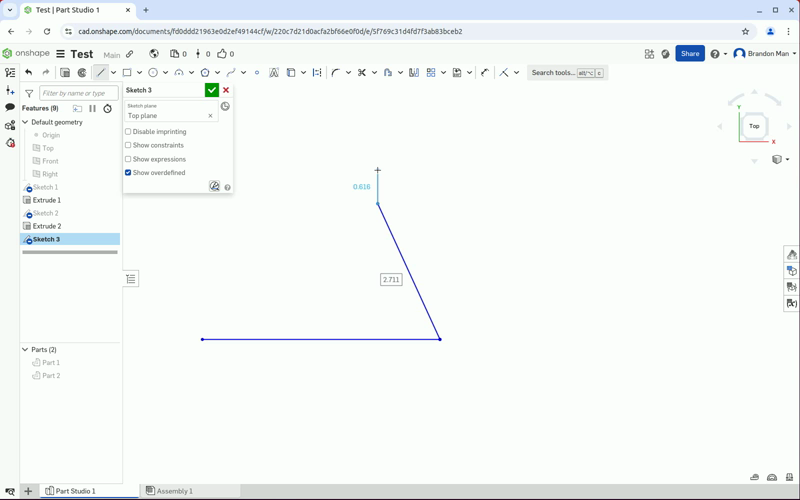
click(377, 169)
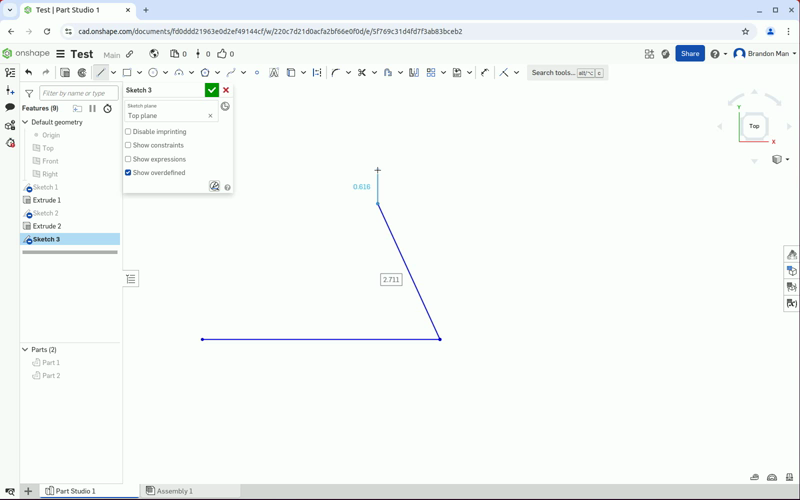
scroll(-6)
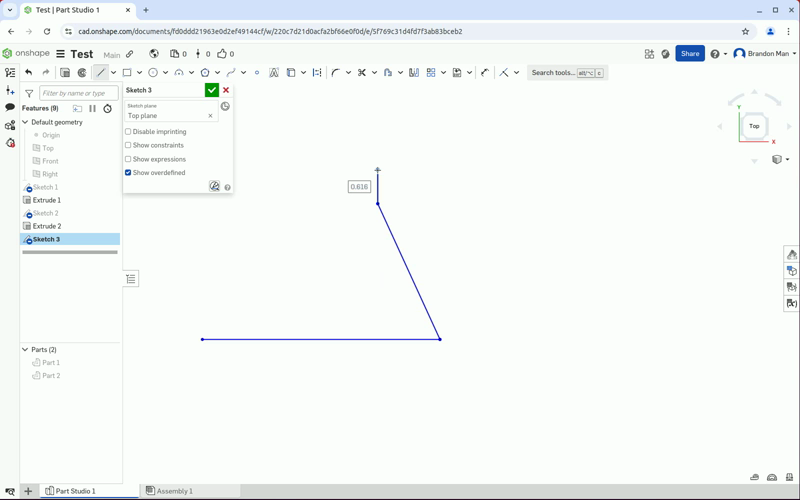
scroll(-6)
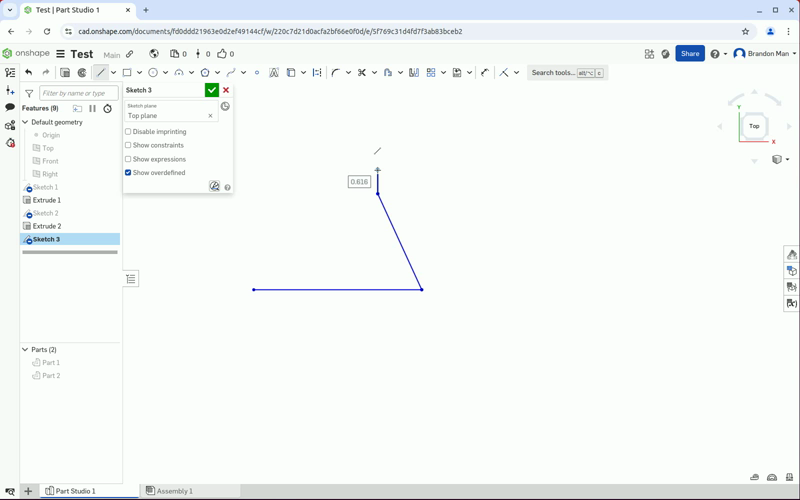
scroll(-6)
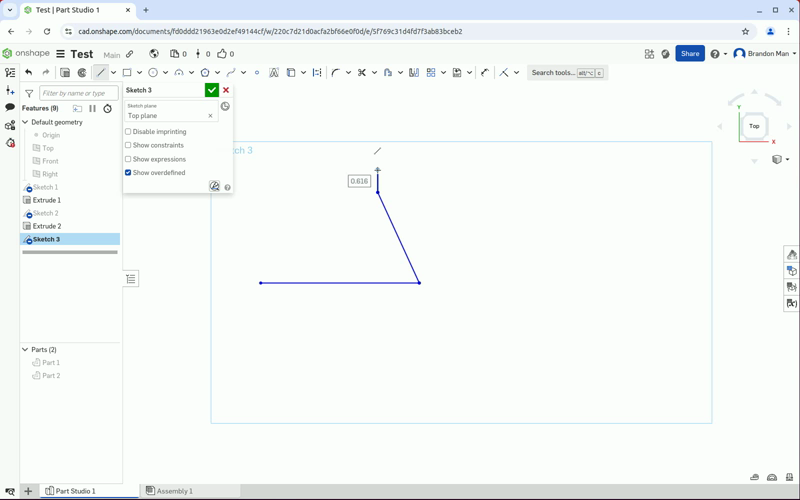
scroll(-6)
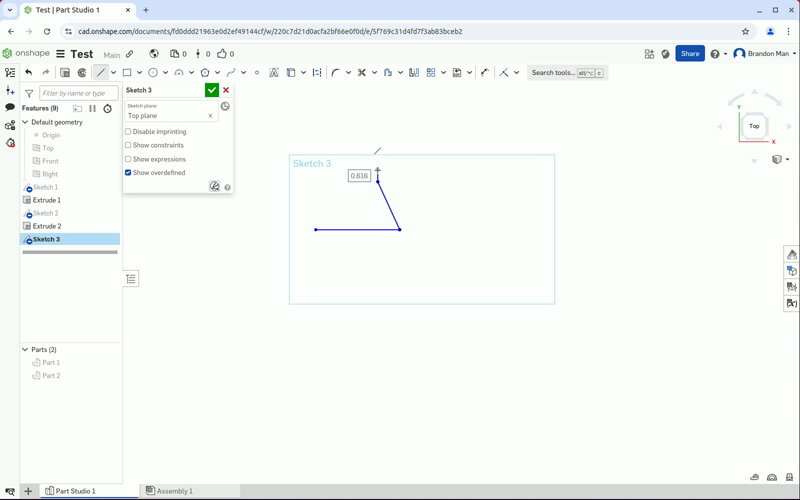
scroll(-6)
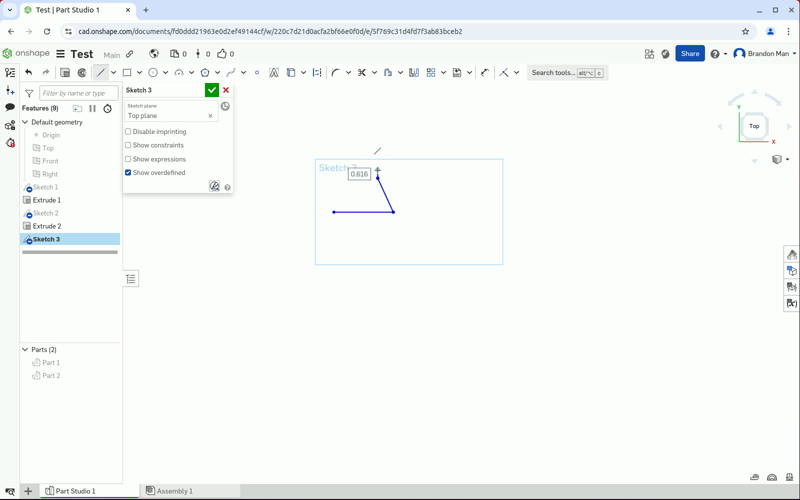
scroll(-6)
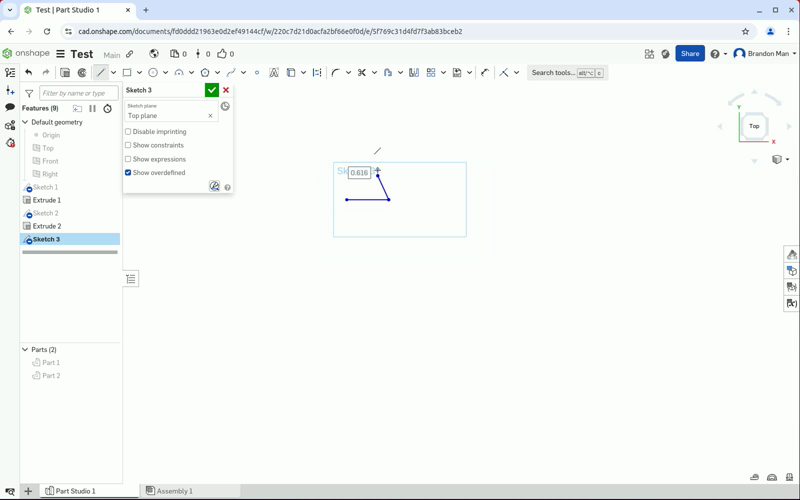
scroll(-6)
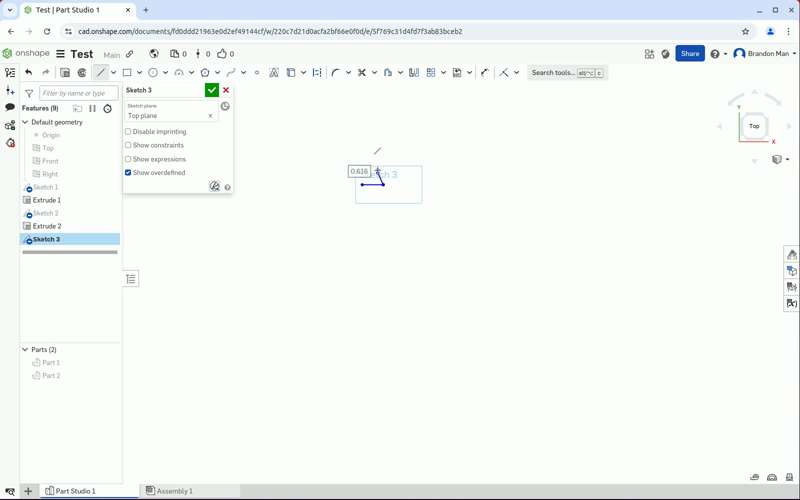
key_up(shift)
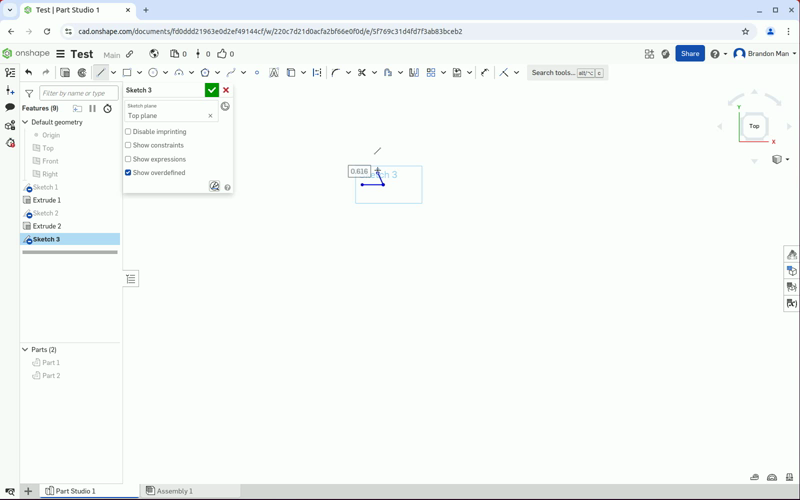
key_down(shift)
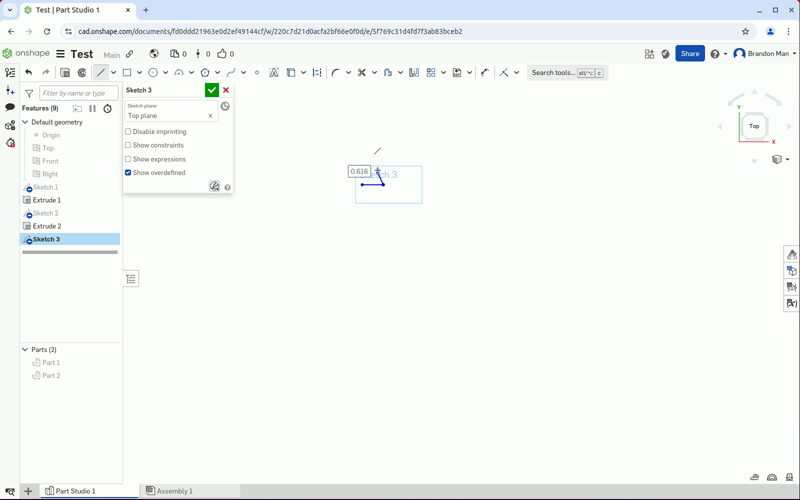
mouse_move(407, 169)
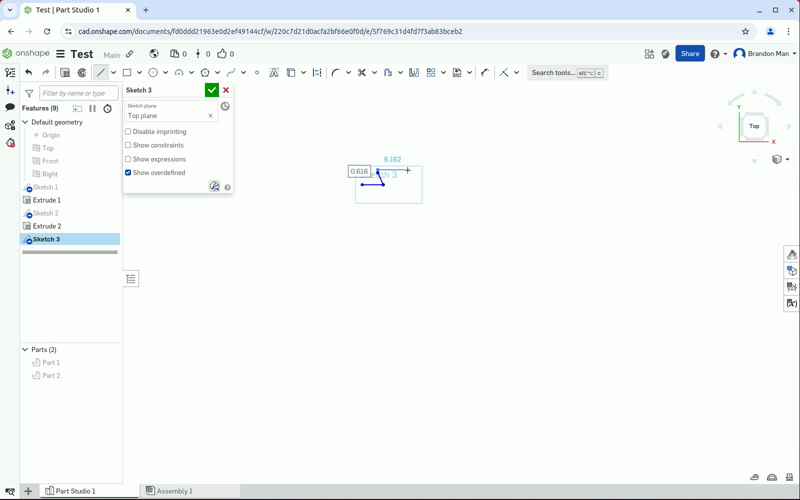
mouse_move(362, 169)
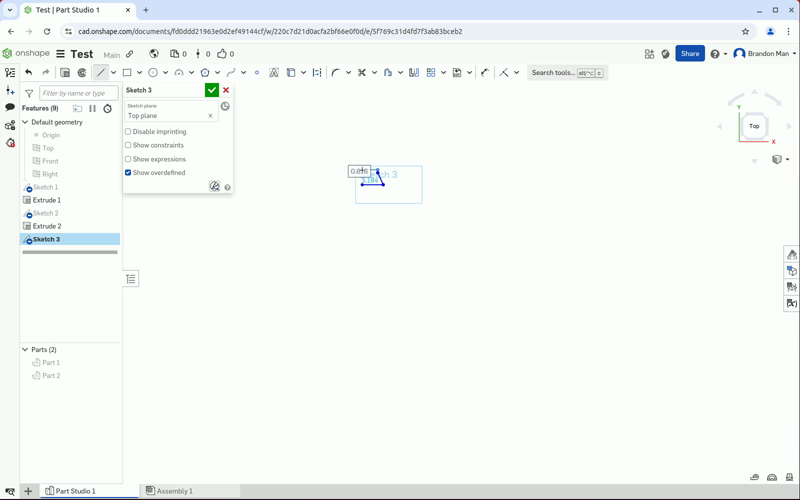
click(362, 169)
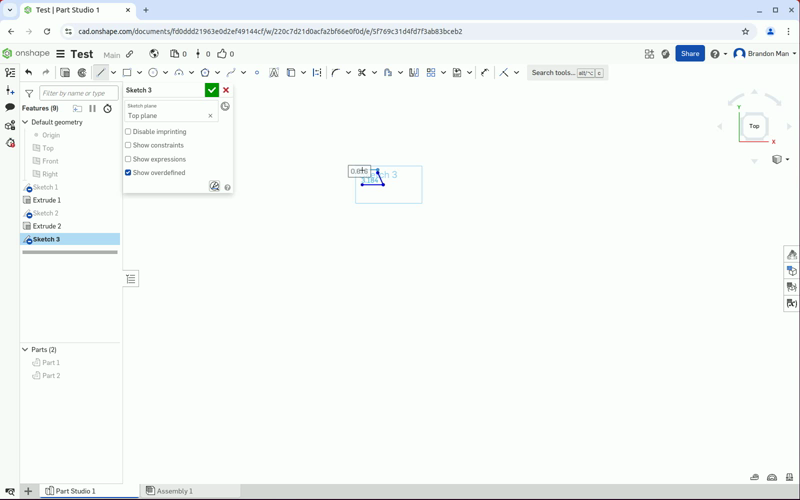
key_up(shift)
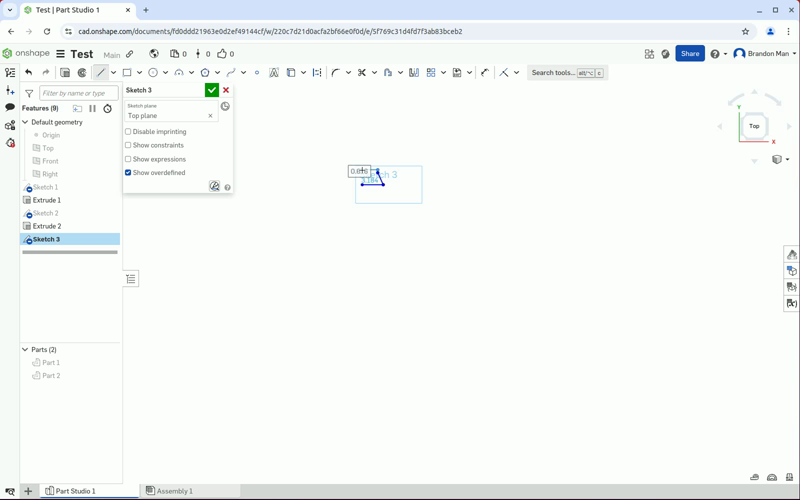
mouse_move(392, 169)
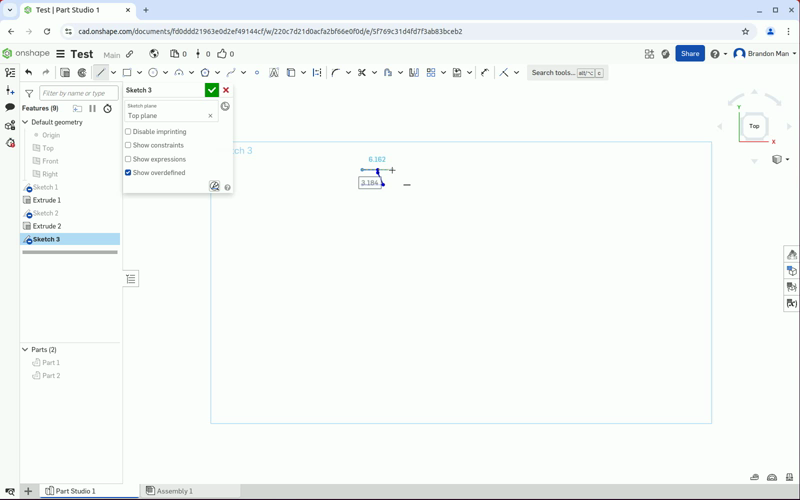
key_down(shift)
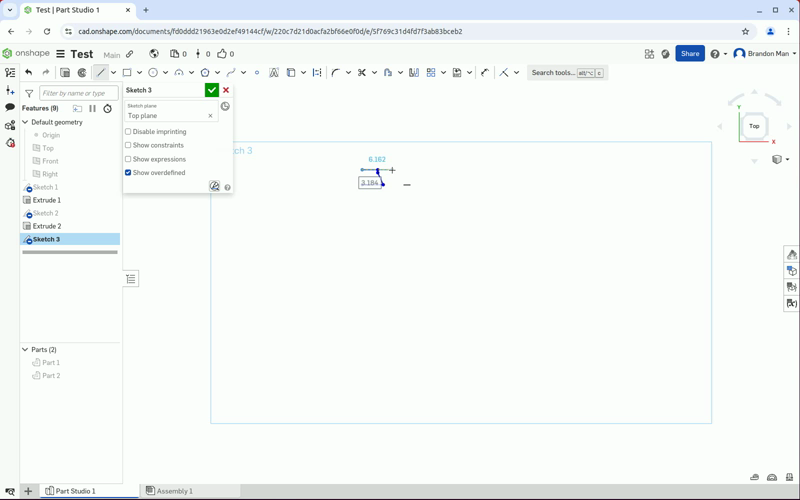
mouse_move(362, 184)
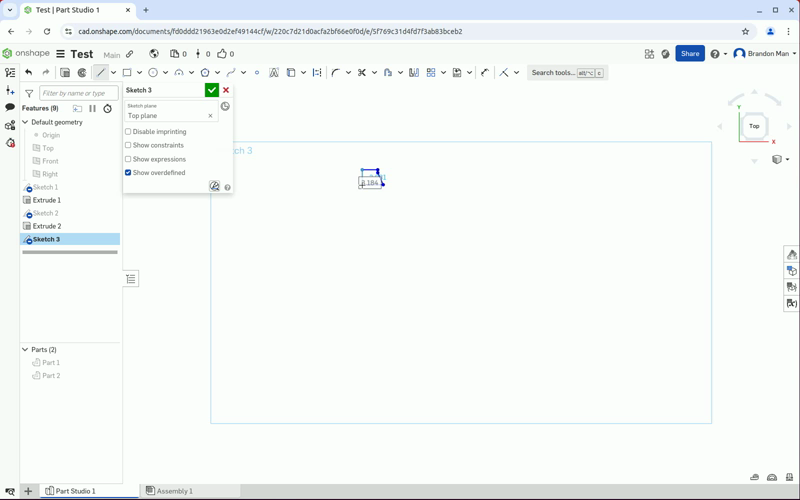
key_up(shift)
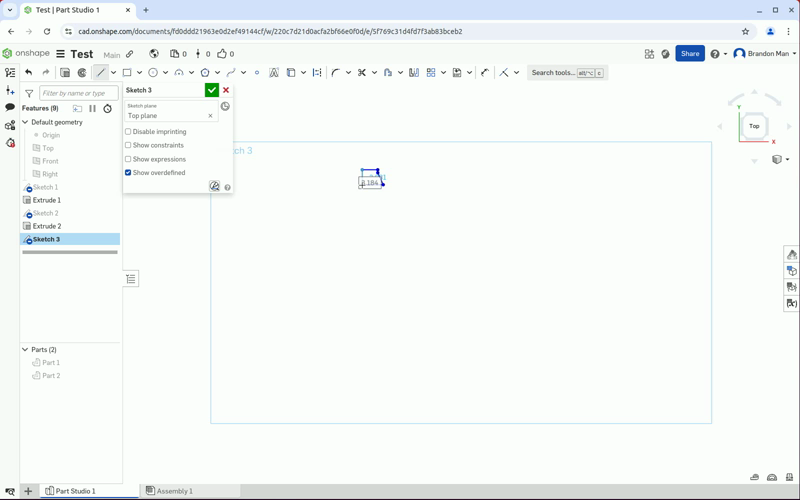
click(362, 184)
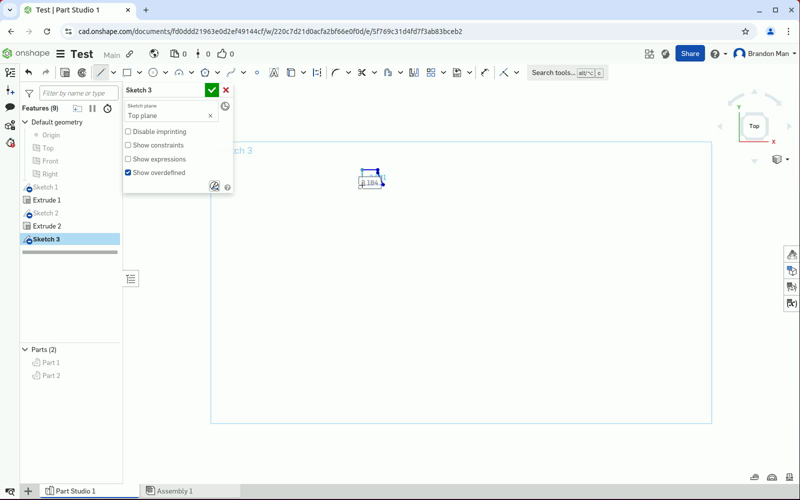
key(esc)
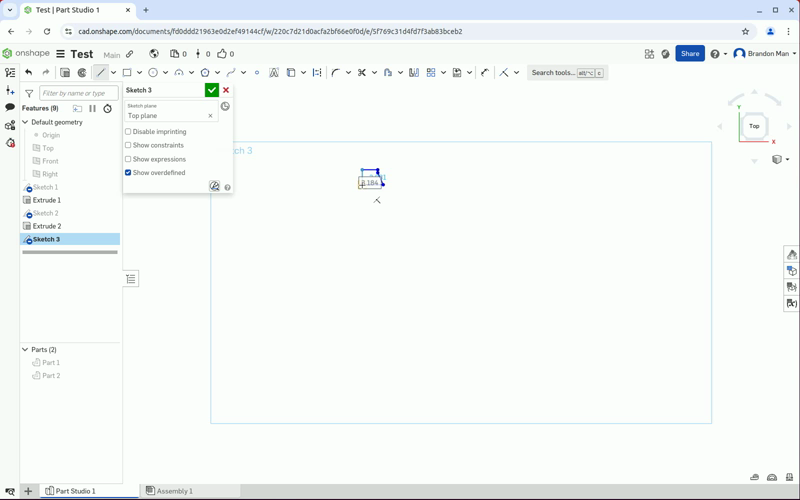
mouse_move(367, 183)
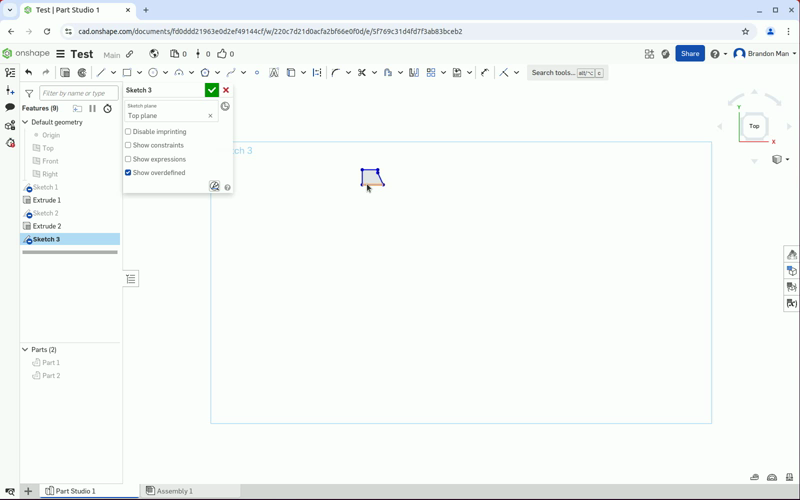
scroll(6)
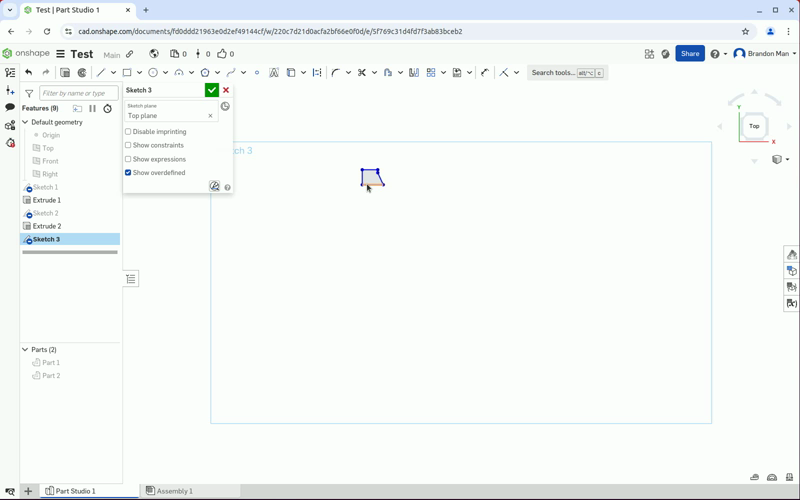
scroll(6)
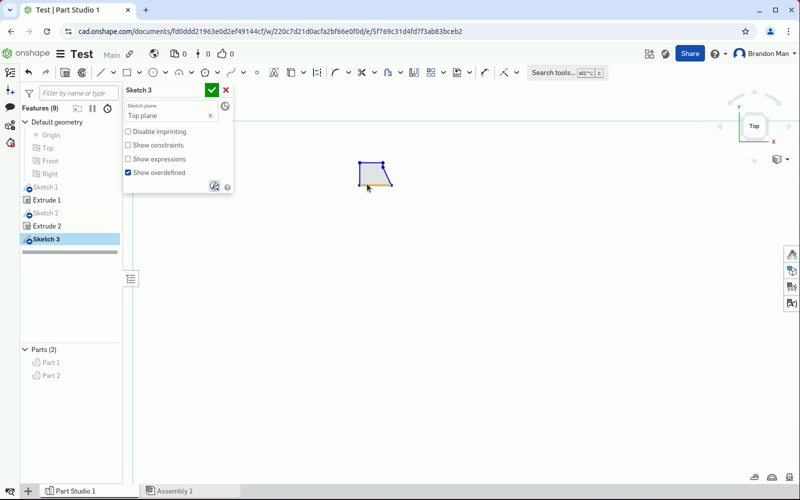
scroll(6)
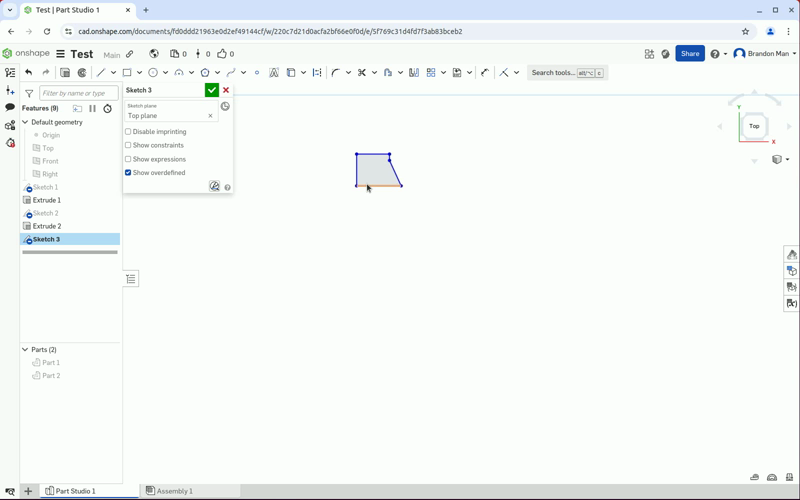
scroll(6)
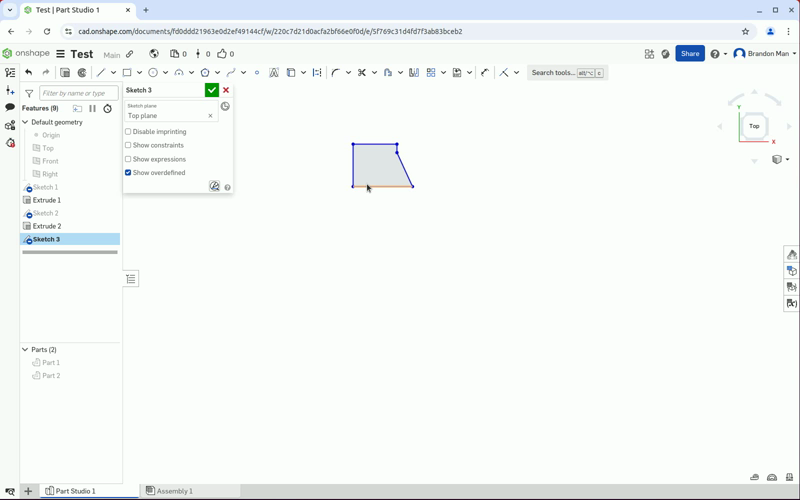
scroll(6)
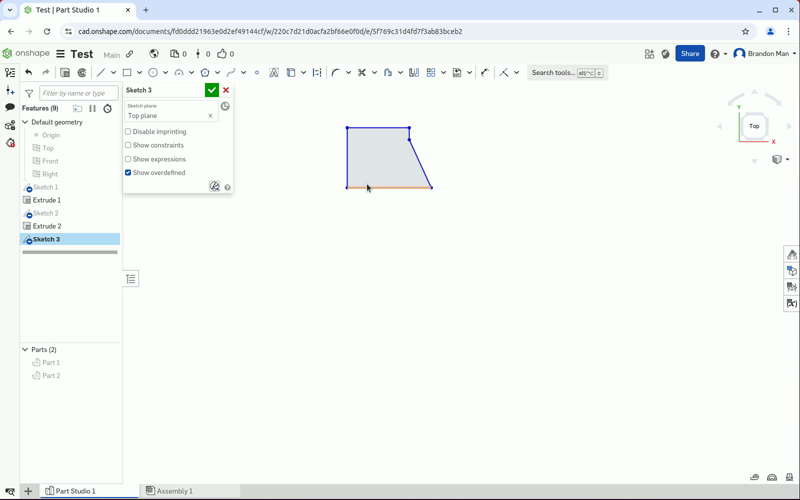
scroll(6)
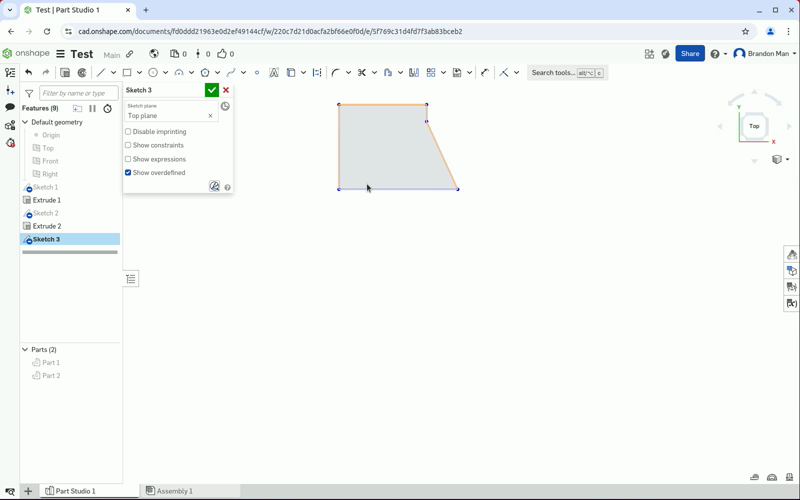
scroll(6)
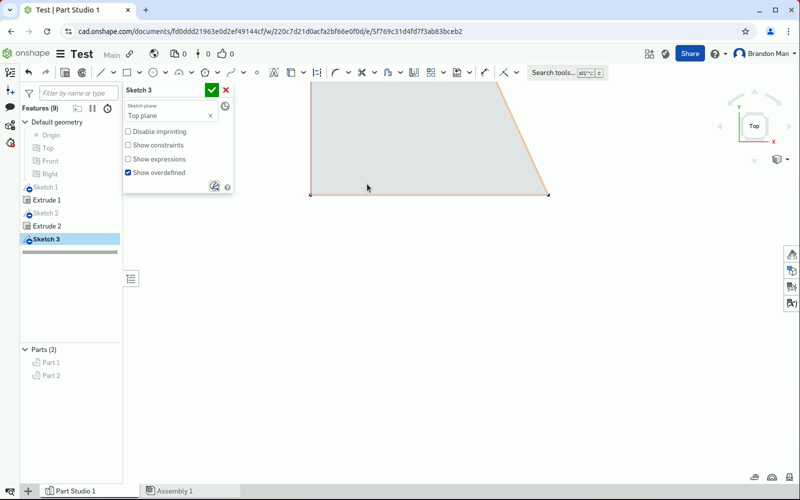
click(367, 183)
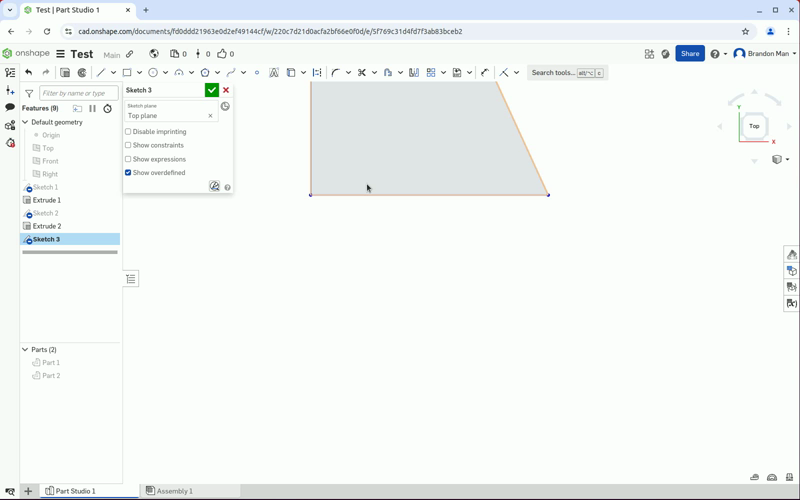
scroll(-6)
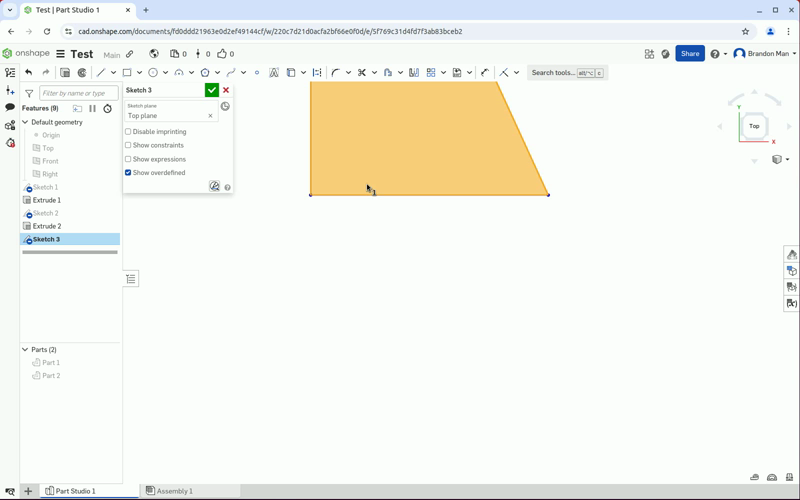
scroll(-6)
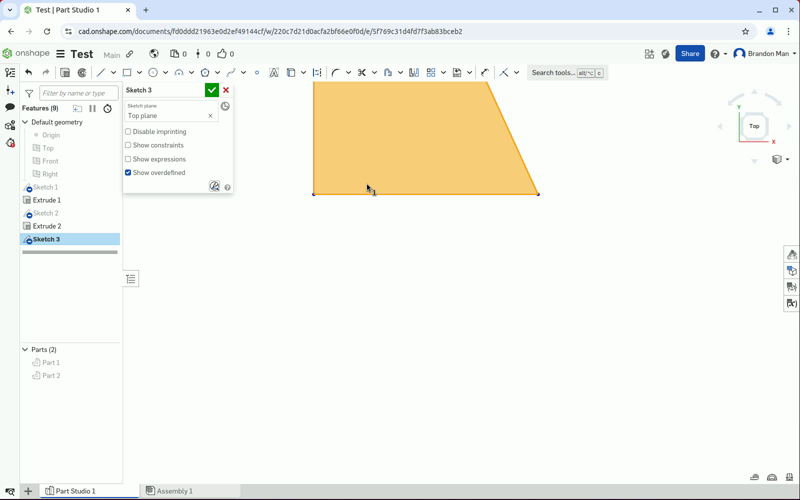
scroll(-6)
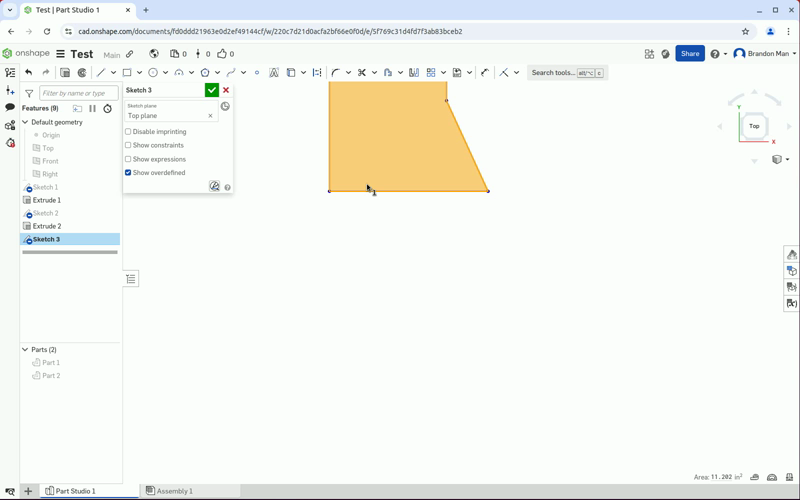
scroll(-6)
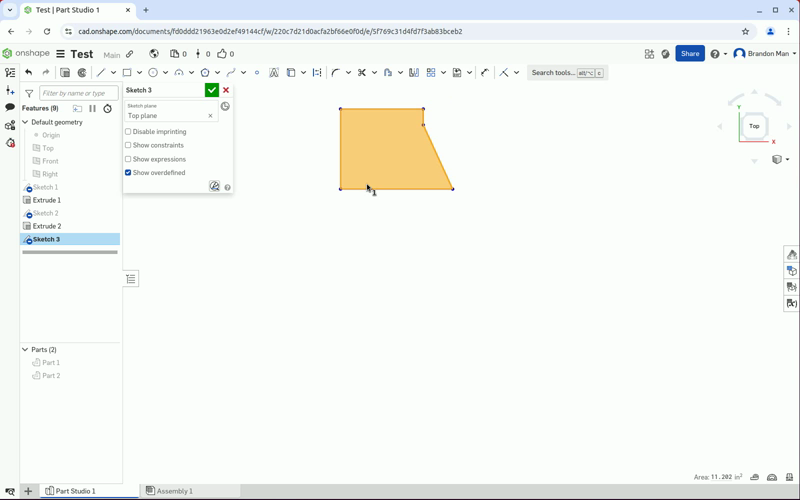
scroll(-6)
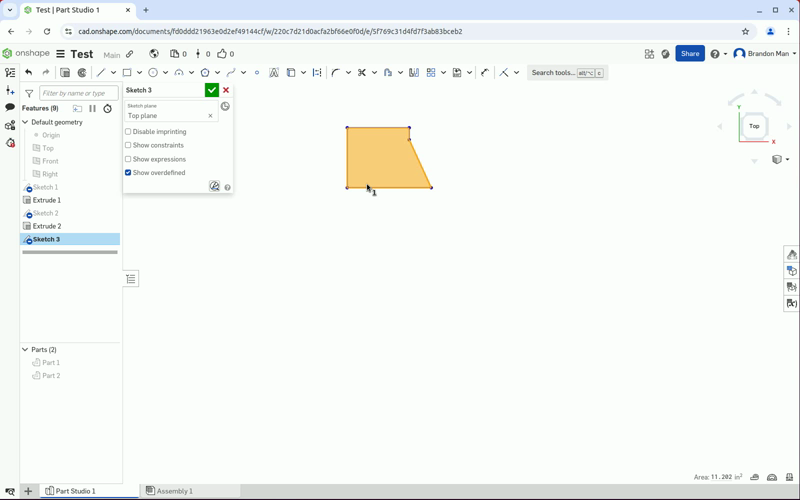
scroll(-6)
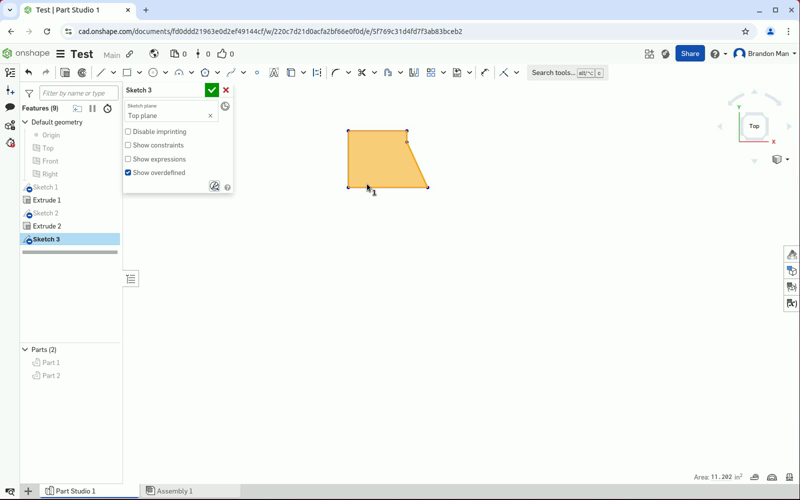
scroll(-6)
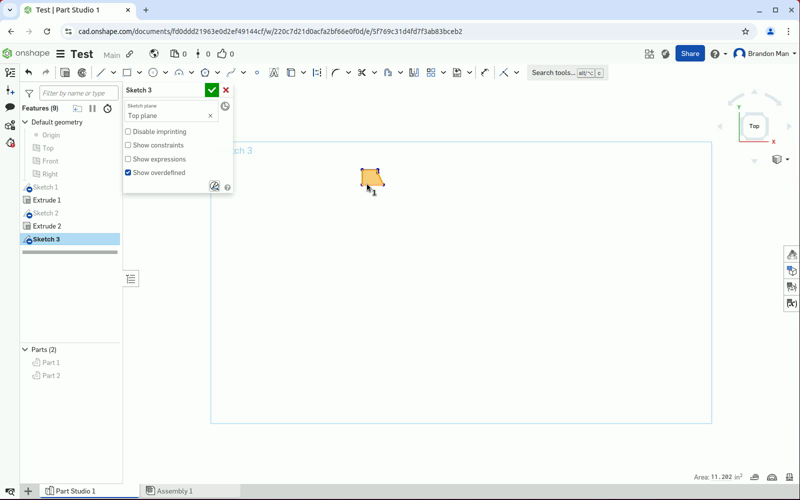
mouse_move(73, 352)
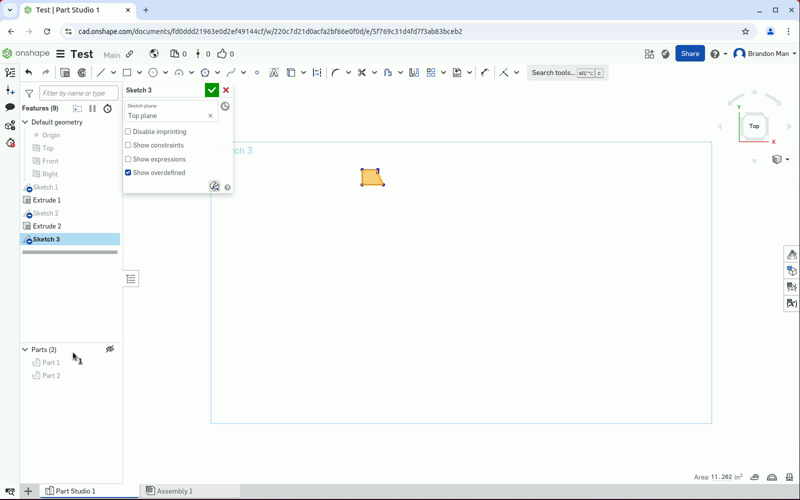
key(shift+y)
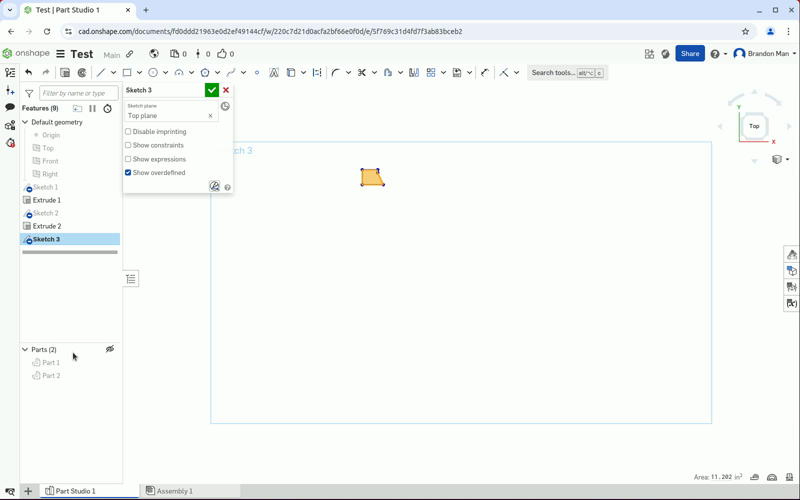
key(shift+e)
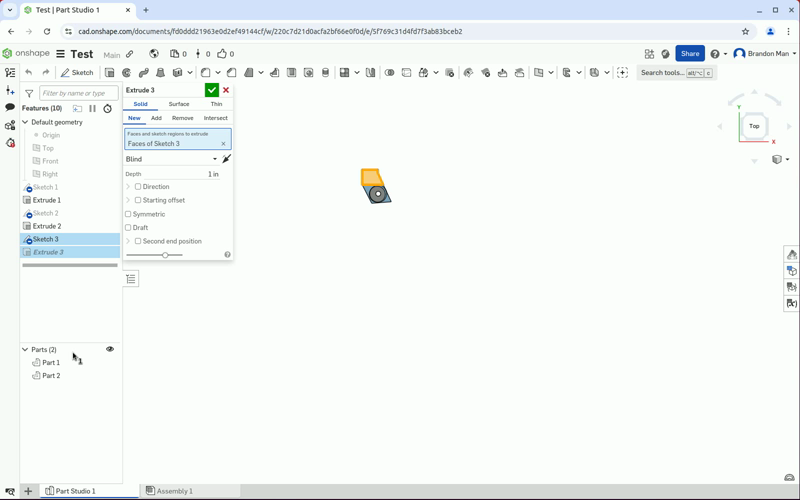
mouse_move(143, 106)
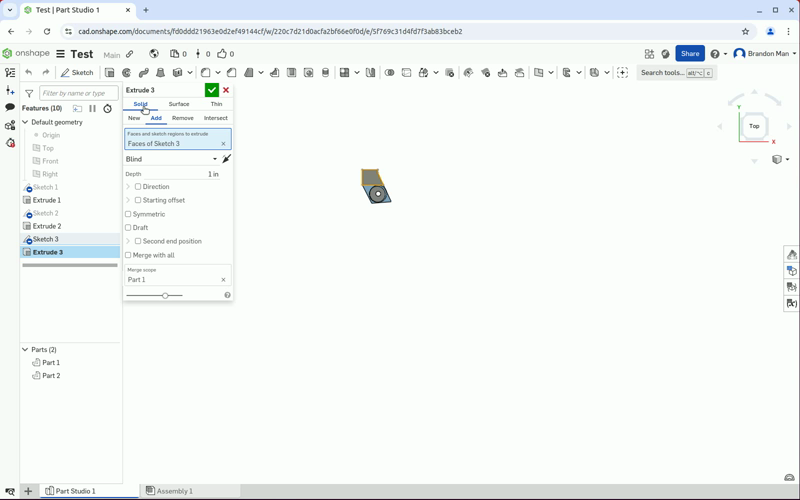
click(143, 106)
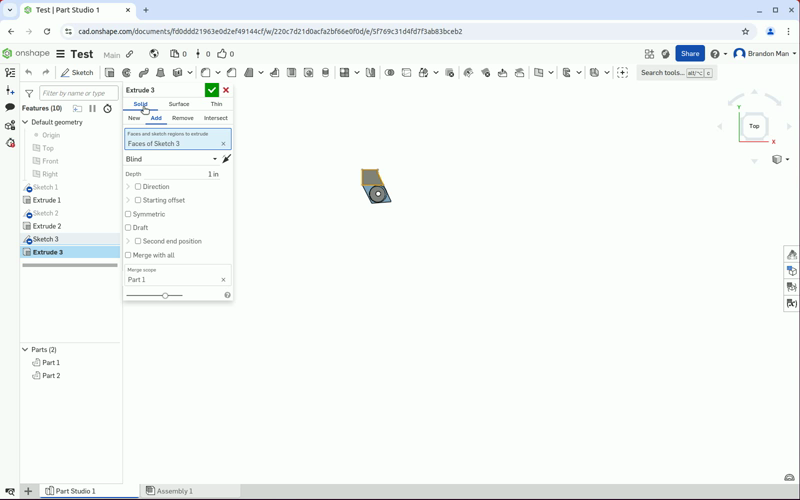
mouse_move(137, 120)
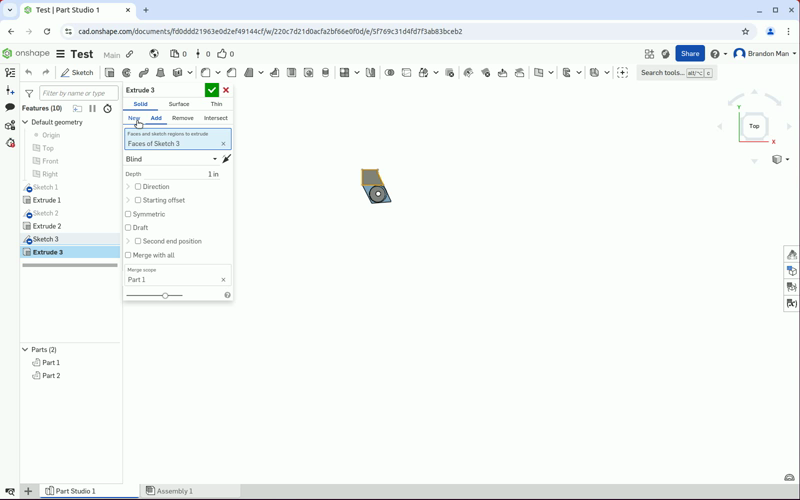
click(137, 120)
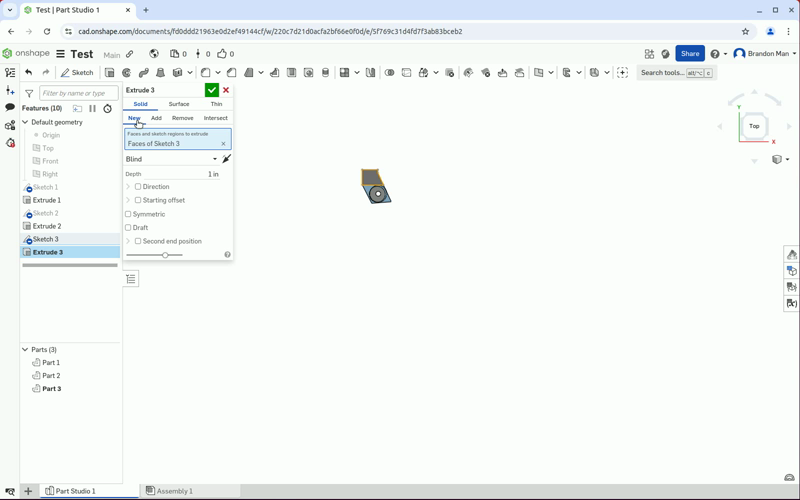
key(tab, 4)
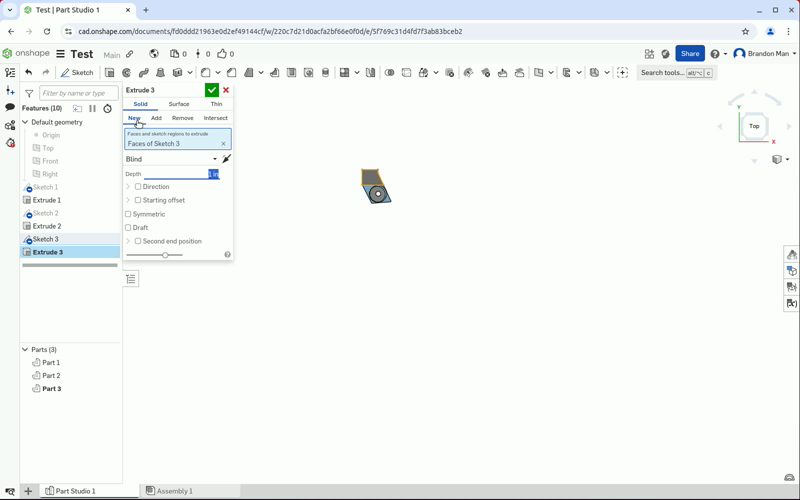
text(0.241)
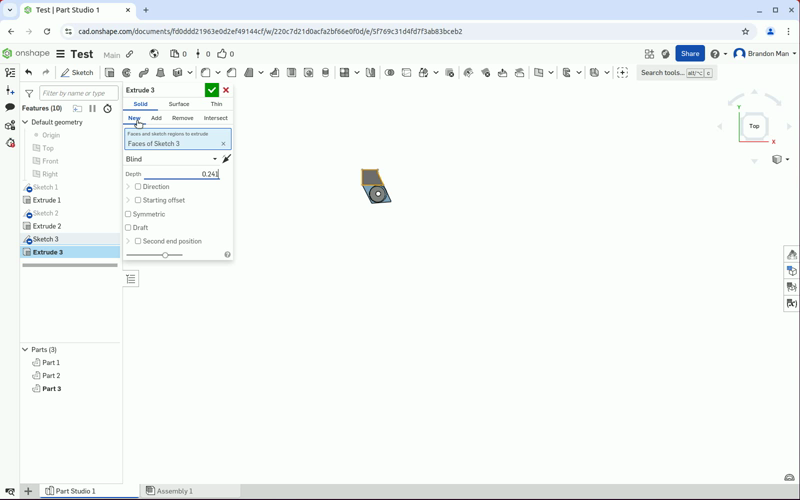
key(enter)
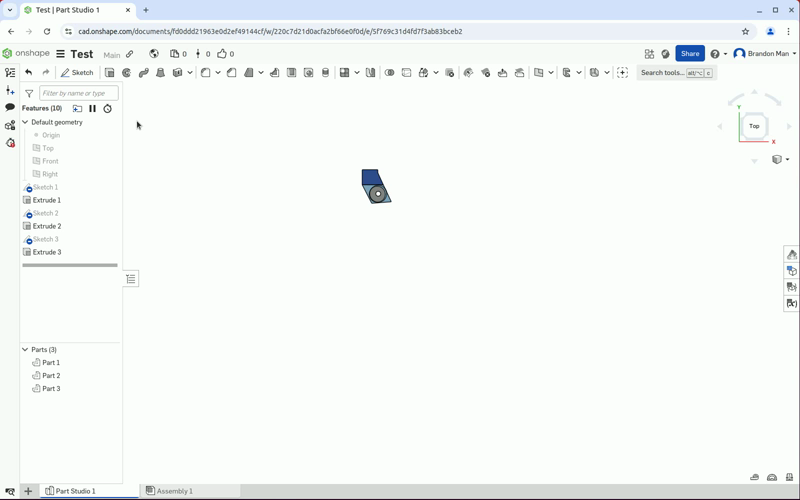
key(shift+h)
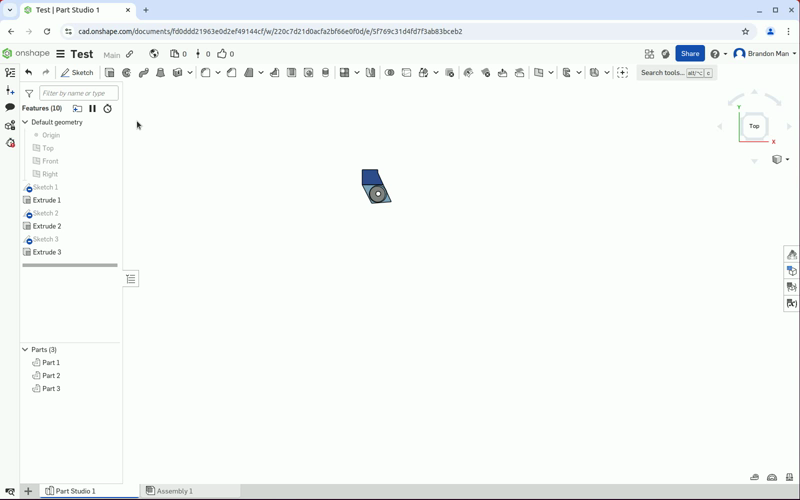
key(shift+h)
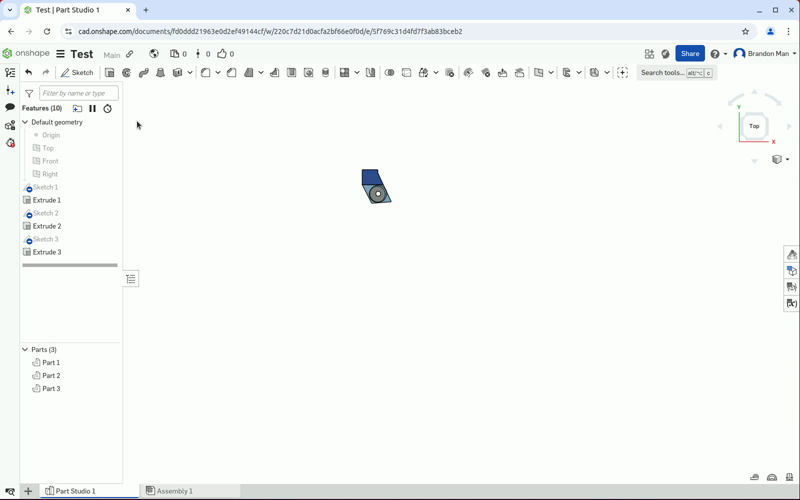
mouse_move(73, 189)
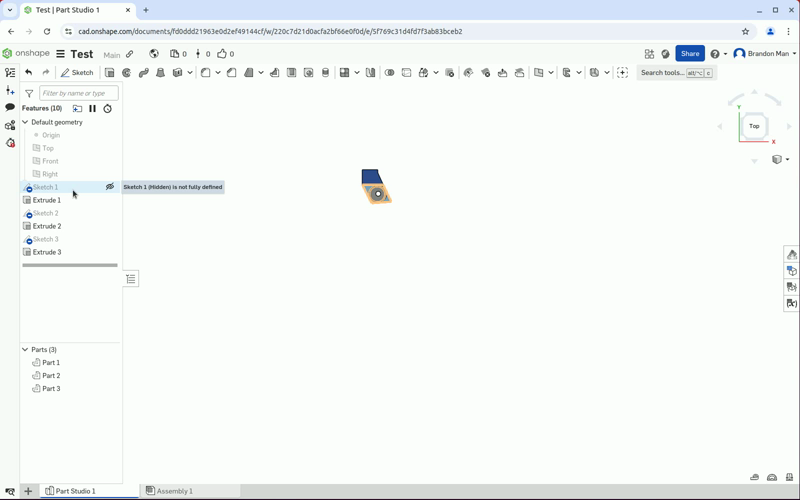
click(73, 189)
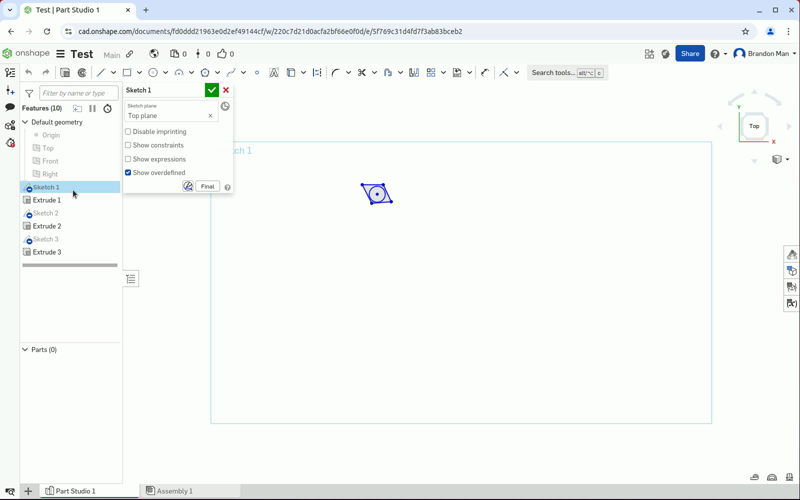
mouse_move(229, 92)
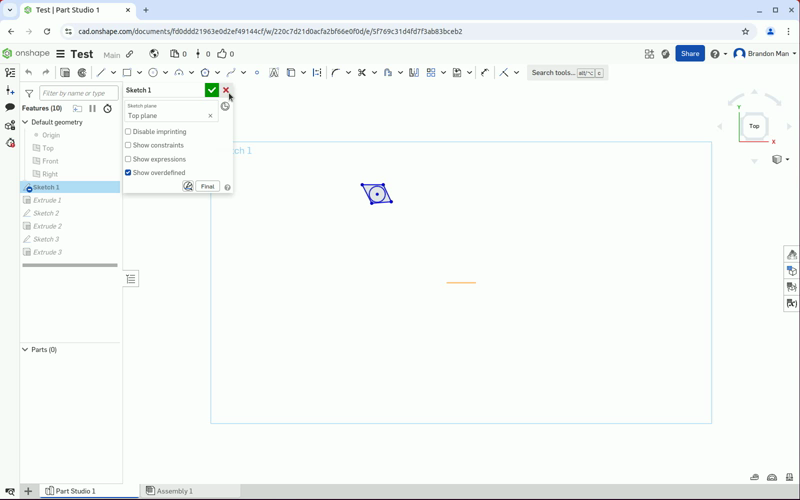
click(229, 92)
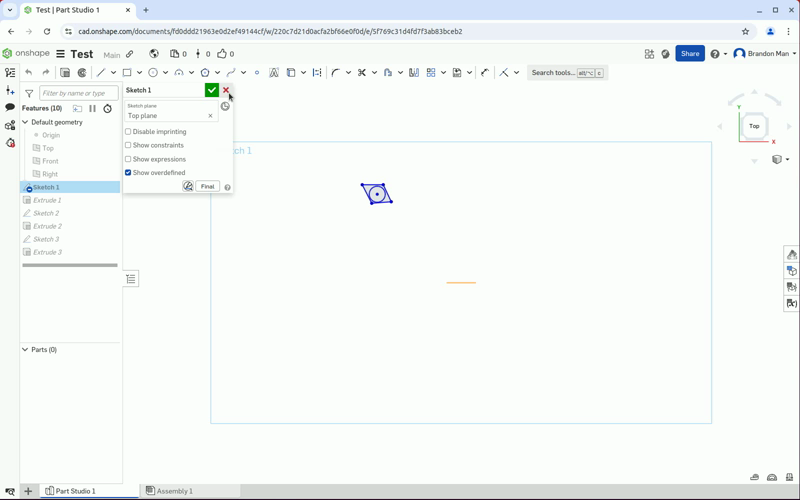
key(shift+s)
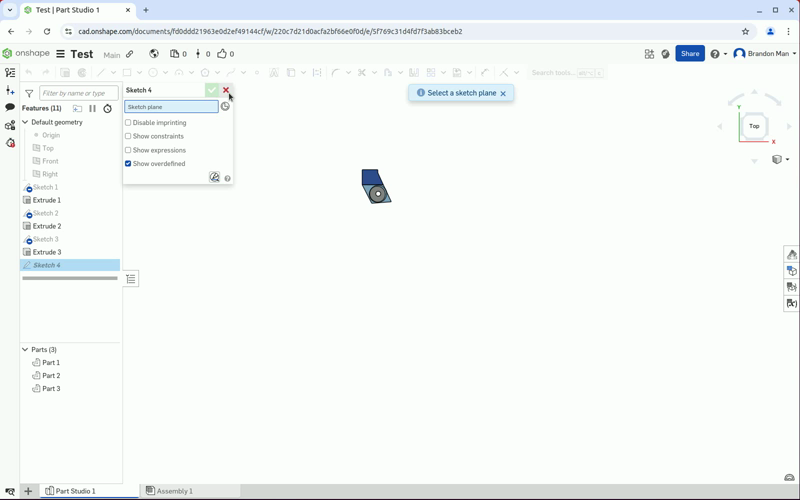
mouse_move(73, 150)
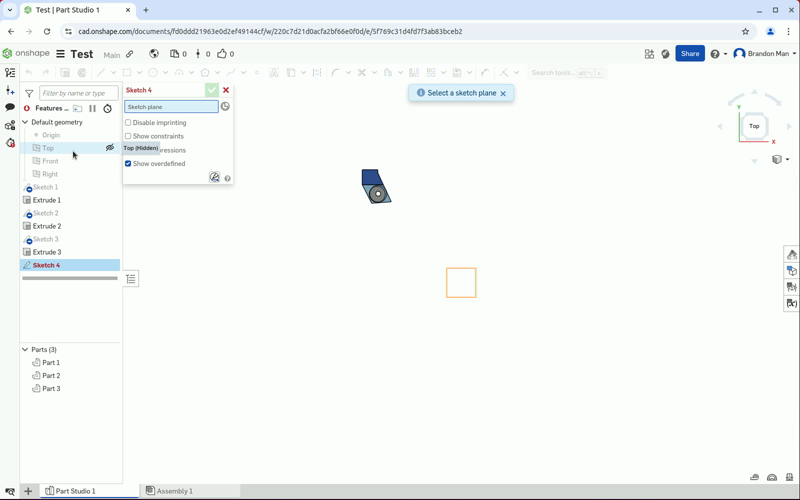
click(73, 150)
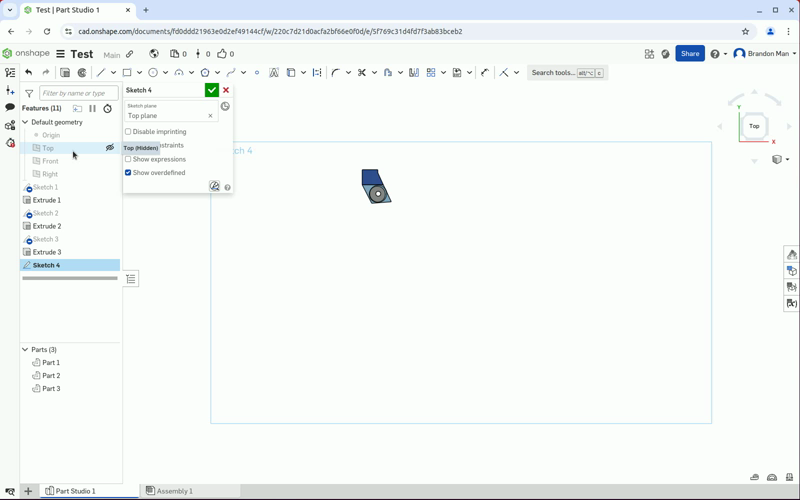
mouse_move(73, 352)
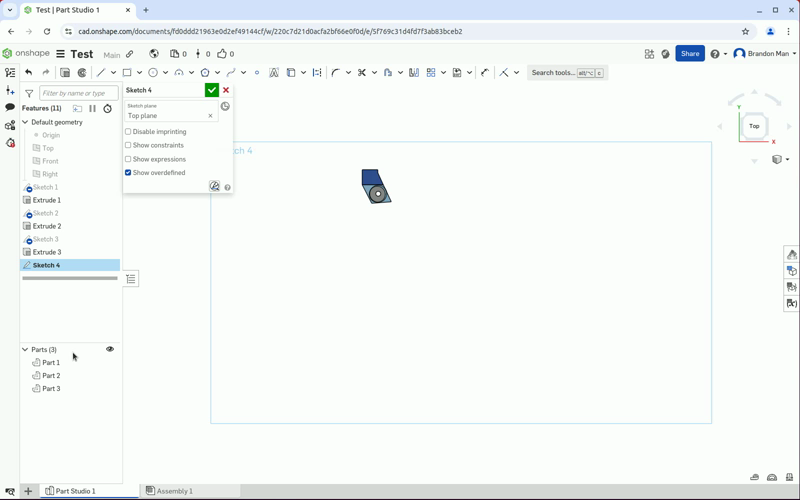
key(y)
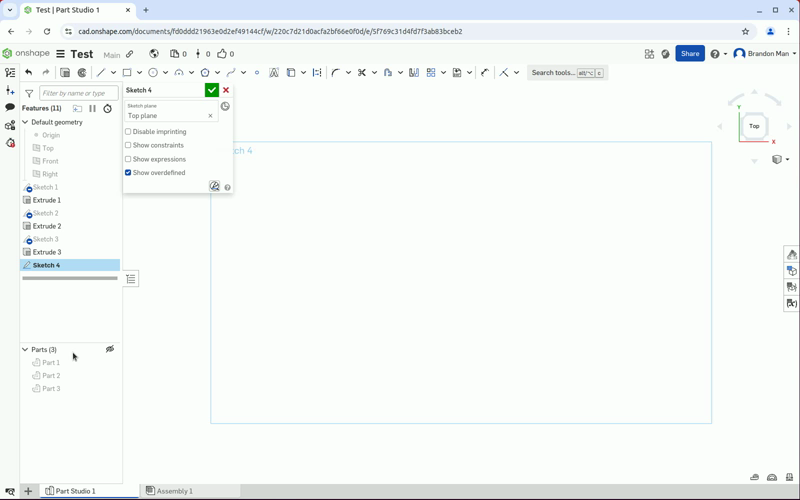
key(l)
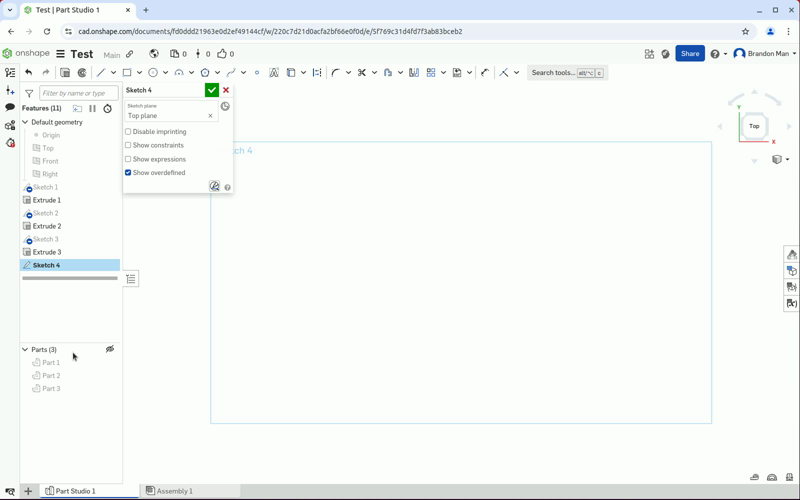
key_down(shift)
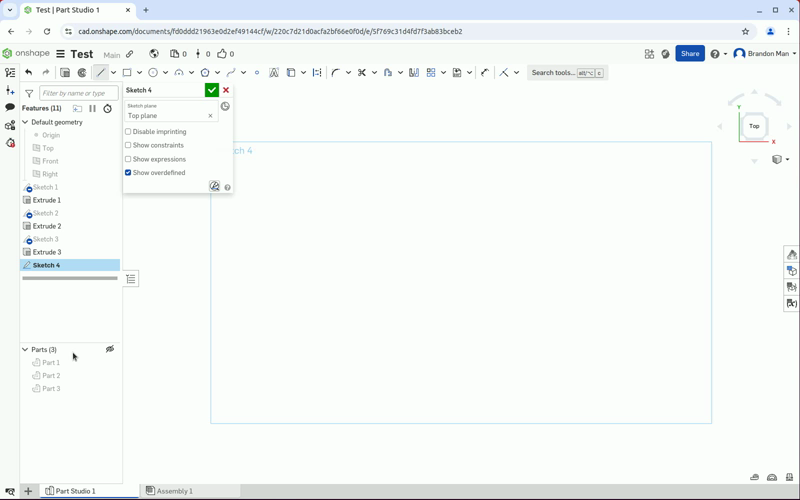
mouse_move(377, 174)
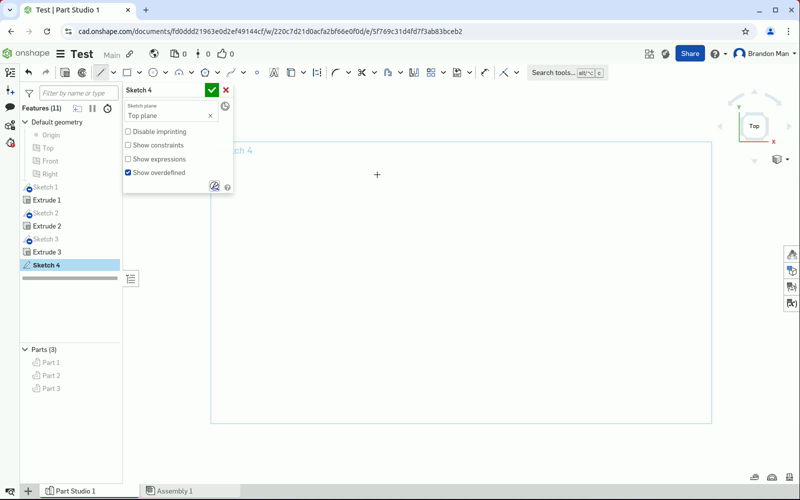
click(377, 174)
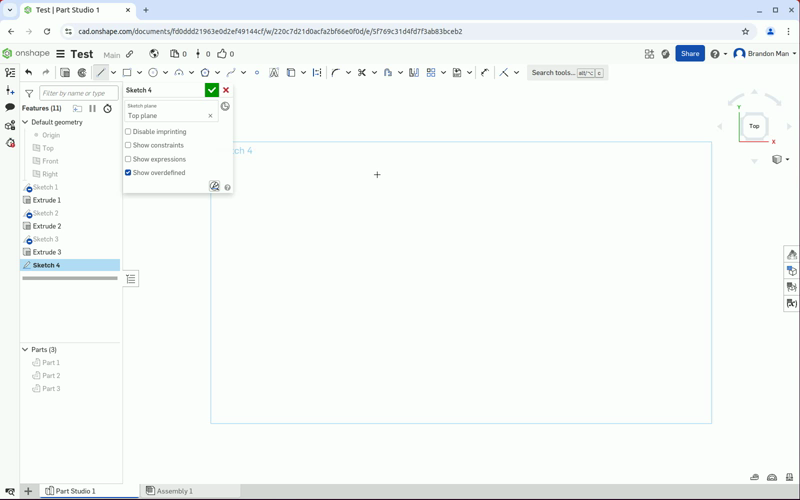
key_up(shift)
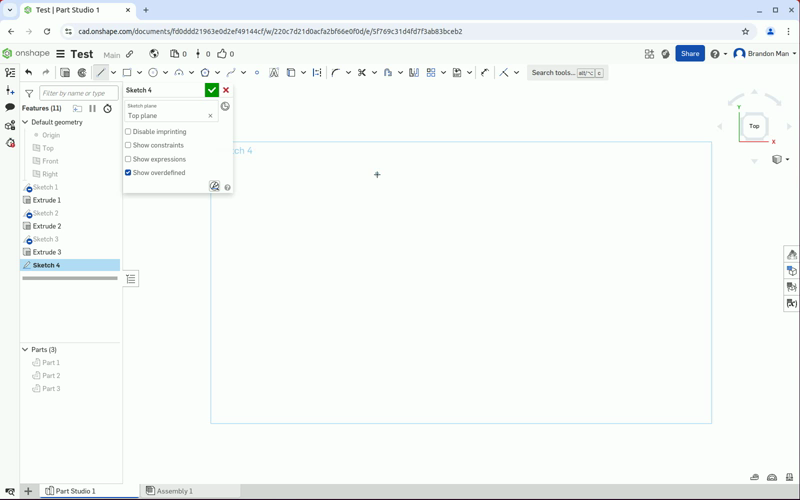
key_down(shift)
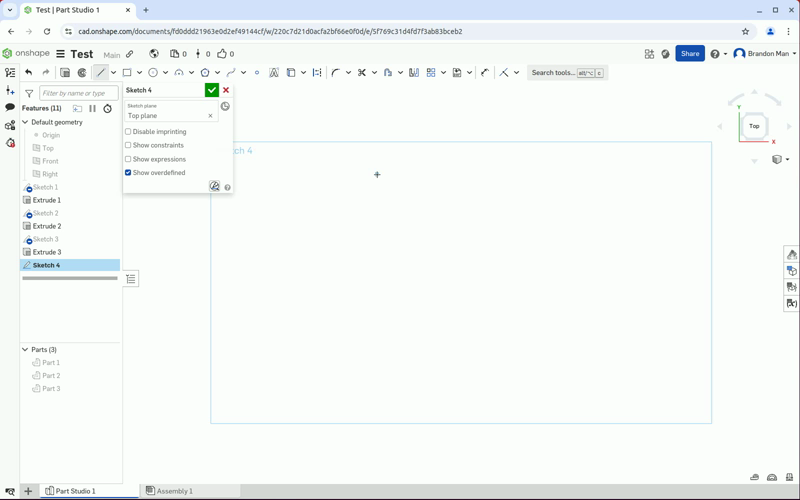
mouse_move(407, 174)
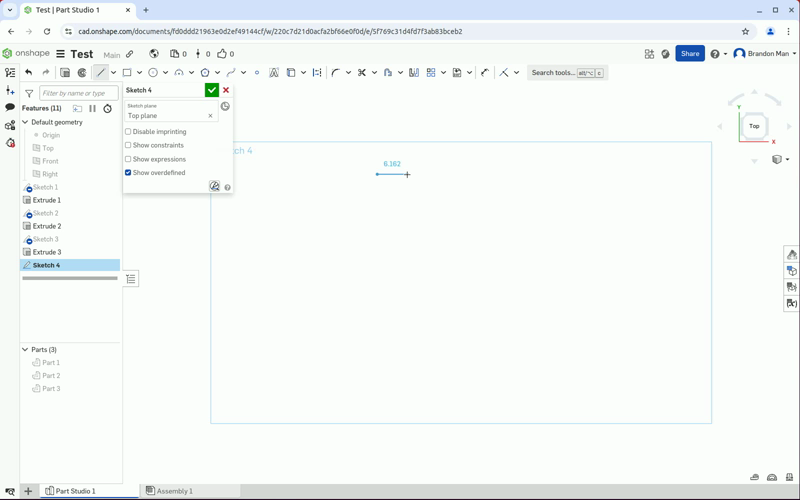
mouse_move(383, 185)
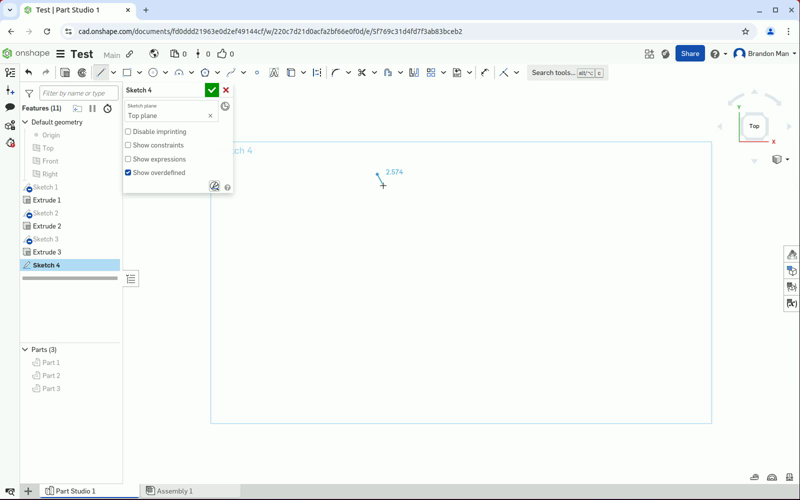
click(383, 185)
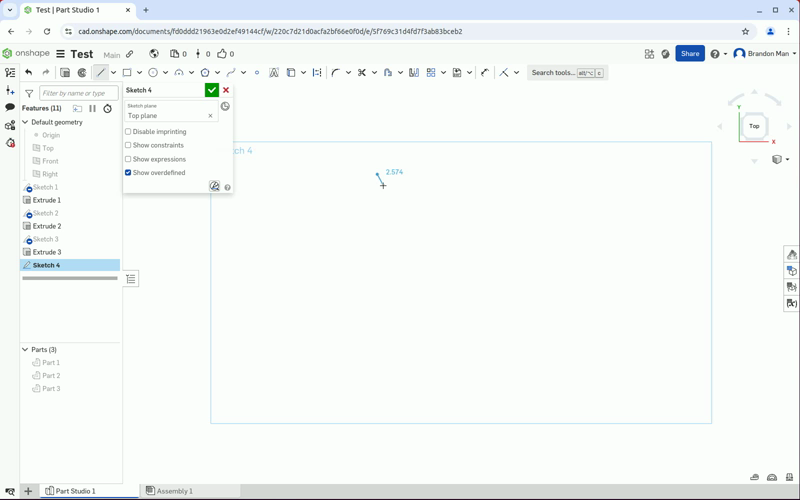
key_up(shift)
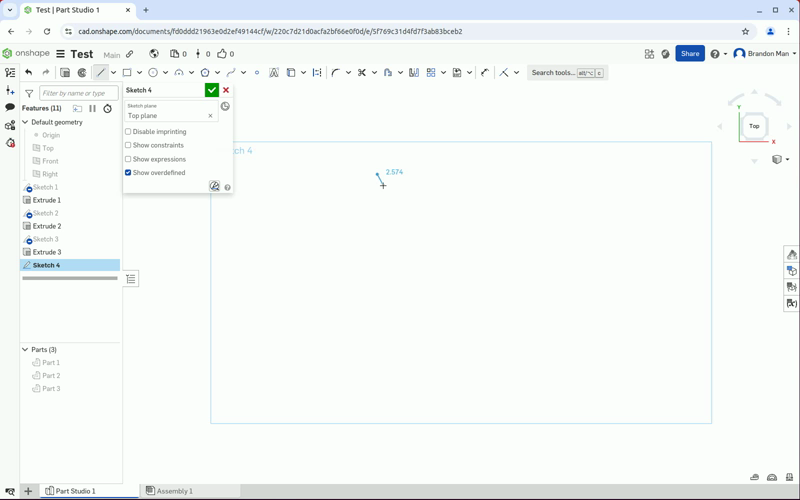
key_down(shift)
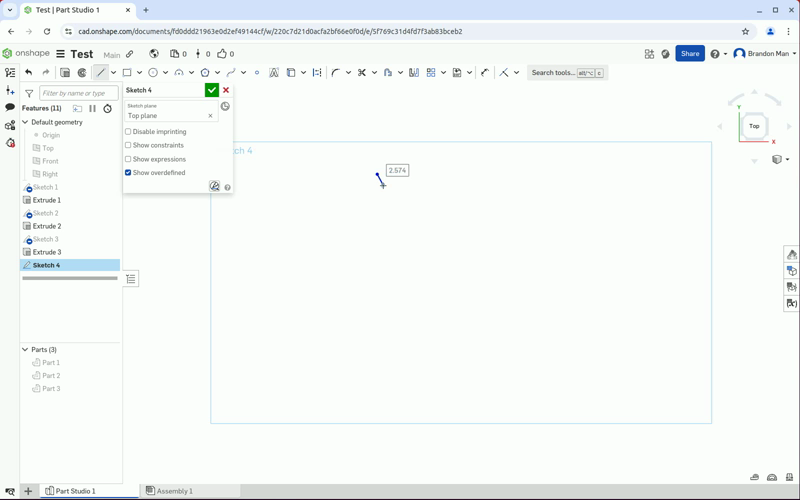
mouse_move(536, 185)
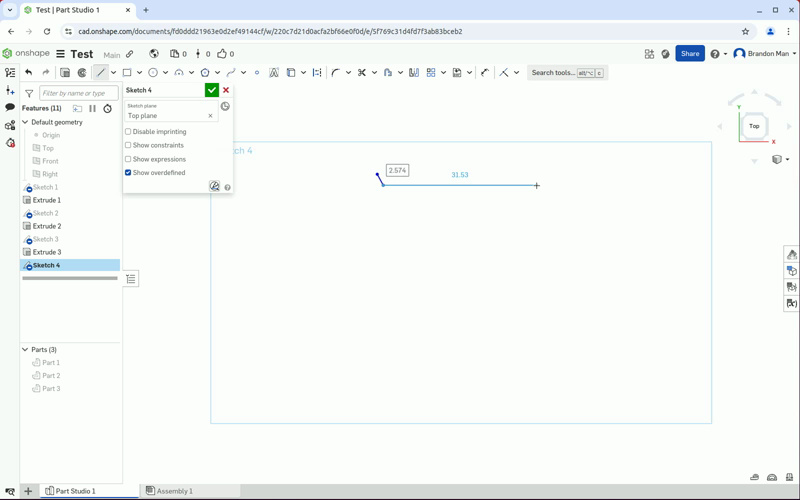
click(536, 185)
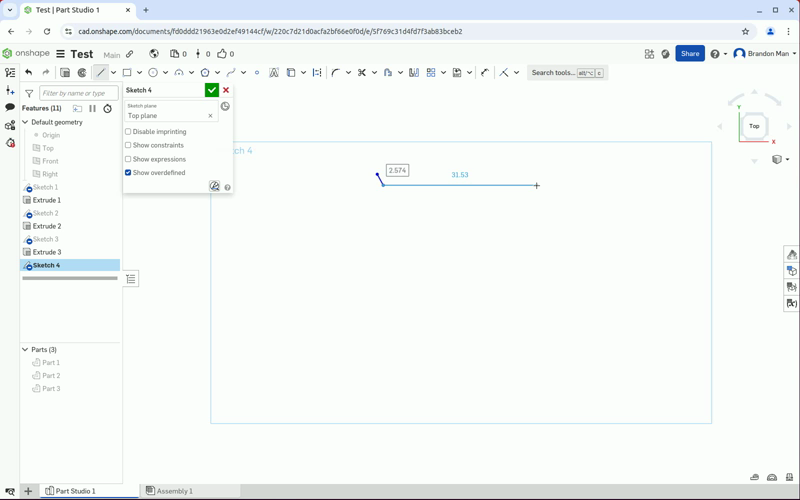
key_up(shift)
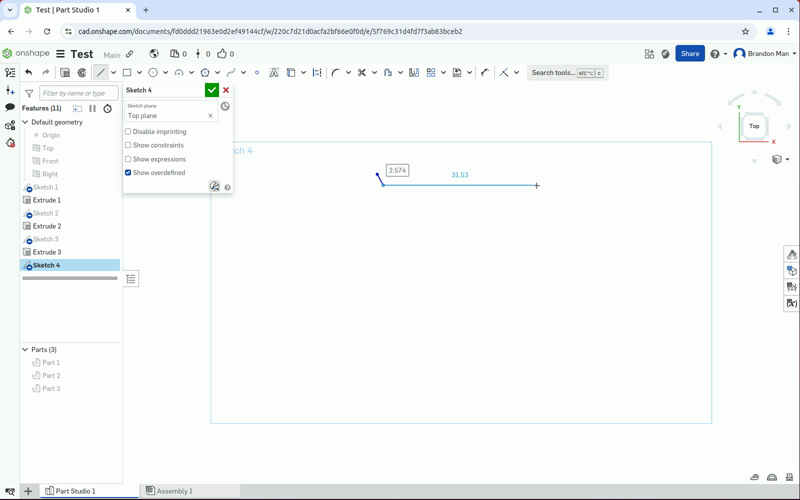
key_down(shift)
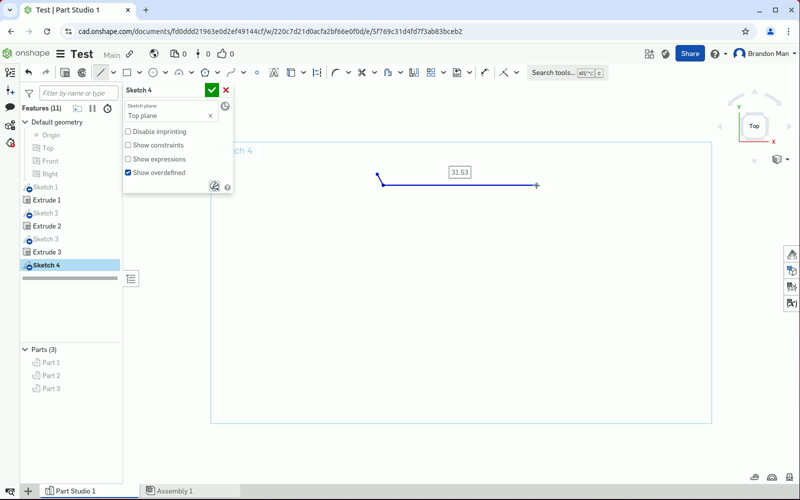
mouse_move(566, 185)
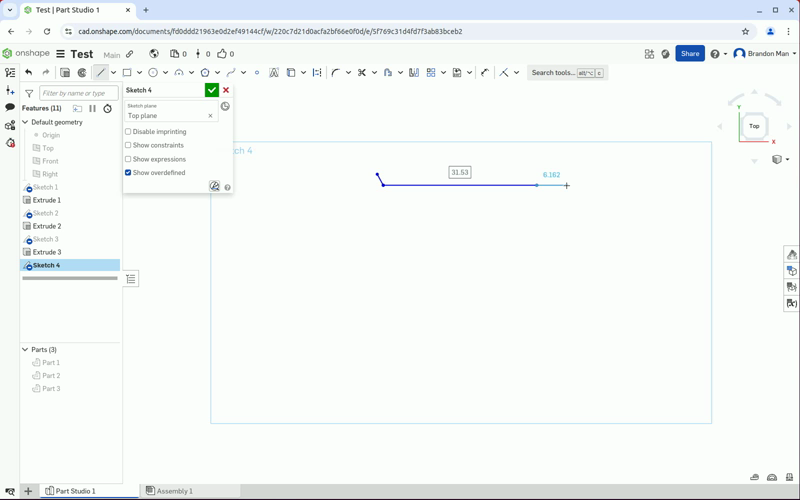
mouse_move(561, 170)
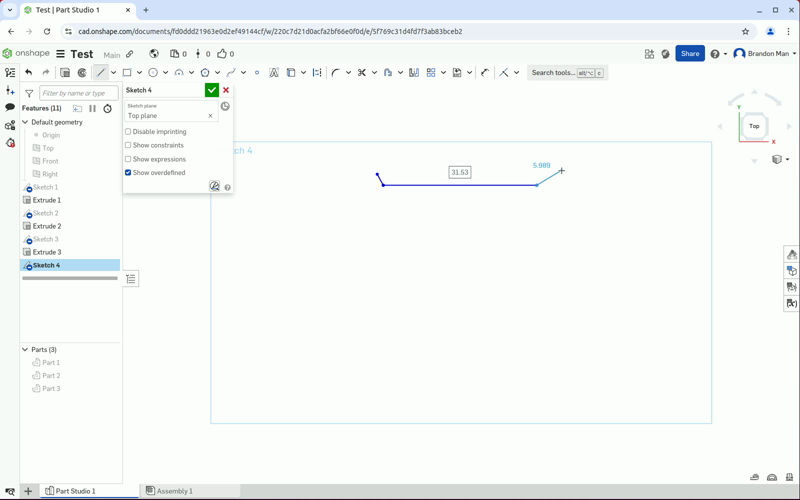
click(561, 170)
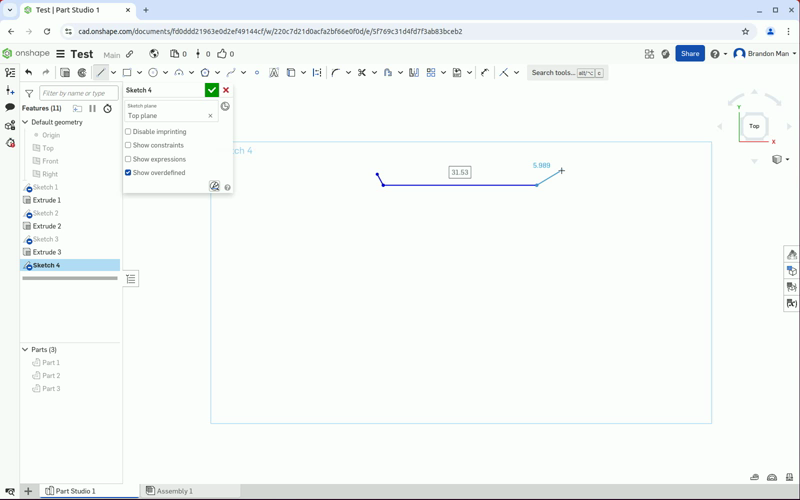
key_up(shift)
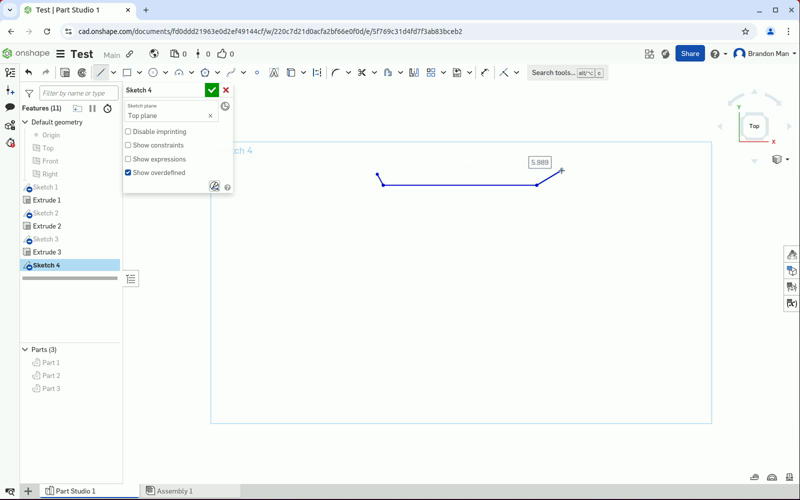
key_down(shift)
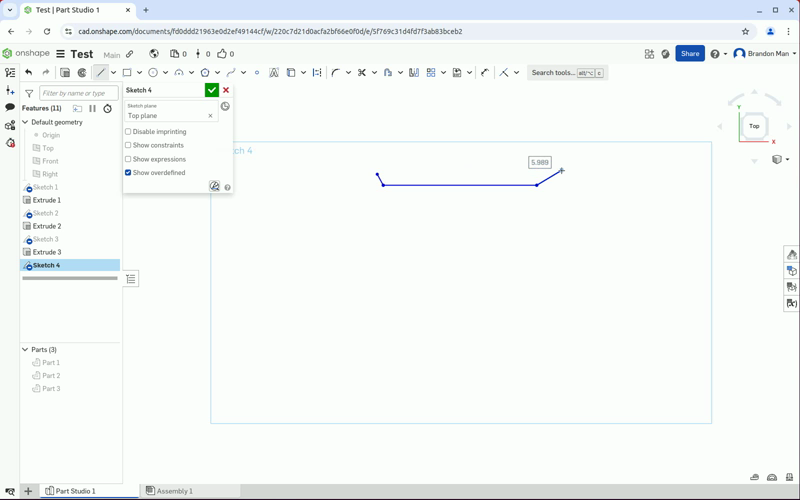
mouse_move(377, 170)
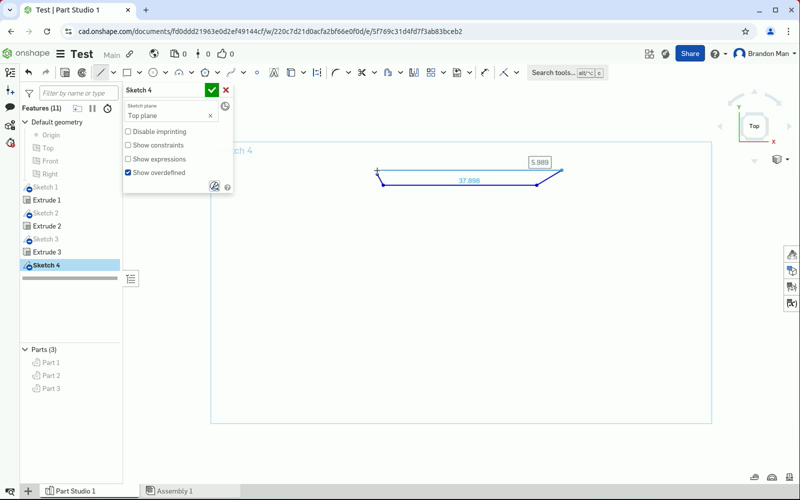
scroll(6)
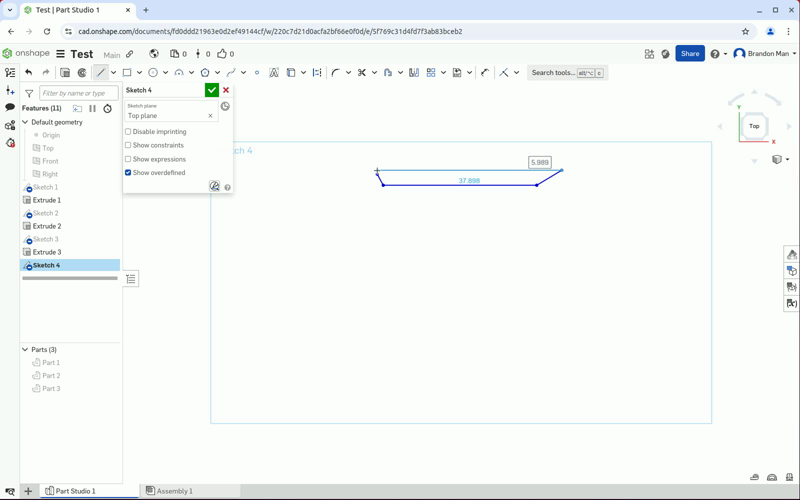
scroll(6)
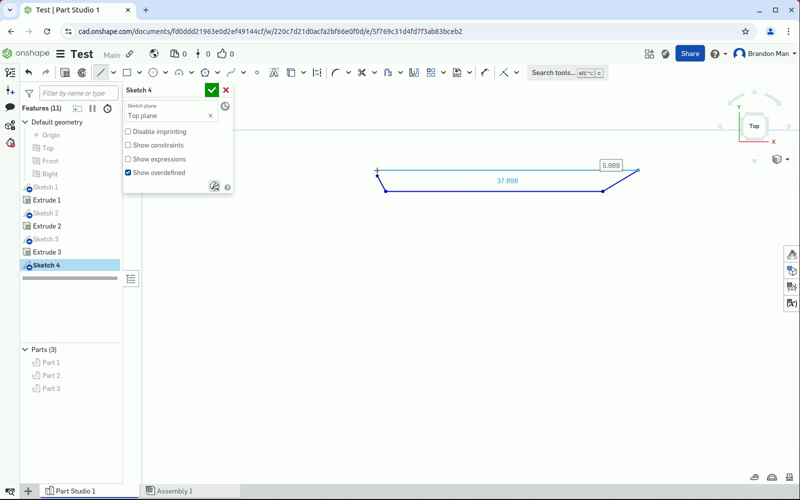
scroll(6)
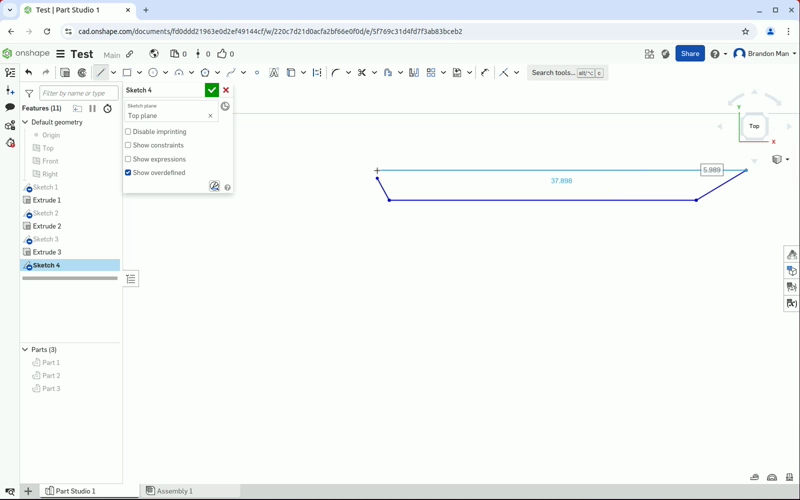
scroll(6)
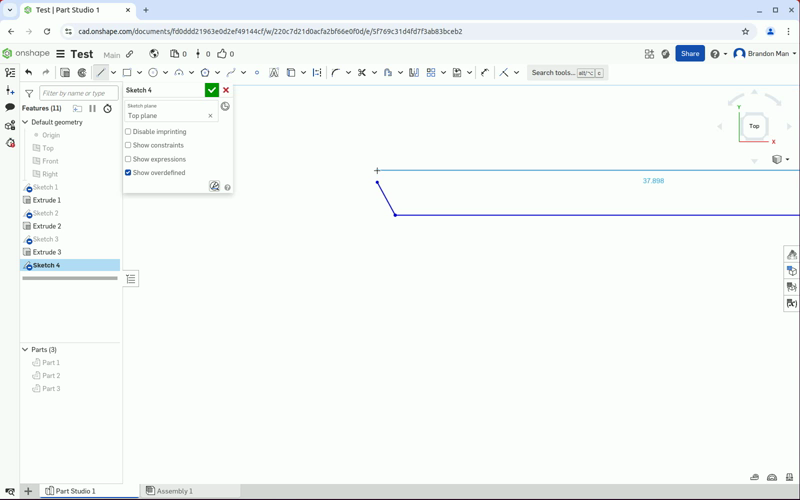
scroll(6)
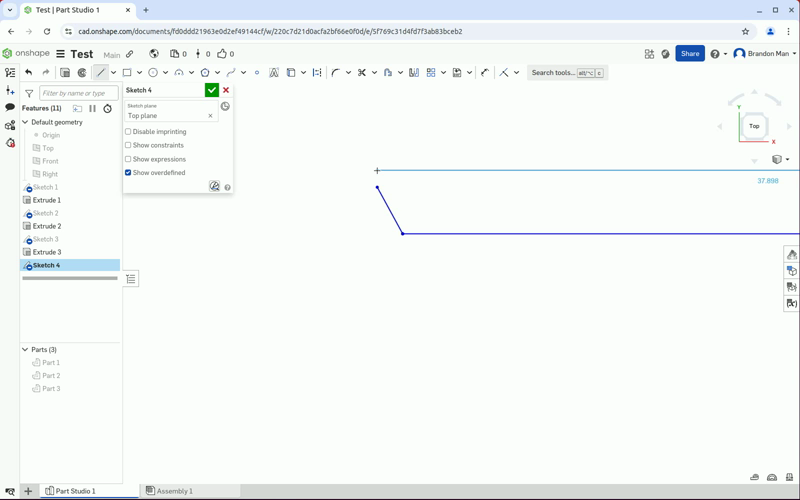
scroll(6)
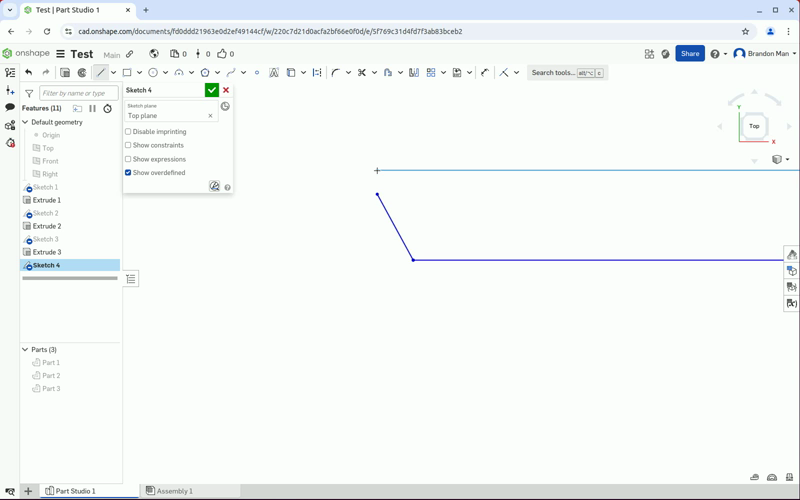
scroll(6)
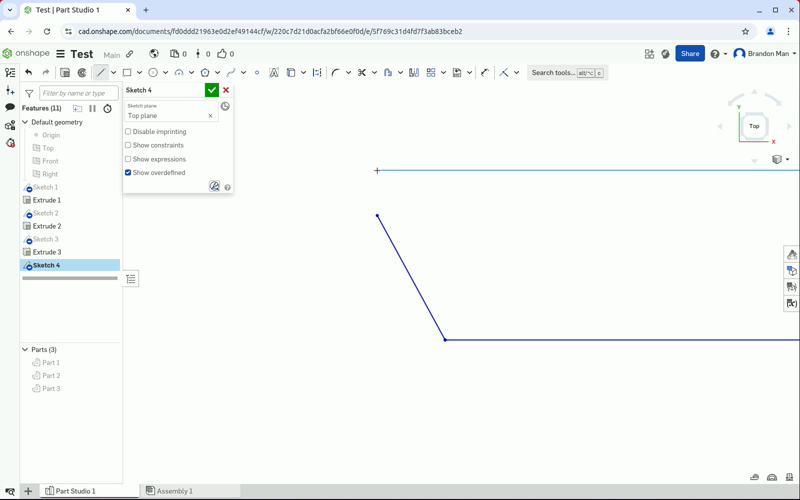
click(377, 170)
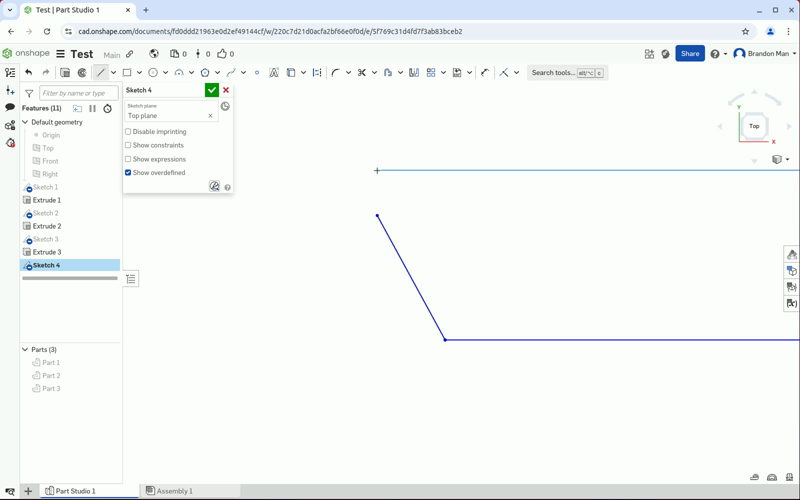
scroll(-6)
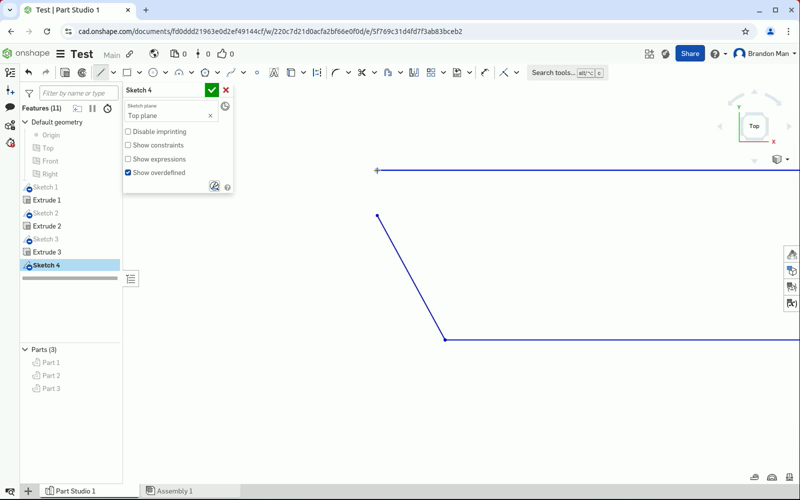
scroll(-6)
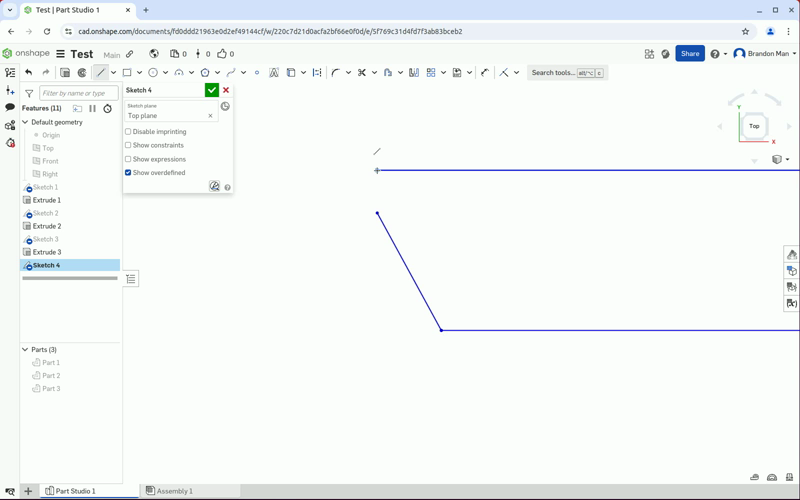
scroll(-6)
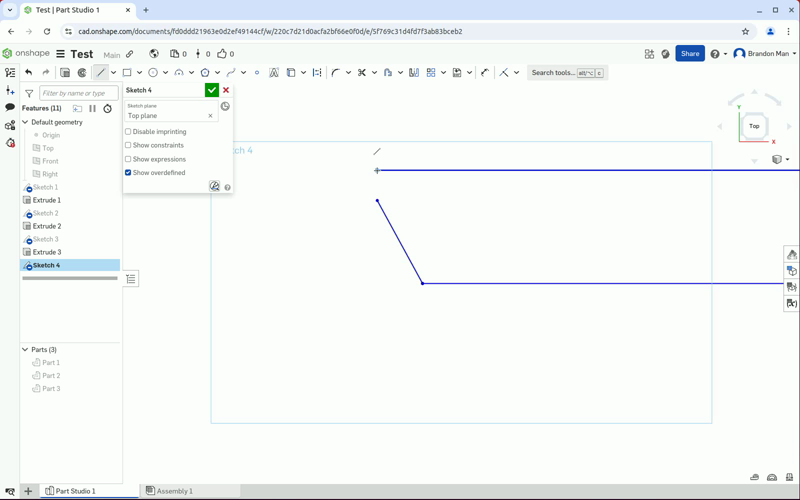
scroll(-6)
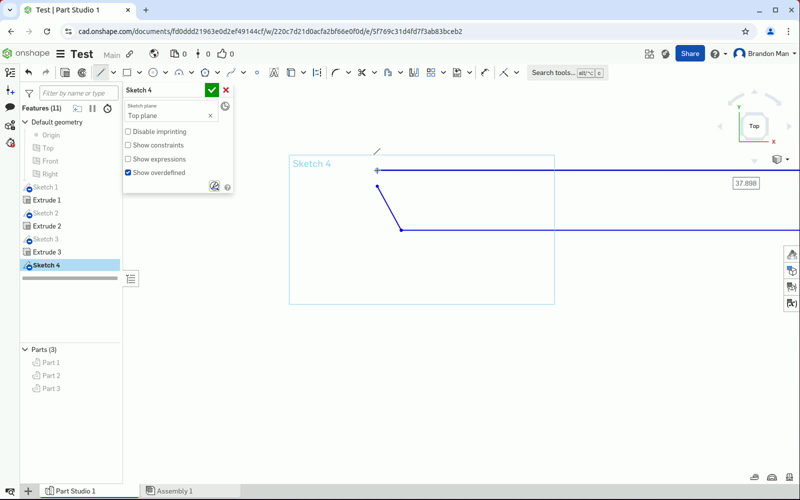
scroll(-6)
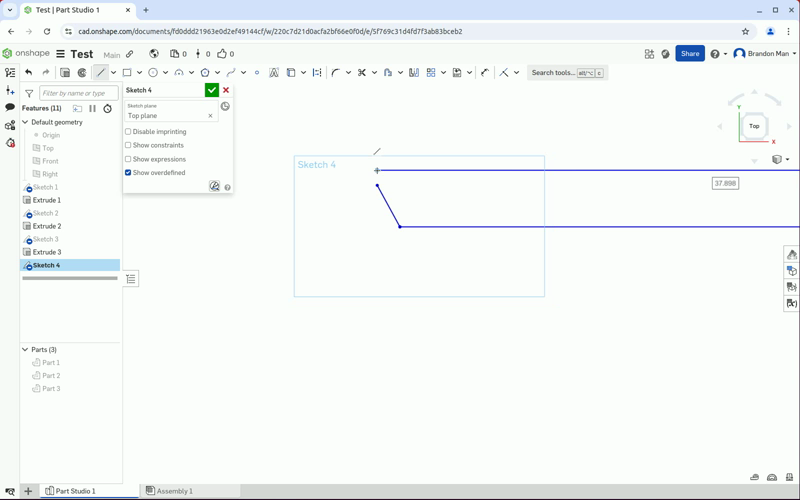
scroll(-6)
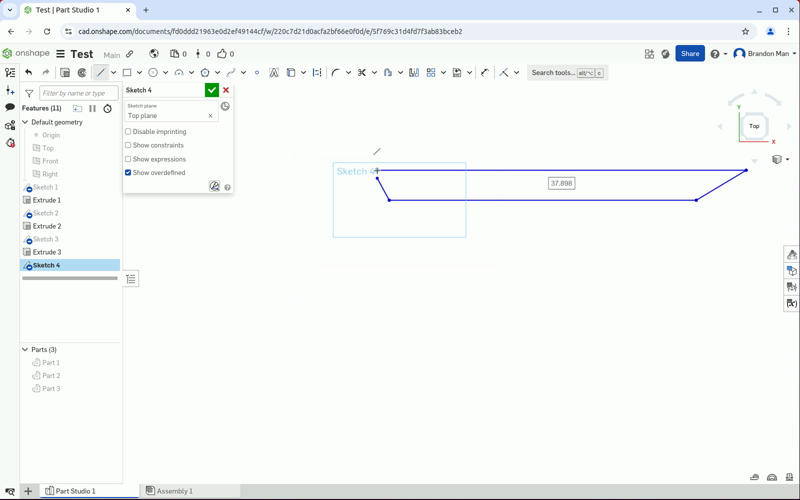
scroll(-6)
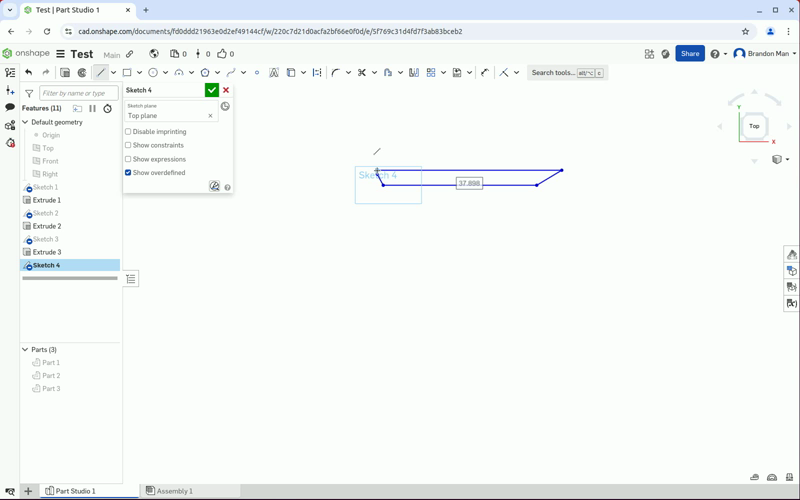
key_up(shift)
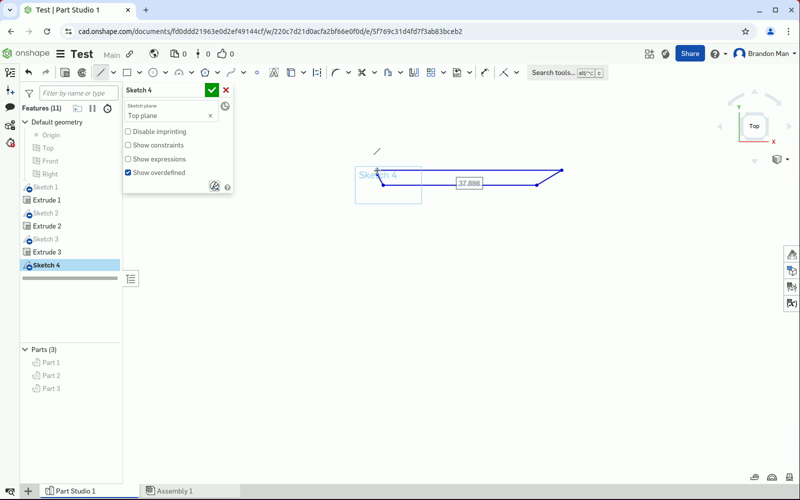
mouse_move(407, 170)
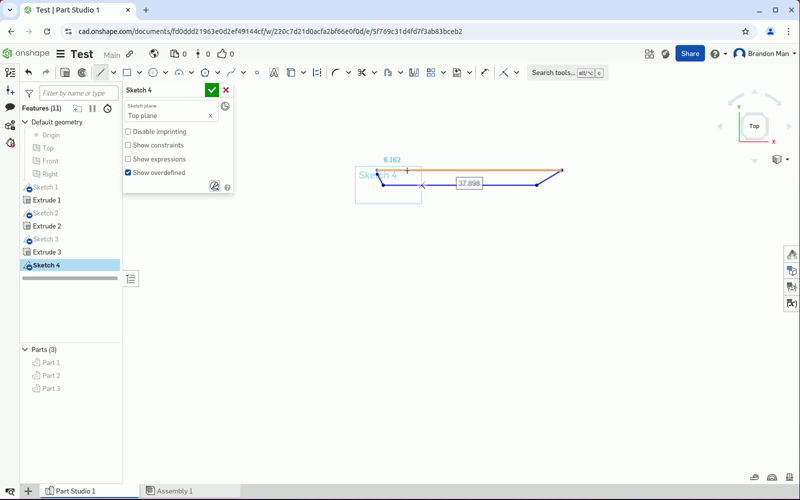
key_down(shift)
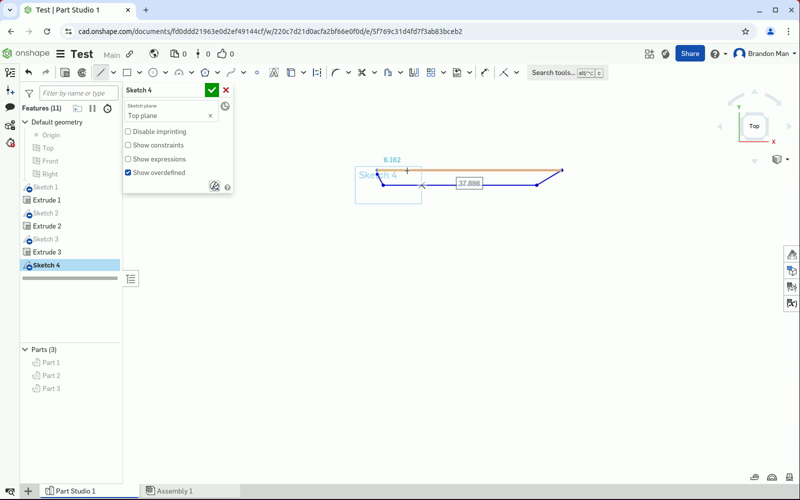
mouse_move(377, 174)
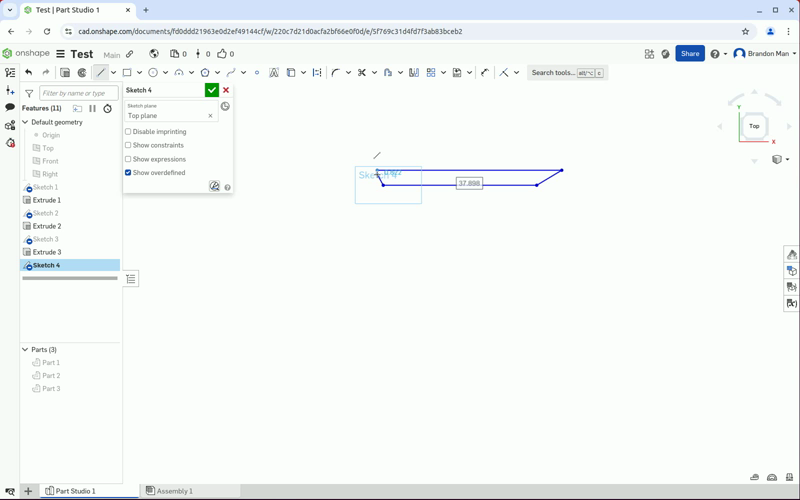
scroll(6)
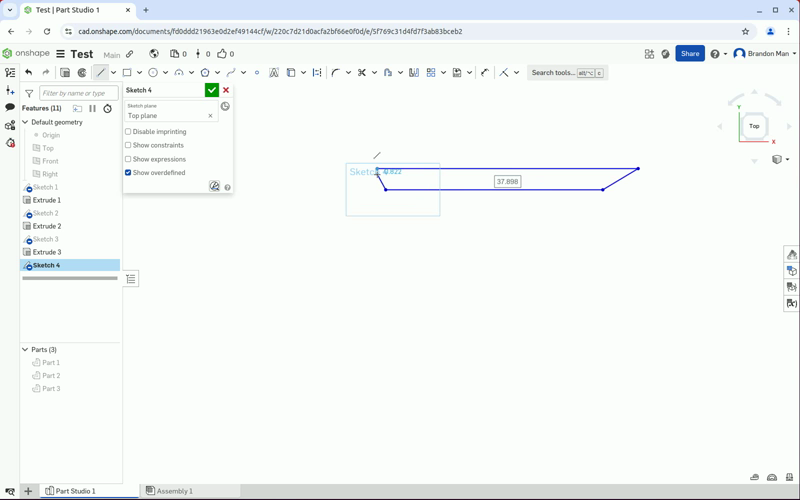
scroll(6)
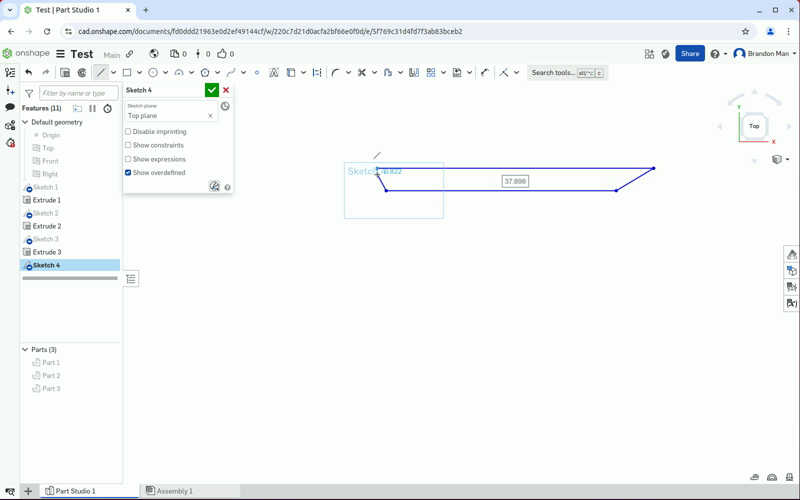
scroll(6)
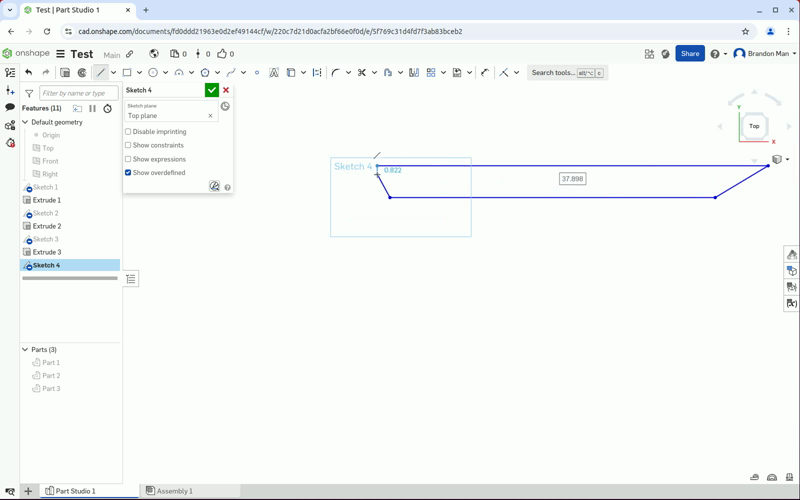
scroll(6)
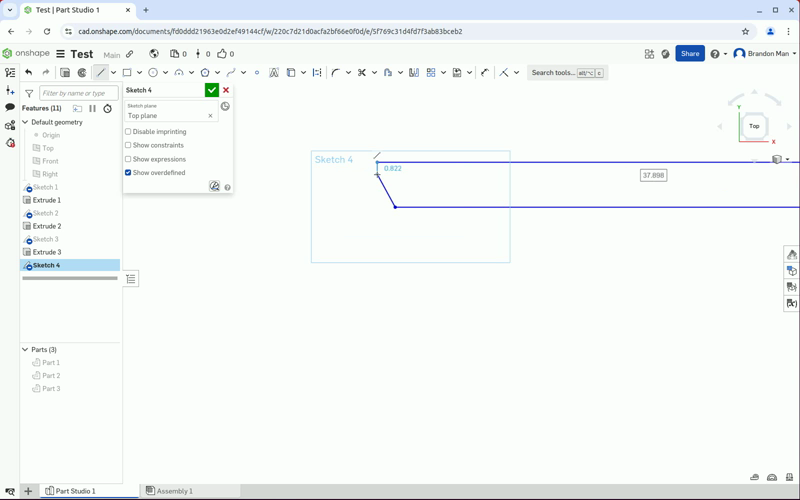
scroll(6)
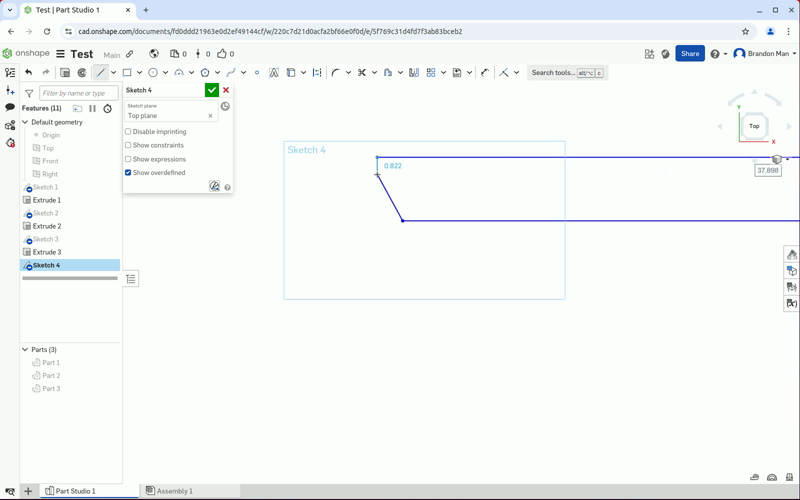
scroll(6)
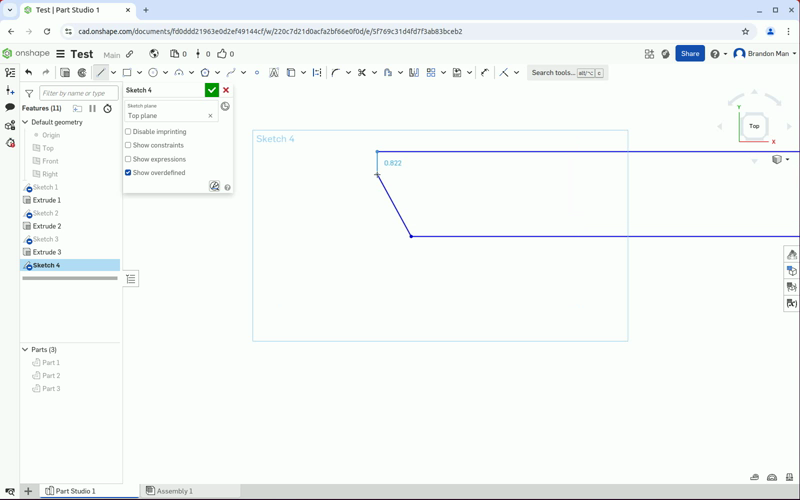
scroll(6)
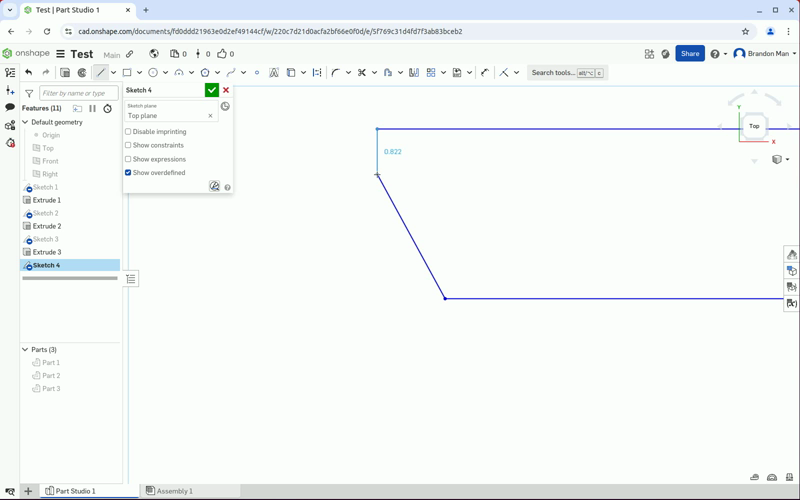
key_up(shift)
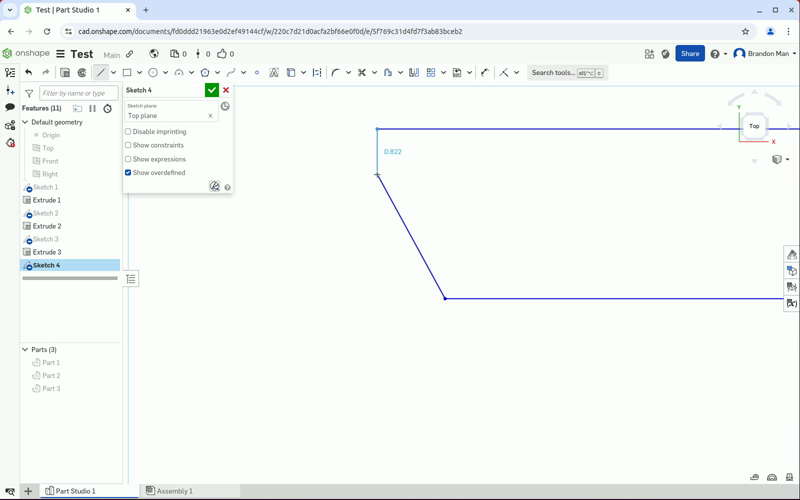
click(377, 174)
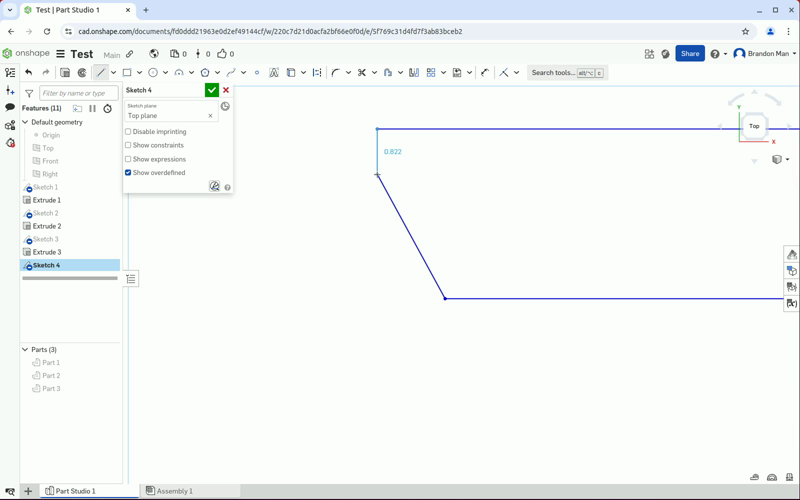
scroll(-6)
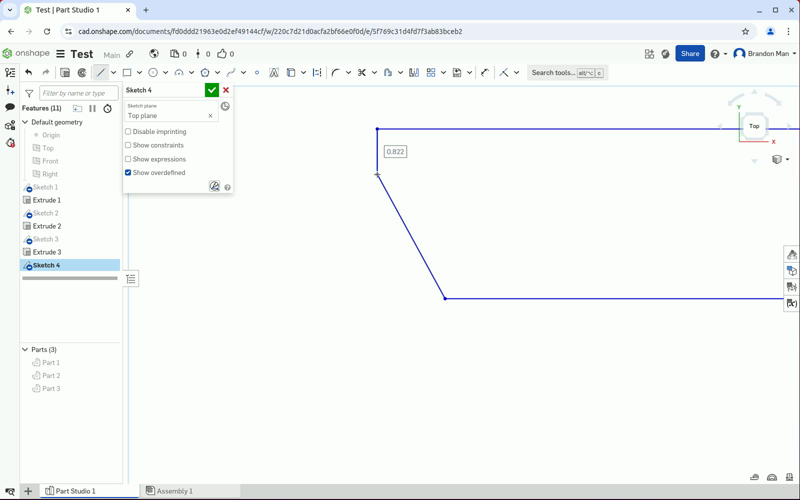
scroll(-6)
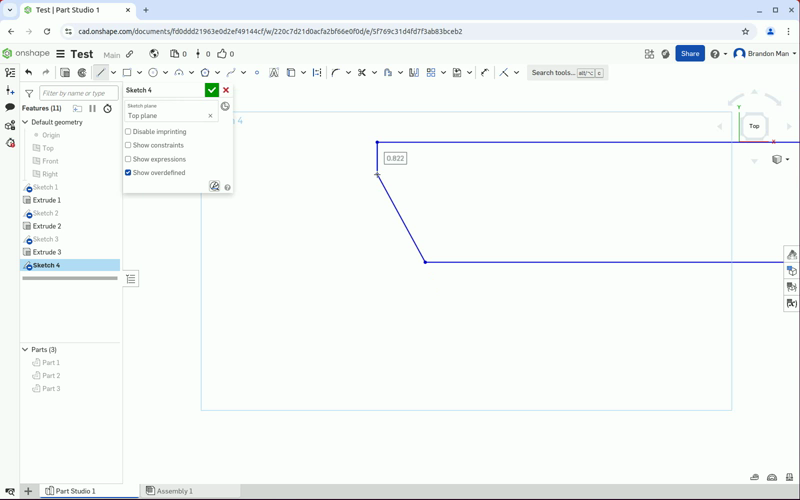
scroll(-6)
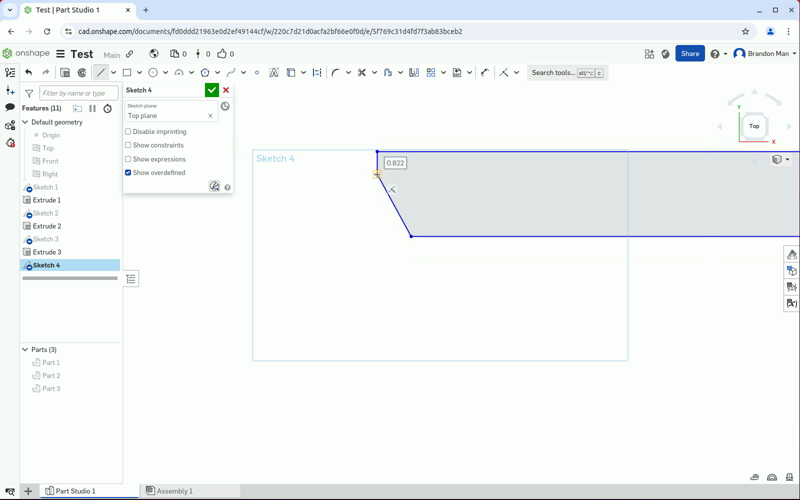
scroll(-6)
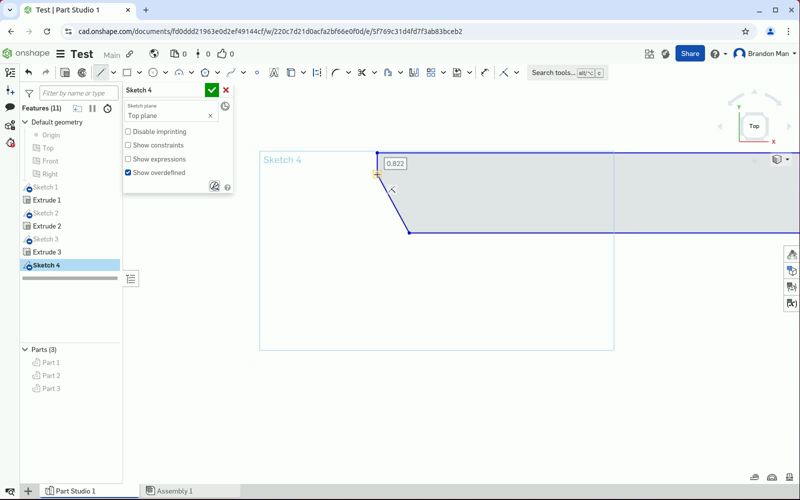
scroll(-6)
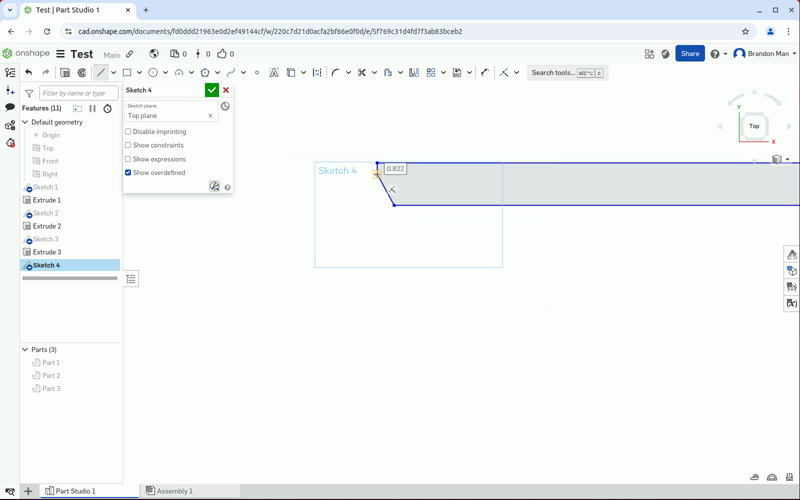
scroll(-6)
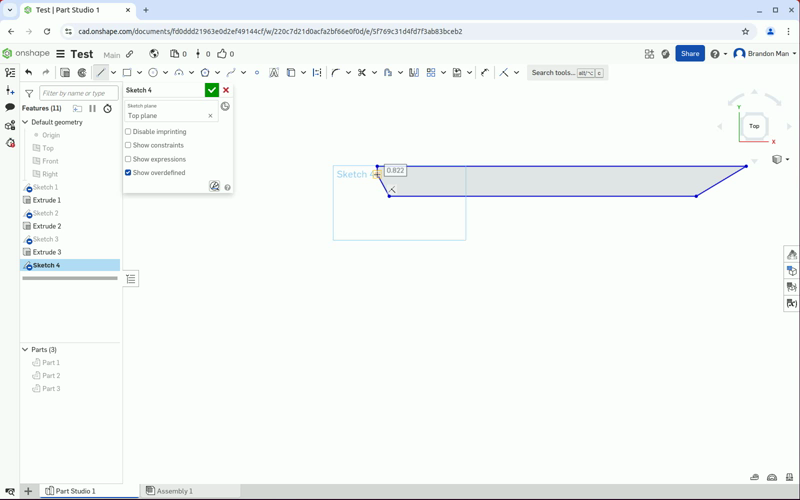
scroll(-6)
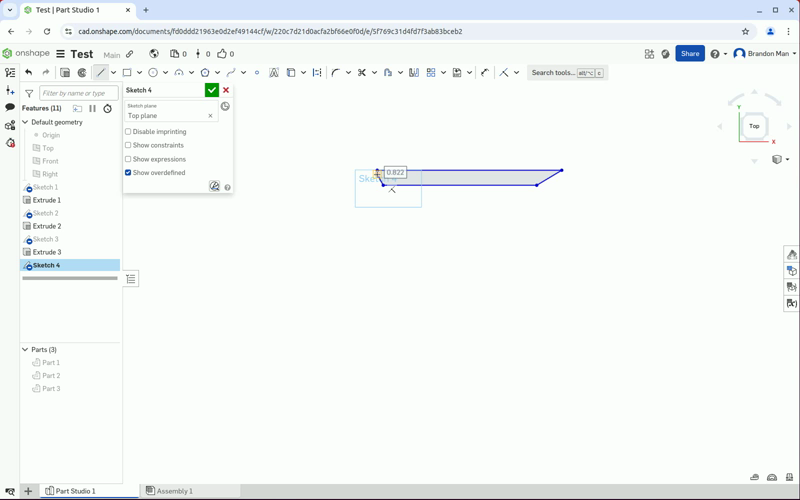
key(esc)
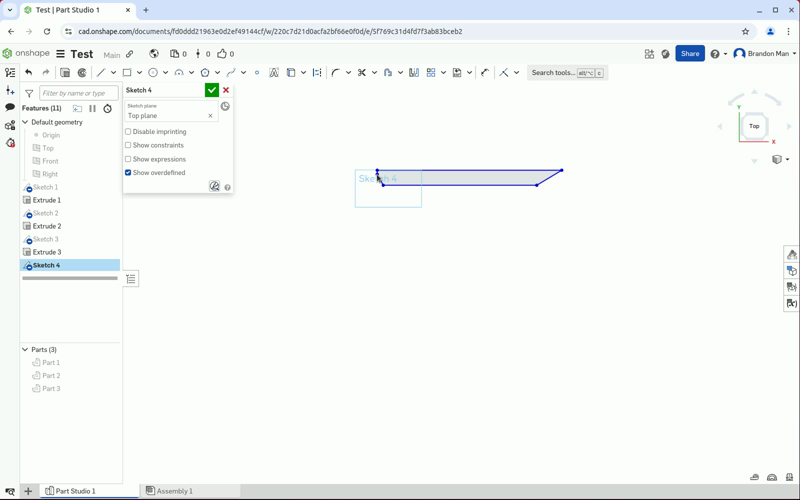
mouse_move(434, 181)
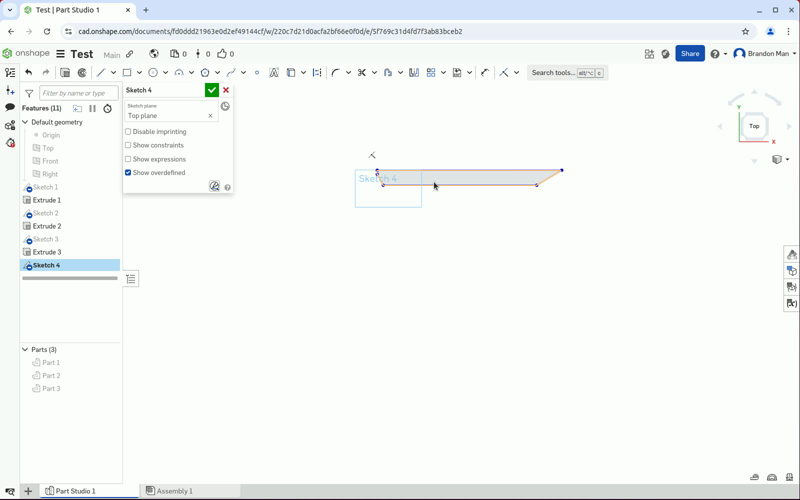
click(434, 181)
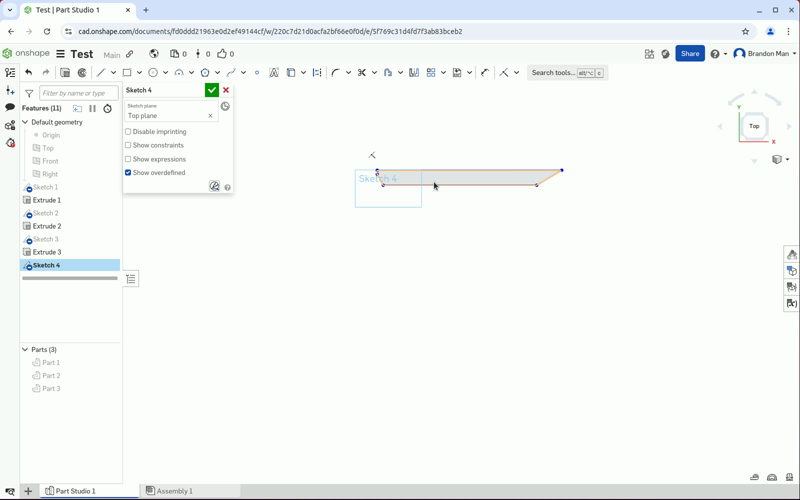
mouse_move(73, 352)
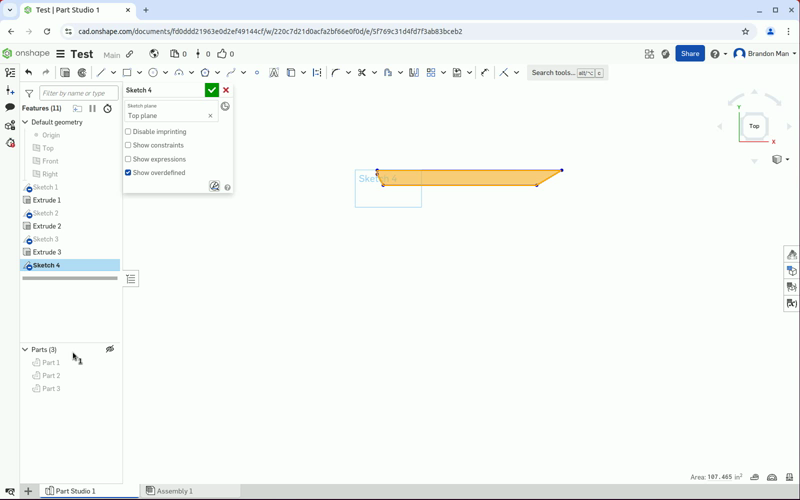
key(shift+y)
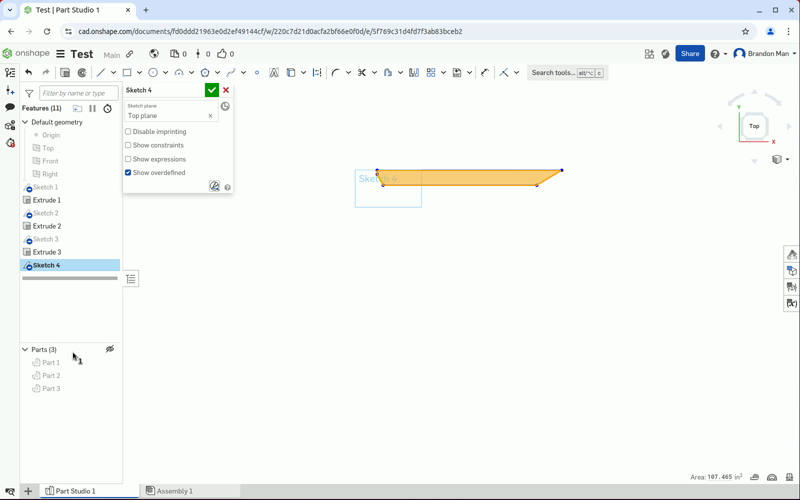
key(shift+e)
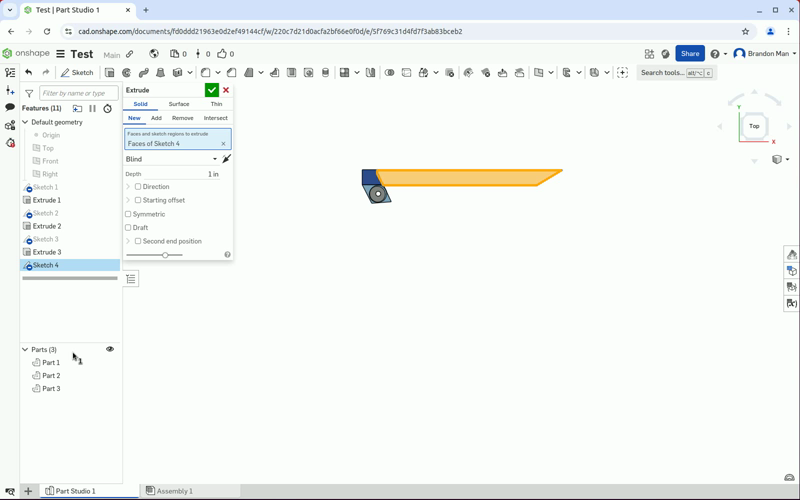
mouse_move(143, 106)
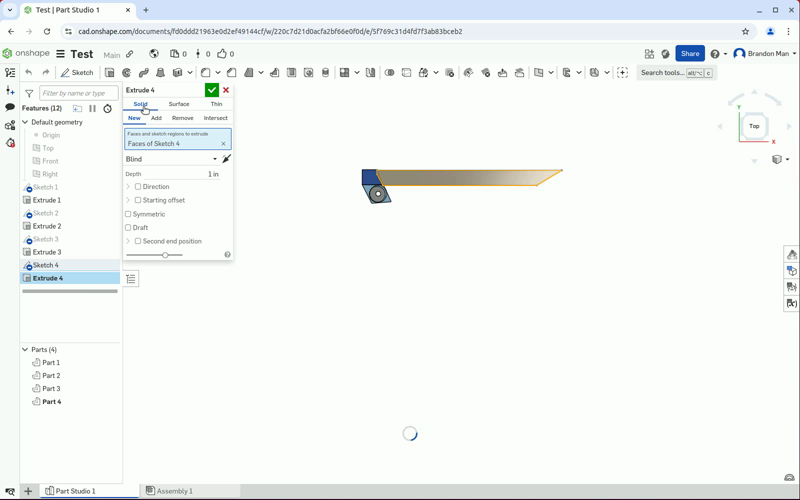
click(143, 106)
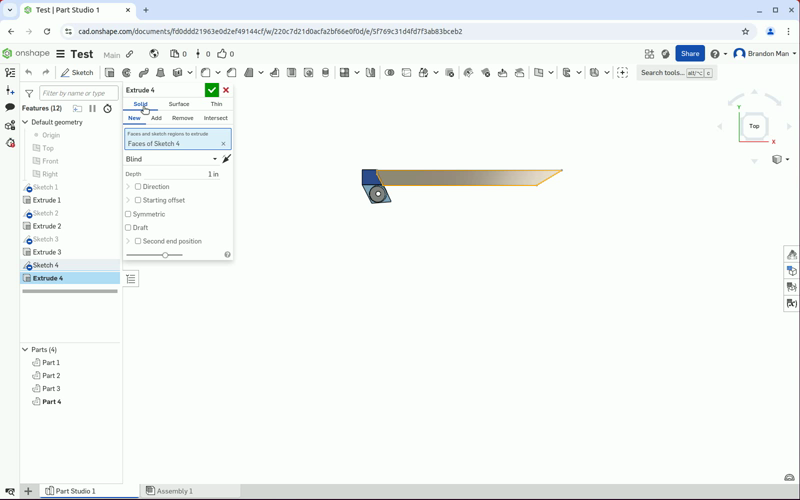
mouse_move(137, 120)
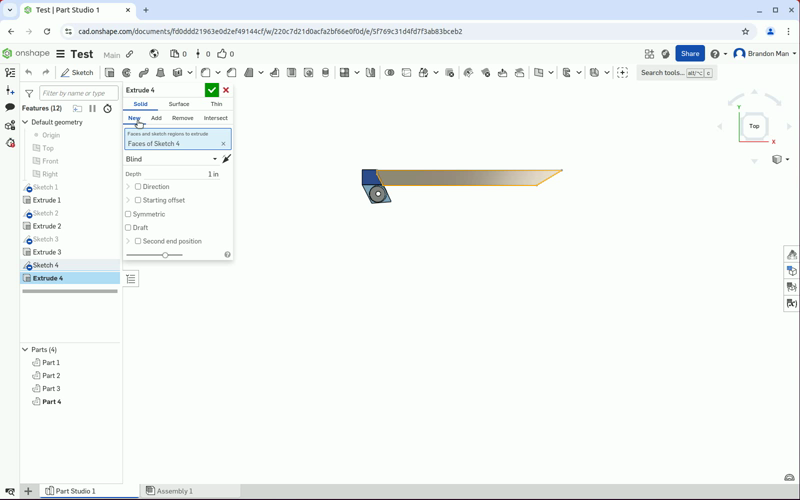
click(137, 120)
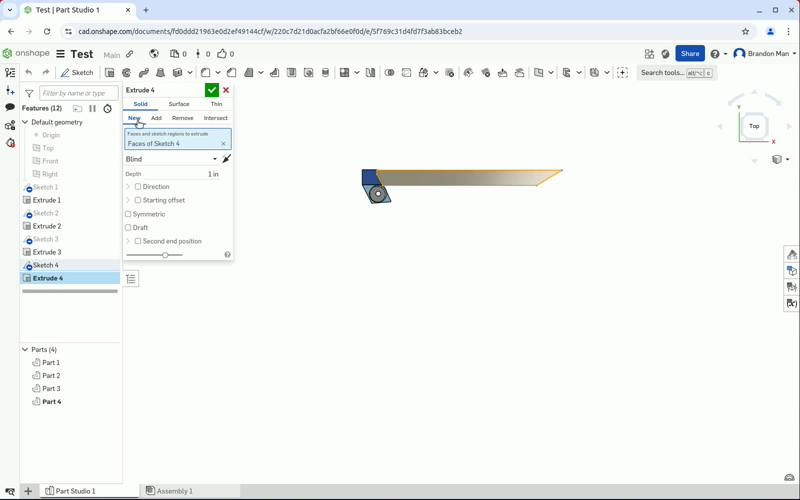
key(tab, 4)
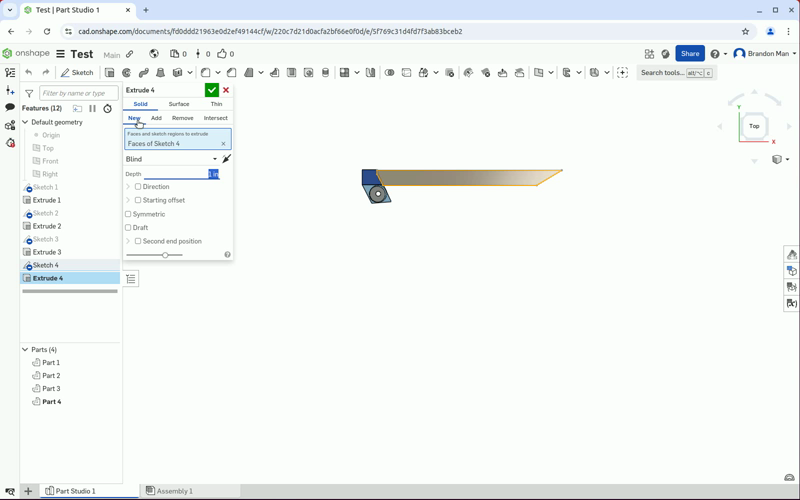
text(0.241)
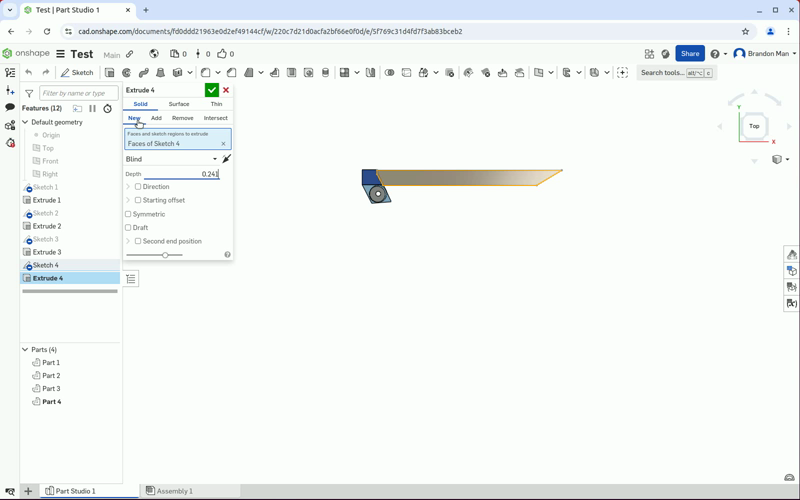
key(enter)
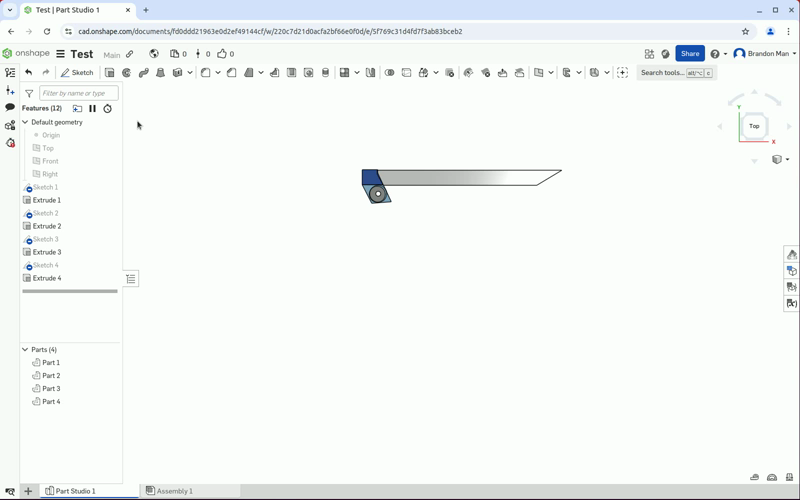
key(shift+h)
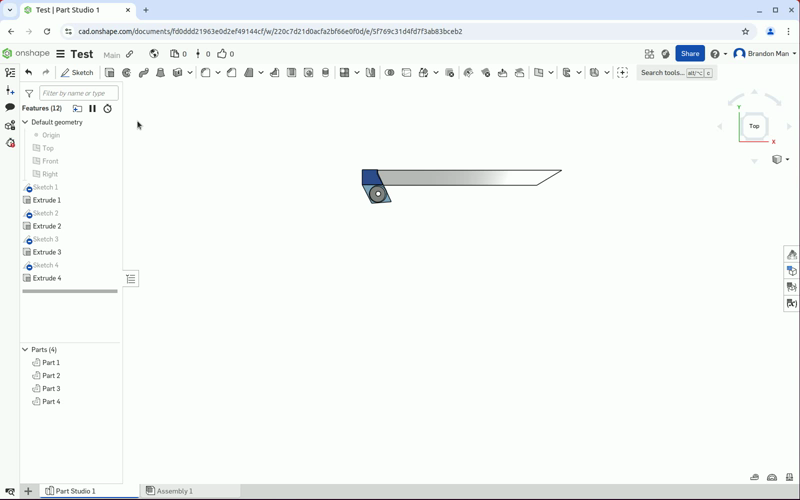
key(shift+h)
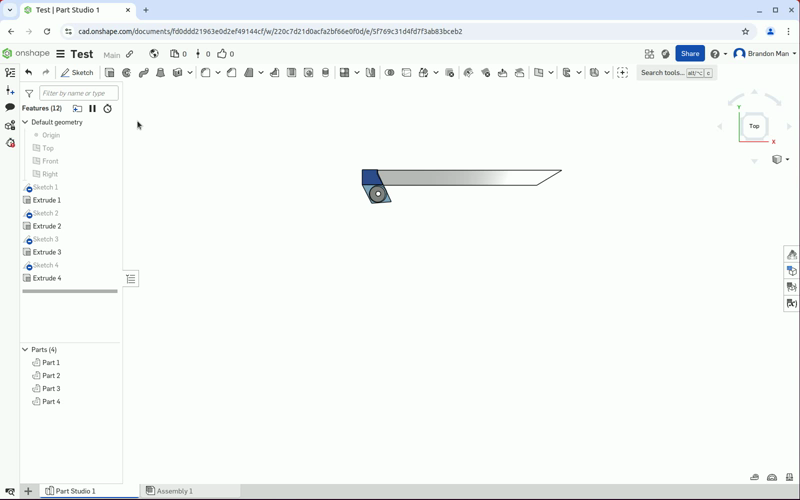
mouse_move(73, 189)
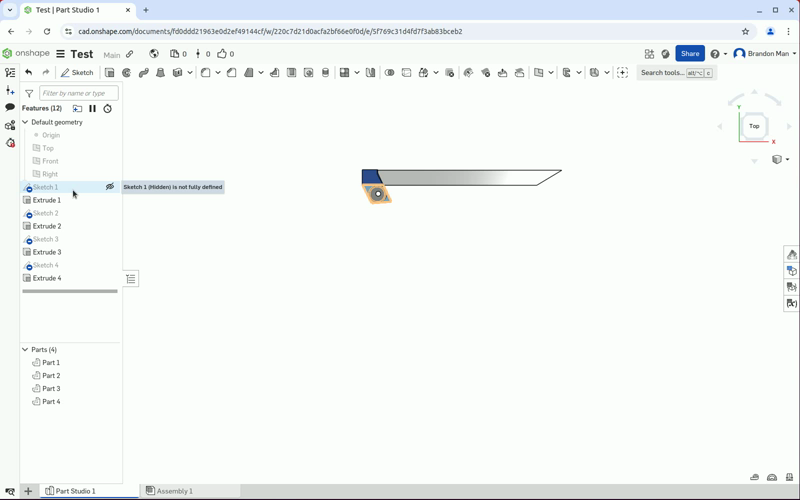
click(73, 189)
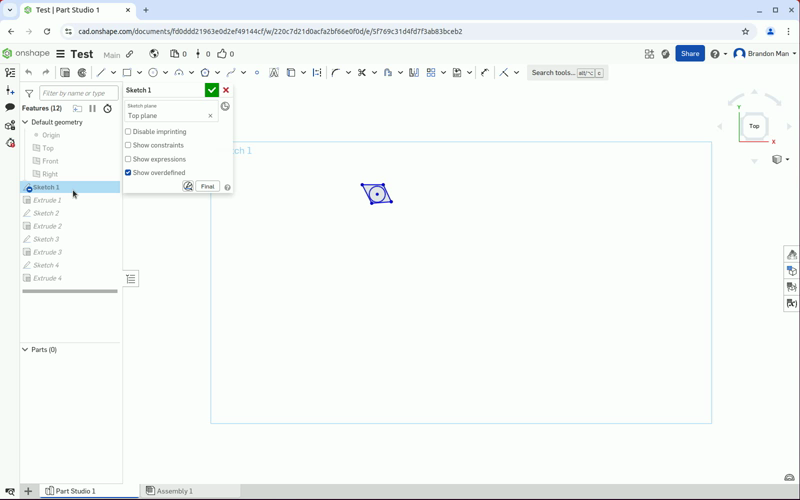
mouse_move(229, 92)
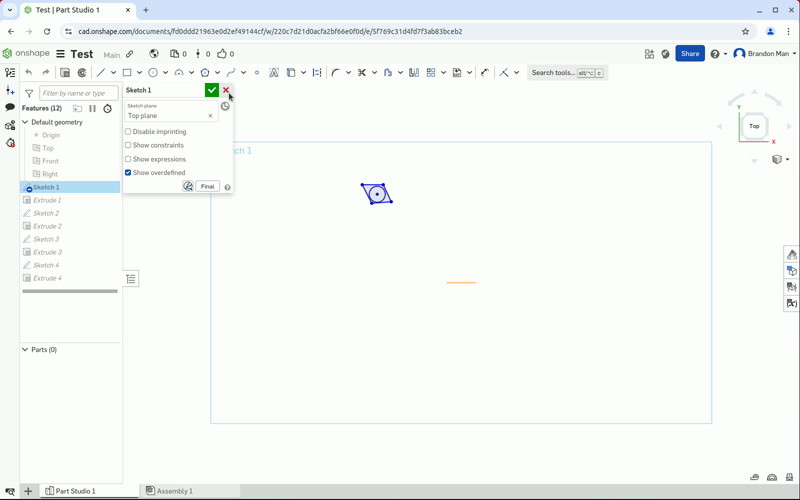
click(229, 92)
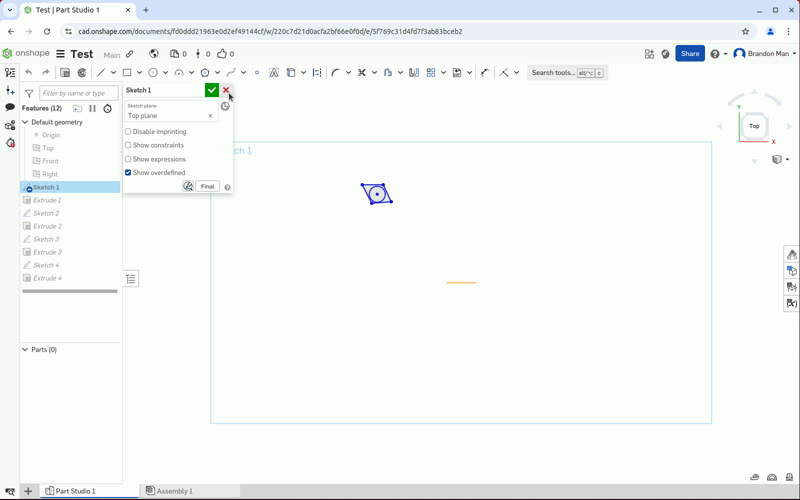
key(shift+s)
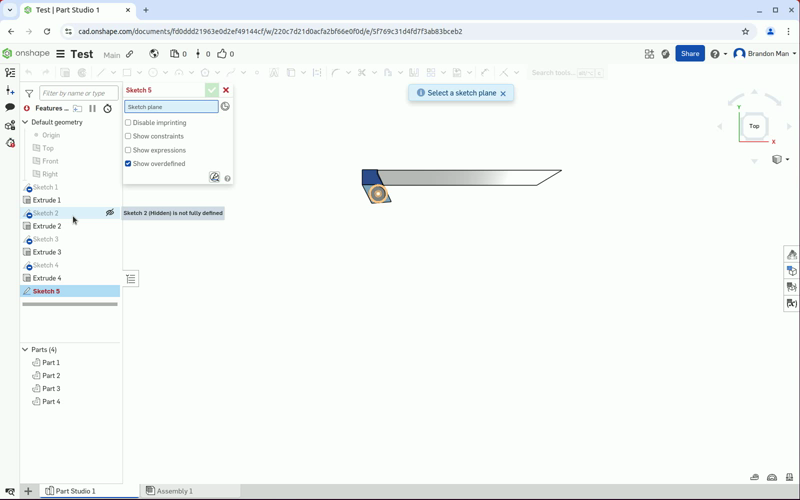
scroll(3)
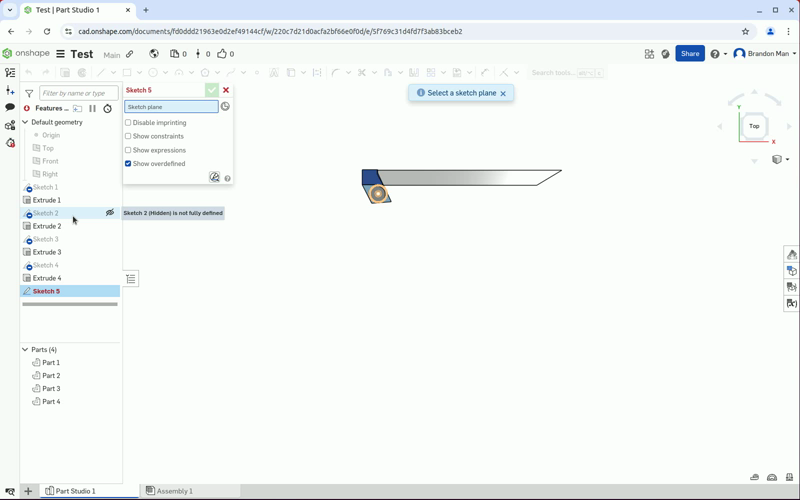
mouse_move(73, 150)
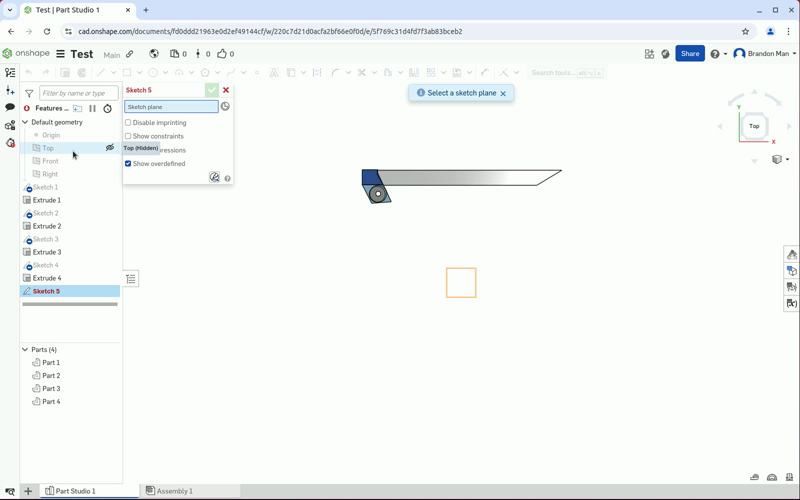
click(73, 150)
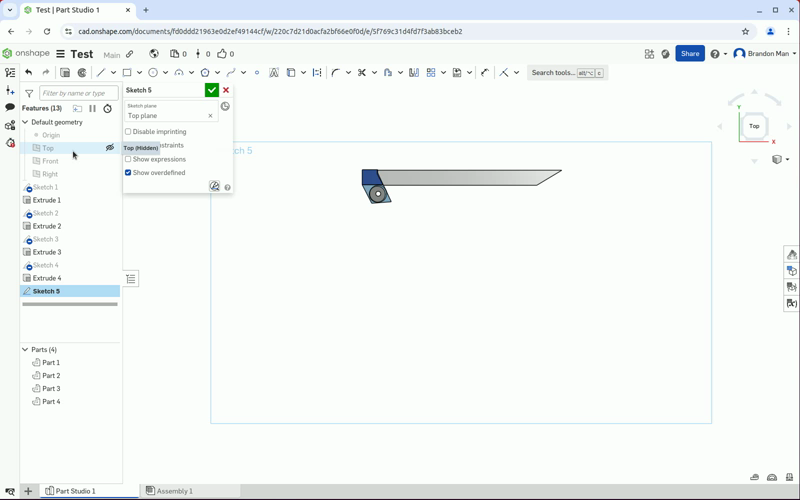
mouse_move(73, 352)
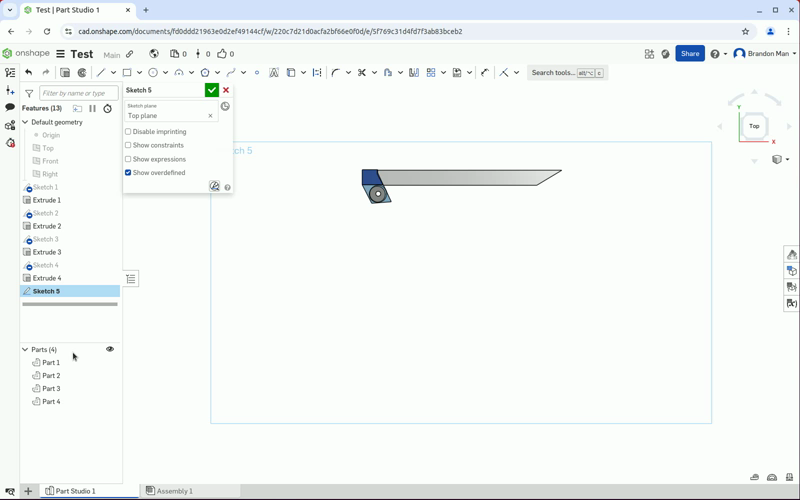
key(y)
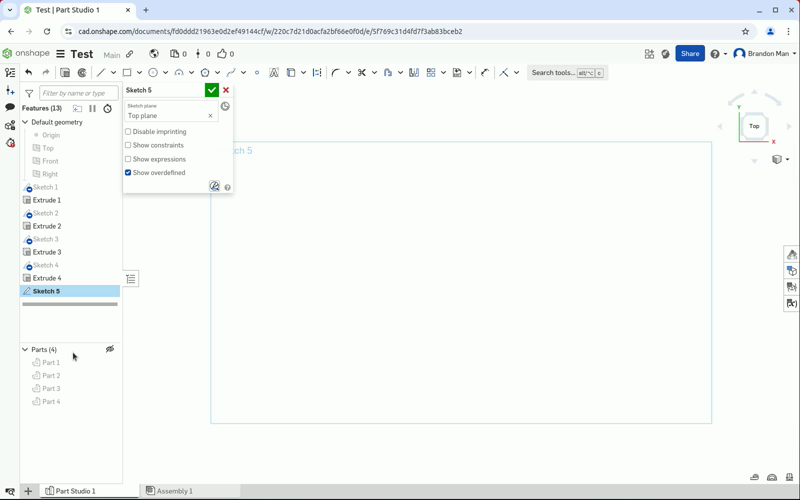
key(l)
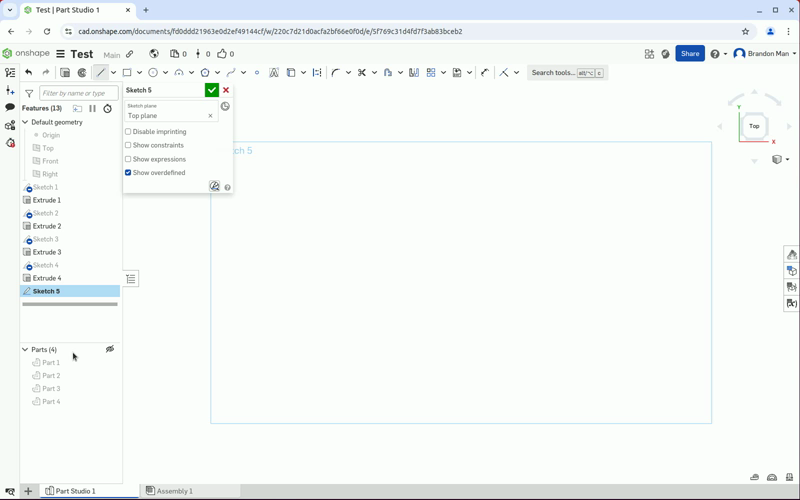
key_down(shift)
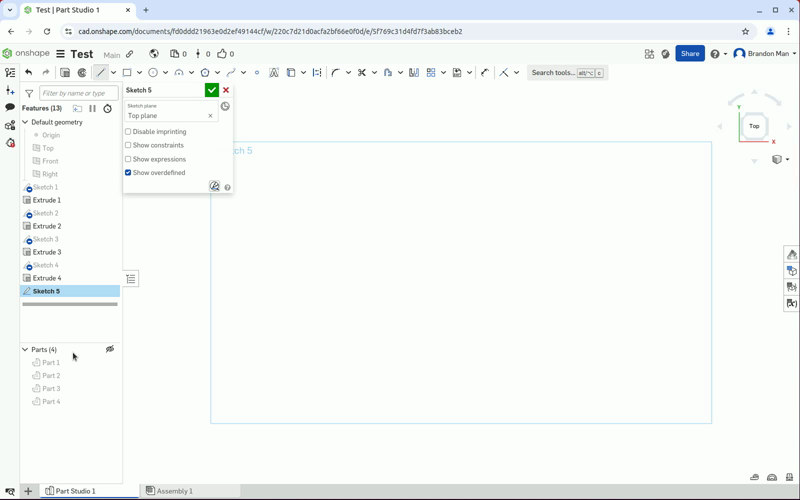
mouse_move(382, 184)
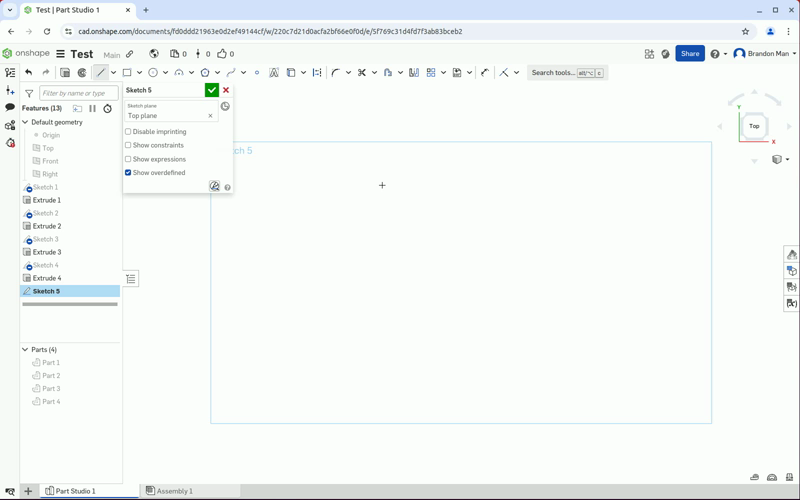
click(382, 184)
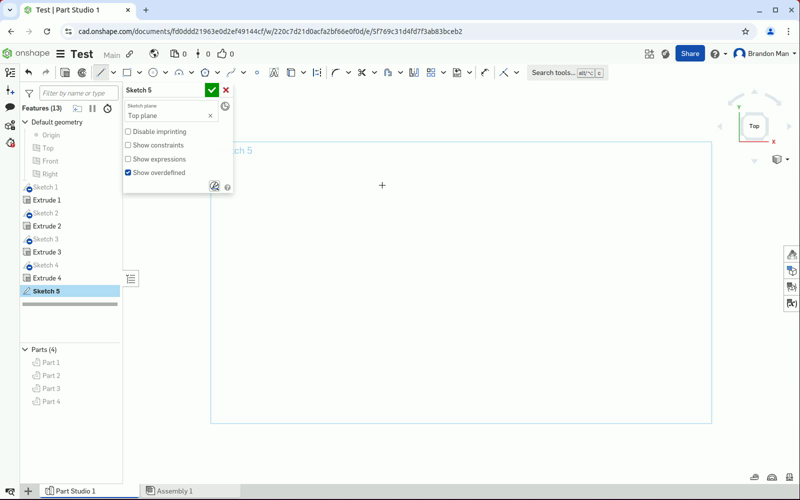
key_up(shift)
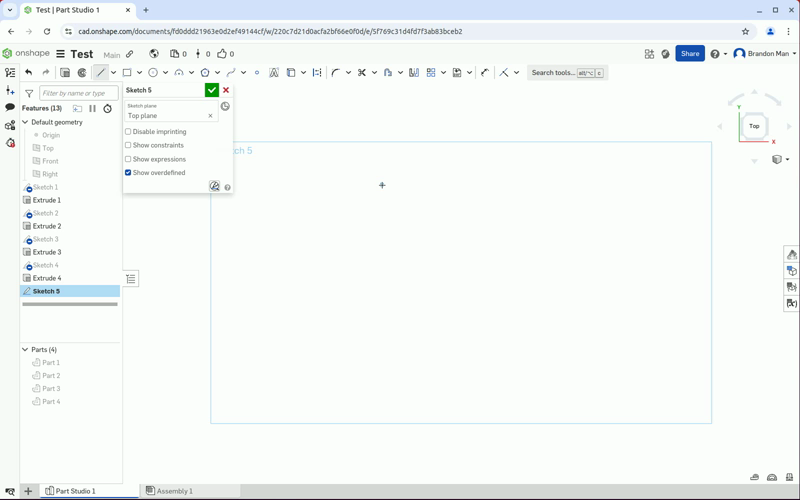
key_down(shift)
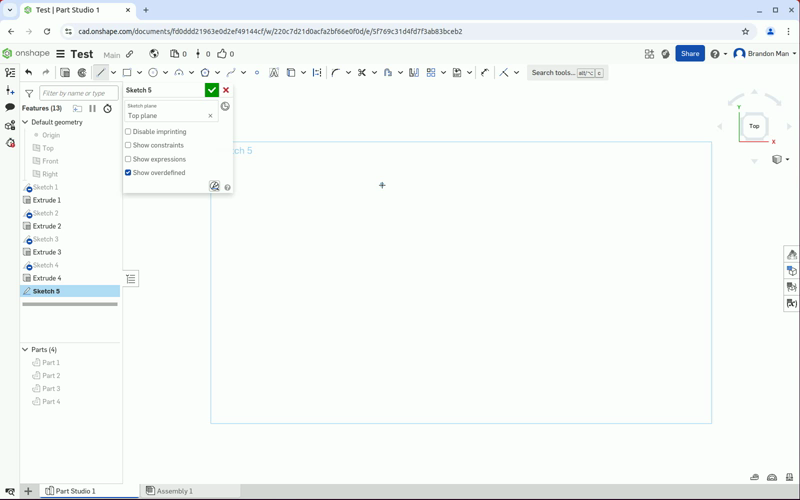
mouse_move(412, 184)
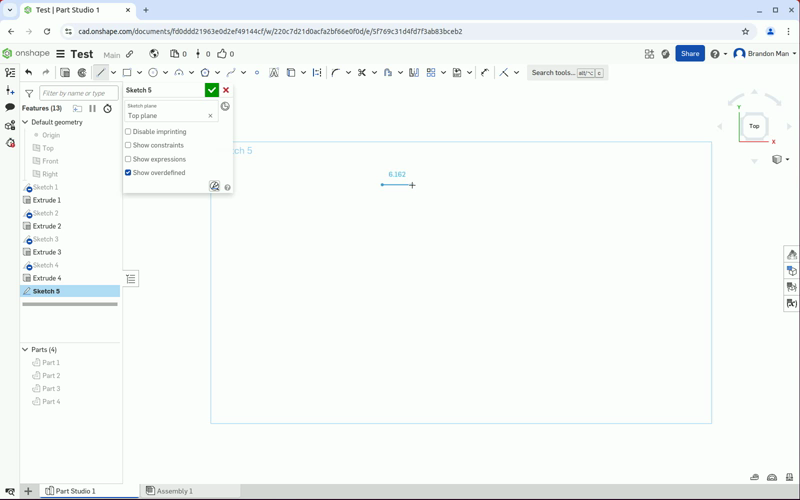
mouse_move(390, 200)
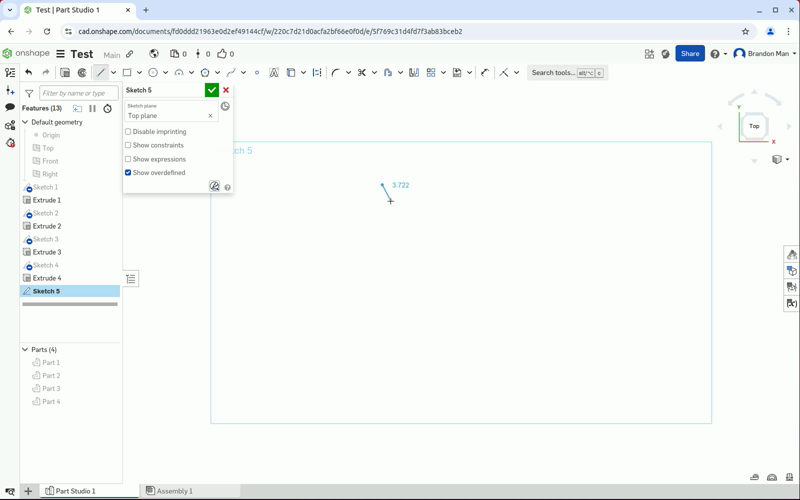
click(390, 200)
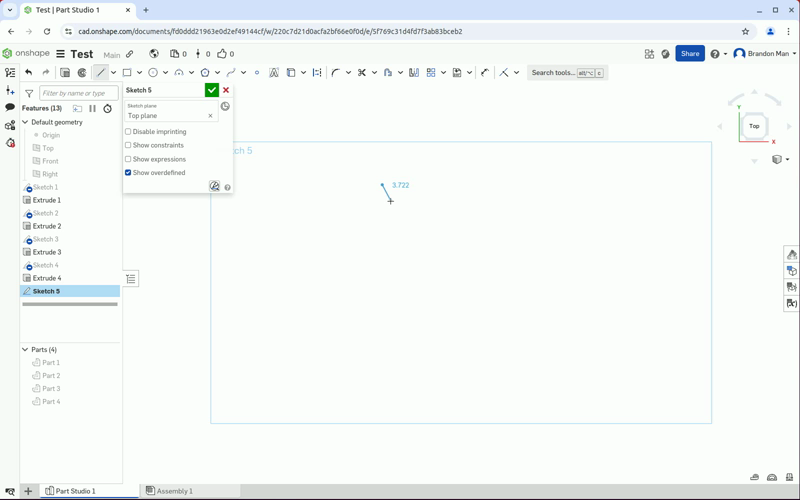
key_up(shift)
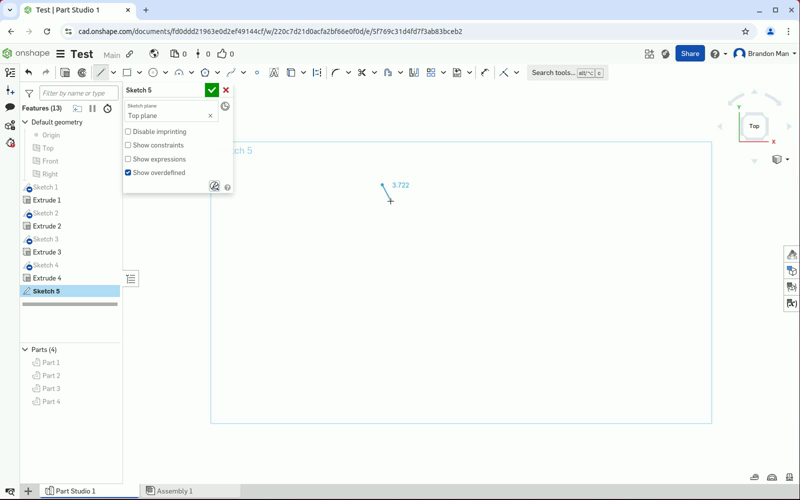
key_down(shift)
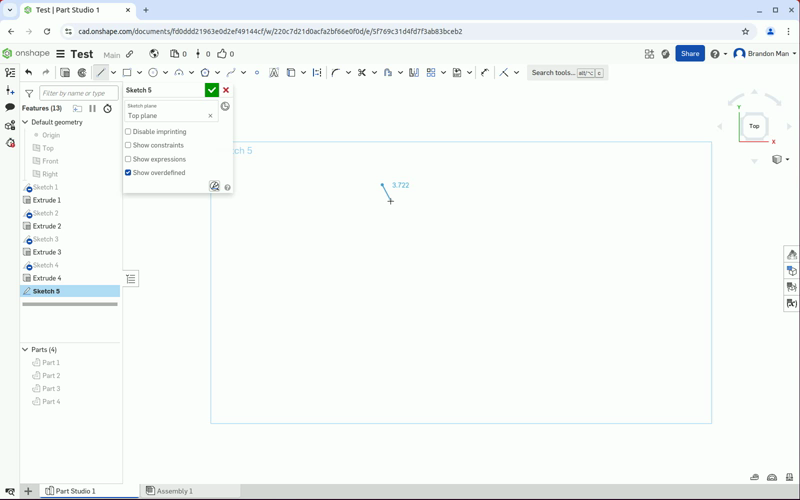
mouse_move(523, 192)
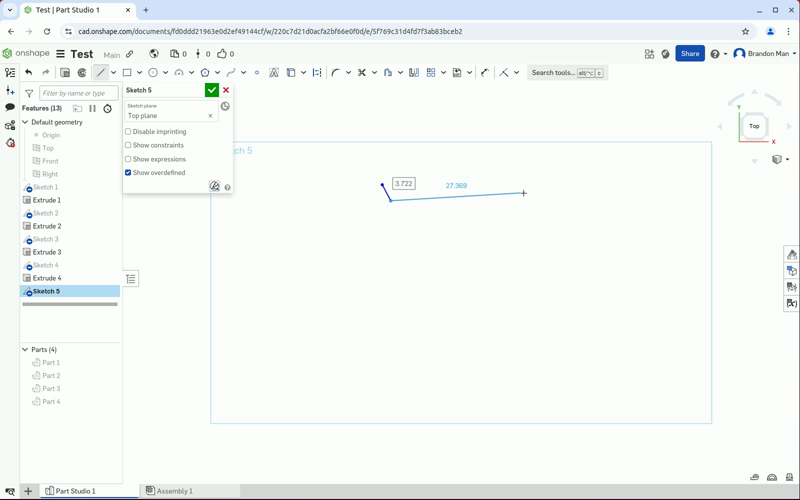
click(523, 192)
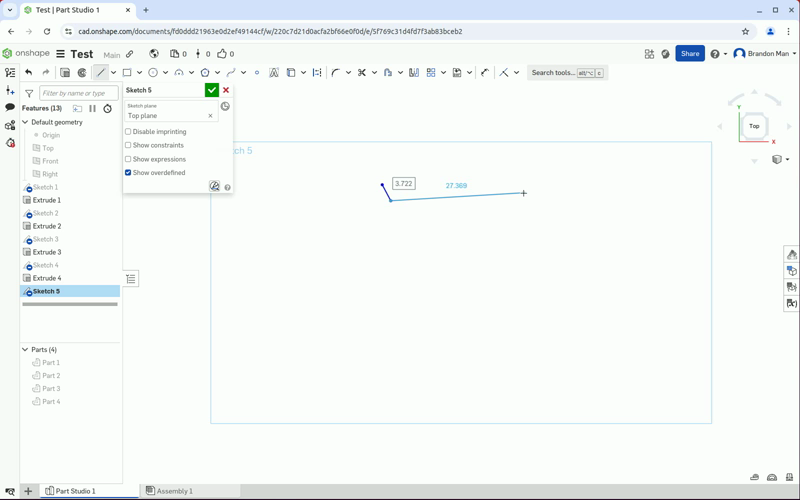
key_up(shift)
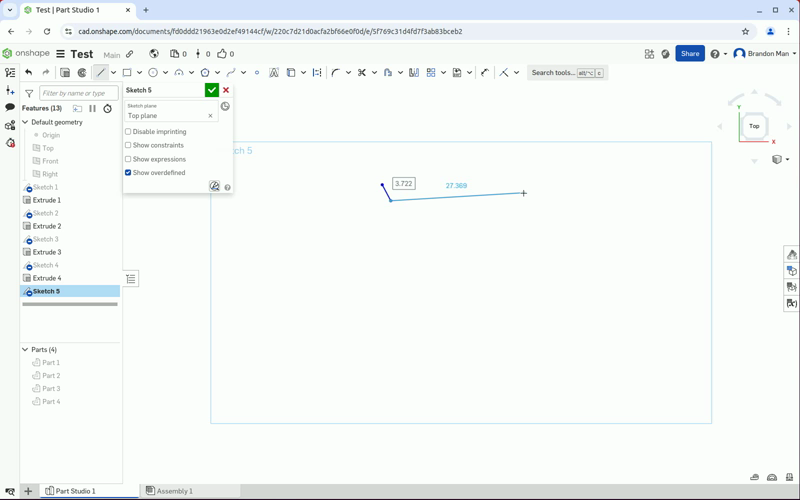
key_down(shift)
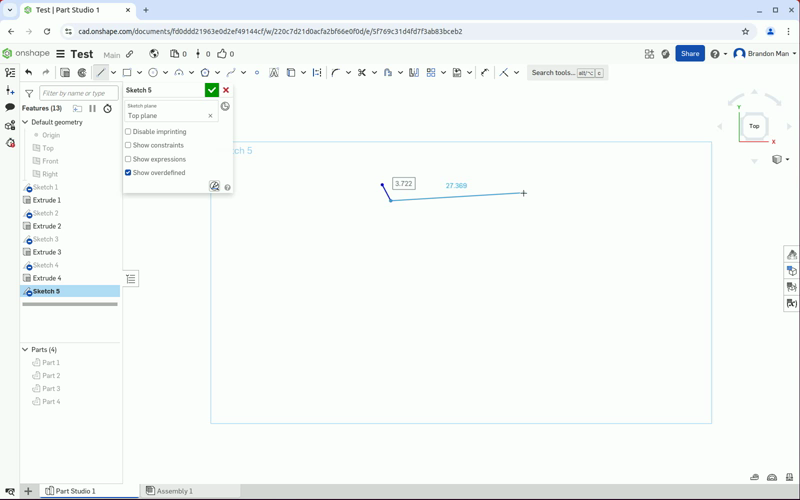
mouse_move(553, 192)
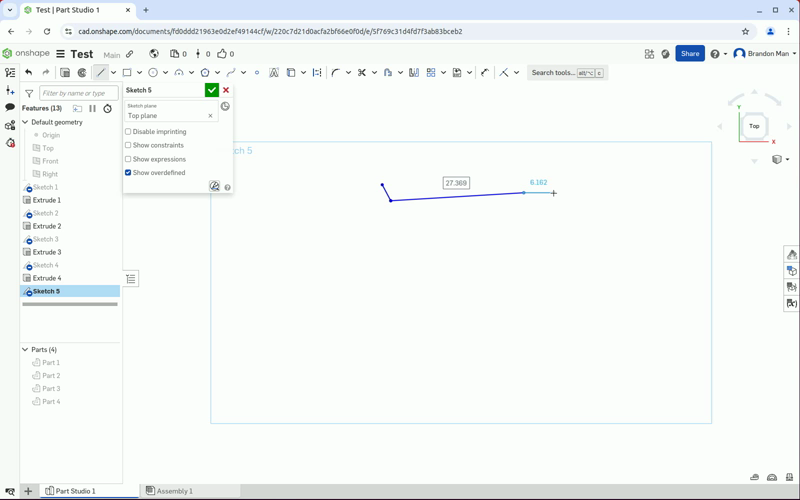
mouse_move(536, 184)
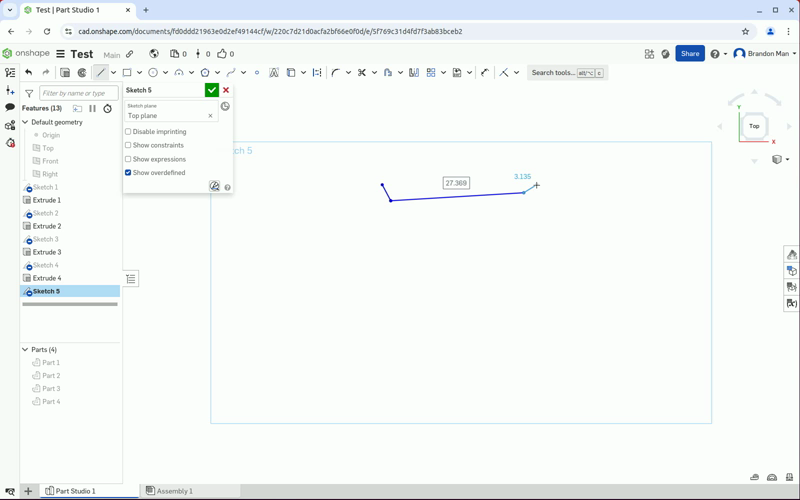
click(536, 184)
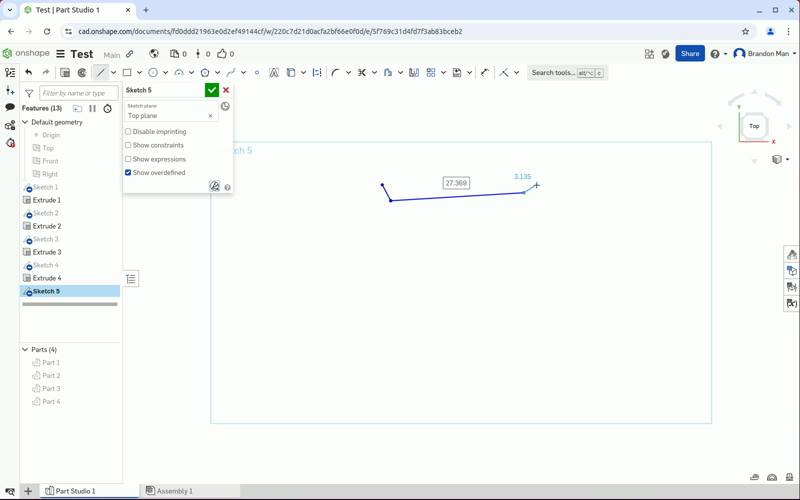
key_up(shift)
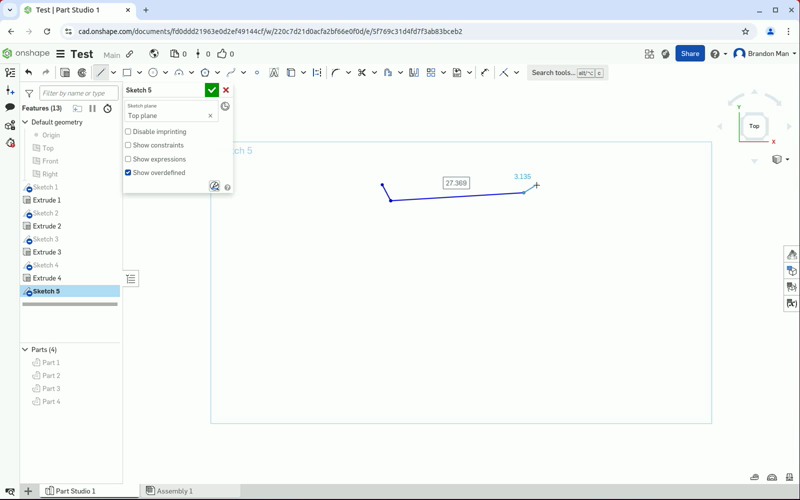
key_down(shift)
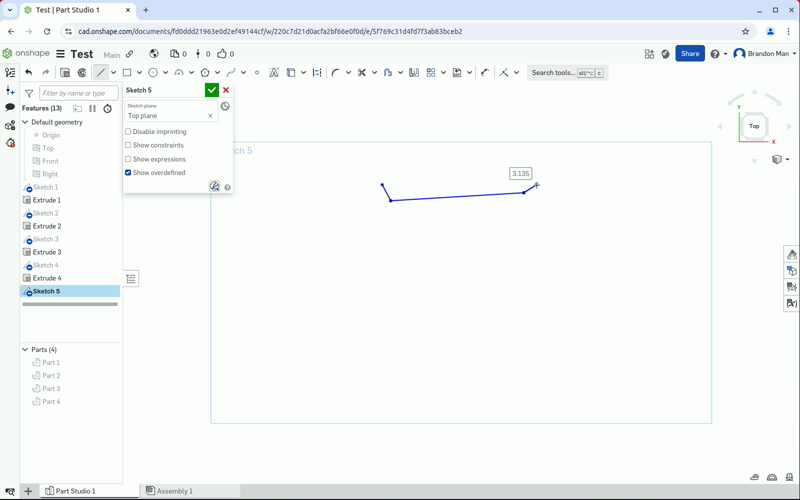
mouse_move(382, 184)
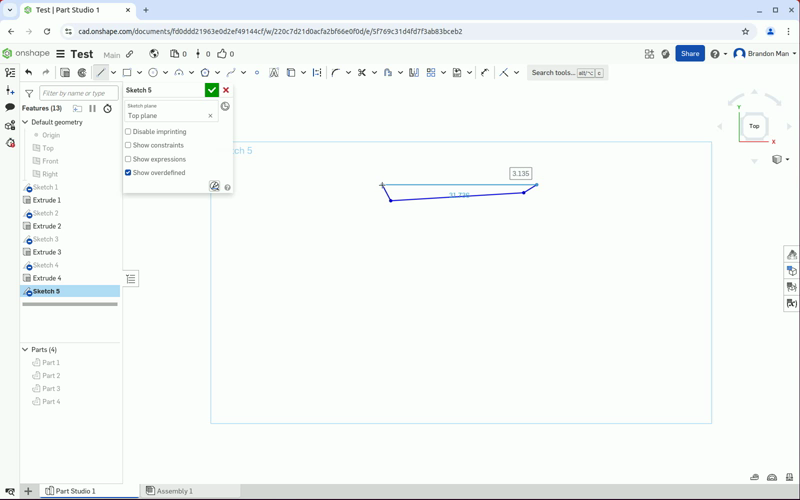
key_up(shift)
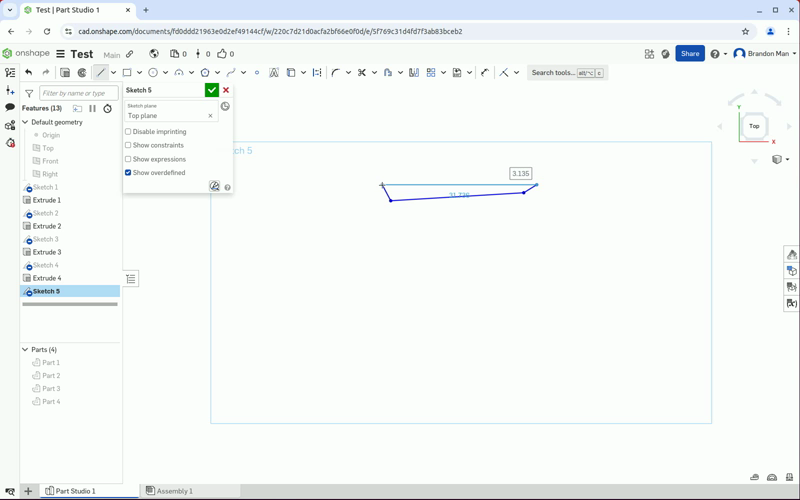
click(382, 184)
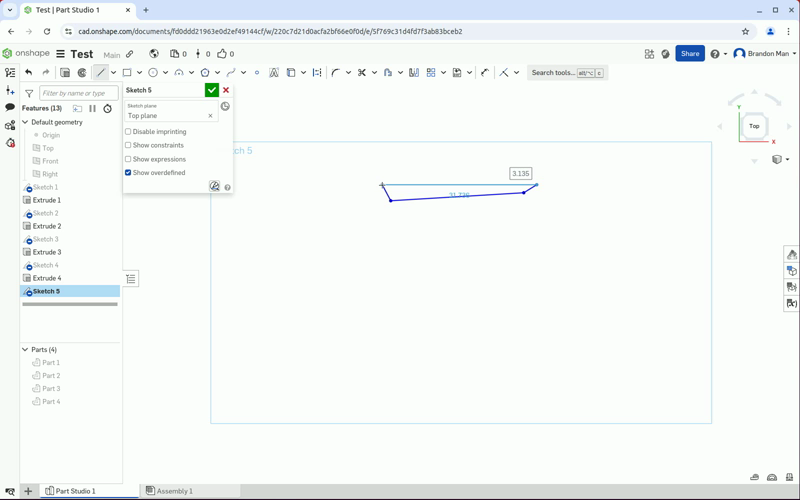
key(esc)
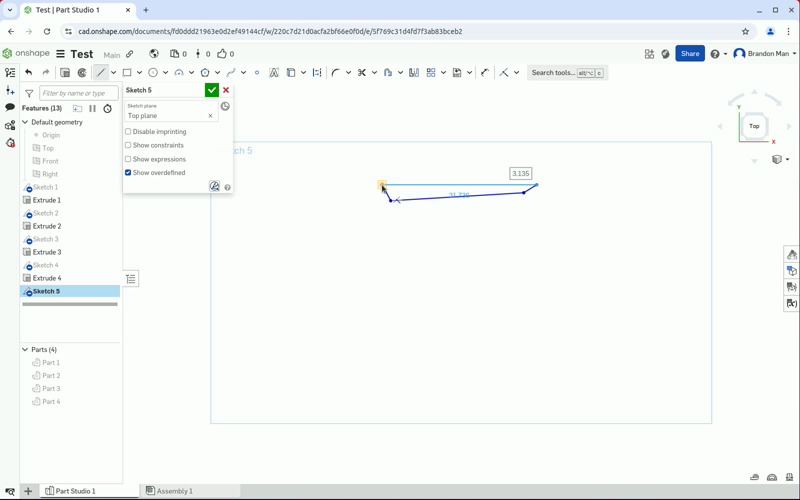
mouse_move(418, 192)
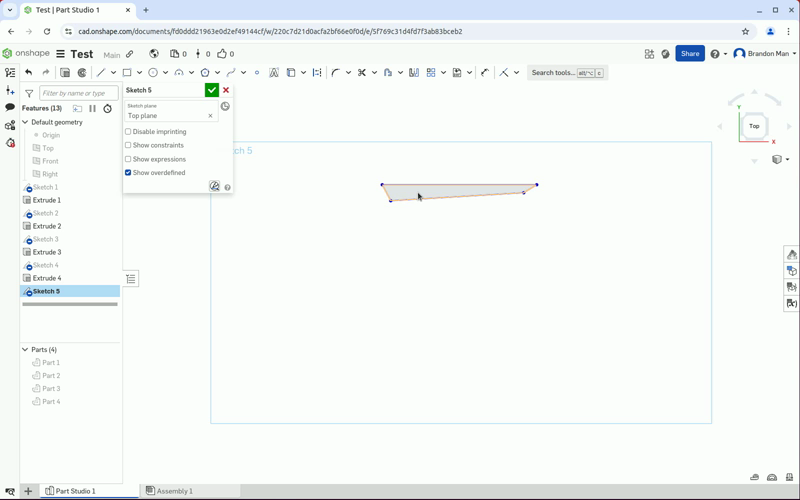
scroll(6)
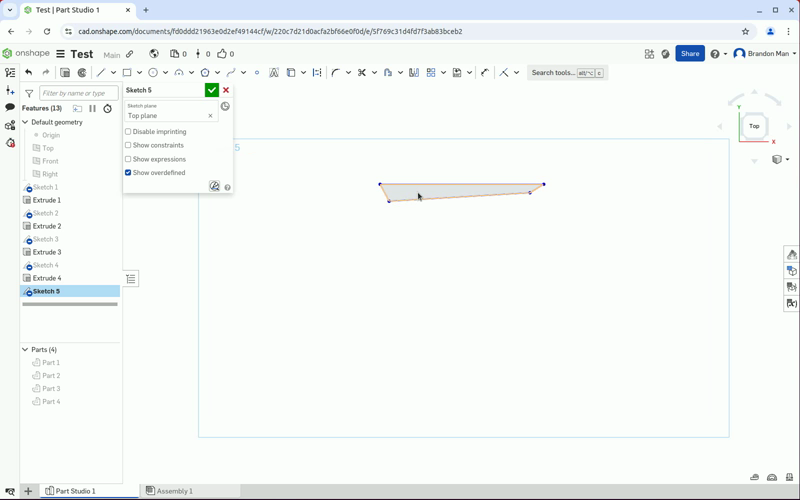
scroll(6)
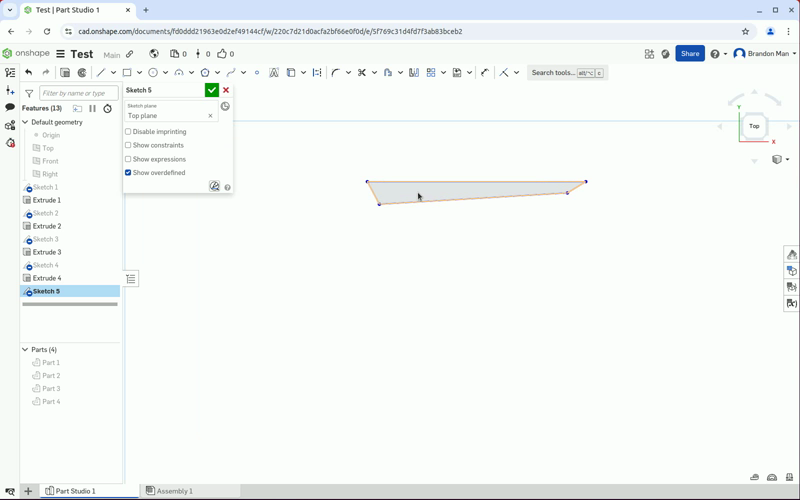
scroll(6)
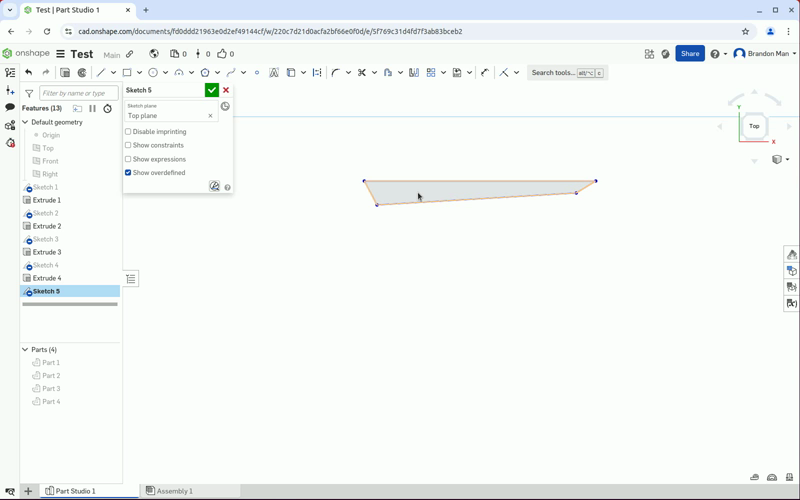
scroll(6)
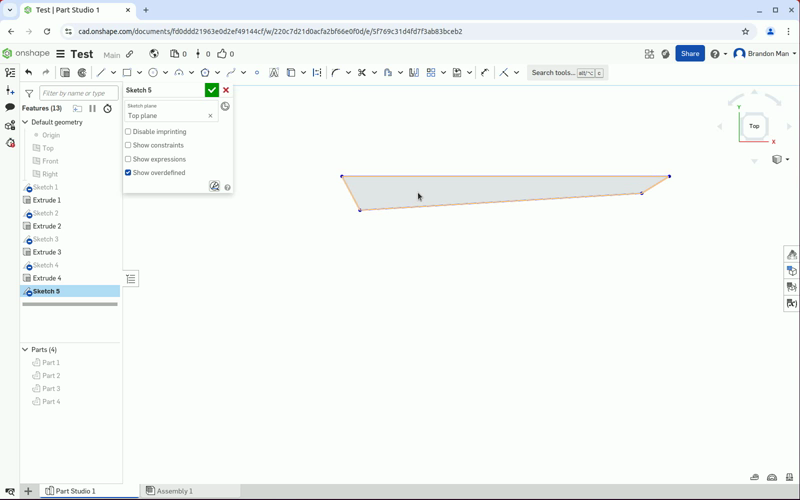
scroll(6)
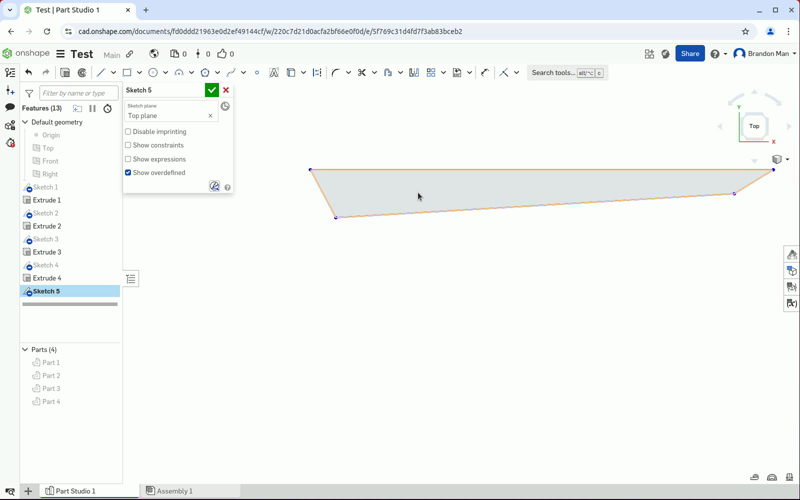
scroll(6)
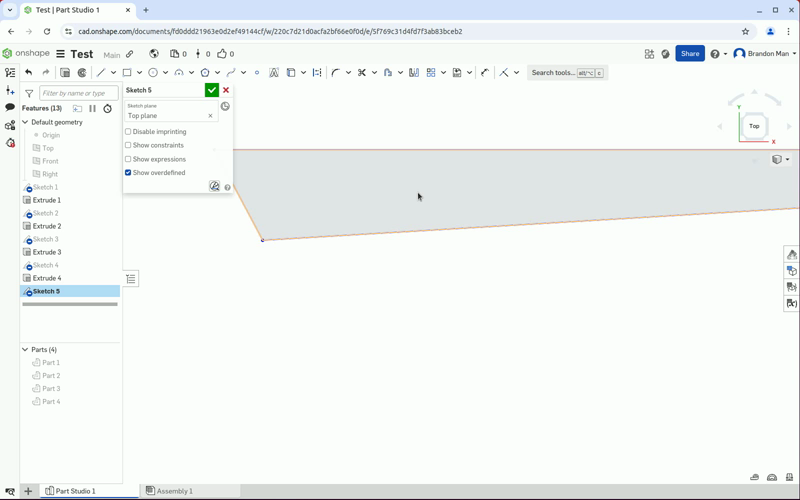
scroll(6)
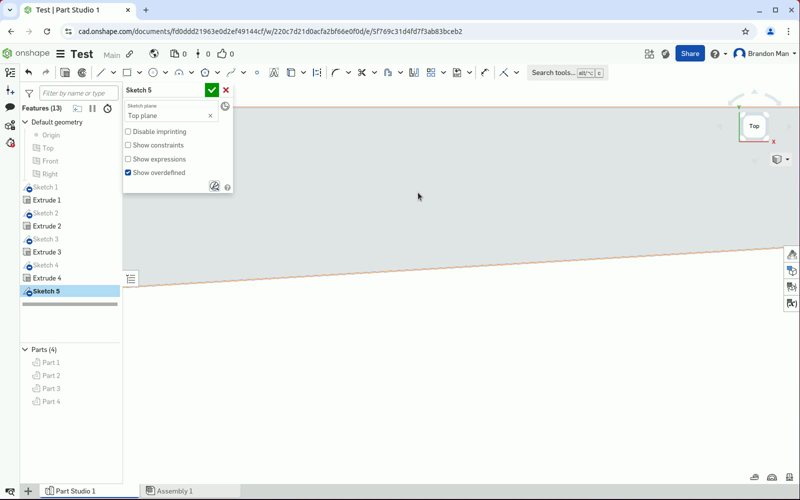
click(418, 192)
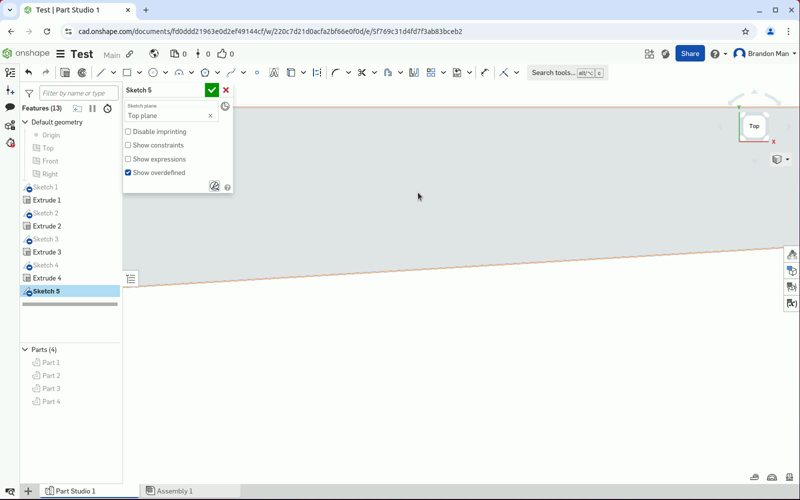
scroll(-6)
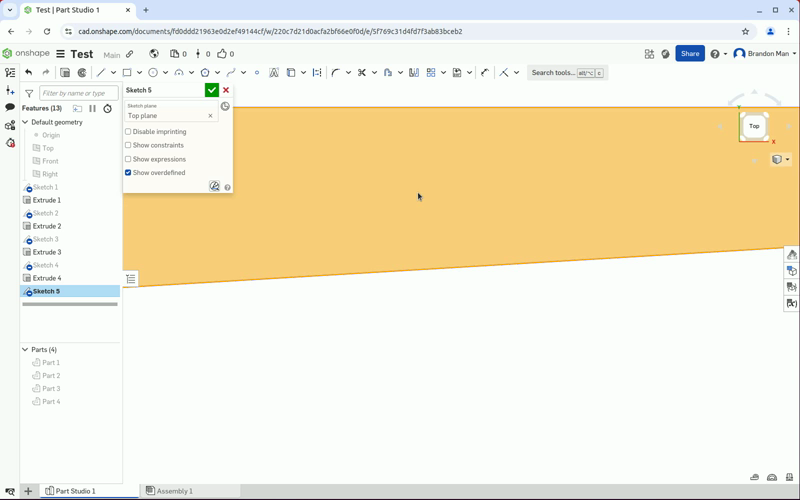
scroll(-6)
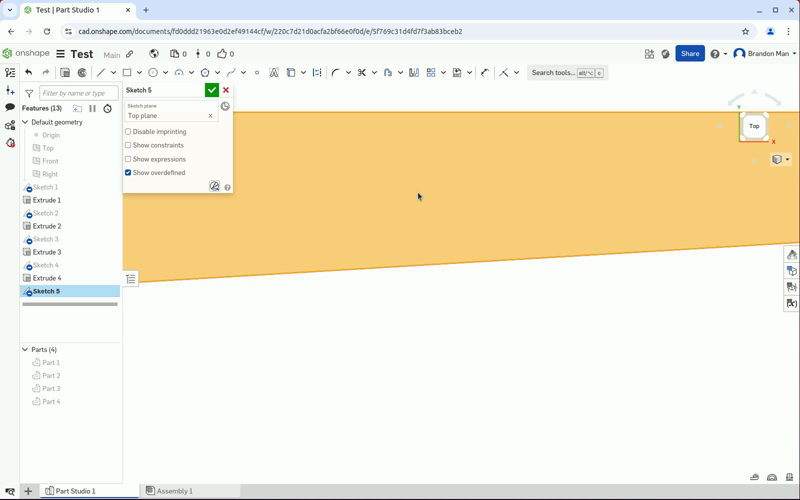
scroll(-6)
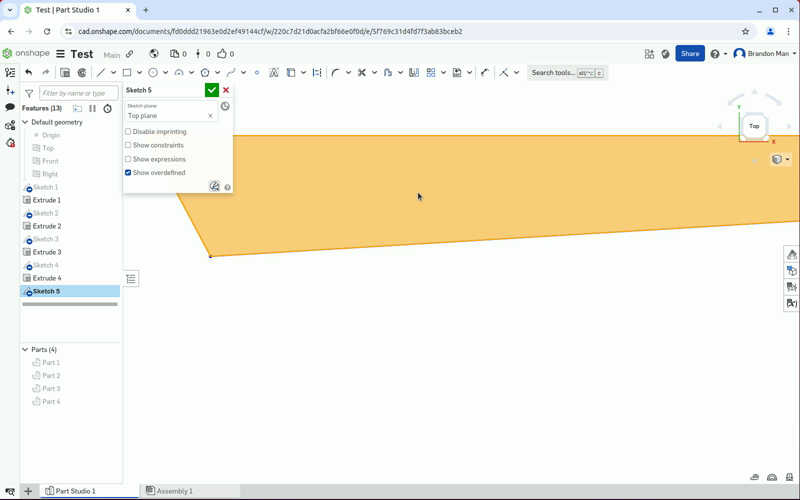
scroll(-6)
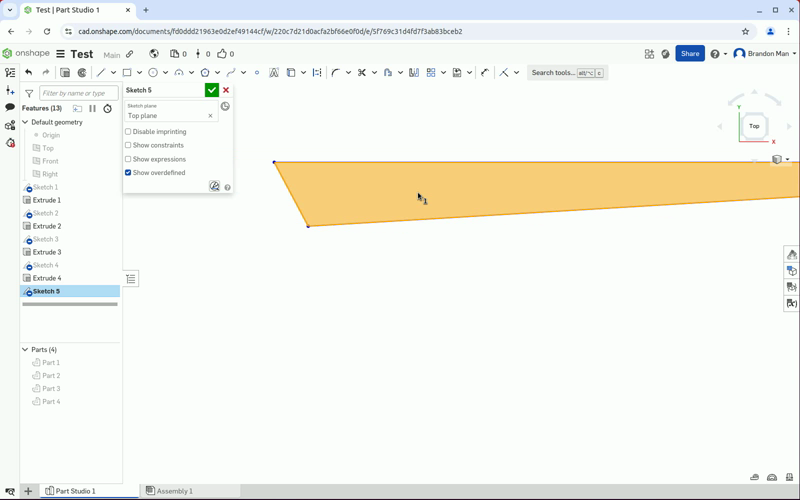
scroll(-6)
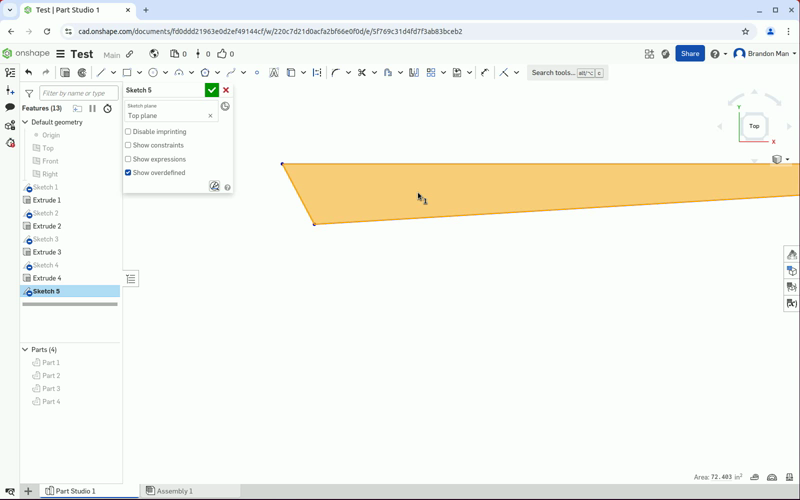
scroll(-6)
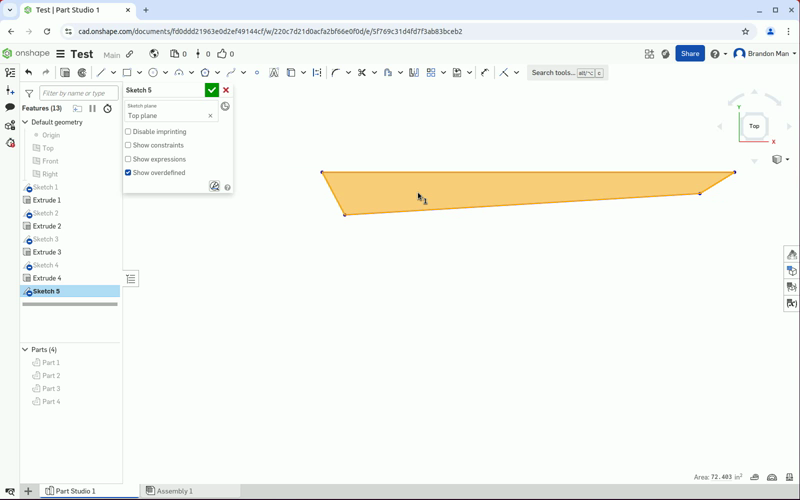
scroll(-6)
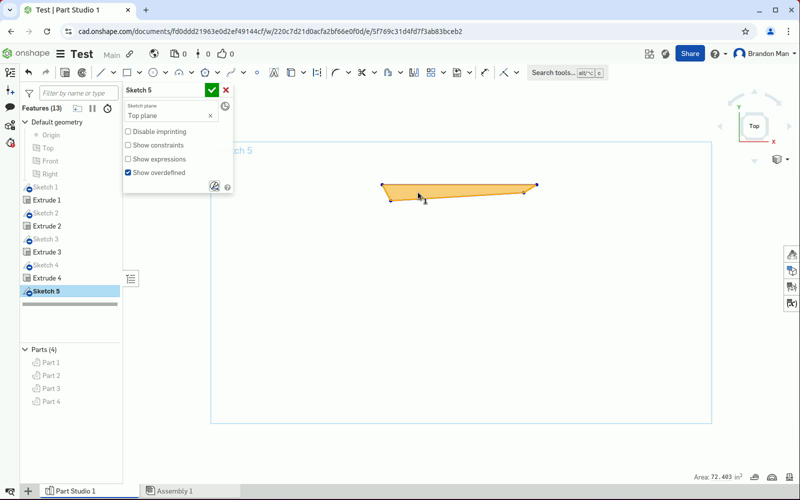
mouse_move(73, 352)
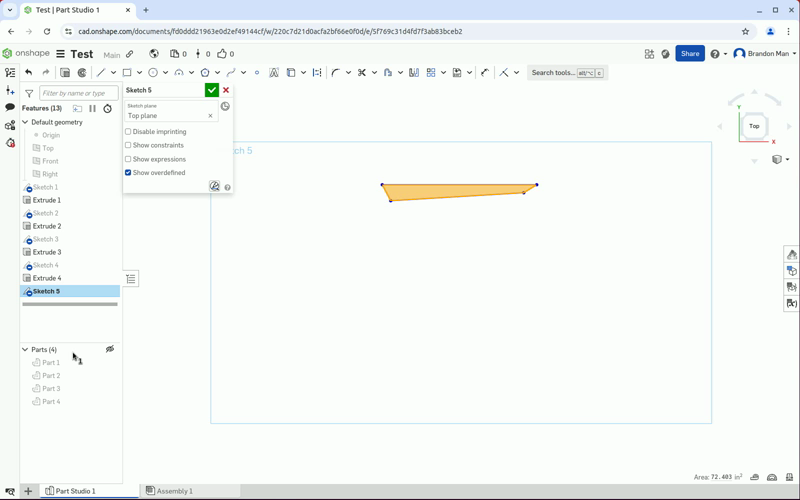
key(shift+y)
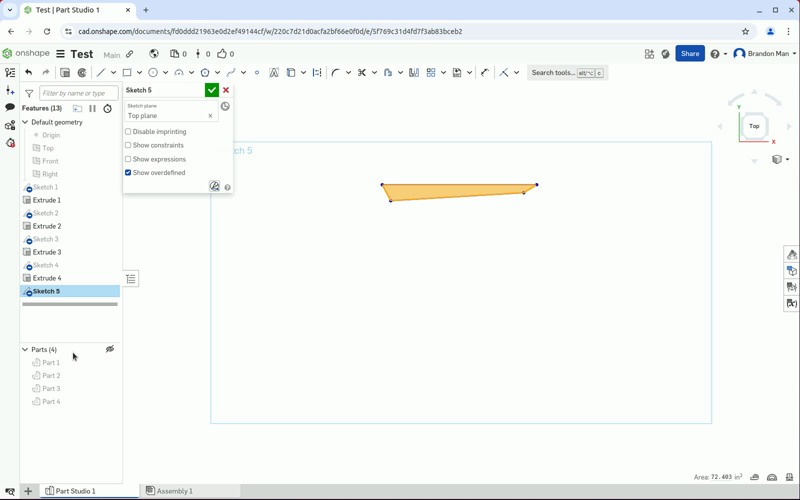
key(shift+e)
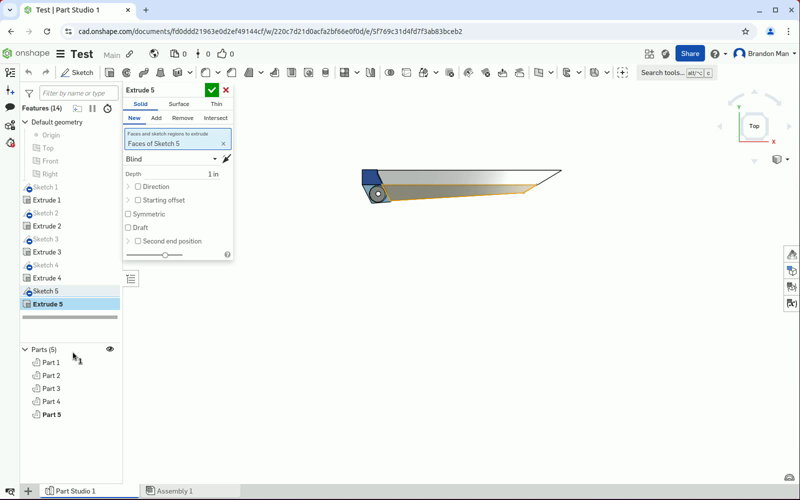
mouse_move(143, 106)
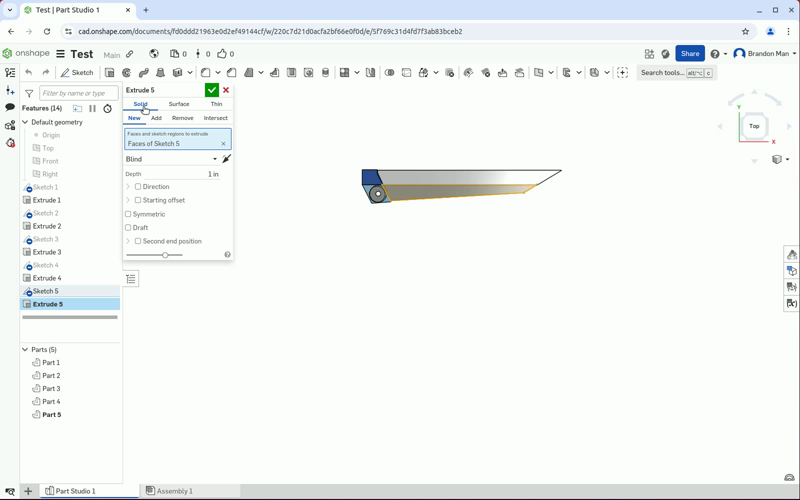
click(143, 106)
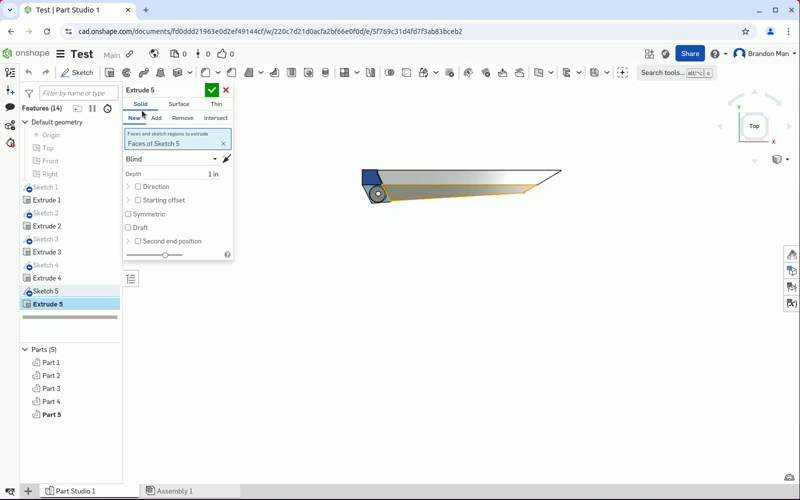
mouse_move(137, 120)
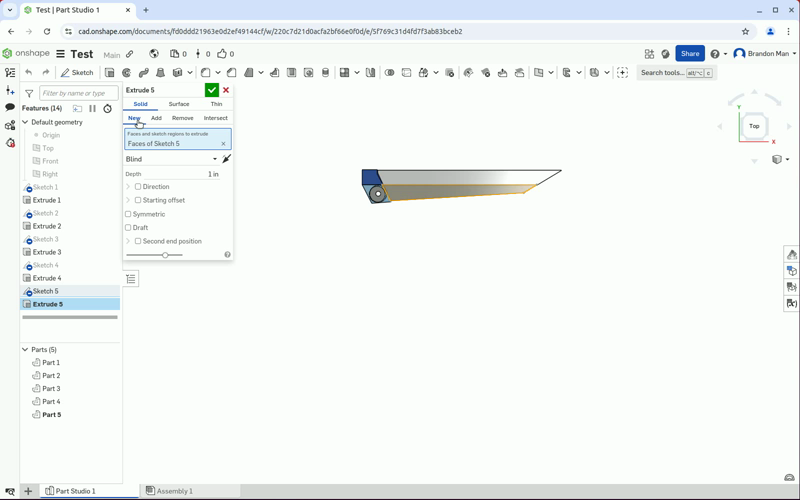
click(137, 120)
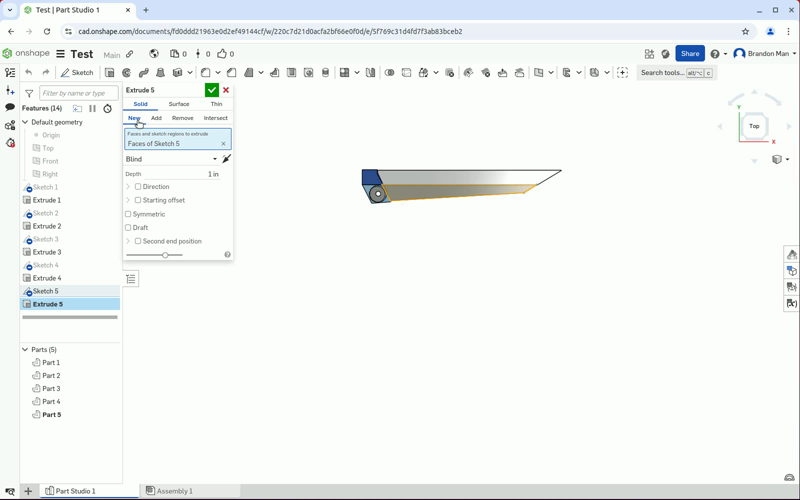
key(tab, 4)
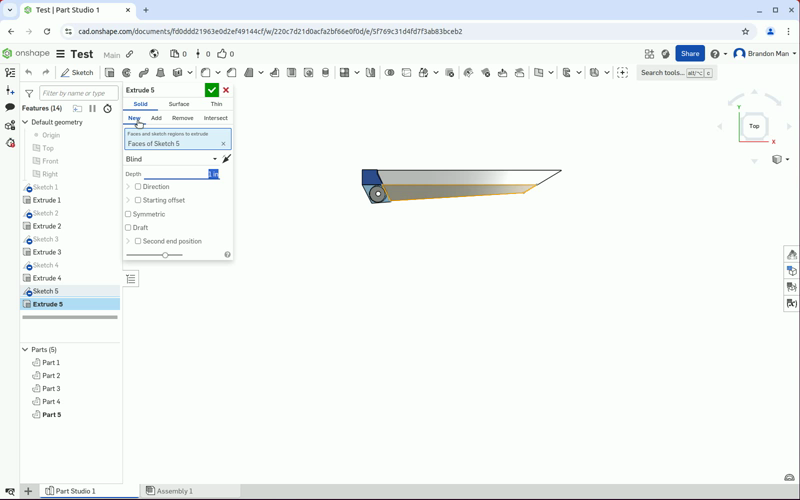
text(0.241)
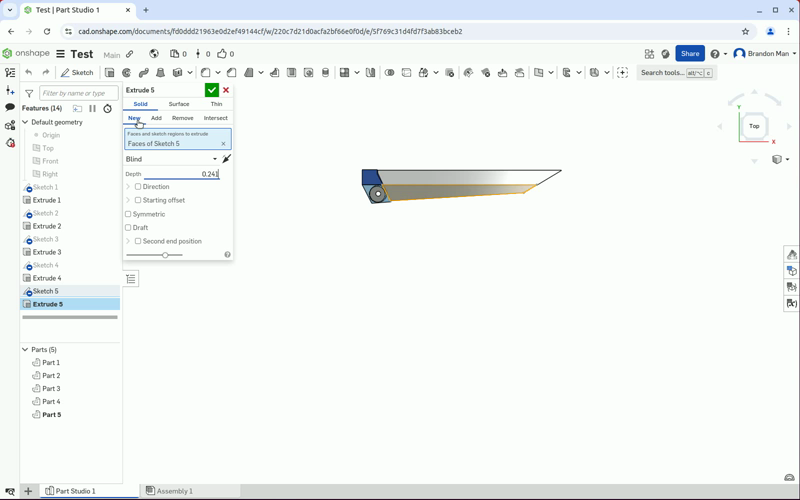
key(enter)
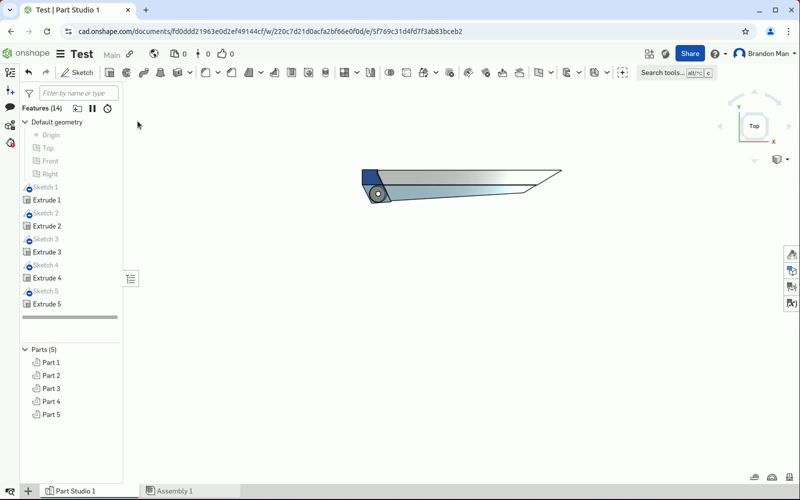
key(shift+h)
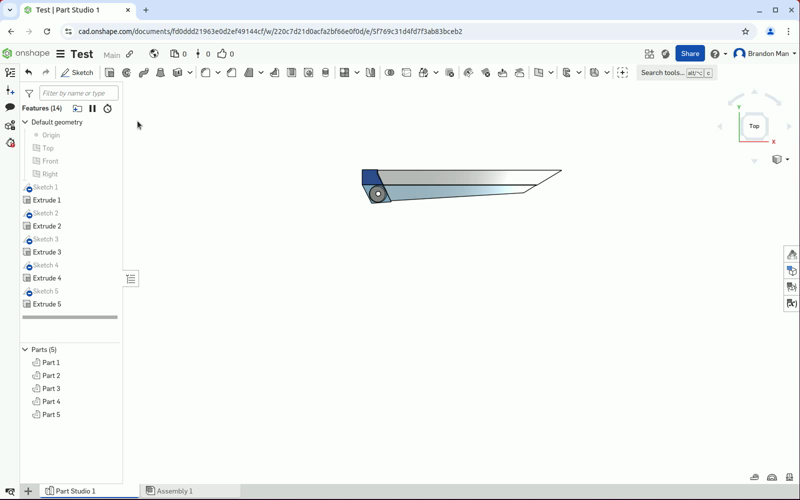
key(shift+h)
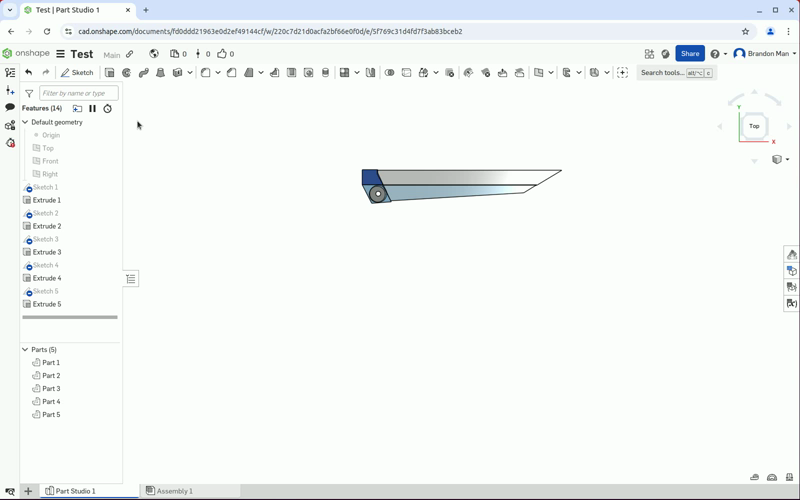
mouse_move(73, 189)
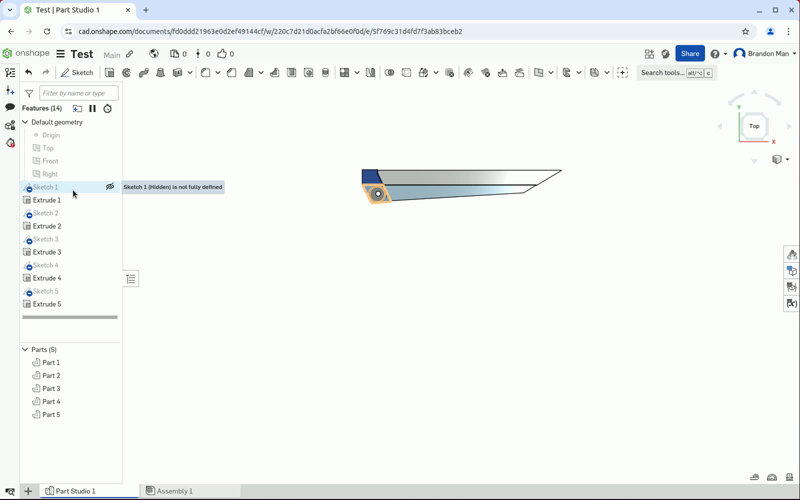
click(73, 189)
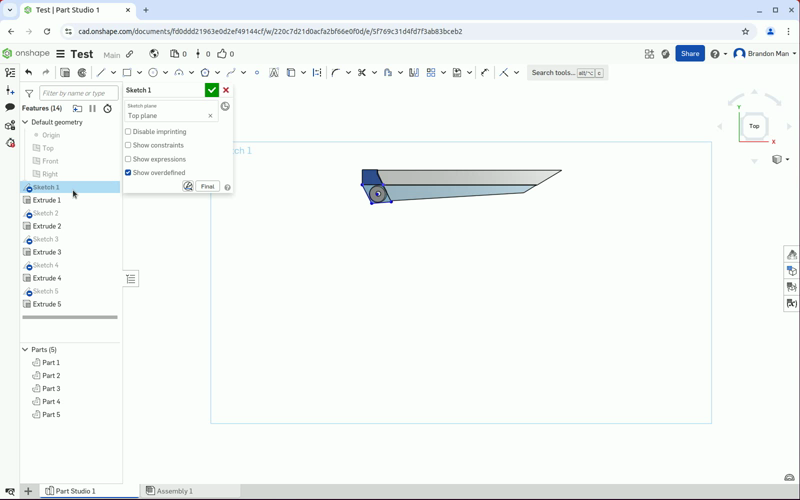
mouse_move(229, 92)
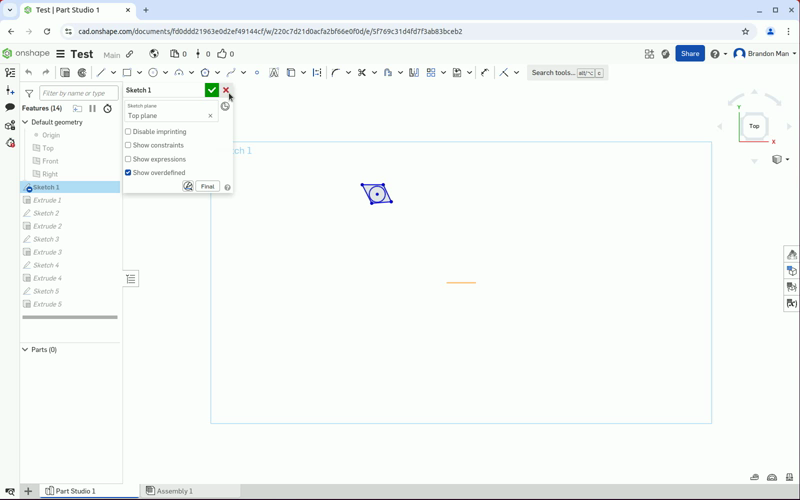
click(229, 92)
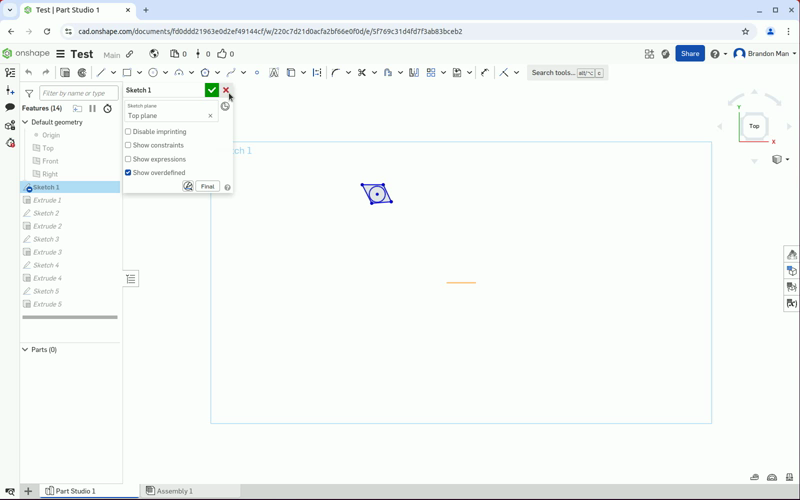
key(shift+s)
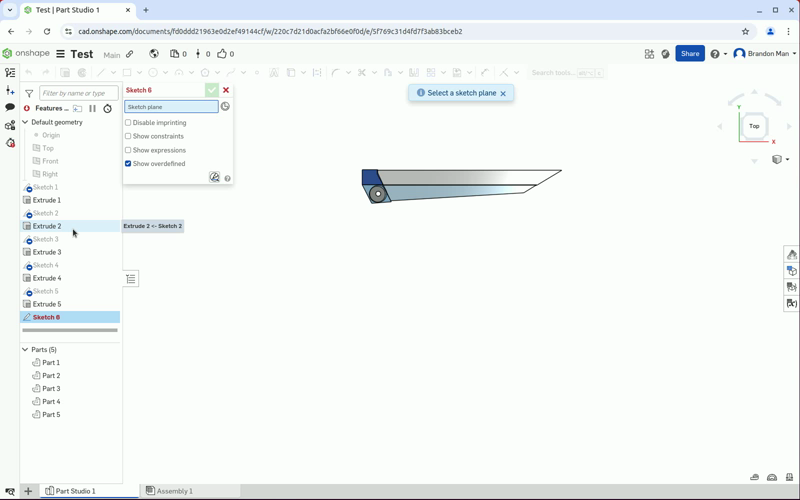
scroll(3)
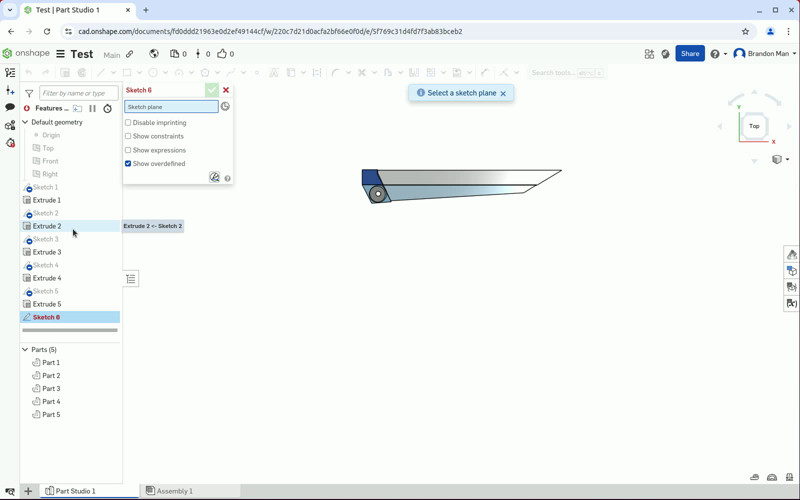
mouse_move(73, 150)
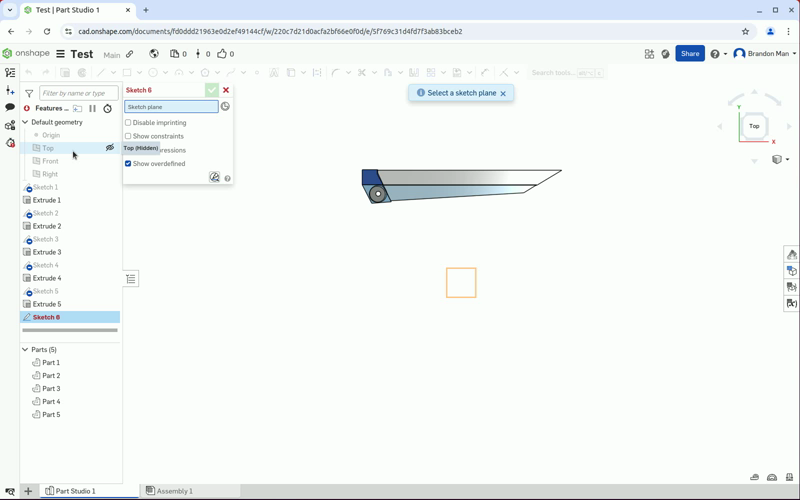
click(73, 150)
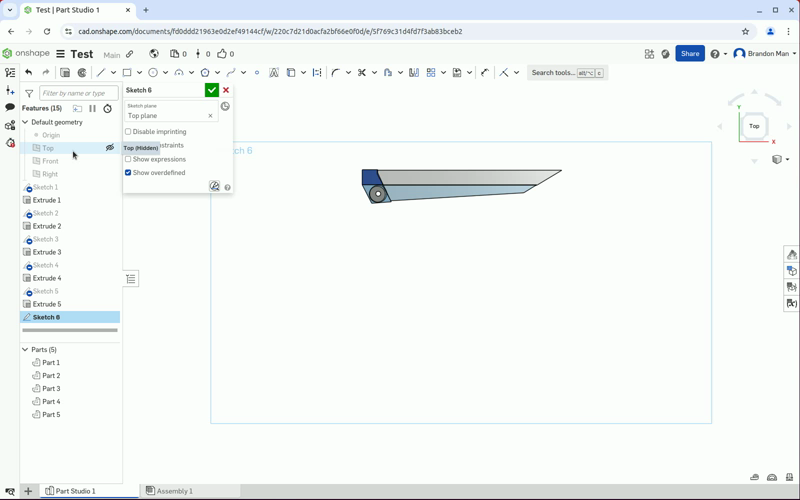
mouse_move(73, 352)
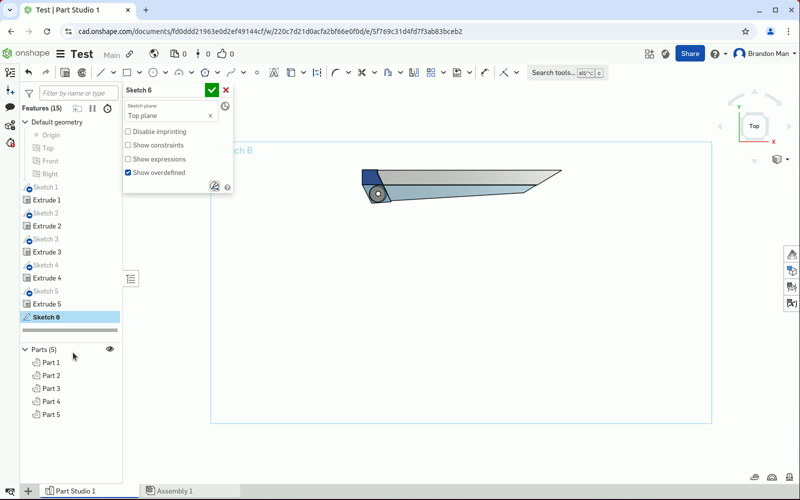
key(y)
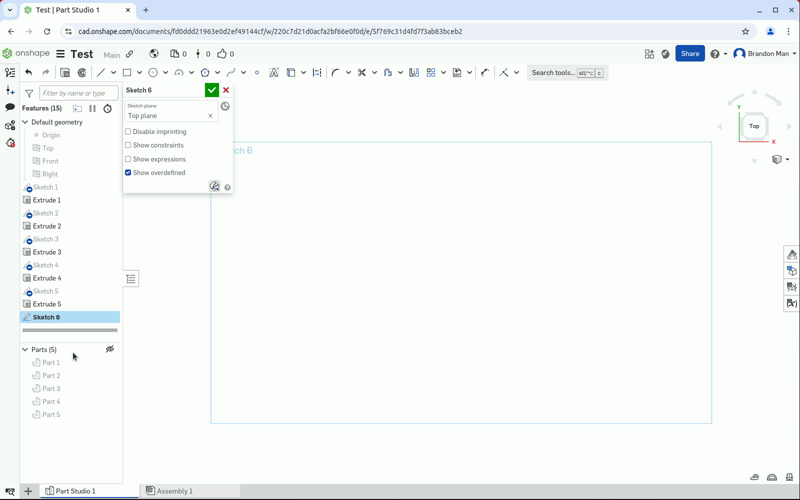
key(l)
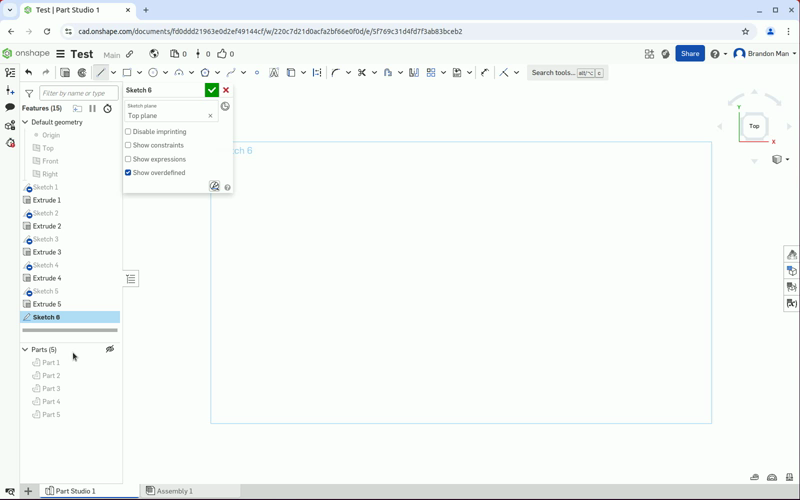
key_down(shift)
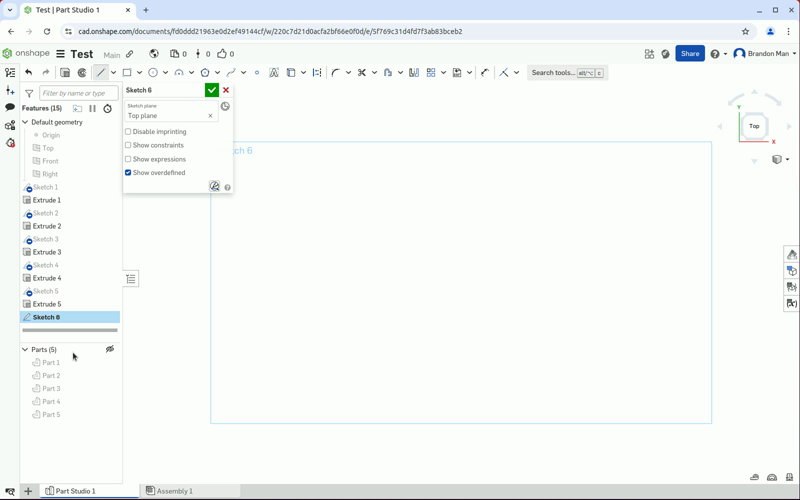
mouse_move(382, 184)
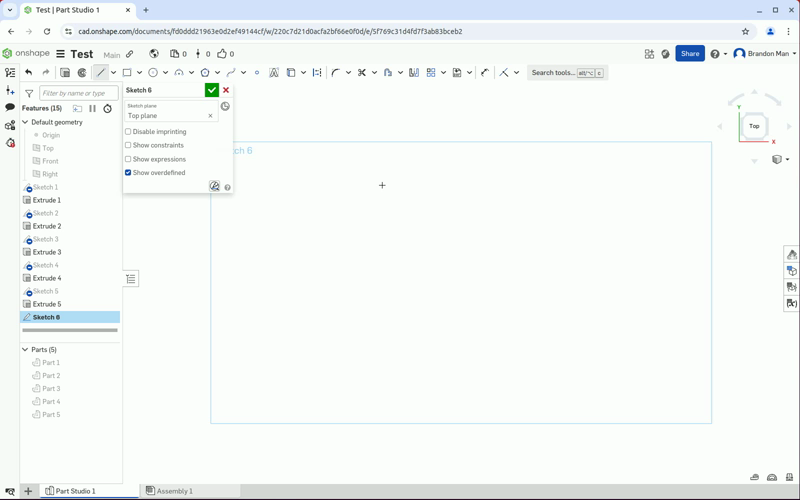
click(382, 184)
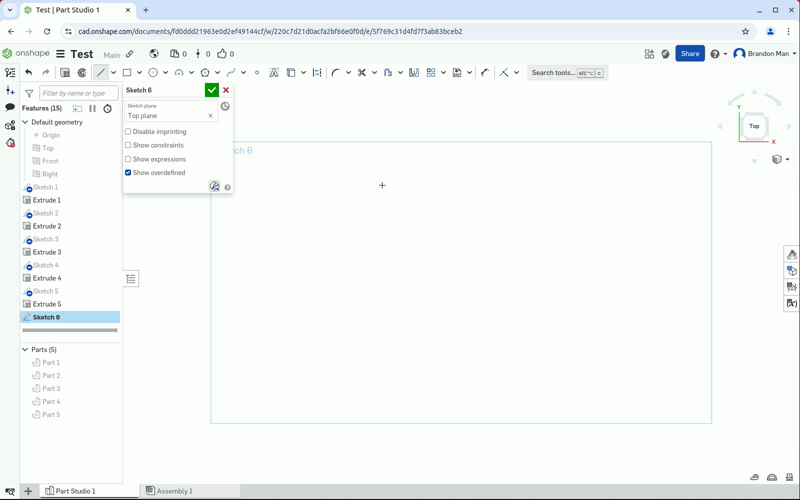
key_up(shift)
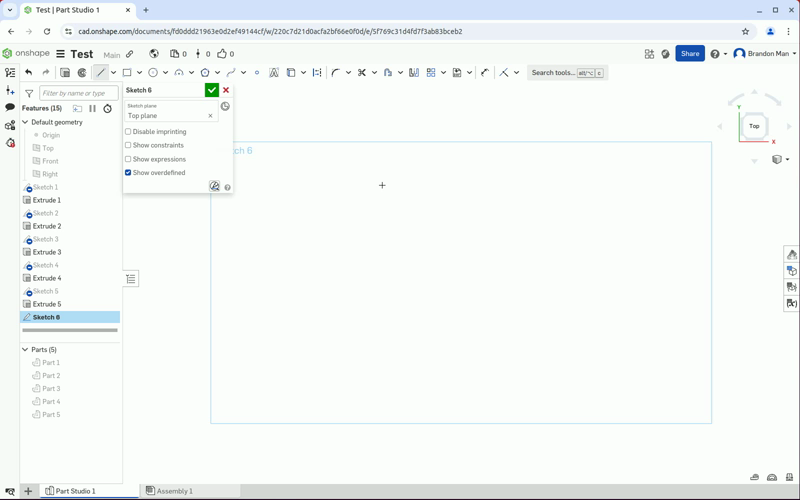
key_down(shift)
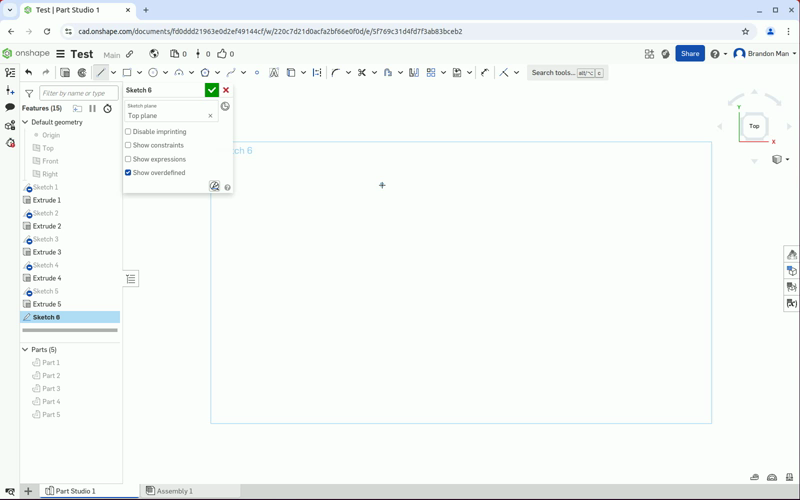
mouse_move(412, 184)
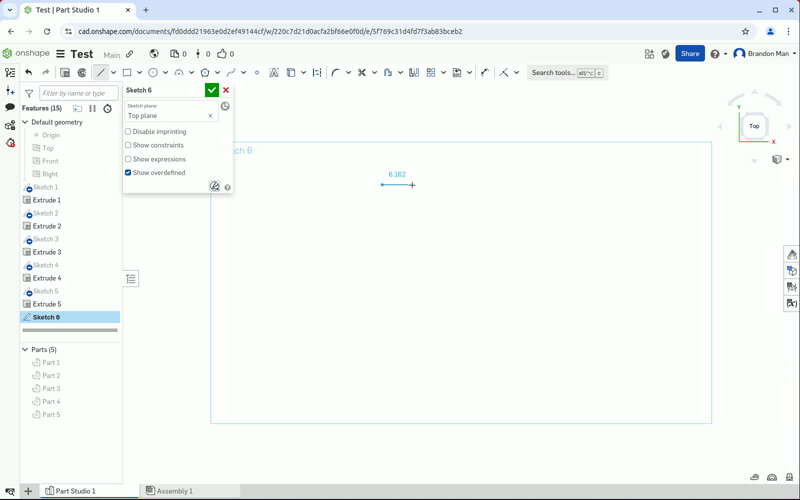
mouse_move(390, 200)
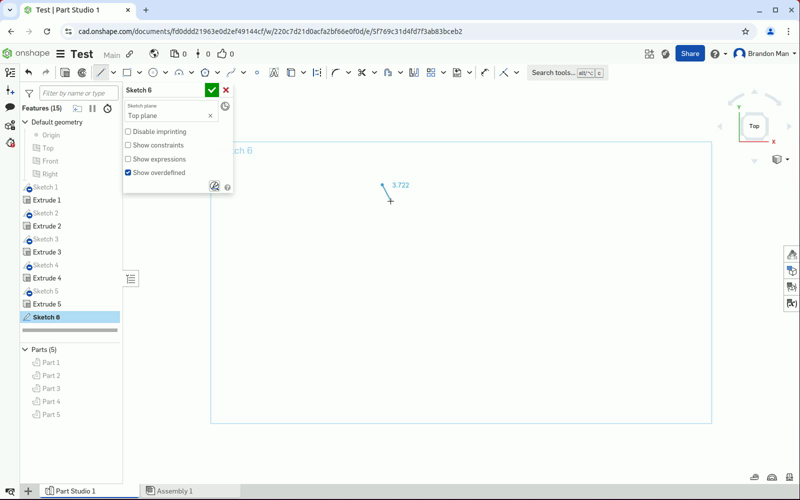
click(390, 200)
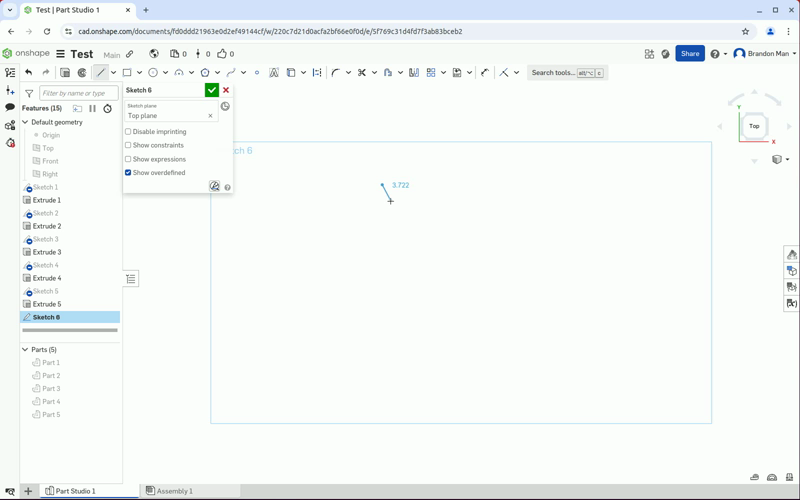
key_up(shift)
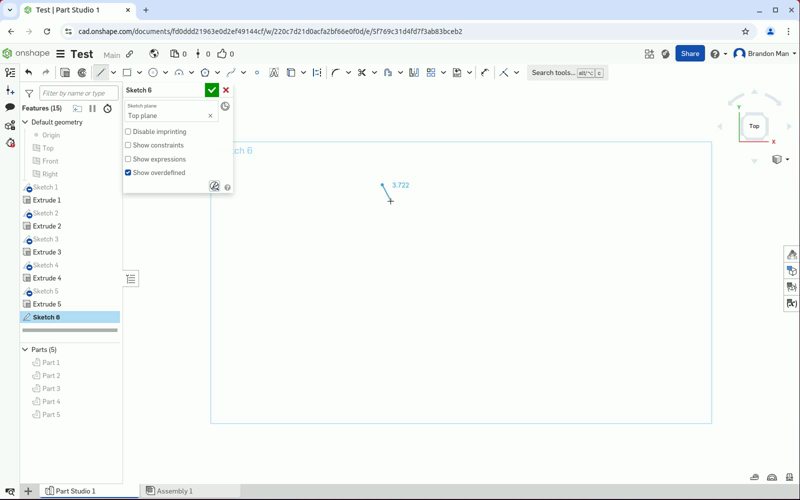
key_down(shift)
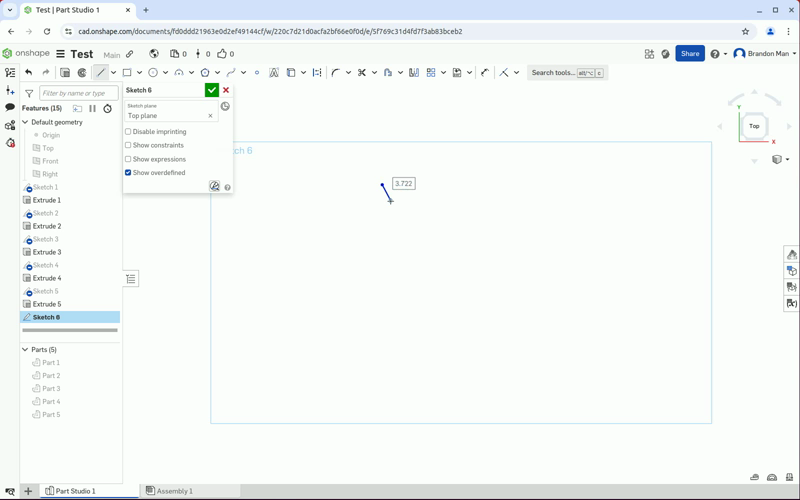
mouse_move(523, 192)
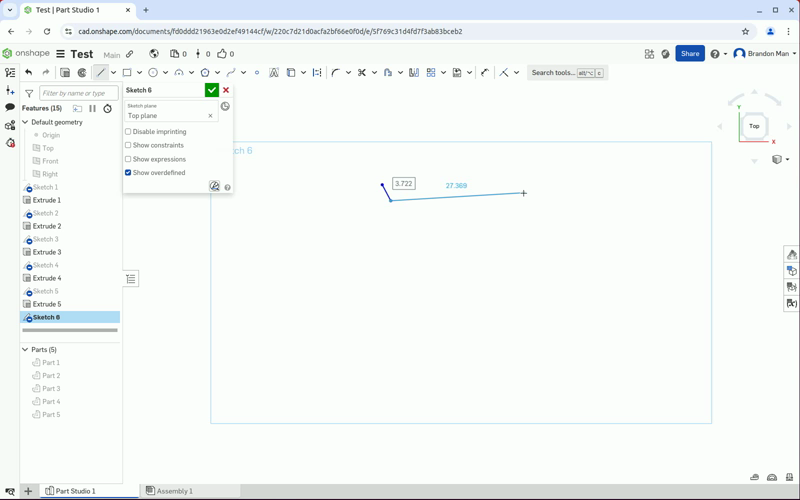
click(523, 192)
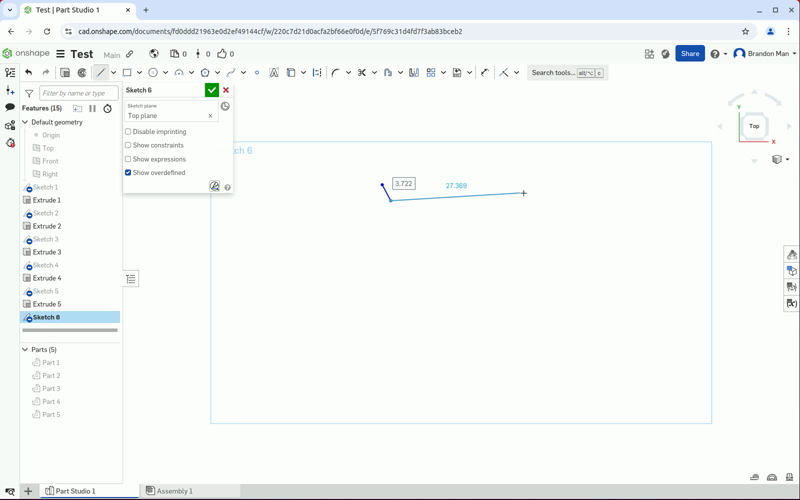
key_up(shift)
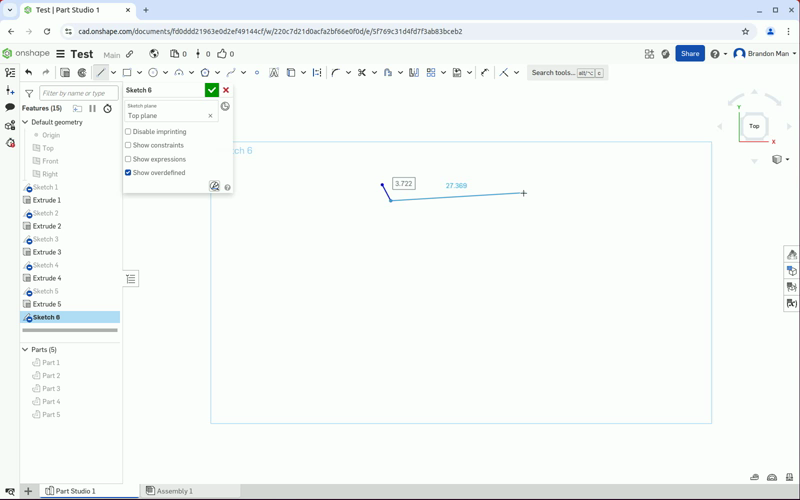
key_down(shift)
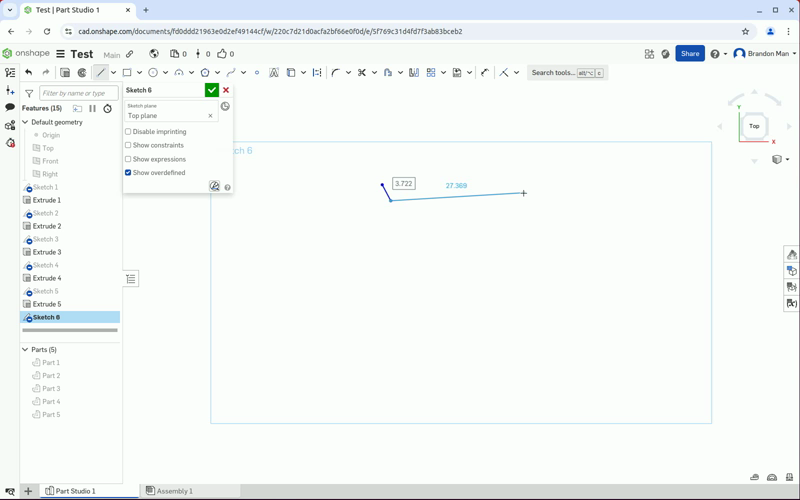
mouse_move(553, 192)
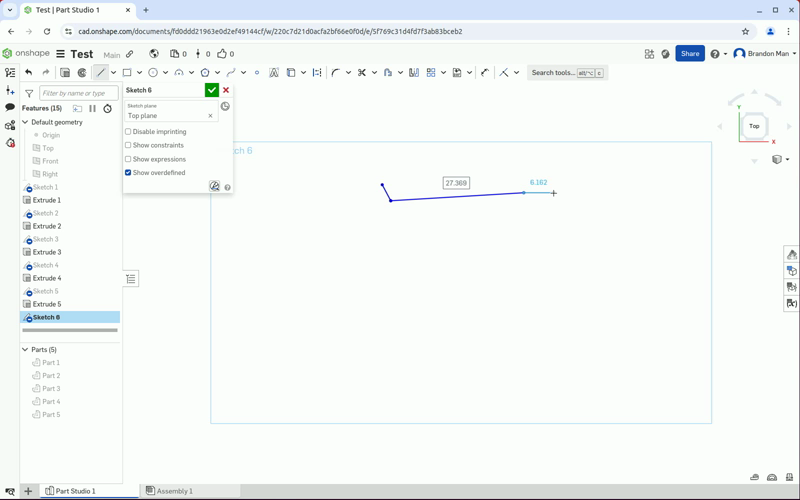
mouse_move(536, 184)
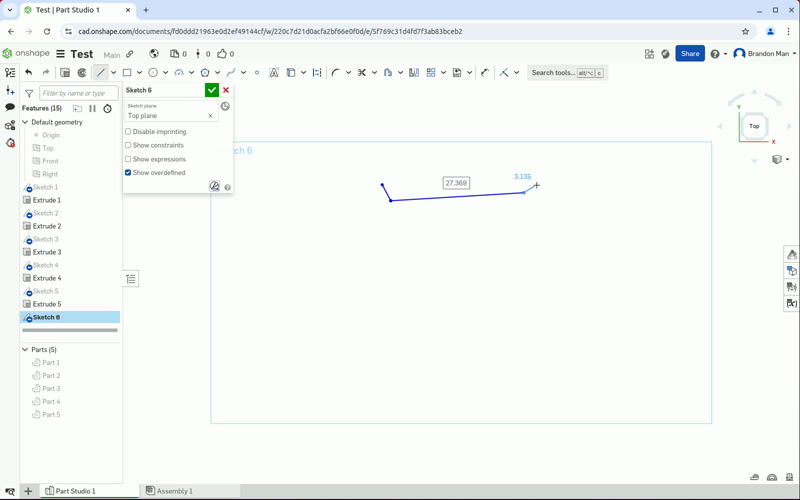
click(536, 184)
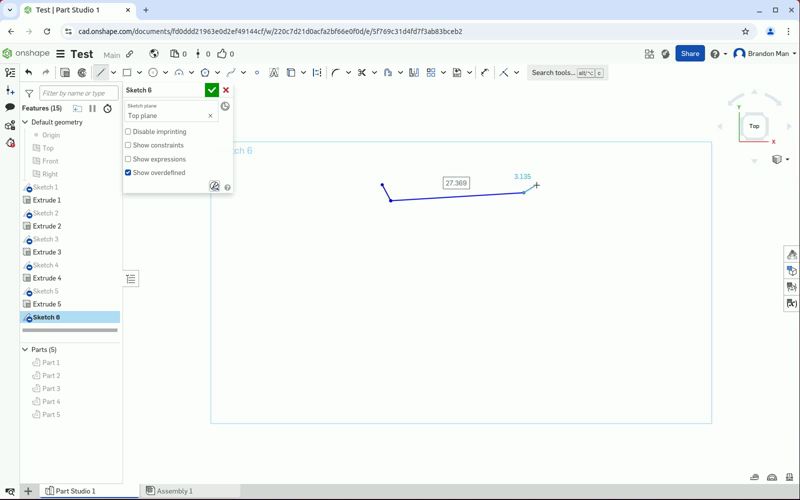
key_up(shift)
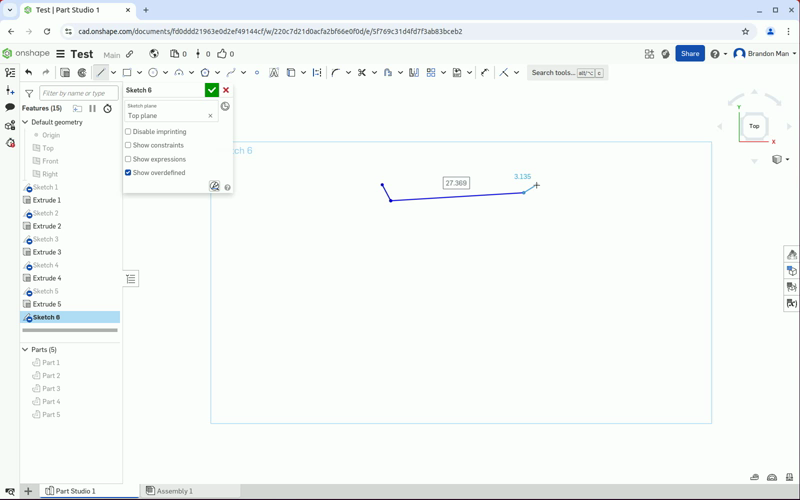
key_down(shift)
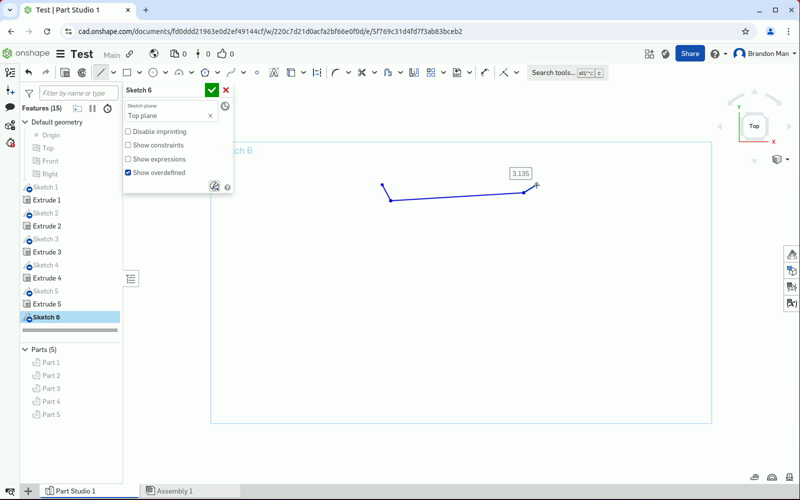
mouse_move(382, 184)
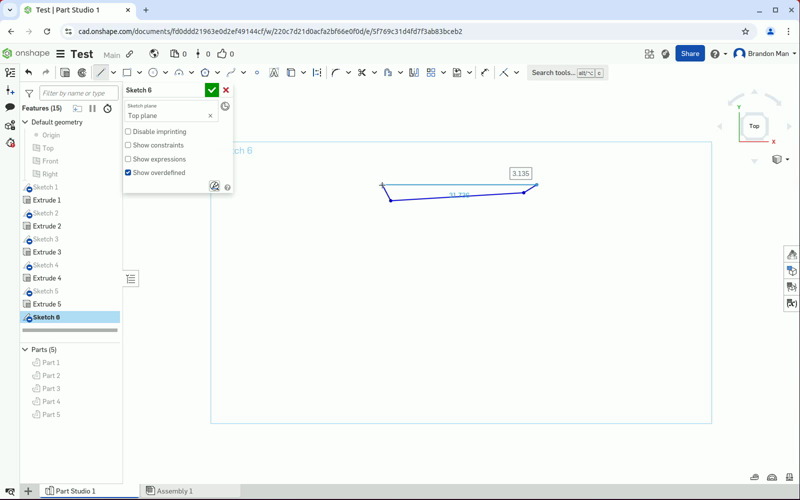
key_up(shift)
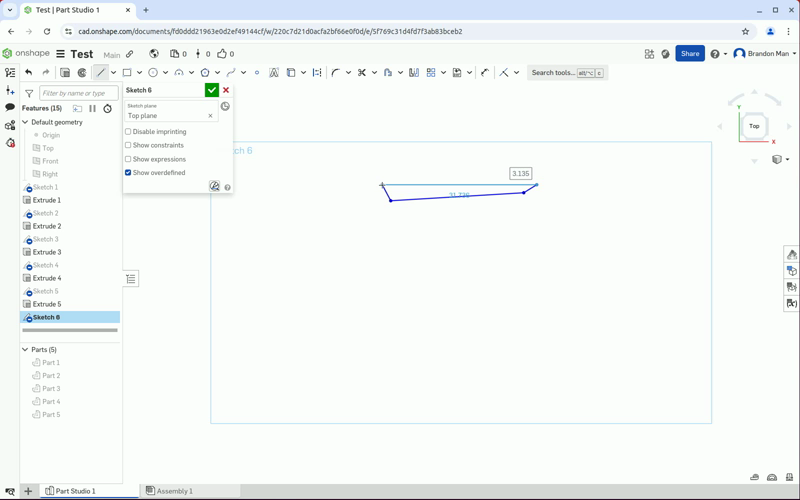
click(382, 184)
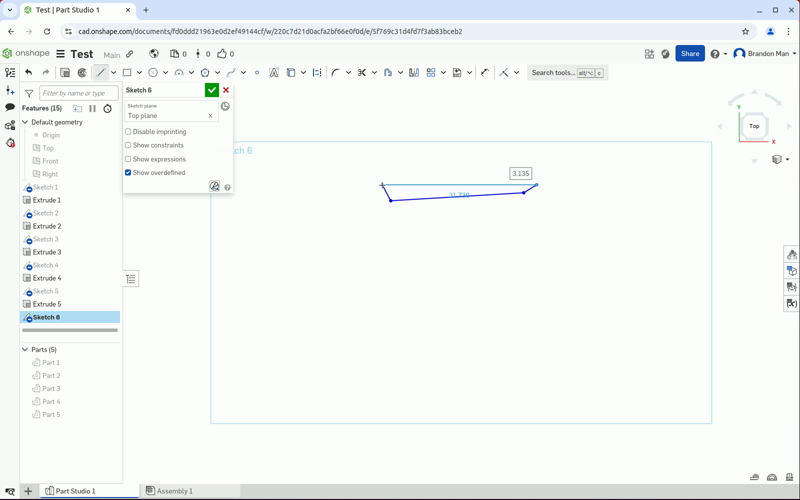
key(esc)
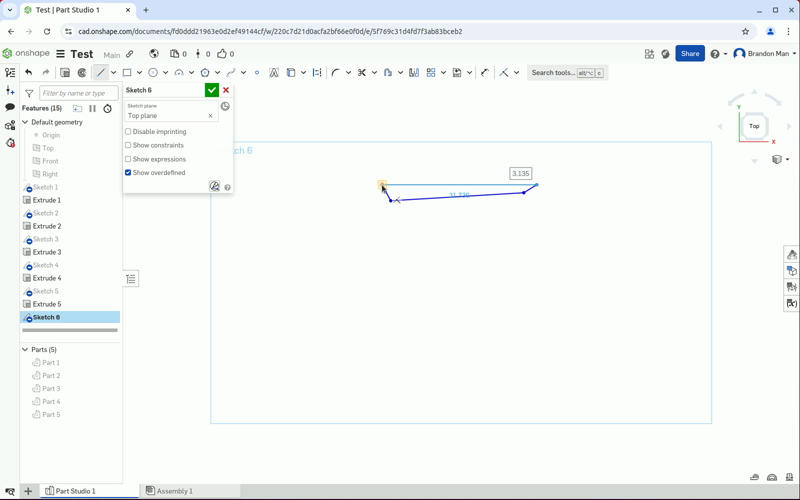
mouse_move(476, 189)
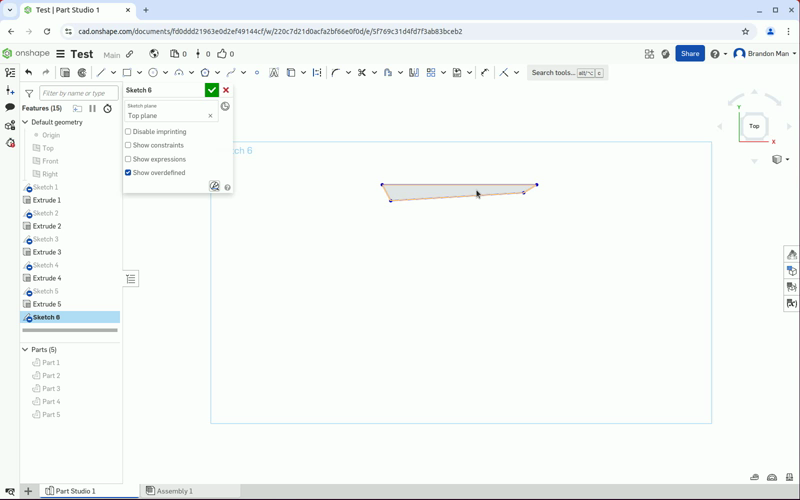
scroll(6)
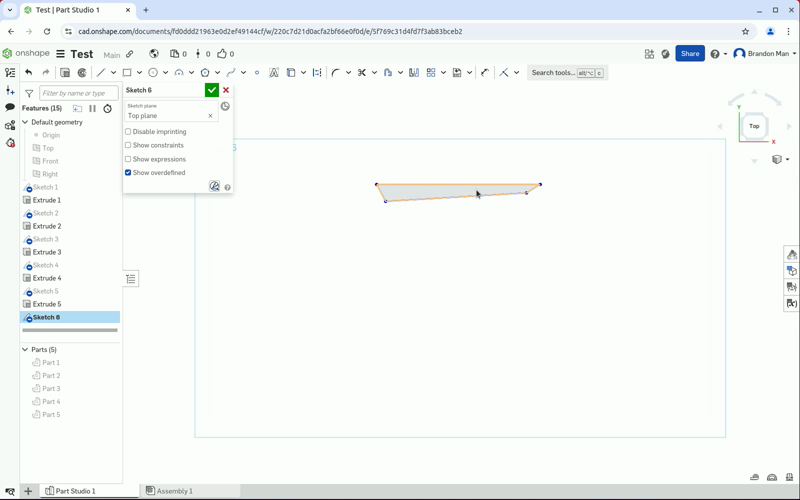
scroll(6)
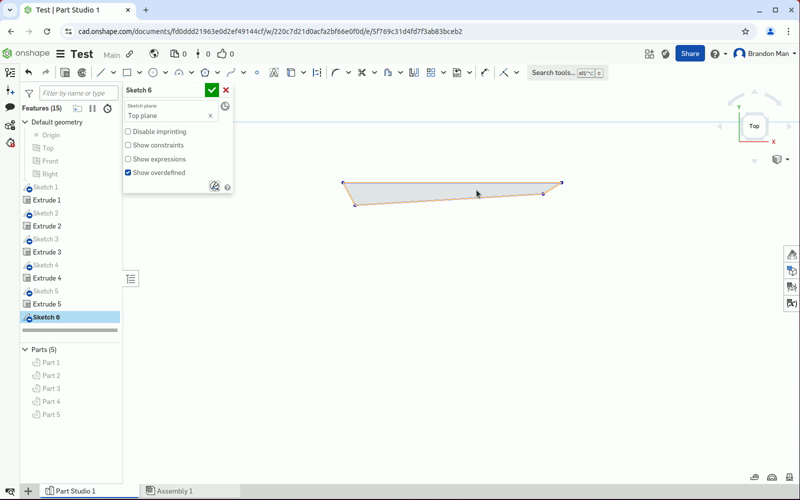
scroll(6)
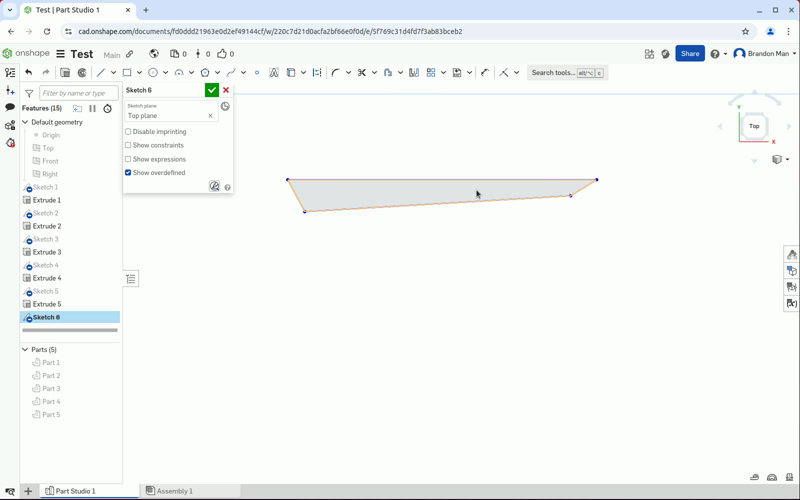
scroll(6)
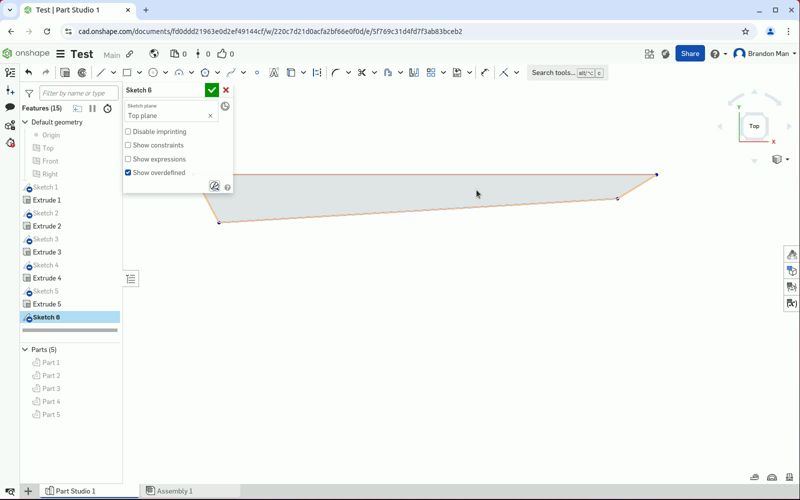
scroll(6)
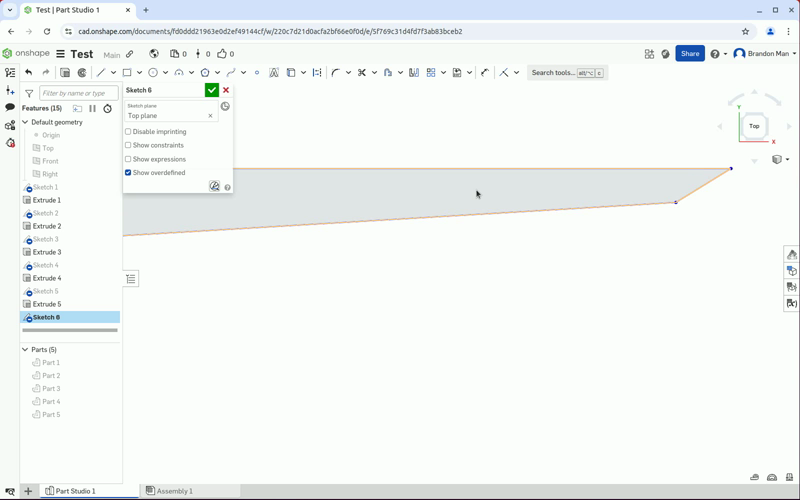
scroll(6)
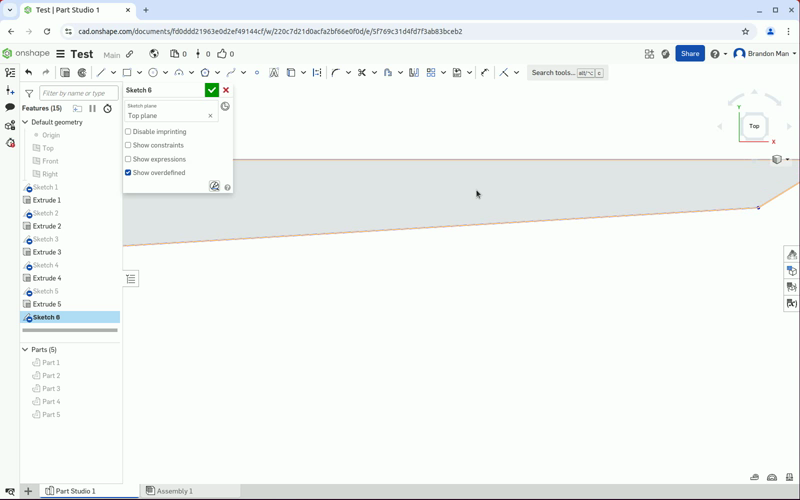
scroll(6)
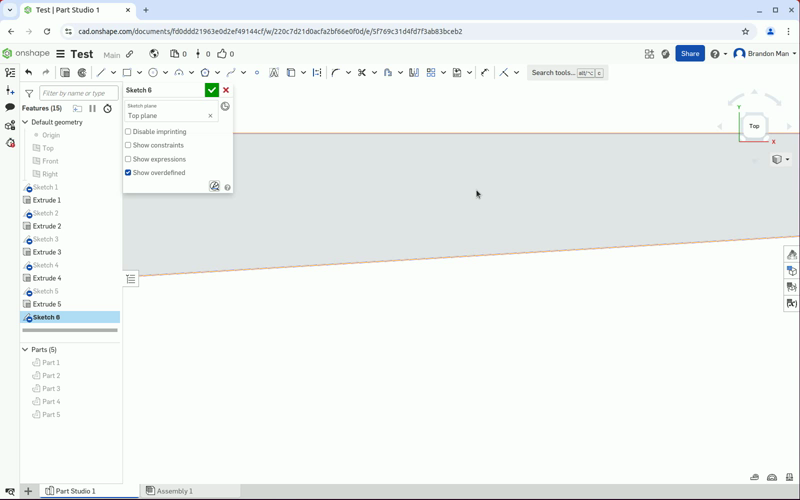
click(476, 189)
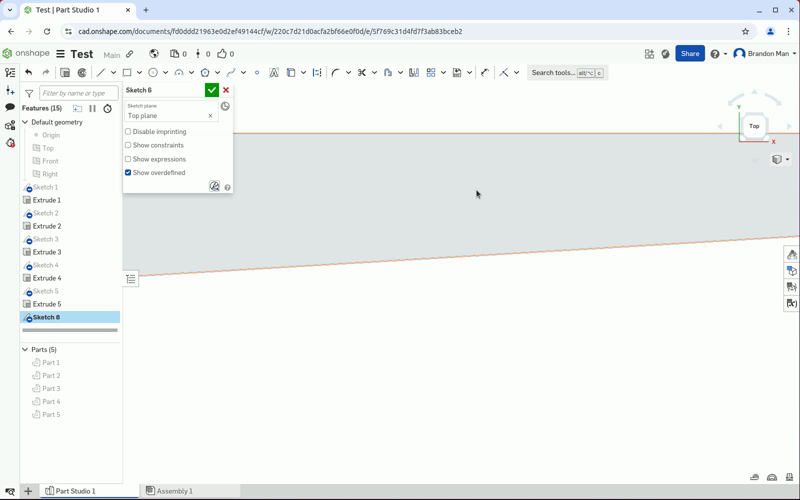
scroll(-6)
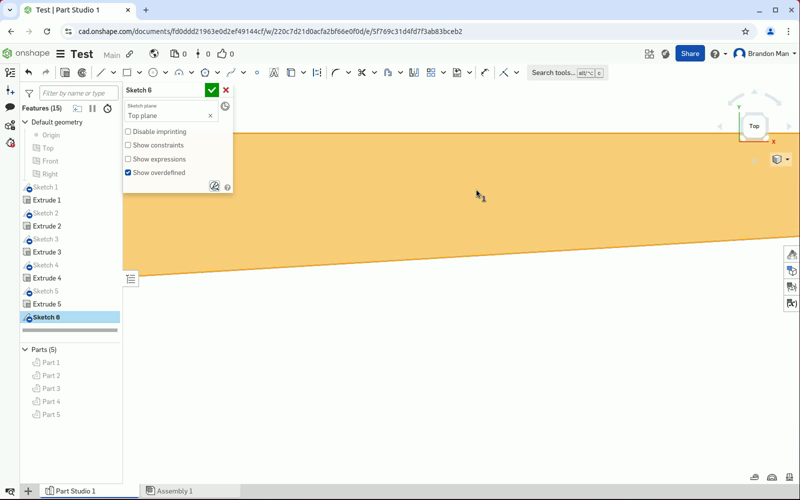
scroll(-6)
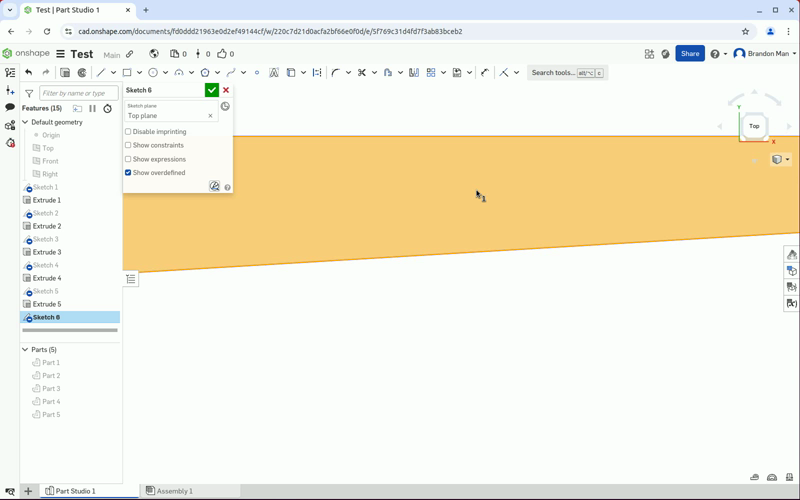
scroll(-6)
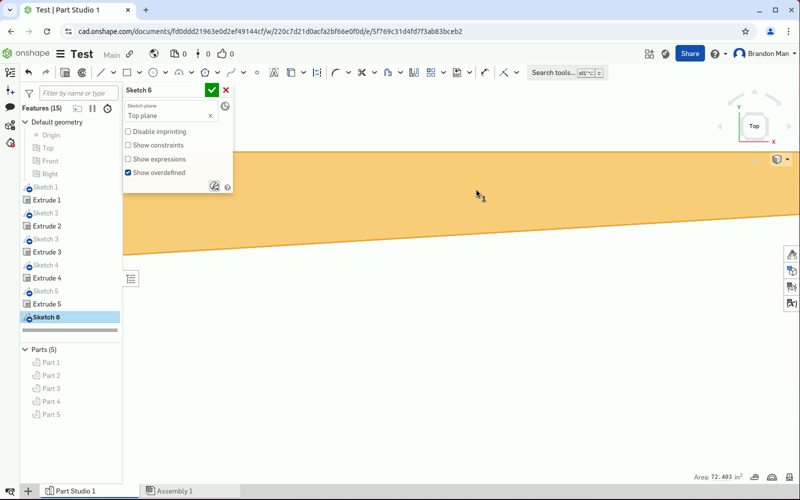
scroll(-6)
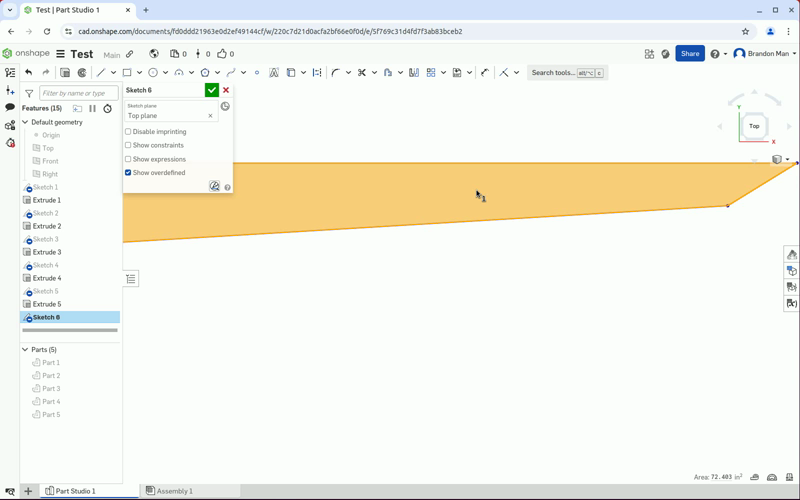
scroll(-6)
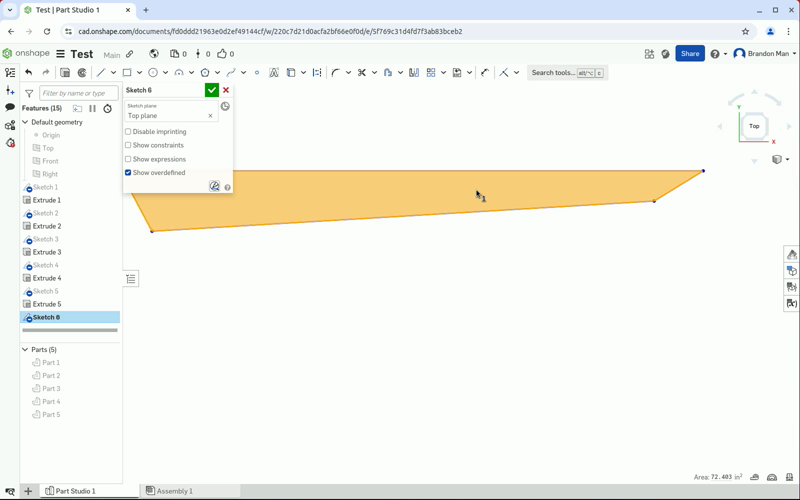
scroll(-6)
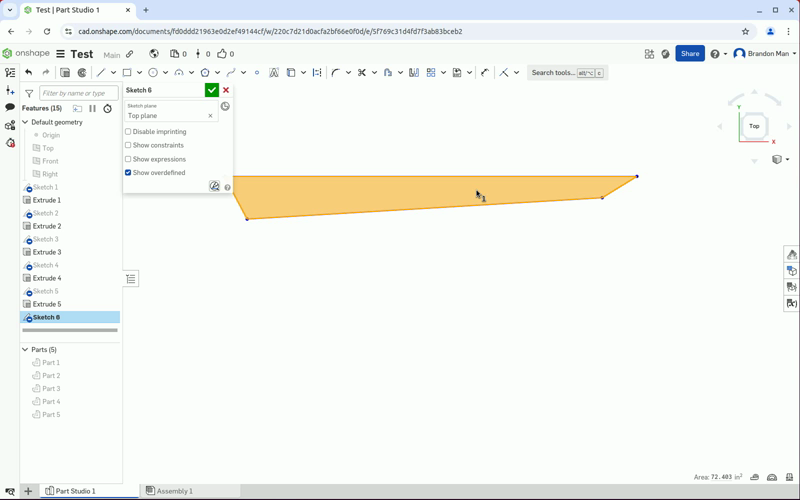
scroll(-6)
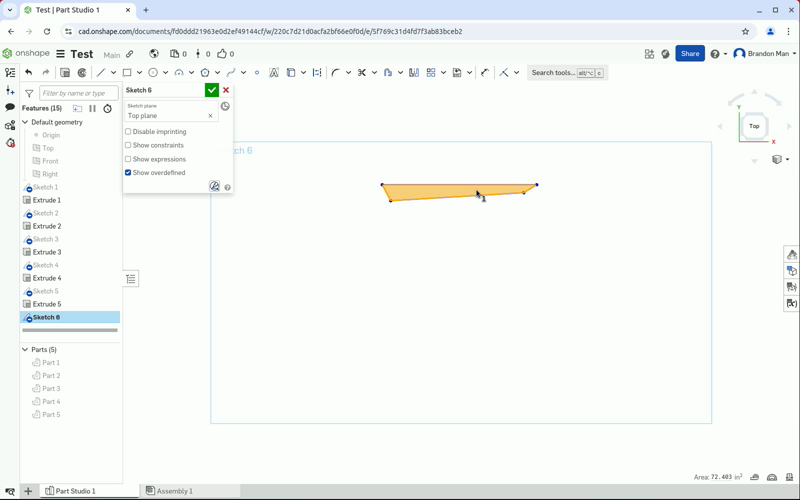
mouse_move(73, 352)
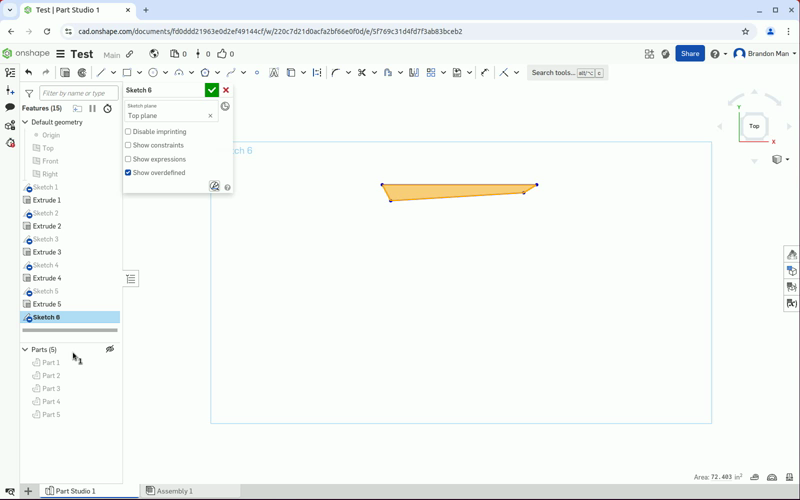
key(shift+y)
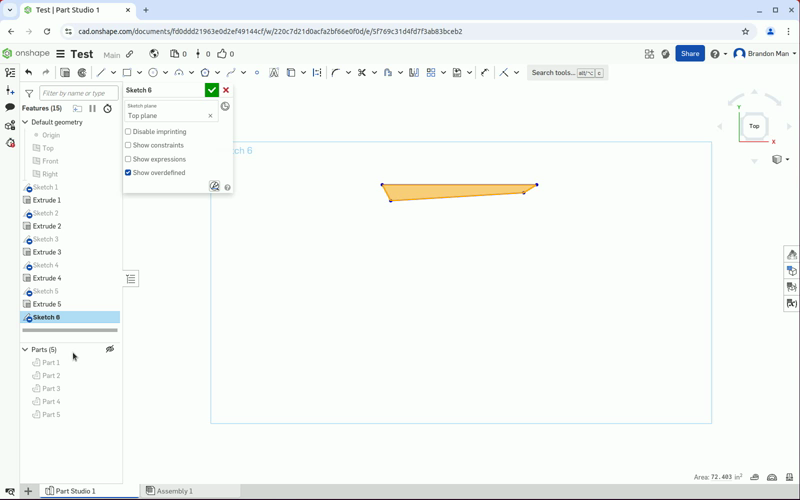
key(shift+e)
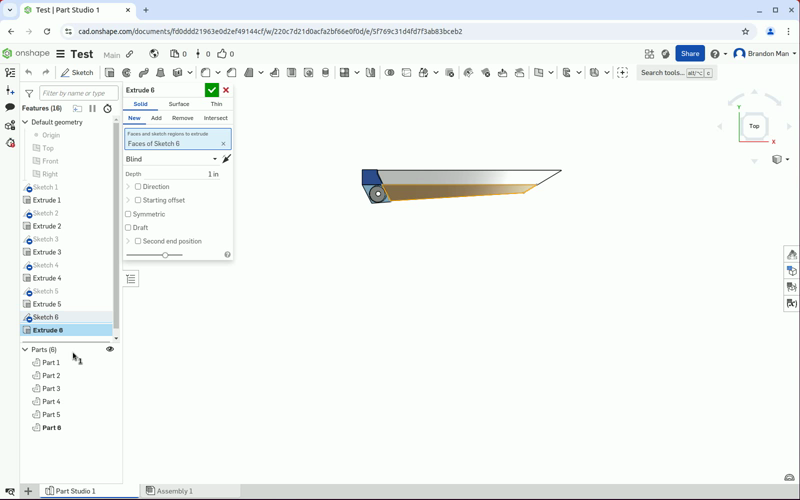
mouse_move(143, 106)
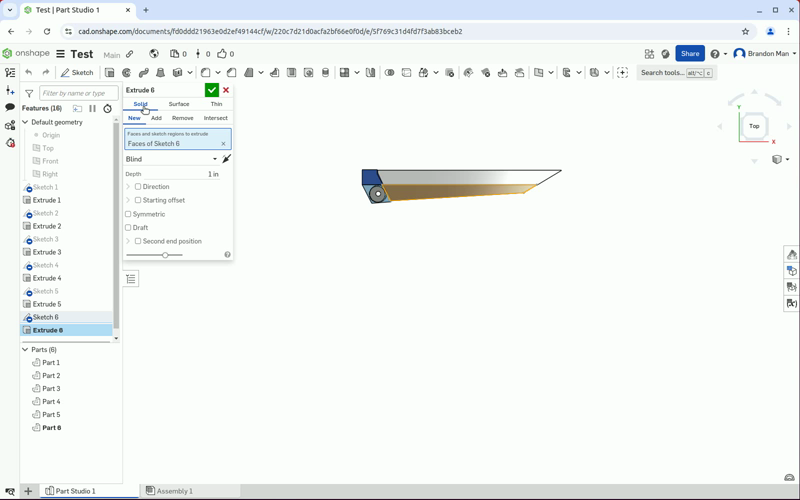
click(143, 106)
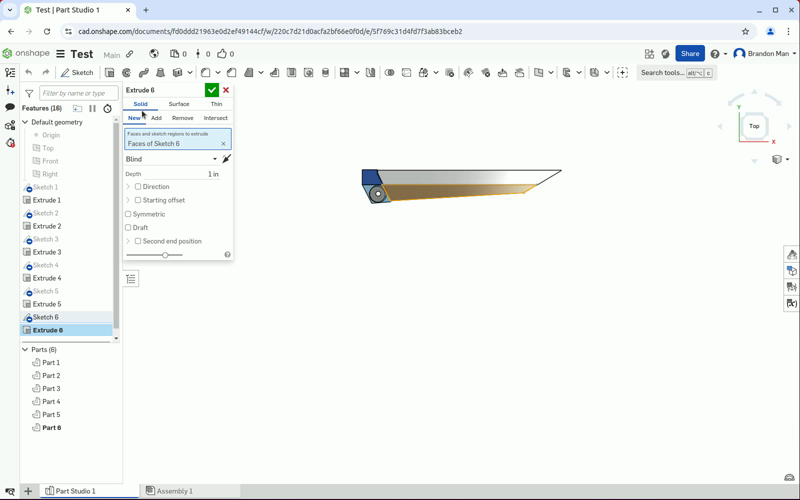
mouse_move(137, 120)
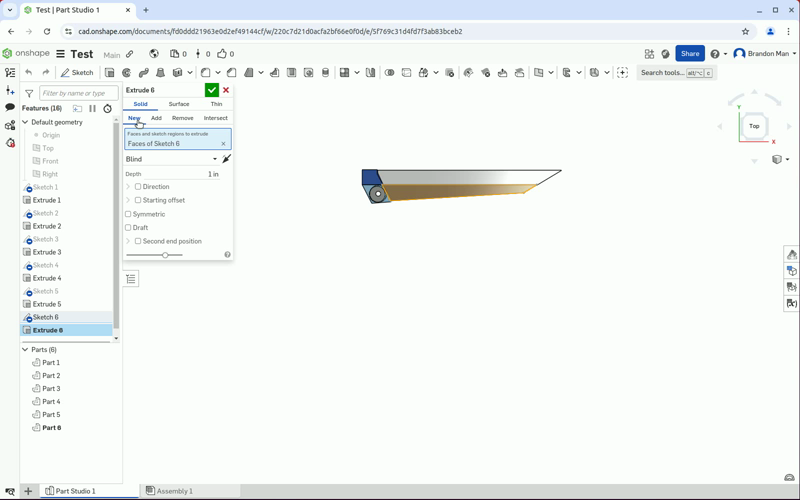
click(137, 120)
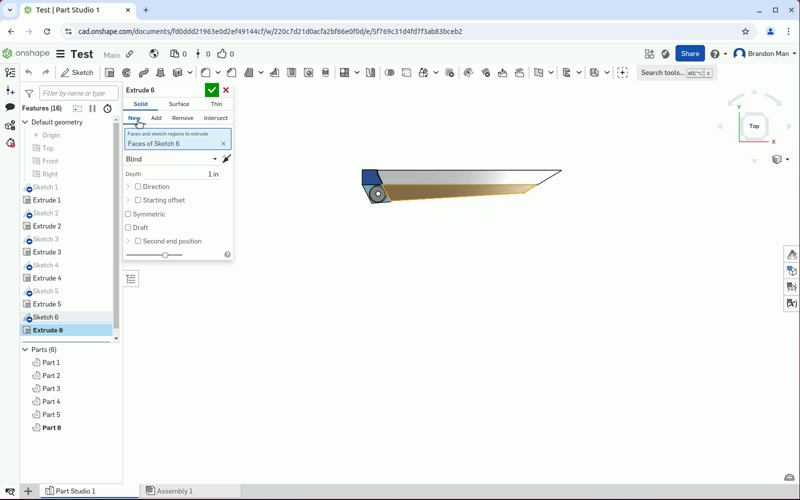
key(tab, 4)
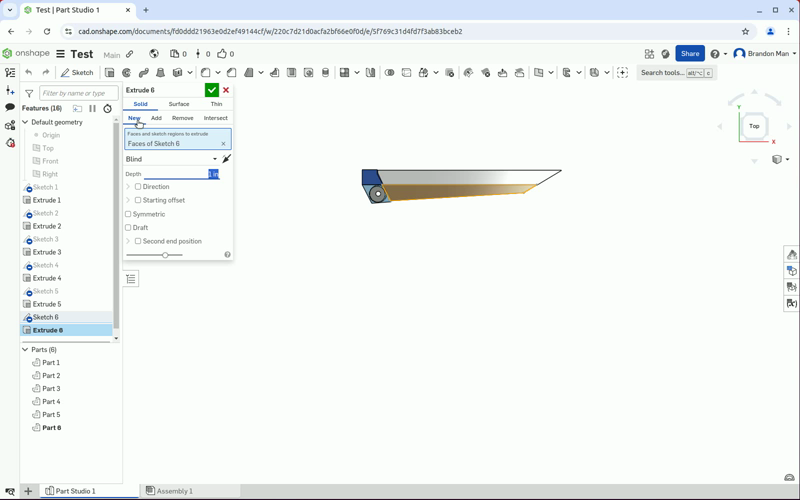
text(0.241)
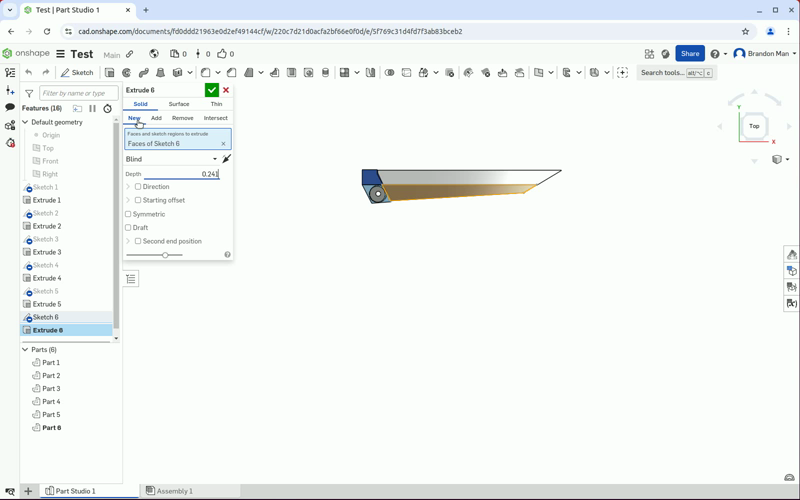
key(enter)
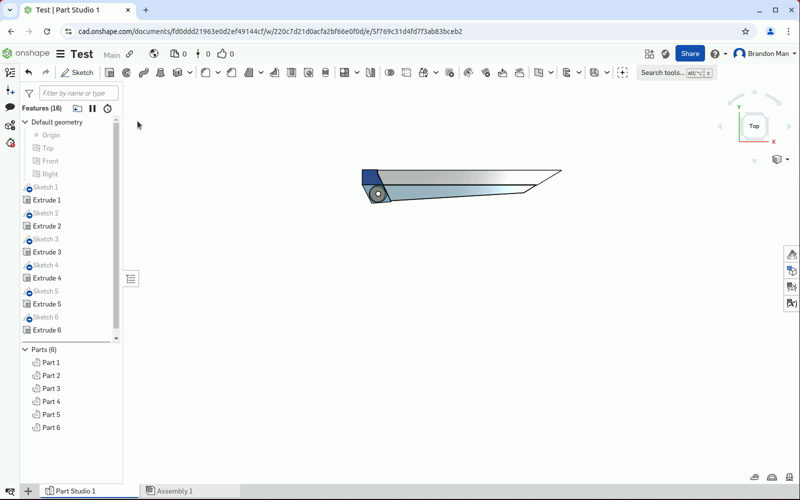
key(shift+h)
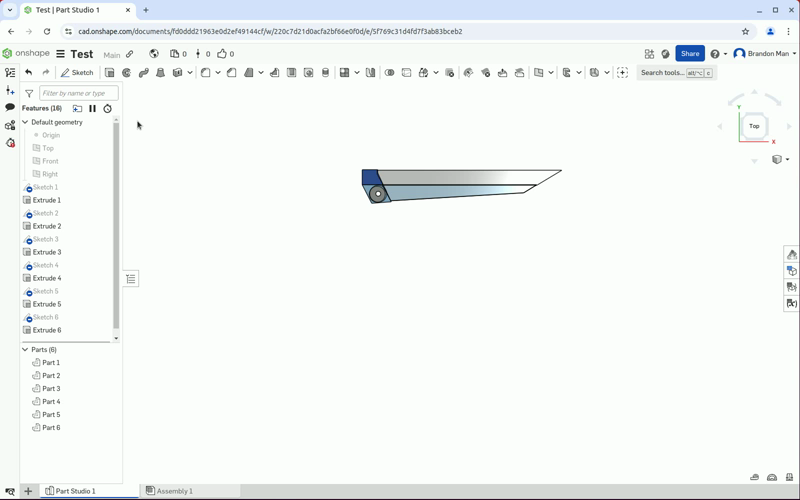
key(shift+h)
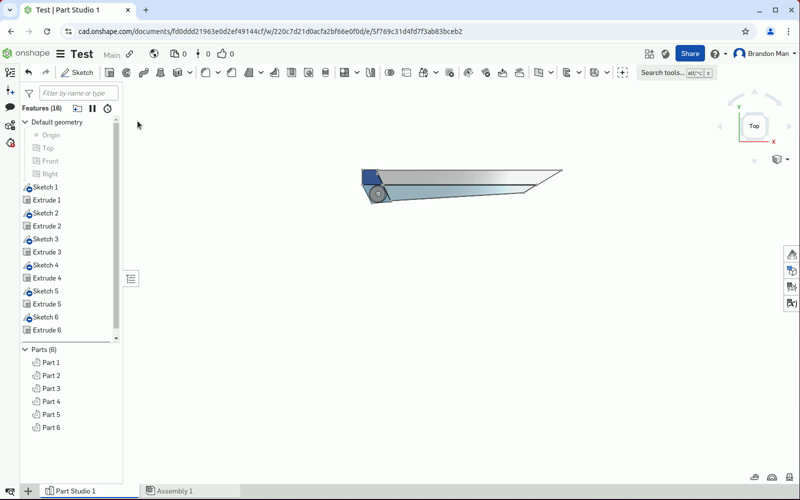
key(shift+7)
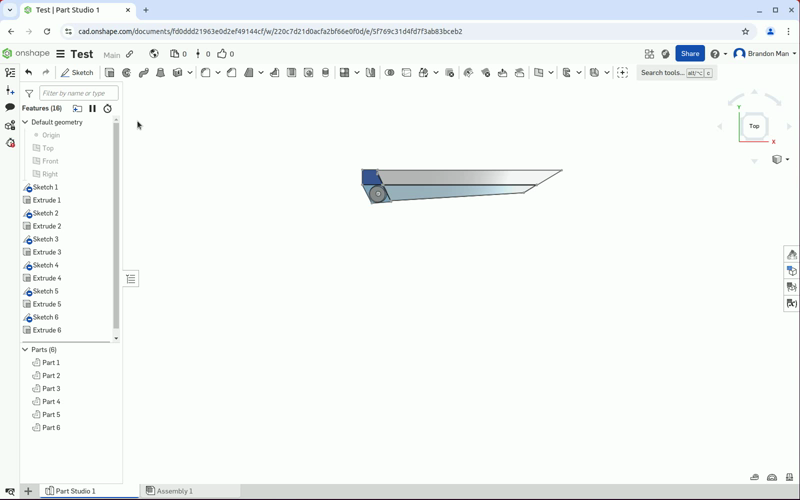
key(up, 3)
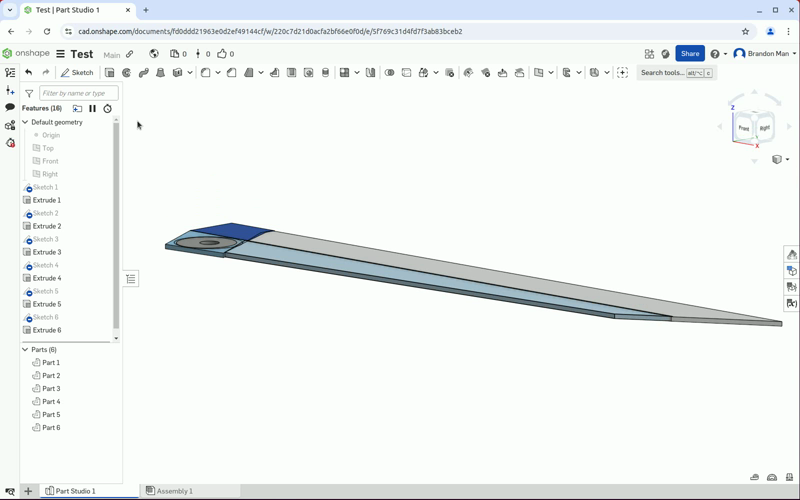
key(left, 3)
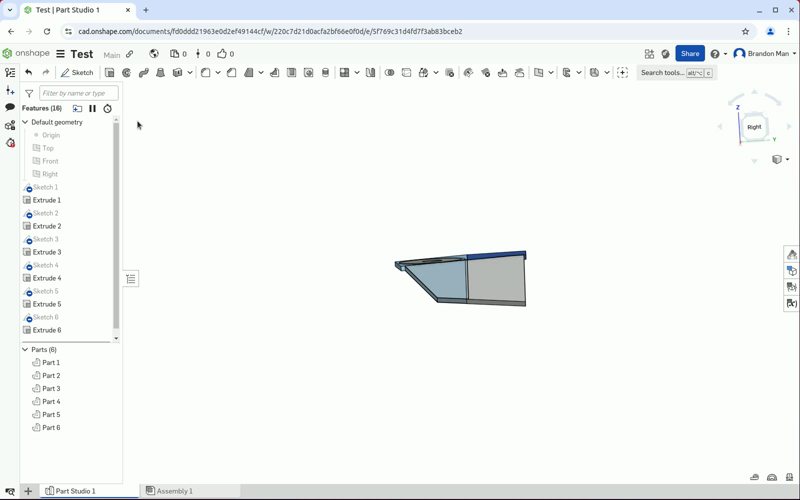
key(right, 3)
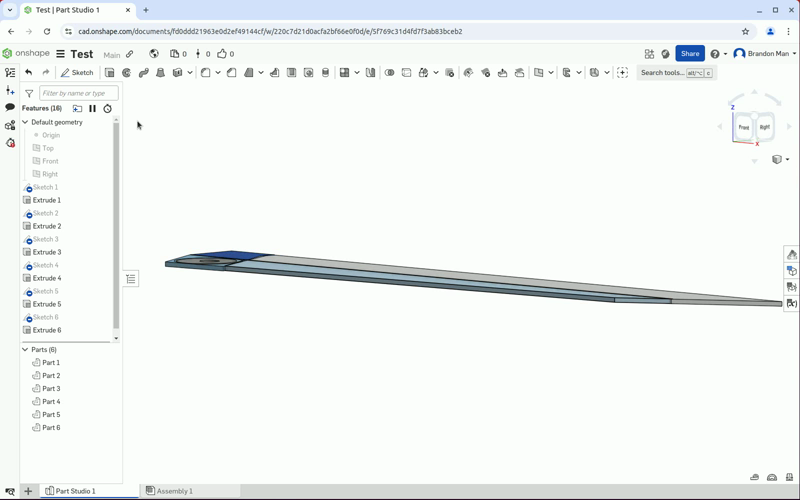
key(down, 3)
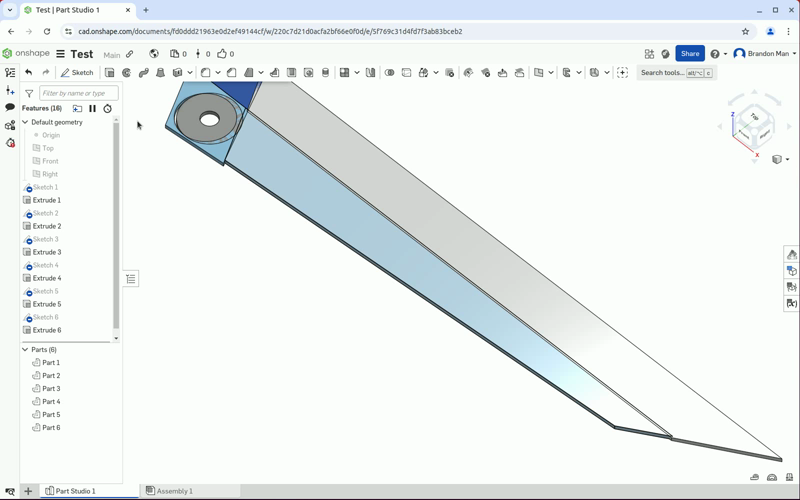
mouse_move(69, 189)
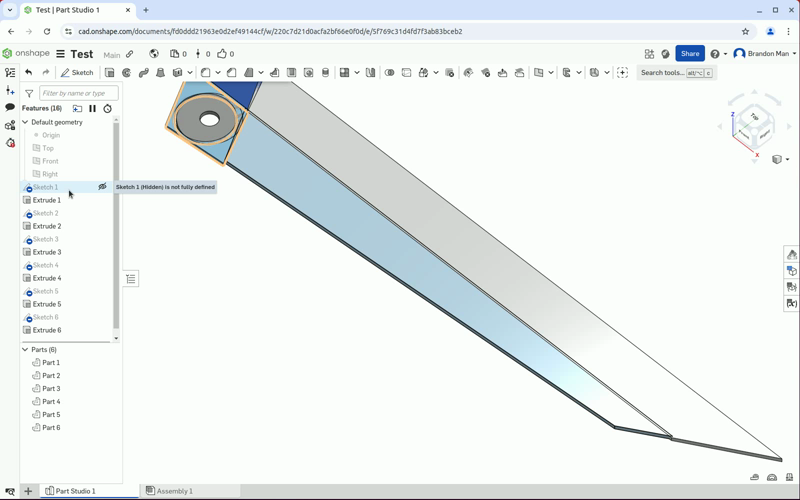
click(69, 189)